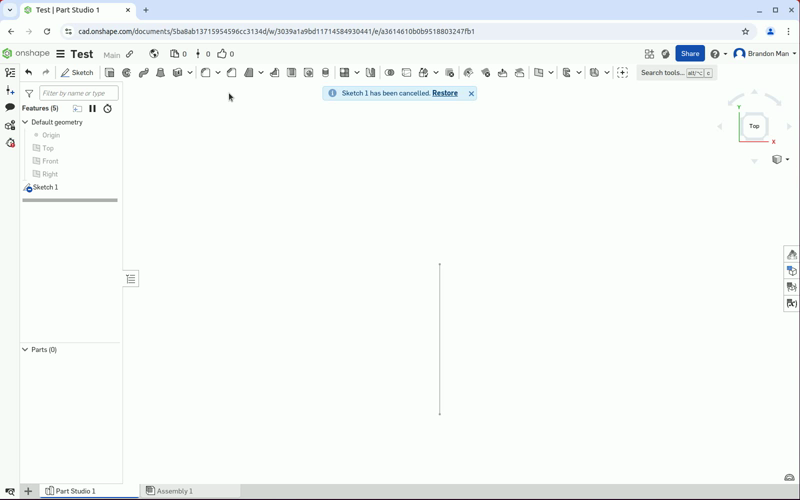
key(shift+h)
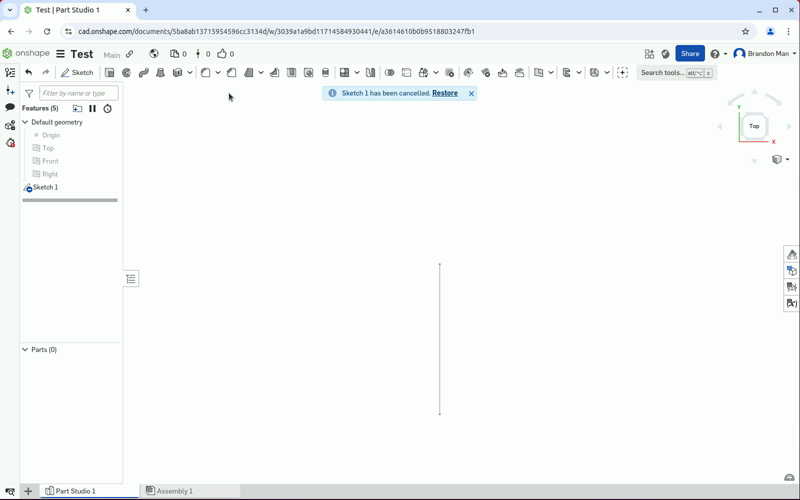
key(shift+s)
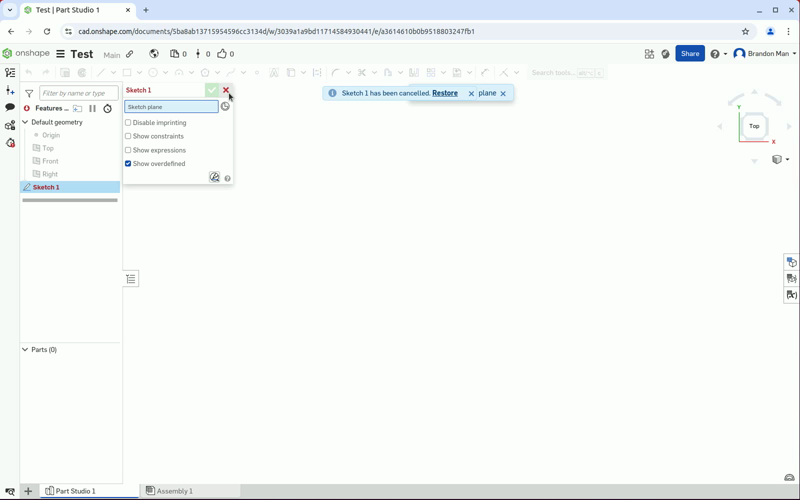
mouse_move(73, 150)
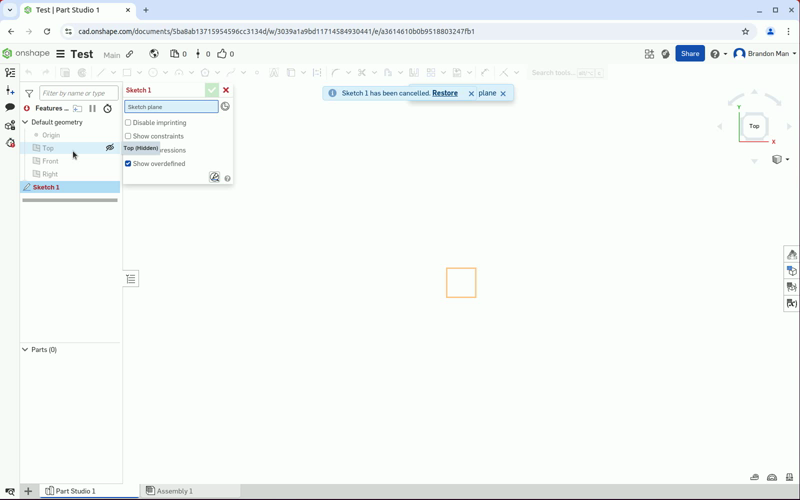
click(73, 150)
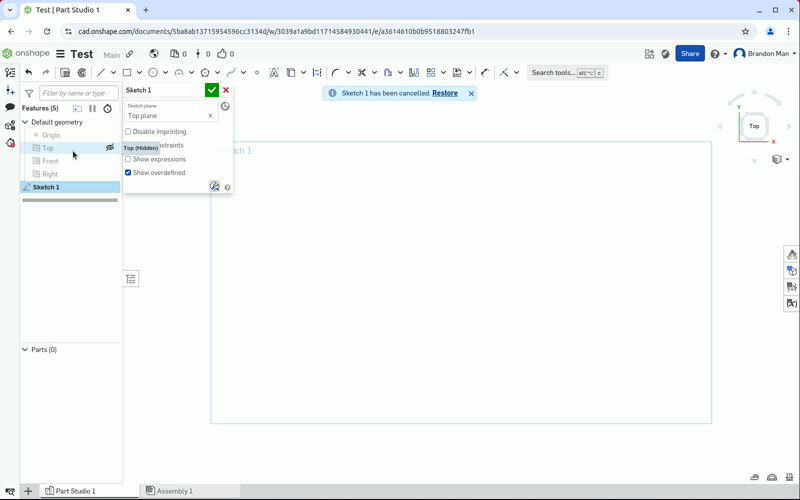
mouse_move(73, 352)
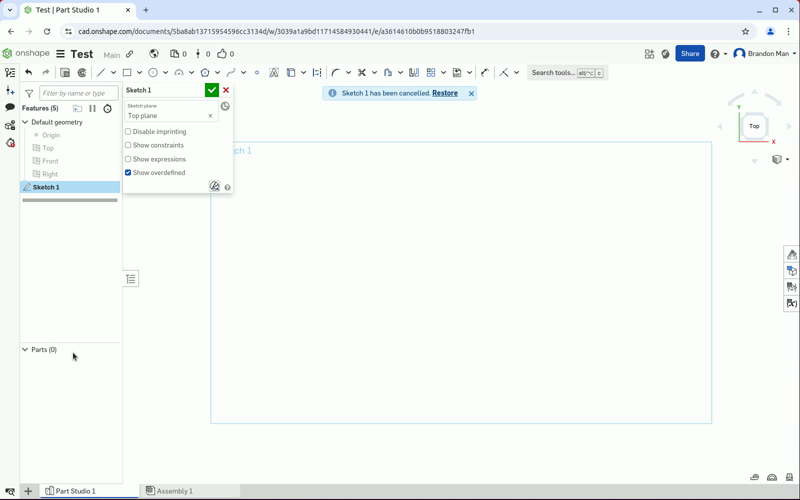
key(y)
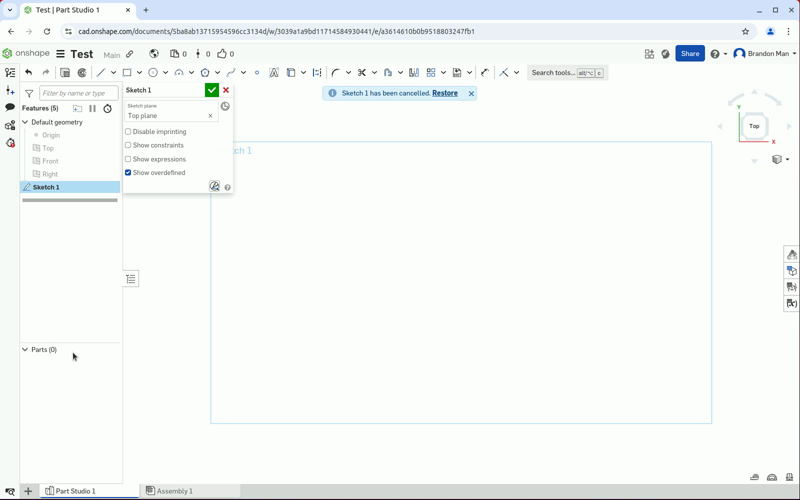
key(a)
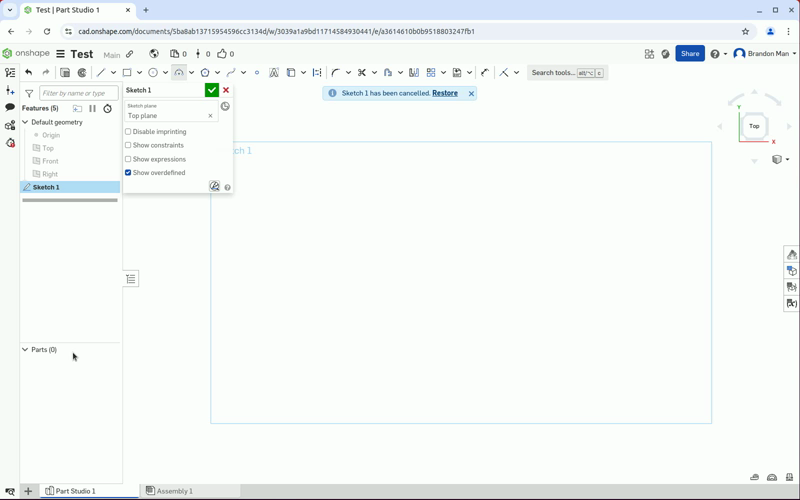
key_down(shift)
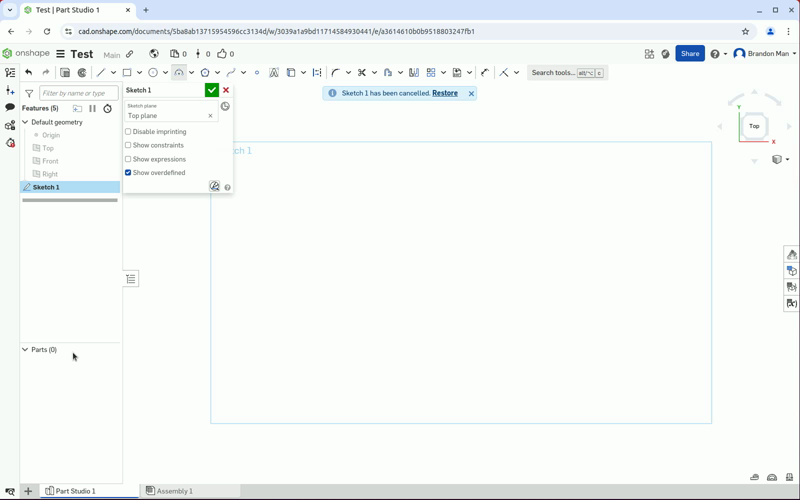
mouse_move(429, 301)
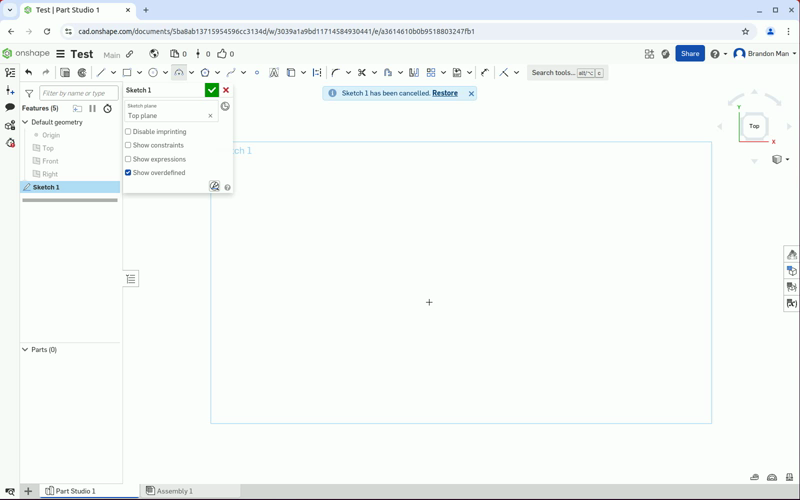
click(429, 301)
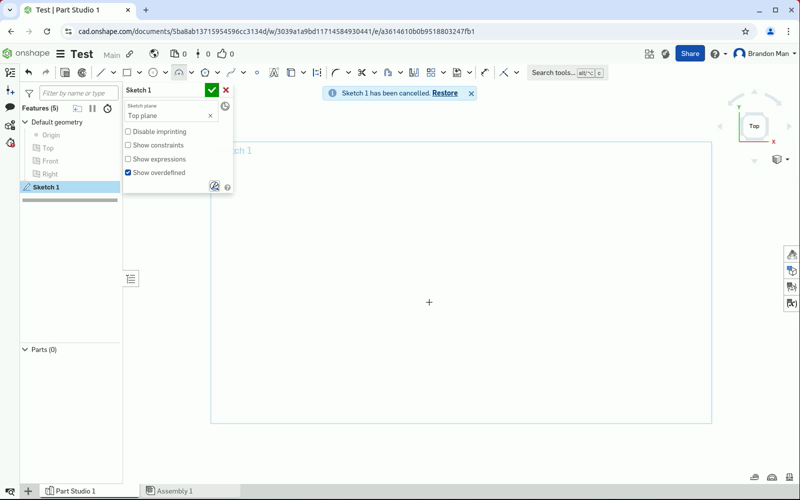
key_up(shift)
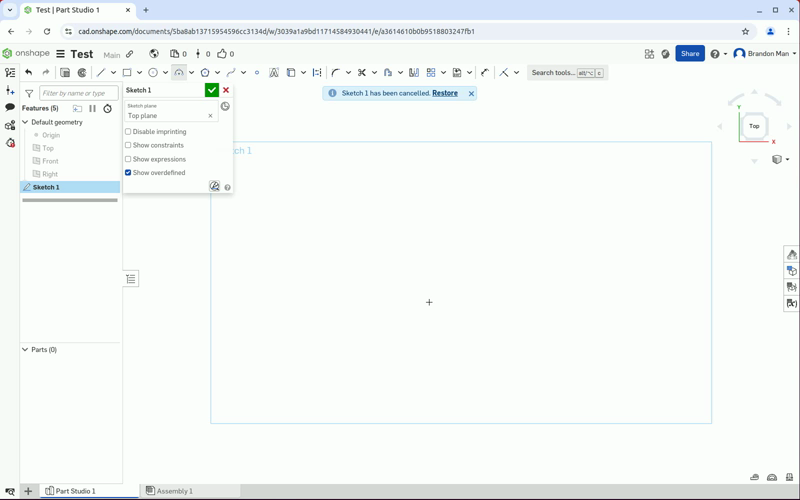
key_down(shift)
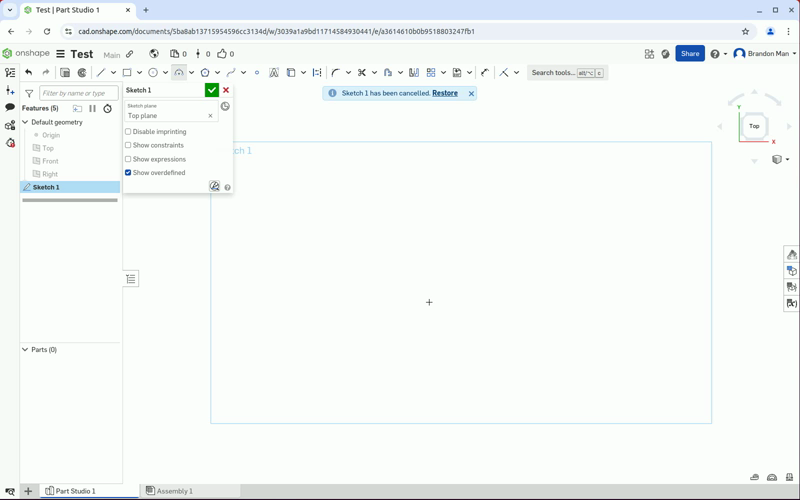
mouse_move(453, 321)
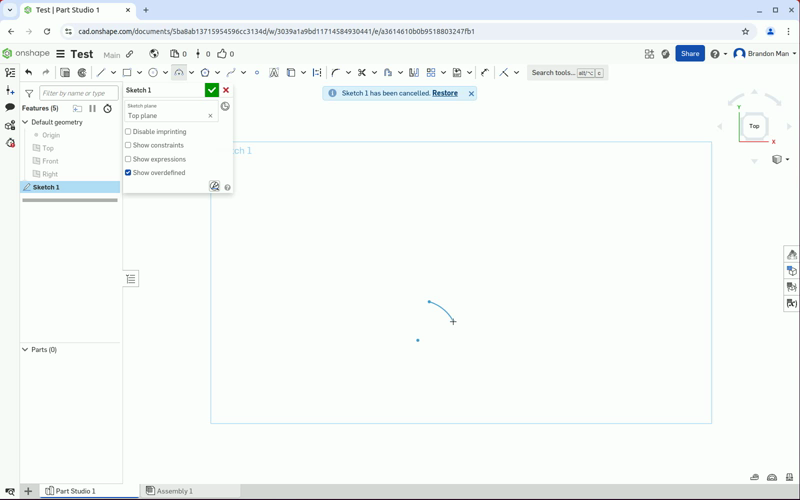
click(453, 321)
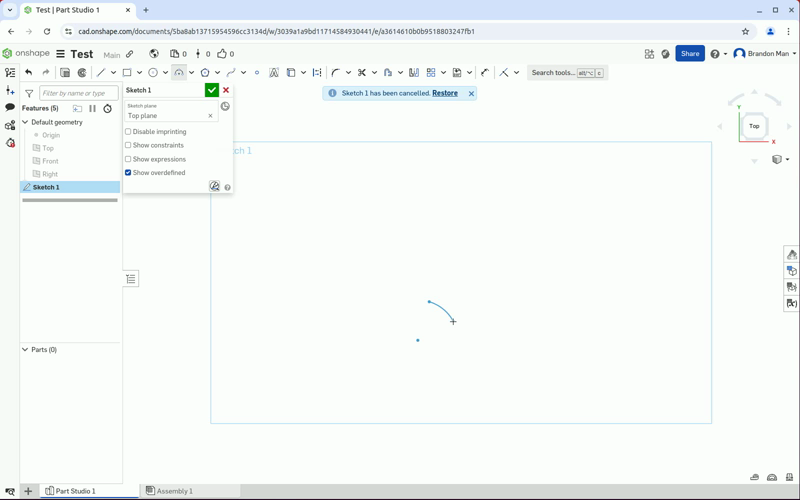
mouse_move(443, 308)
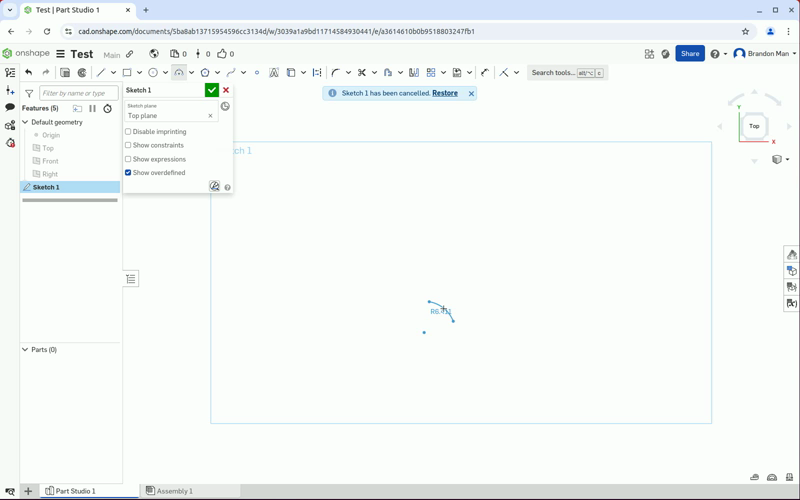
click(443, 308)
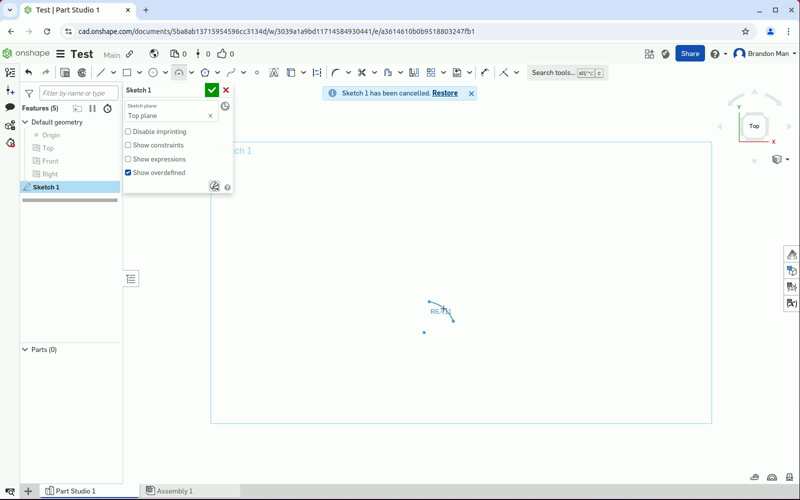
key_up(shift)
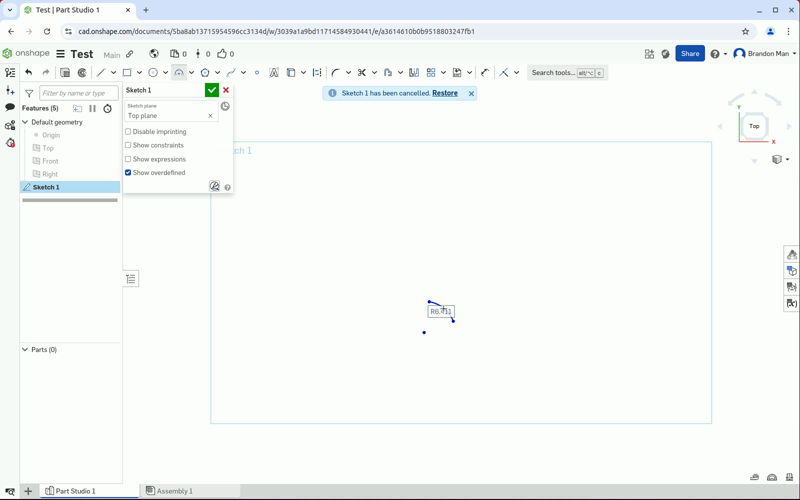
mouse_move(453, 321)
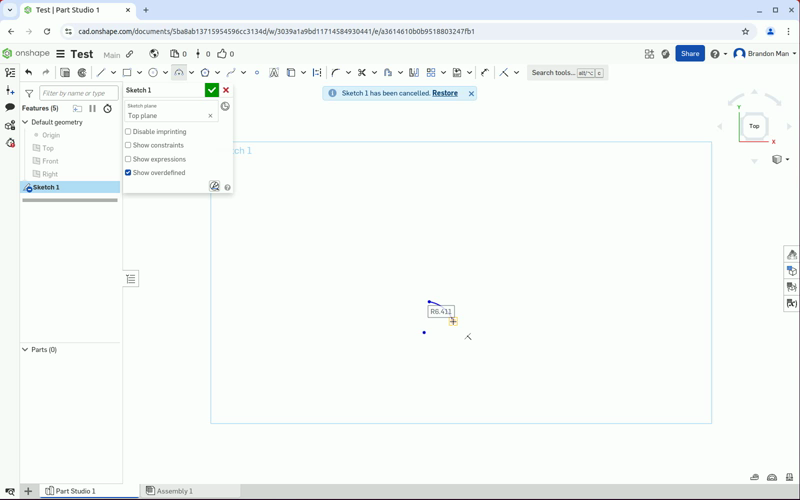
click(453, 321)
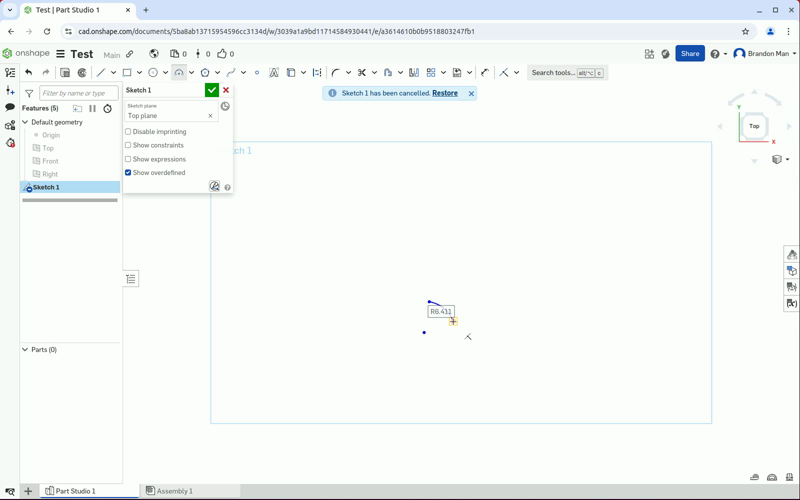
key_down(shift)
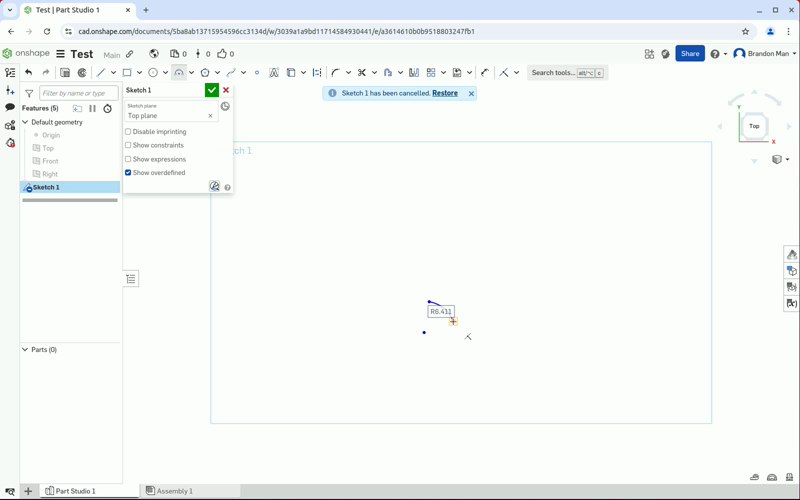
mouse_move(455, 328)
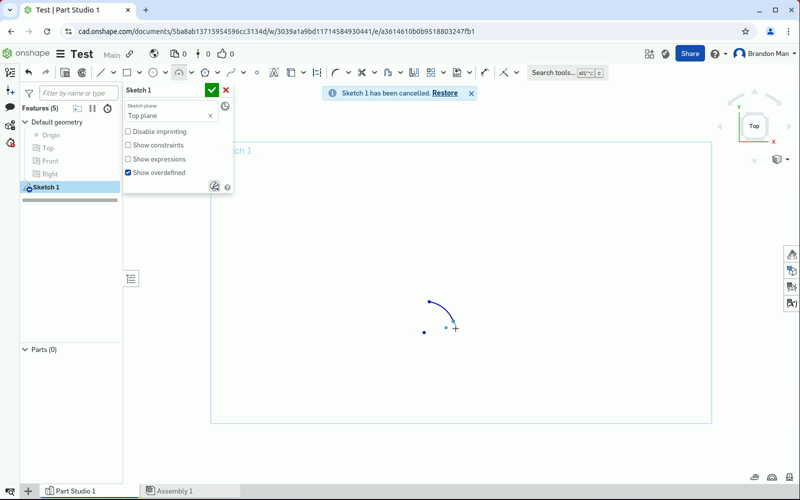
scroll(6)
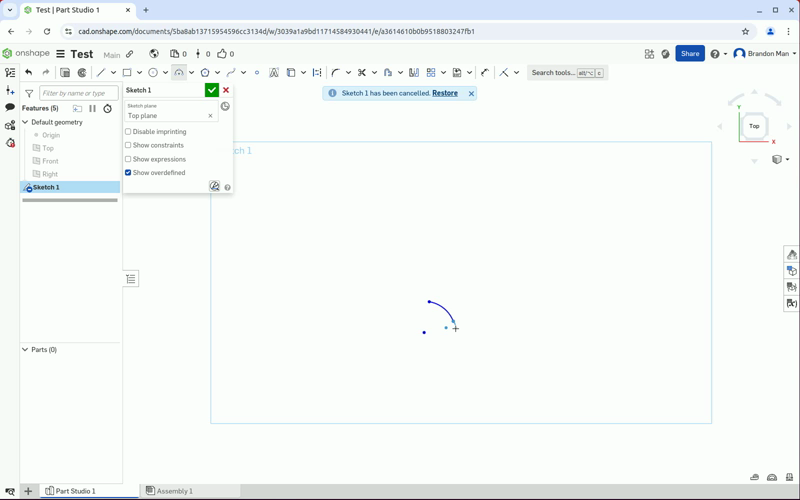
scroll(6)
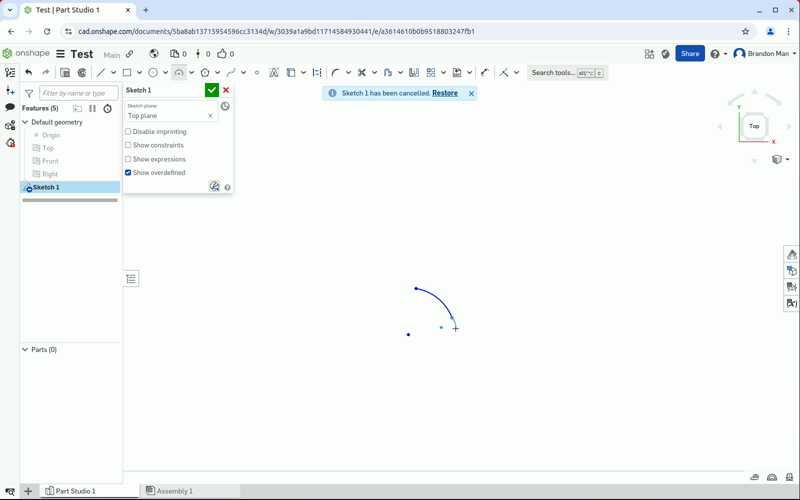
scroll(6)
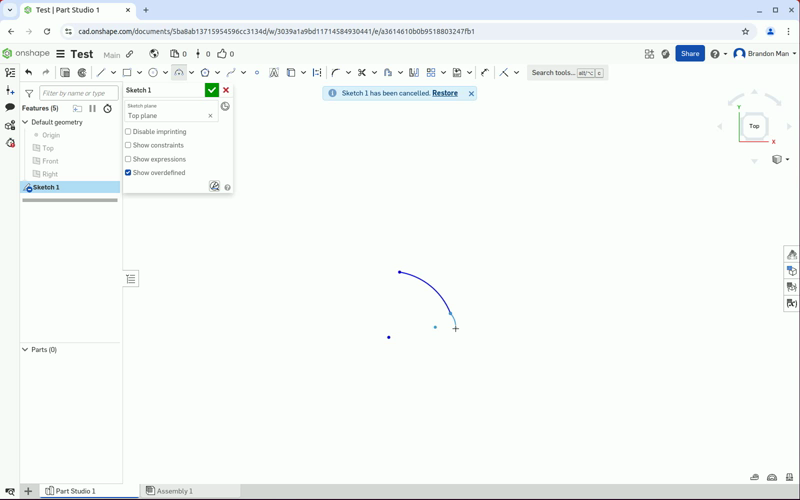
scroll(6)
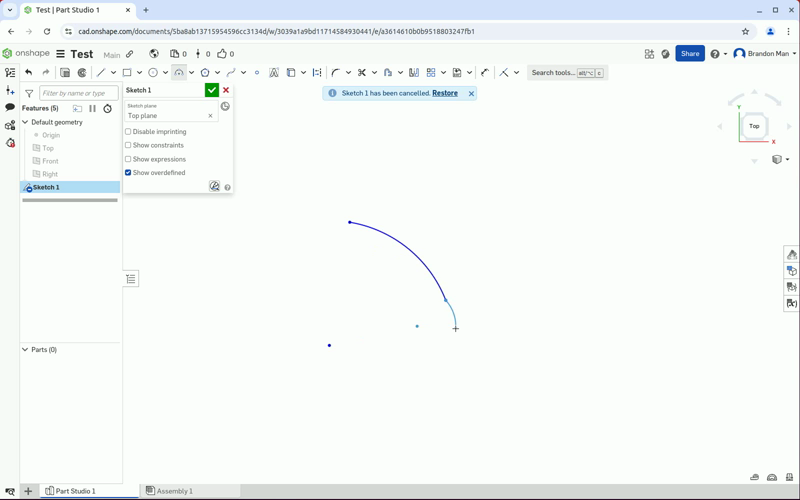
scroll(6)
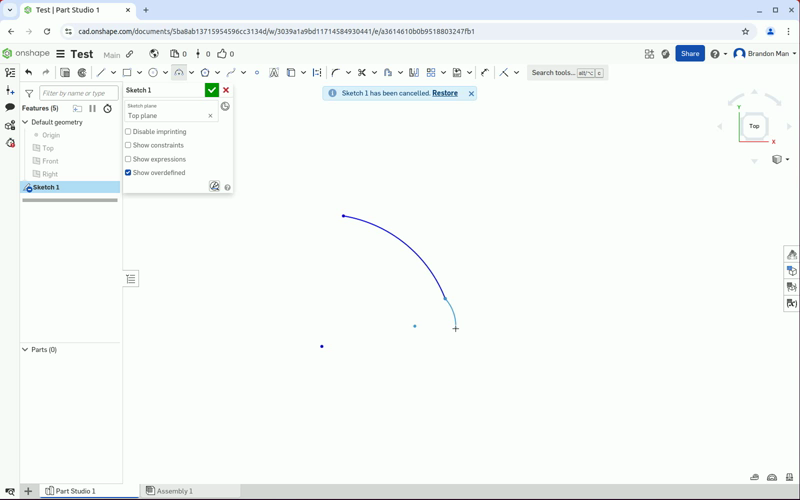
scroll(6)
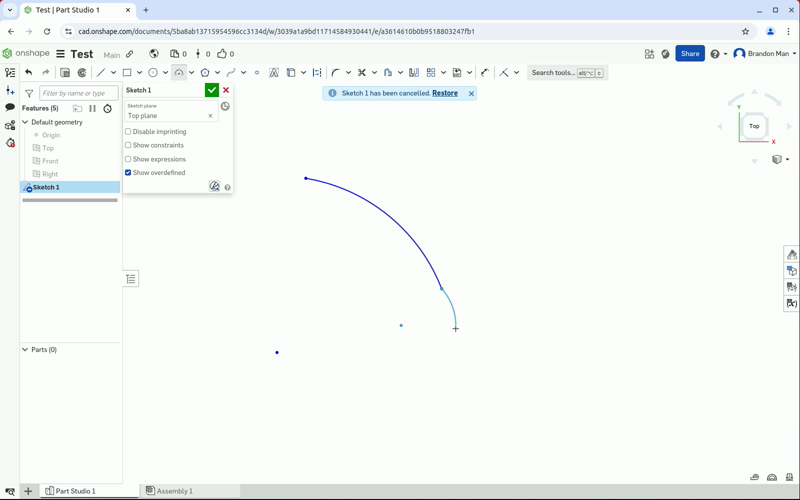
scroll(6)
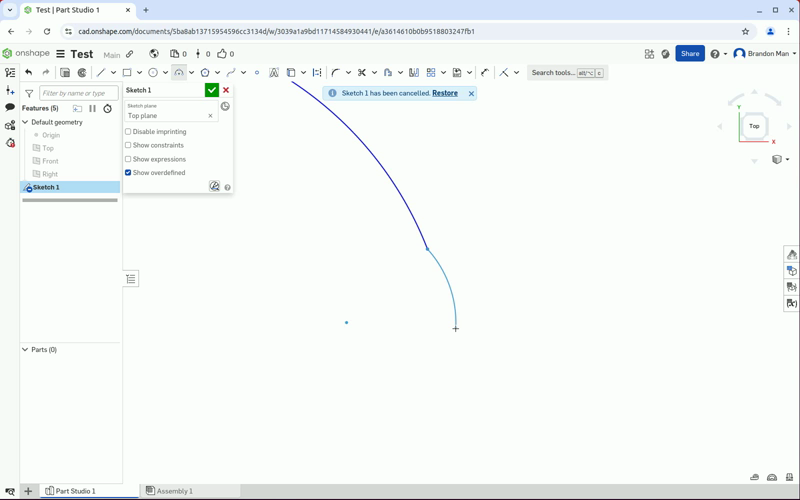
click(455, 328)
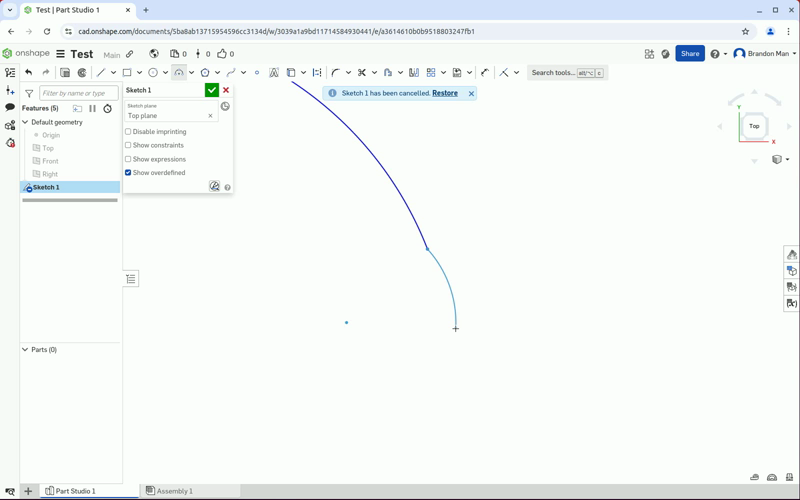
scroll(-6)
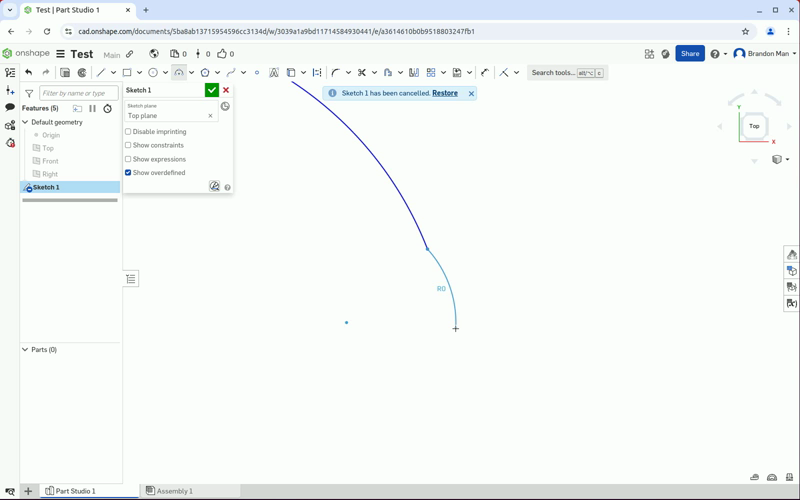
scroll(-6)
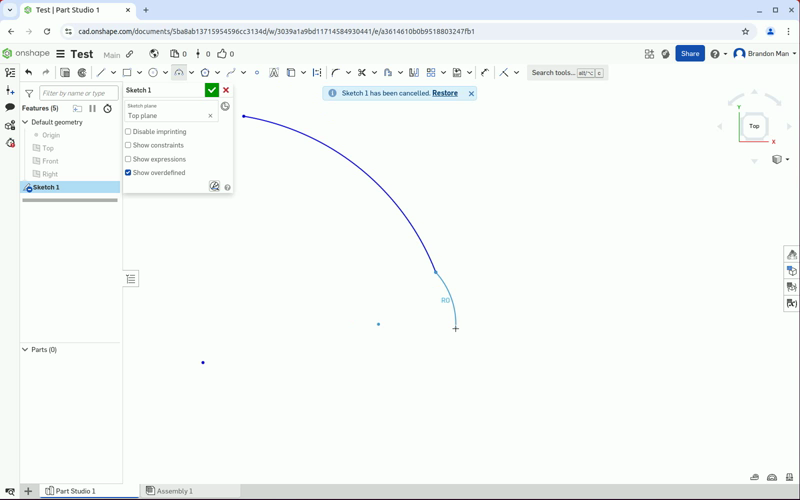
scroll(-6)
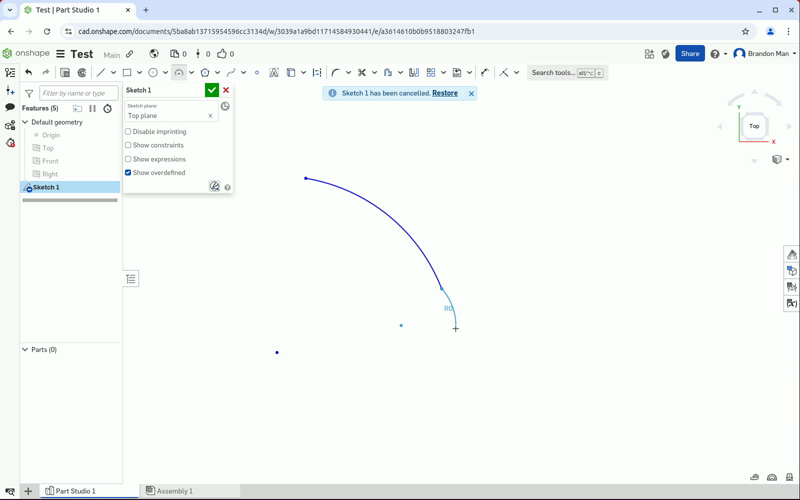
scroll(-6)
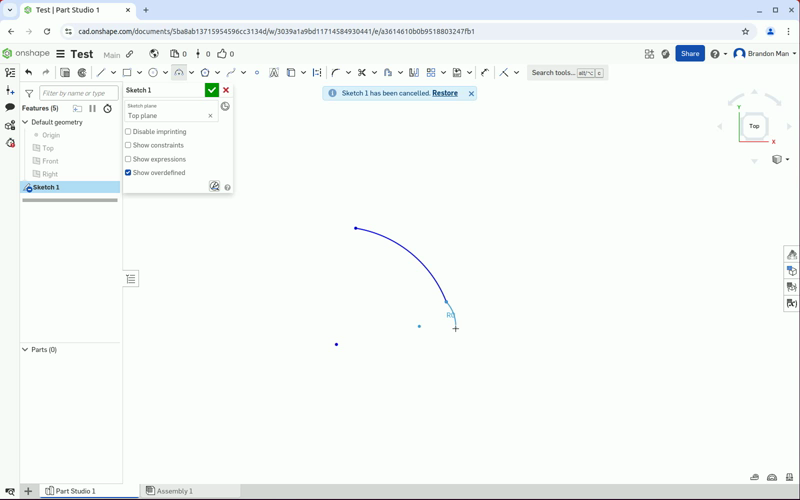
scroll(-6)
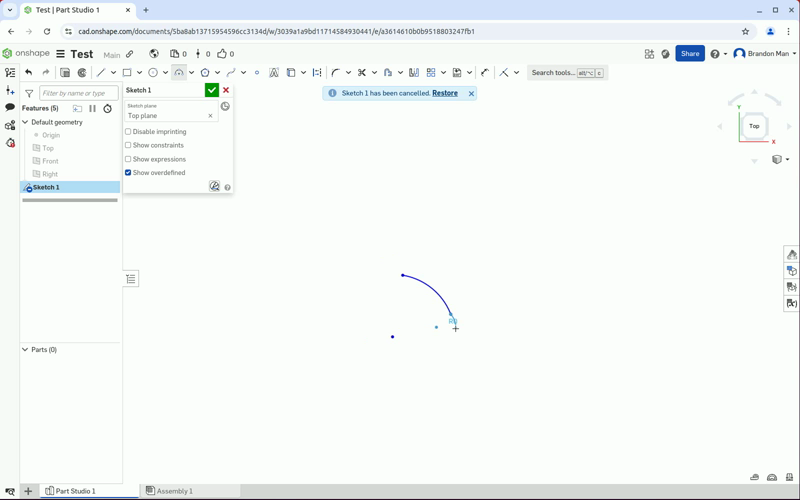
scroll(-6)
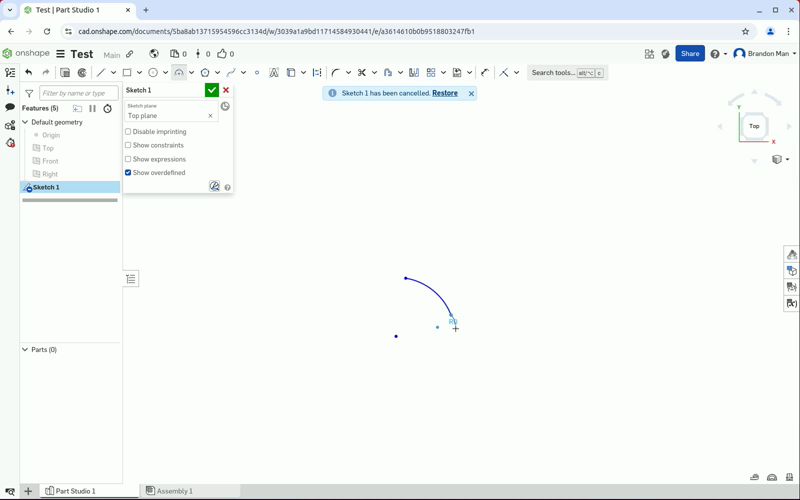
scroll(-6)
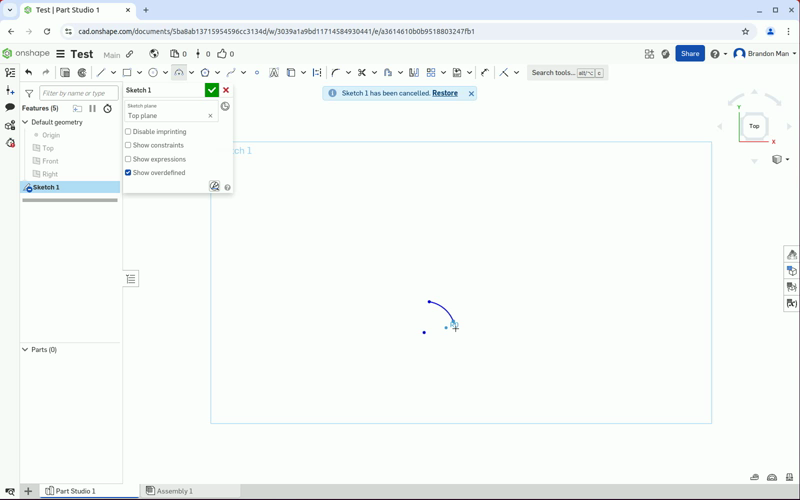
mouse_move(454, 324)
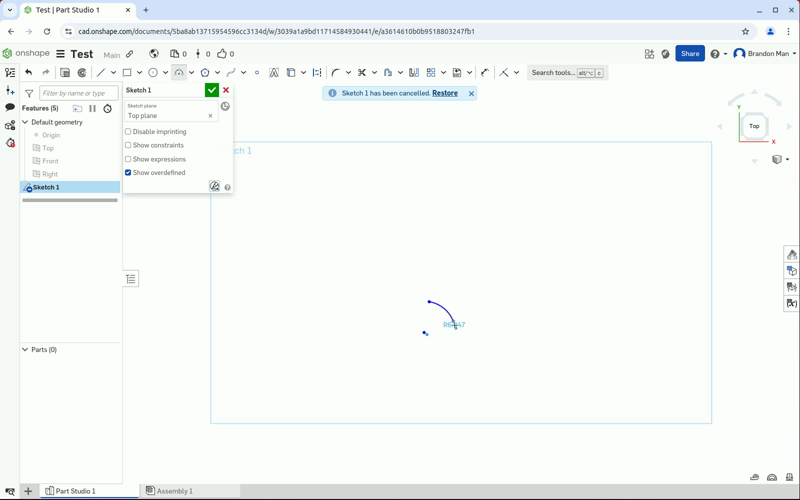
scroll(6)
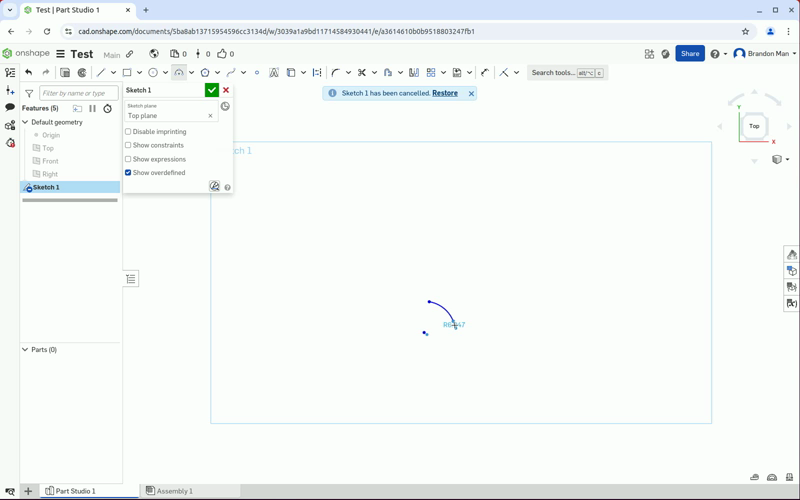
scroll(6)
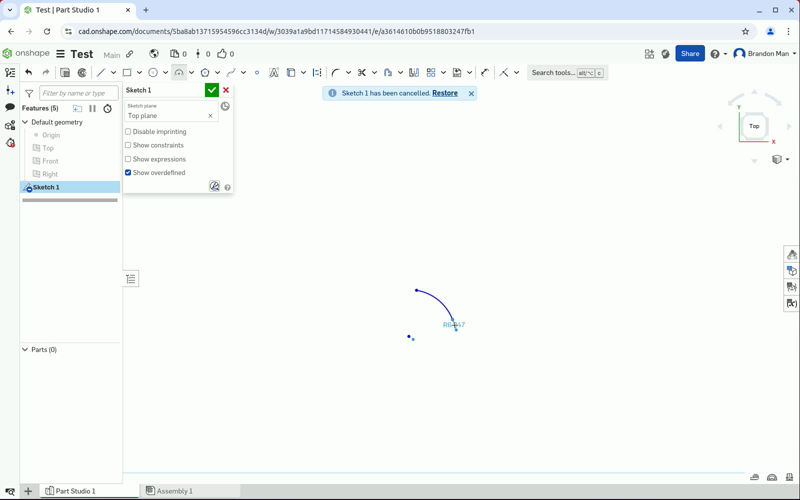
scroll(6)
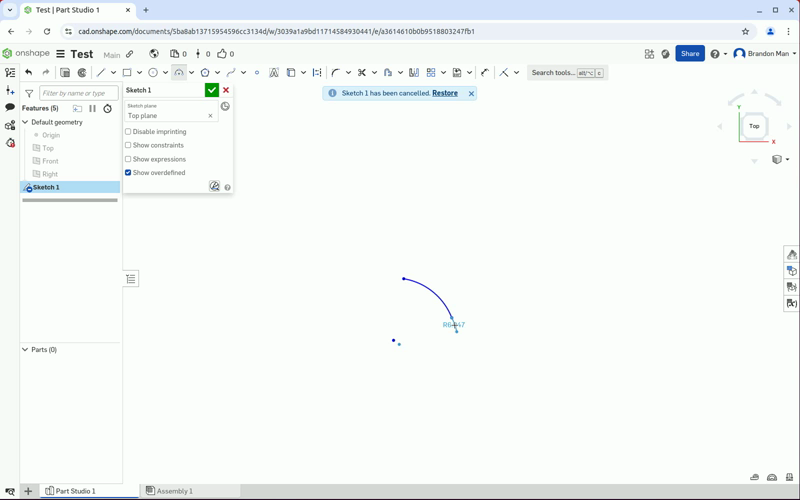
scroll(6)
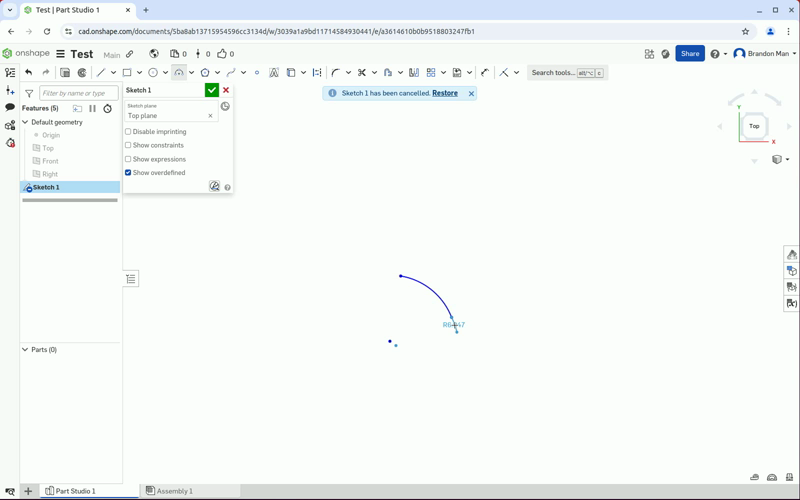
scroll(6)
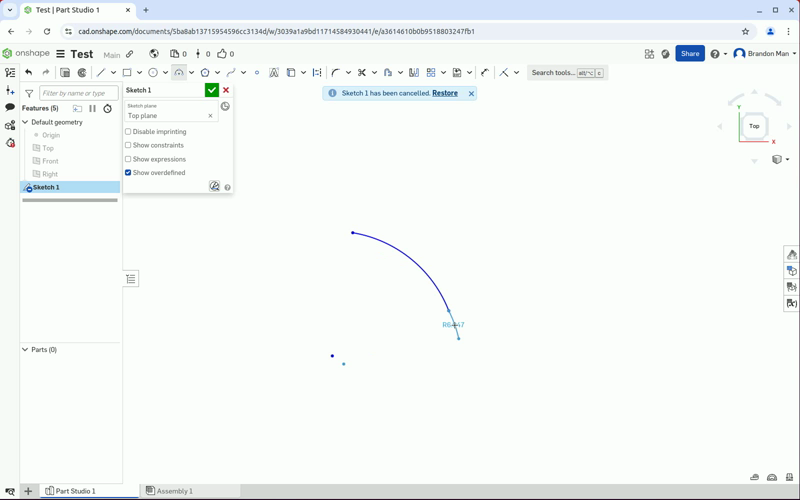
scroll(6)
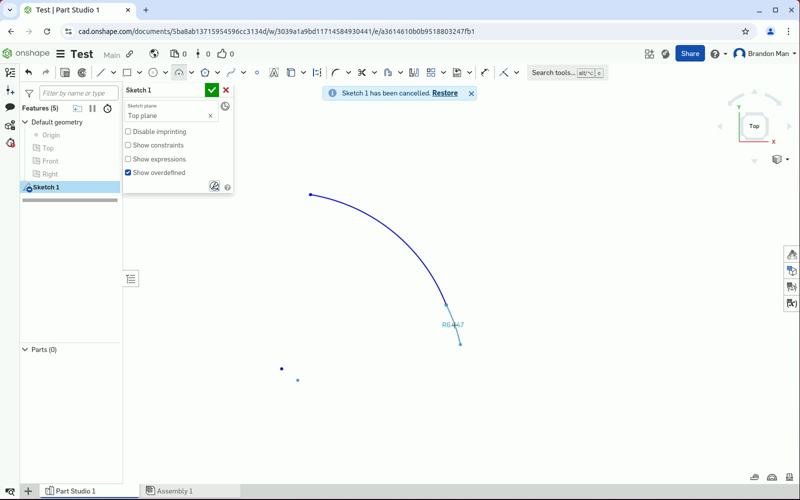
scroll(6)
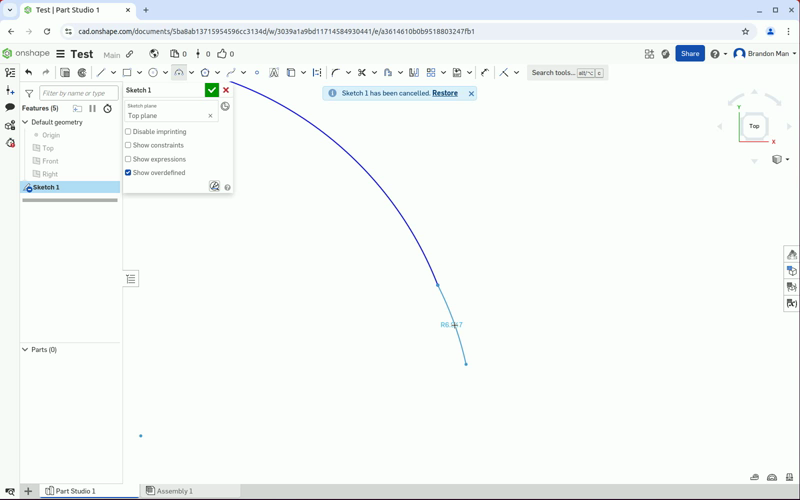
click(454, 324)
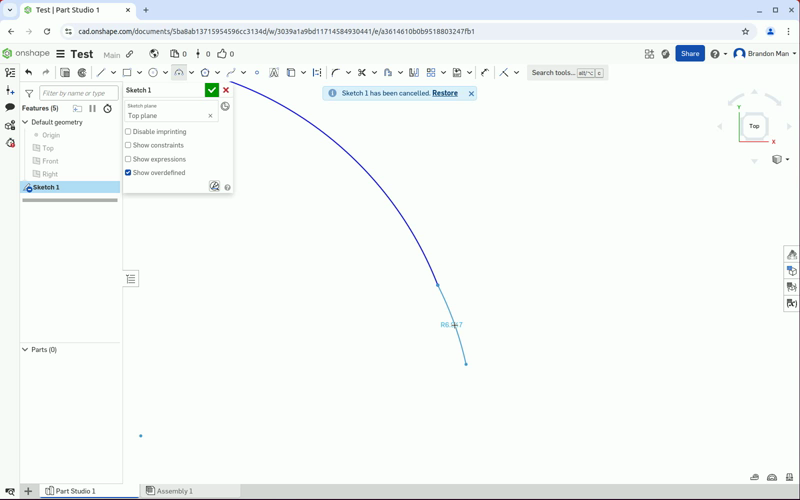
scroll(-6)
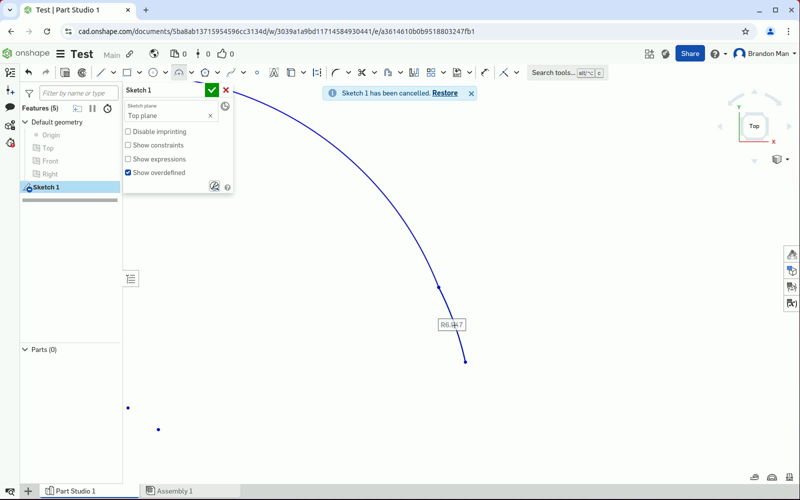
scroll(-6)
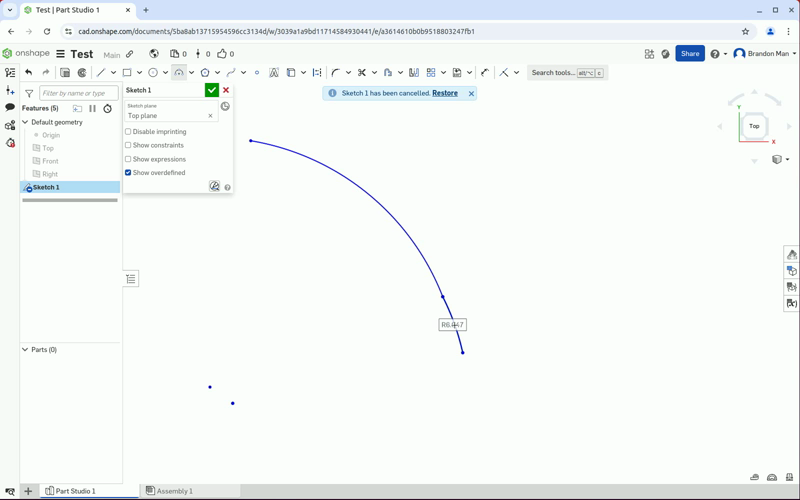
scroll(-6)
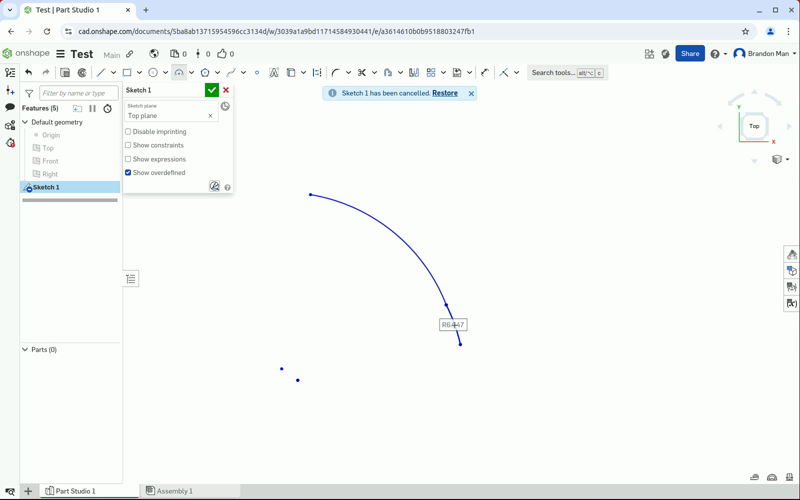
scroll(-6)
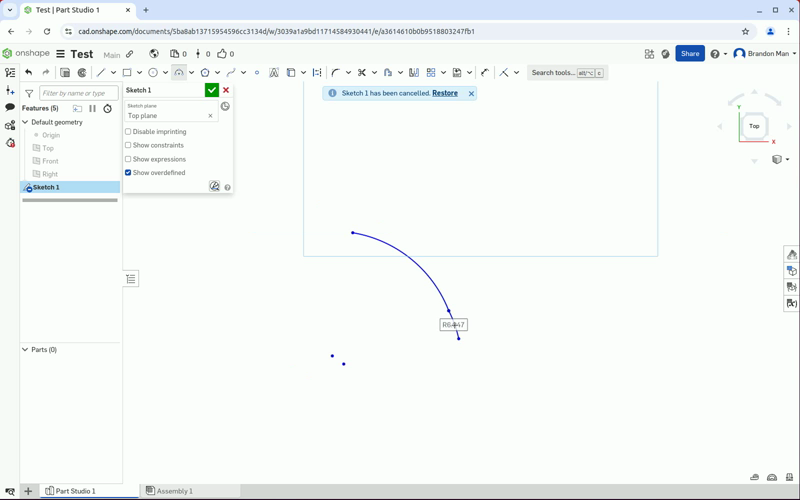
scroll(-6)
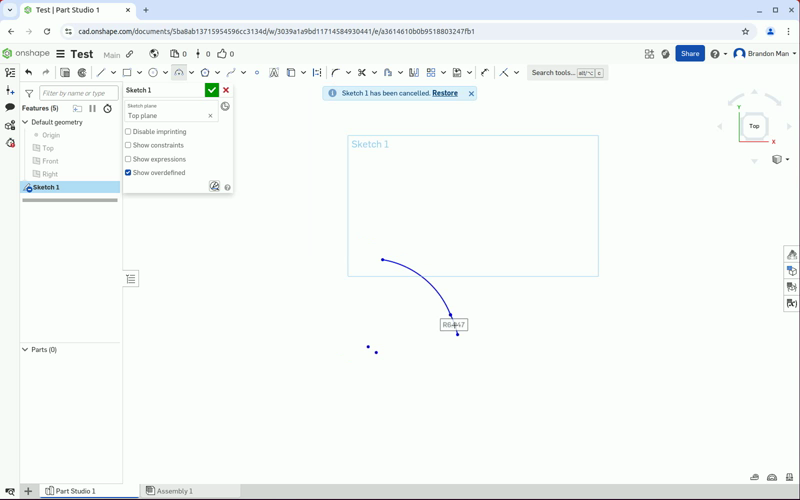
scroll(-6)
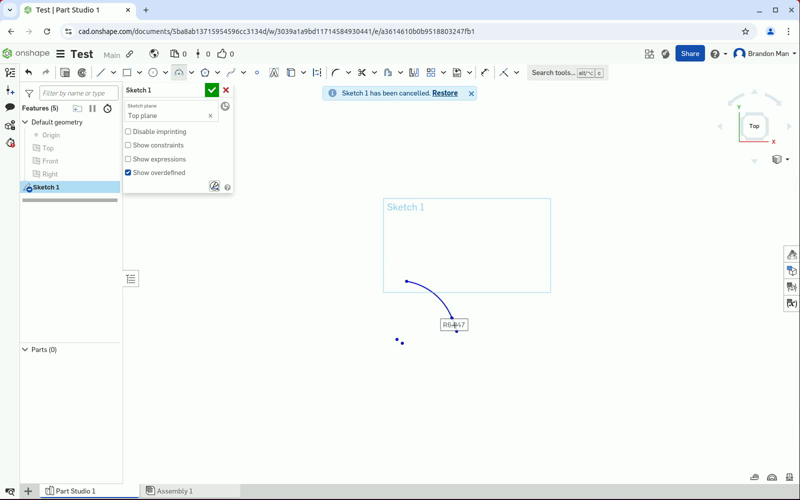
scroll(-6)
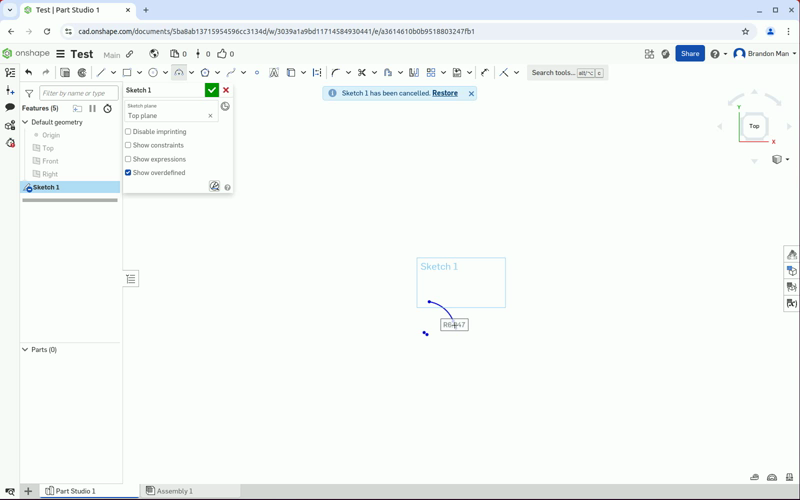
key_up(shift)
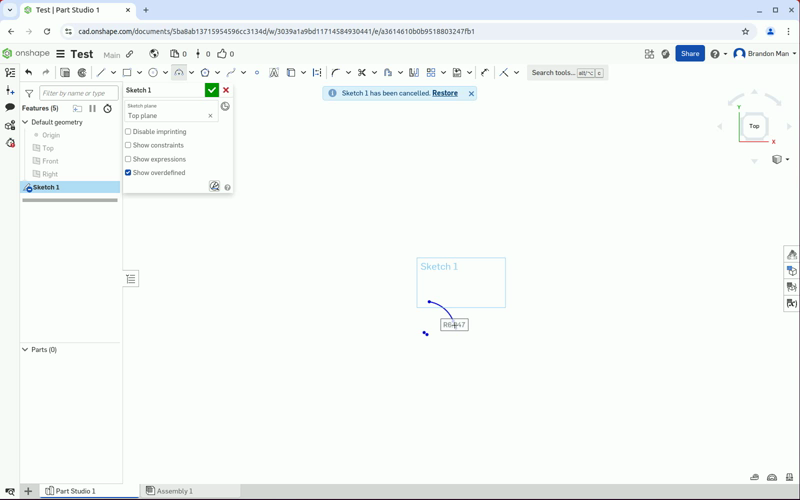
mouse_move(455, 328)
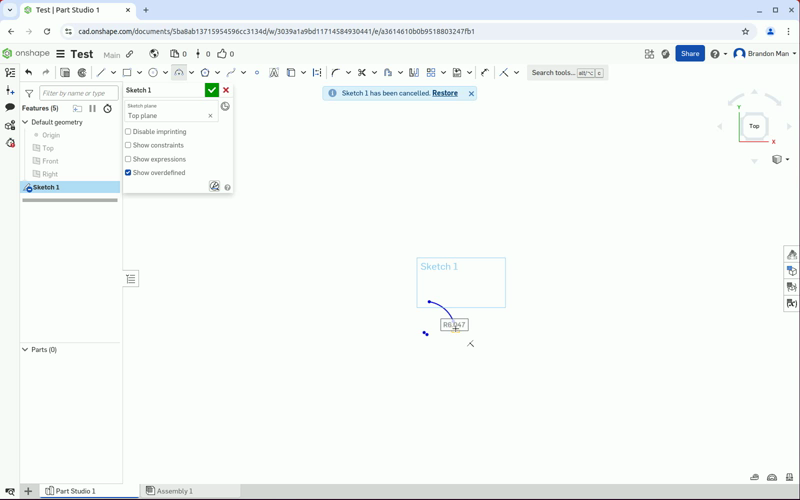
scroll(6)
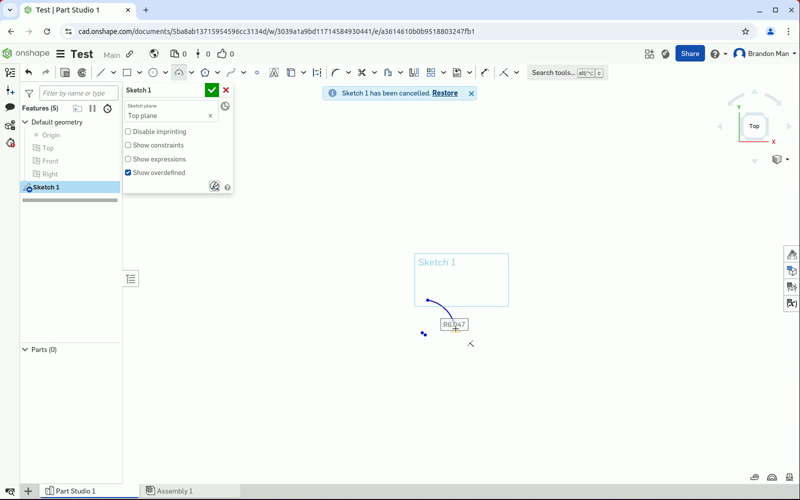
scroll(6)
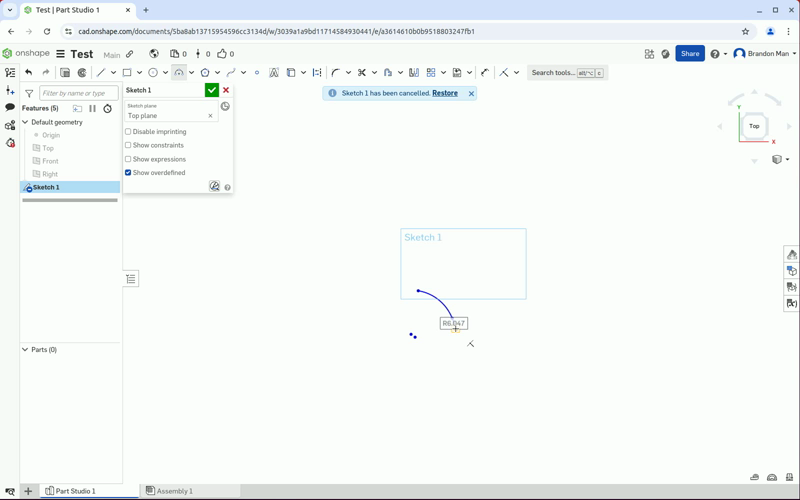
scroll(6)
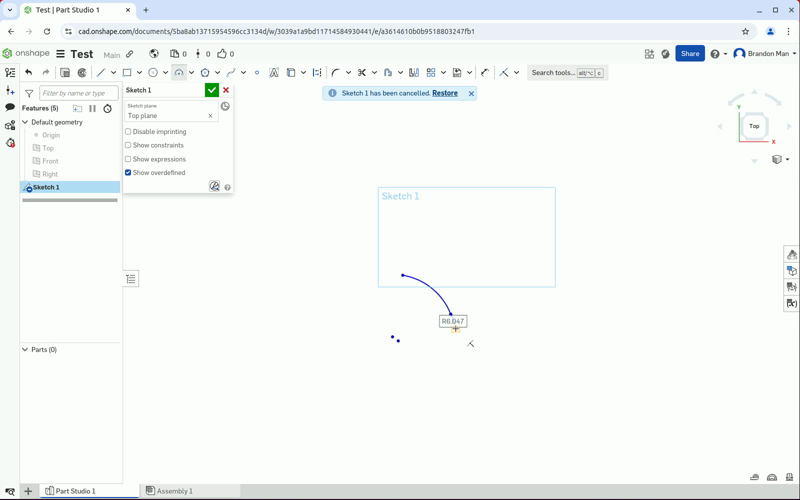
scroll(6)
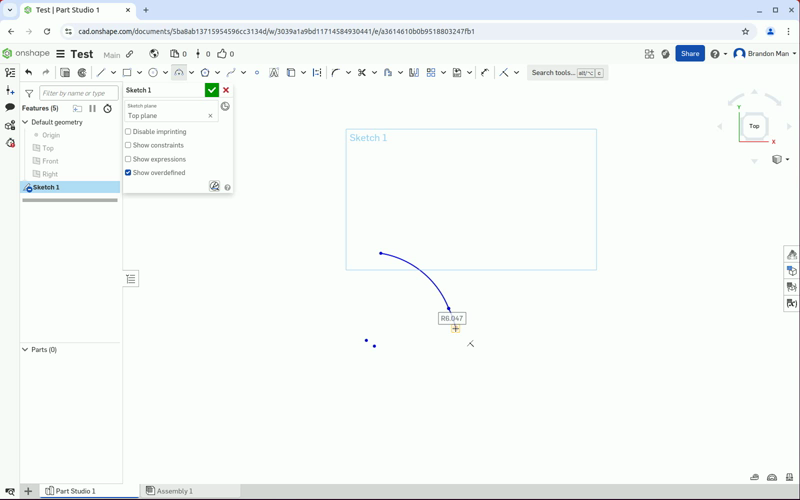
scroll(6)
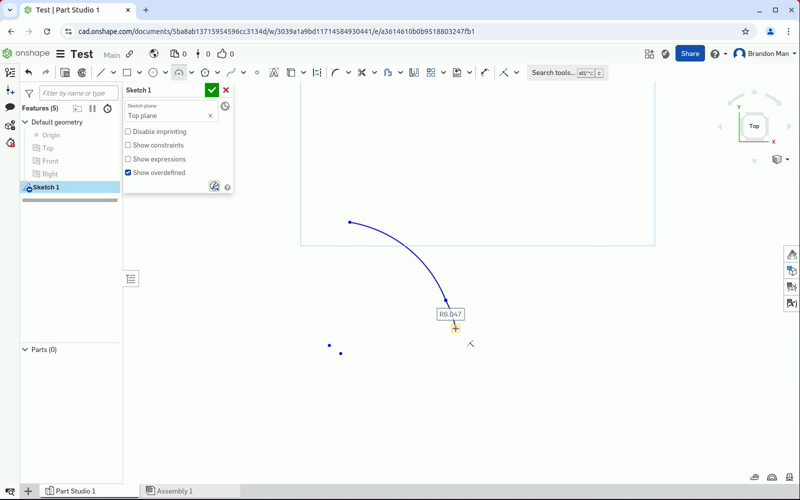
scroll(6)
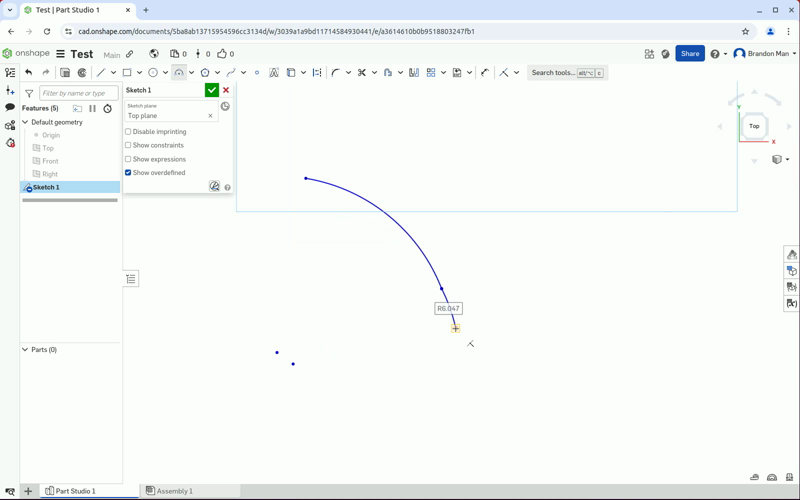
scroll(6)
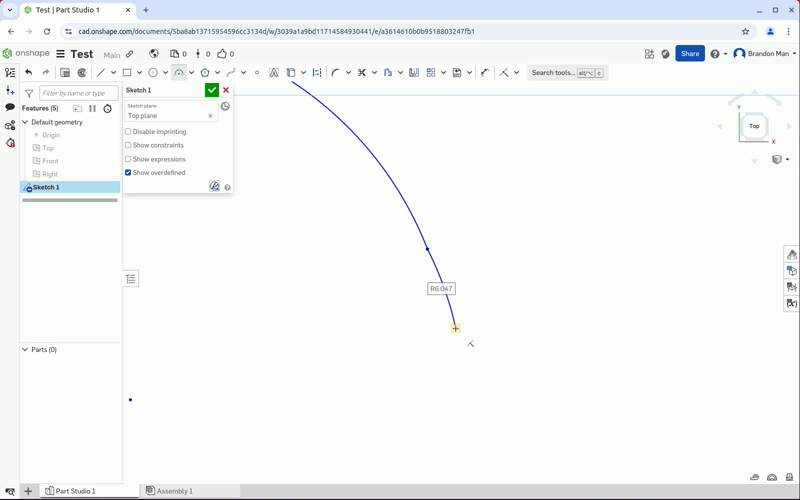
click(455, 328)
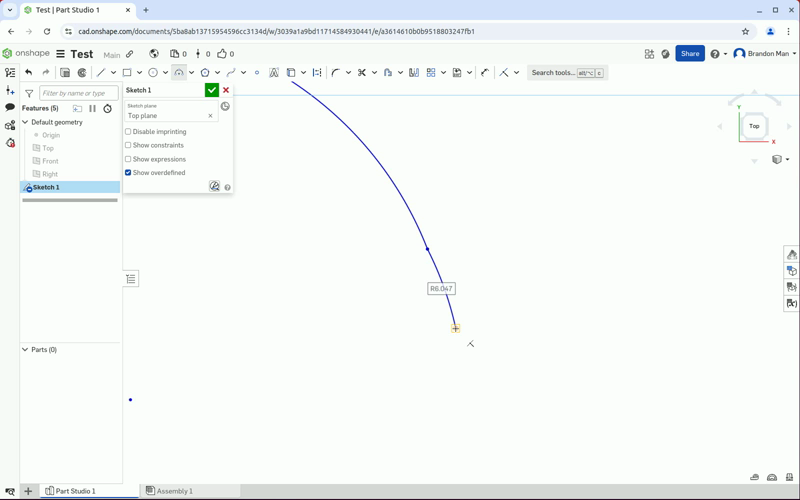
scroll(-6)
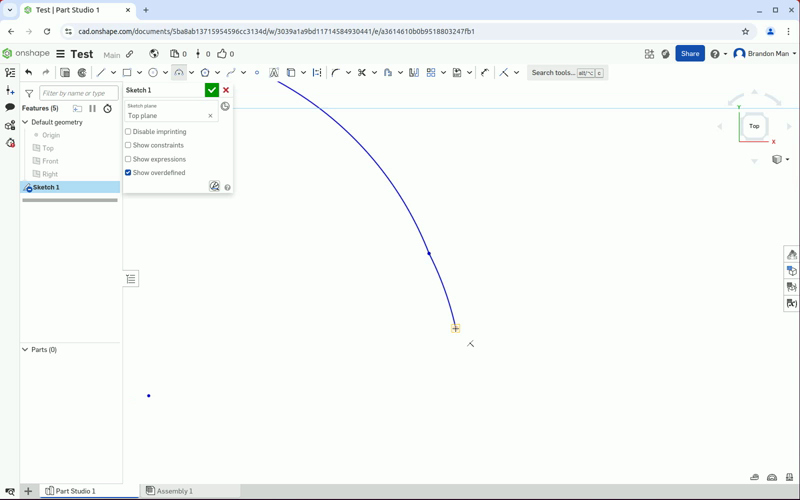
scroll(-6)
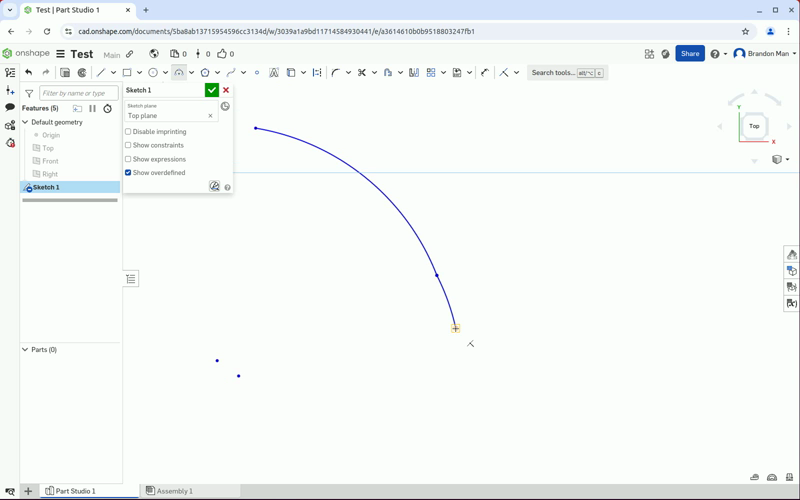
scroll(-6)
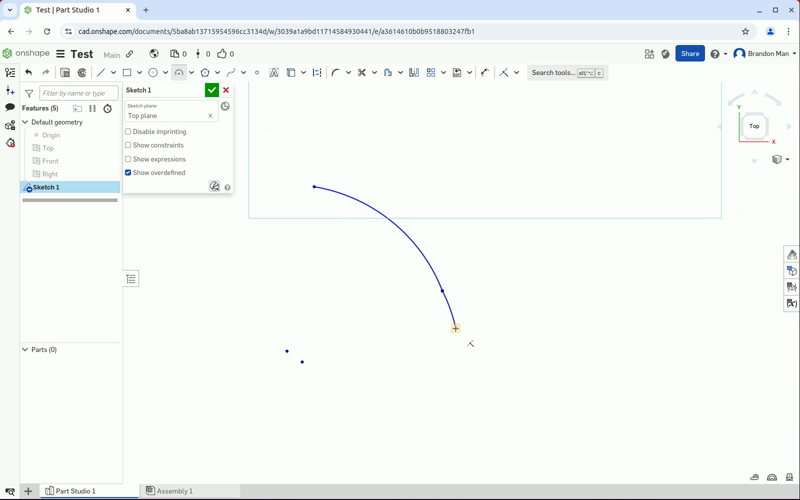
scroll(-6)
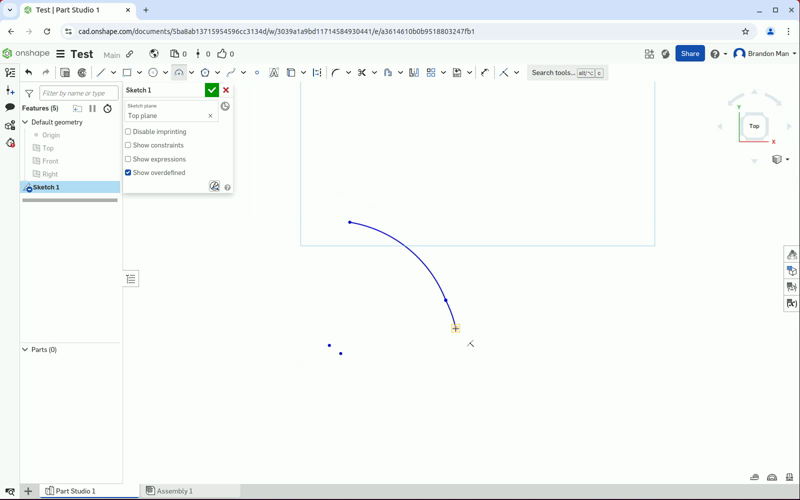
scroll(-6)
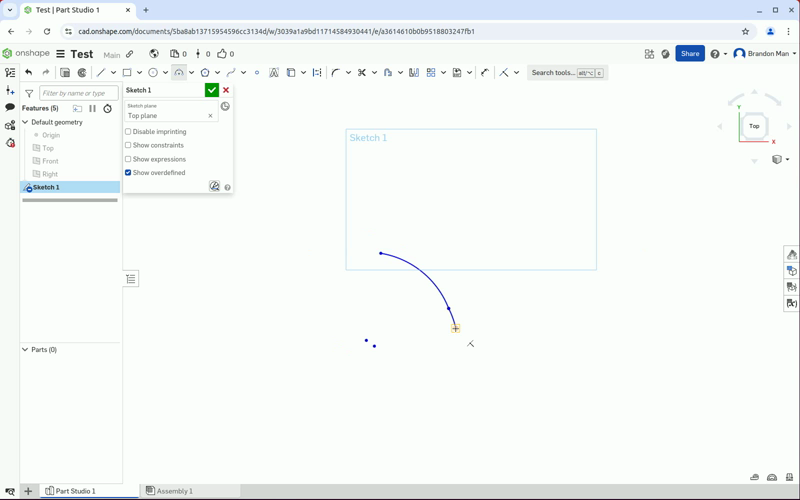
scroll(-6)
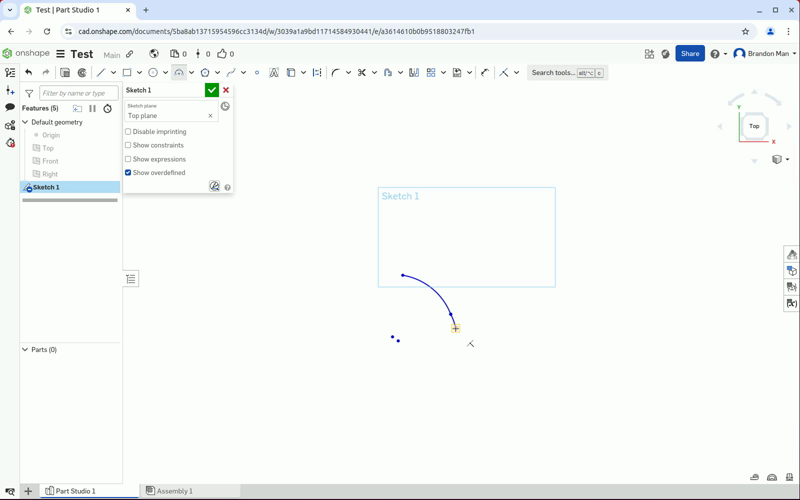
scroll(-6)
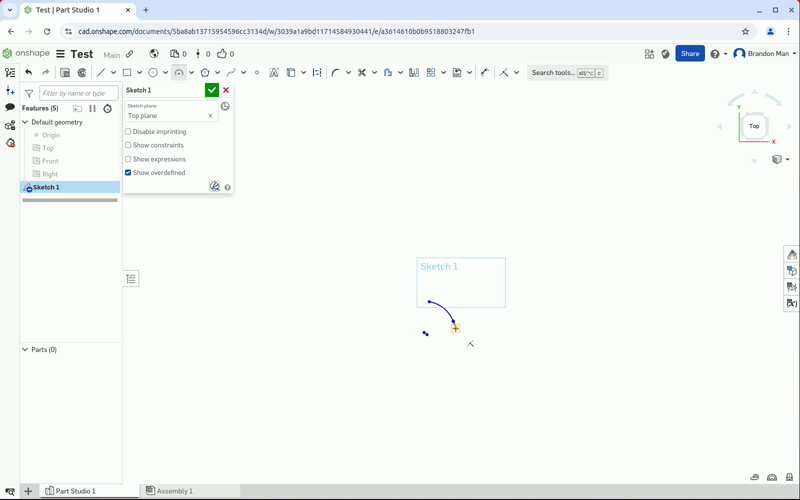
key_down(shift)
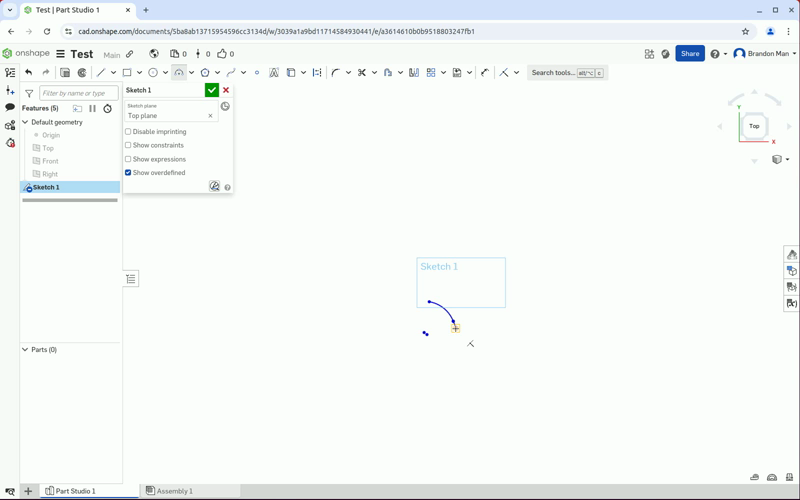
mouse_move(470, 328)
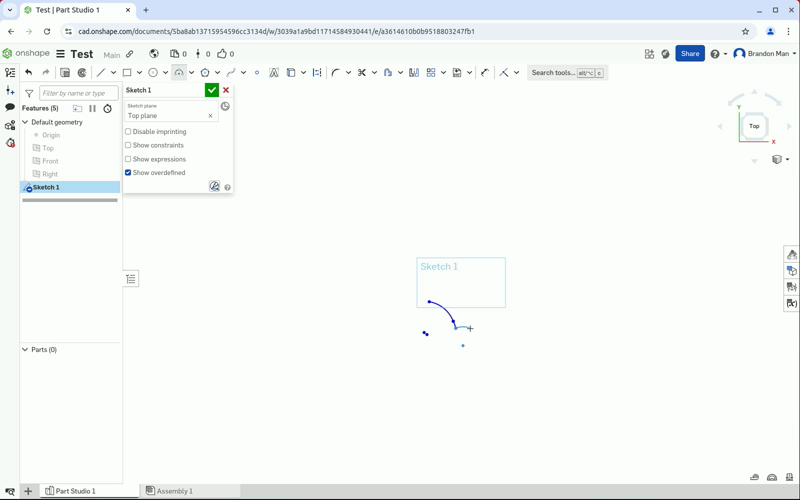
click(470, 328)
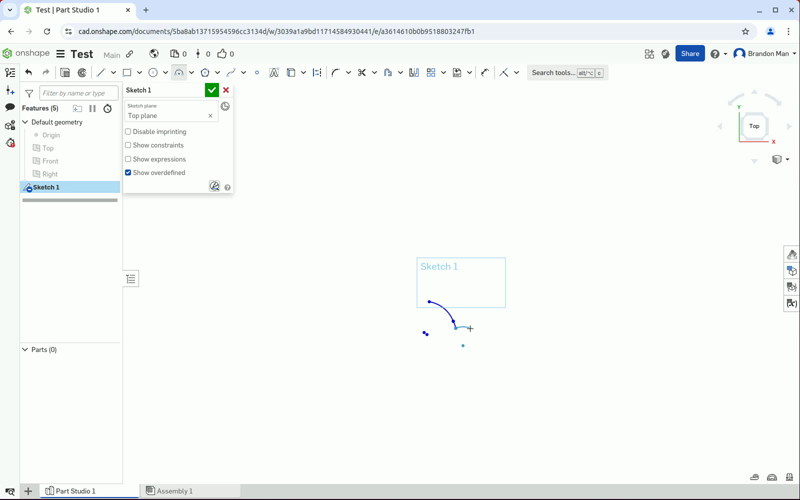
mouse_move(462, 332)
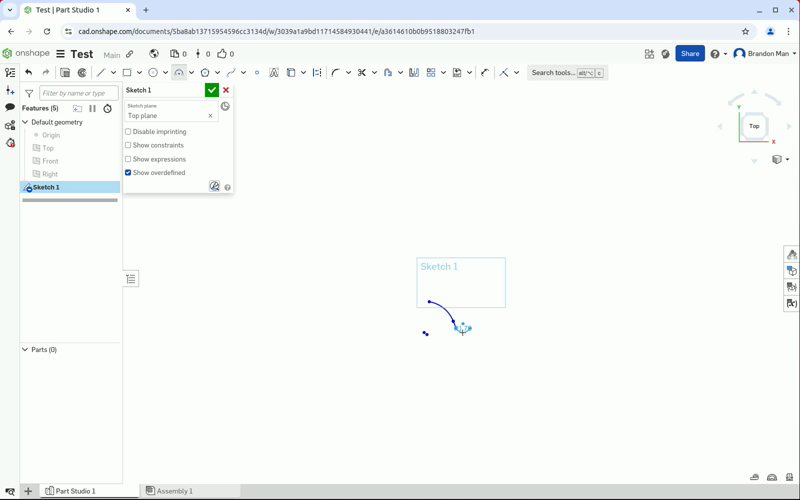
click(462, 332)
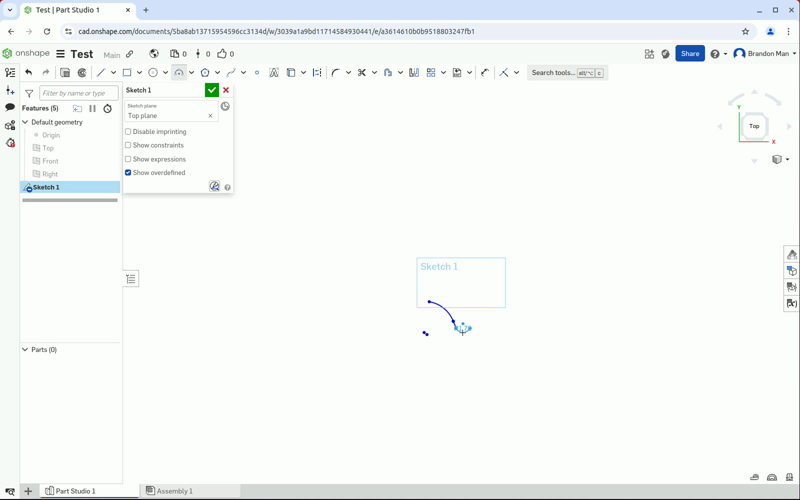
key_up(shift)
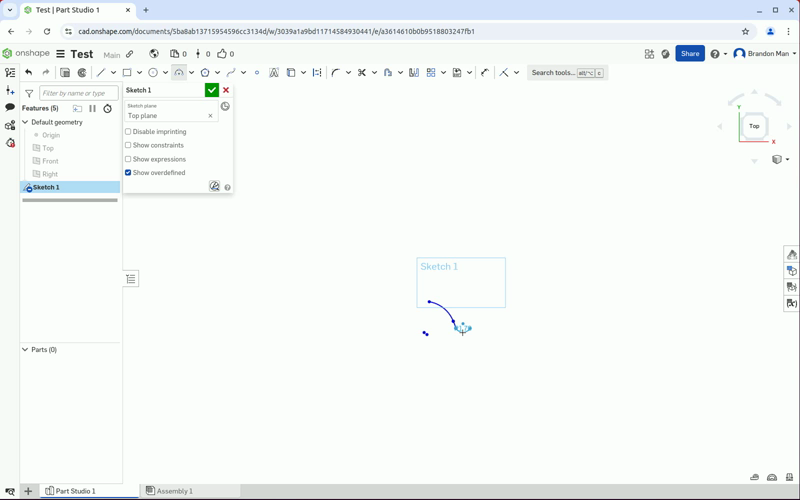
mouse_move(470, 328)
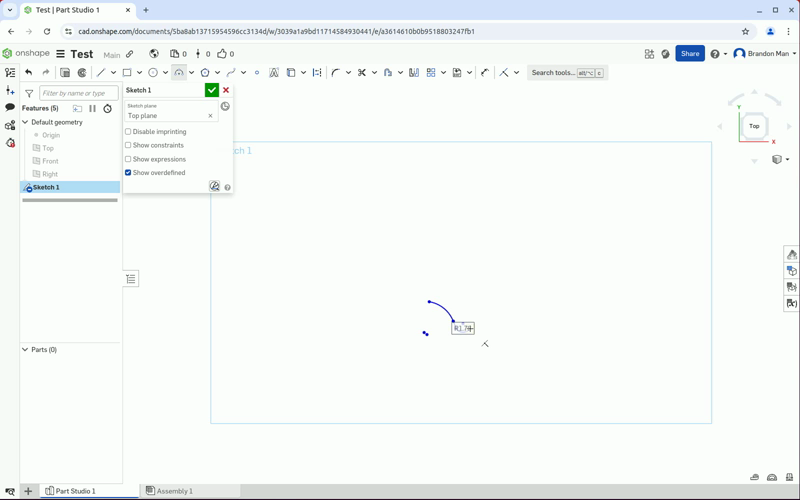
click(470, 328)
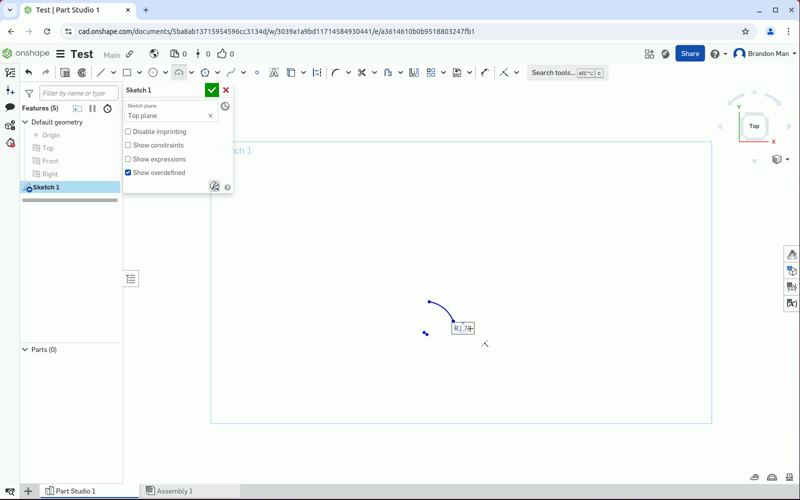
key_down(shift)
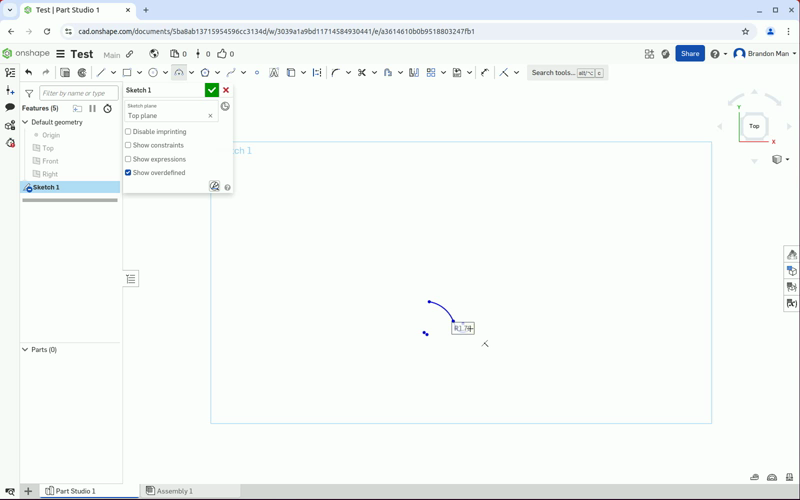
mouse_move(472, 321)
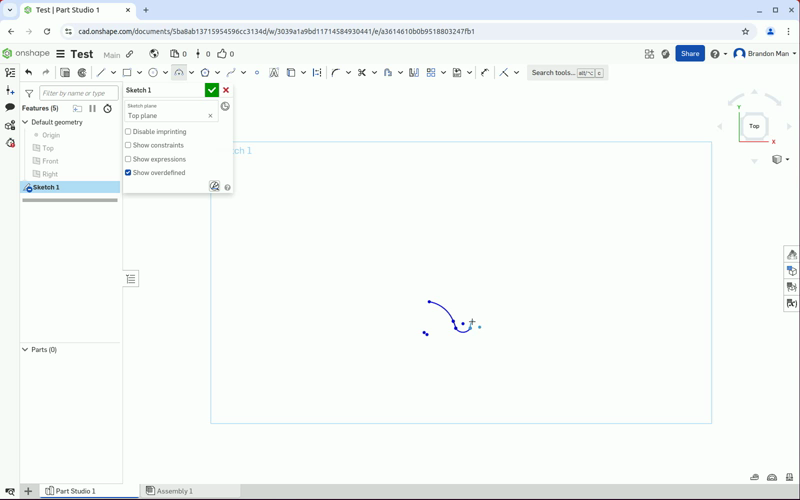
scroll(6)
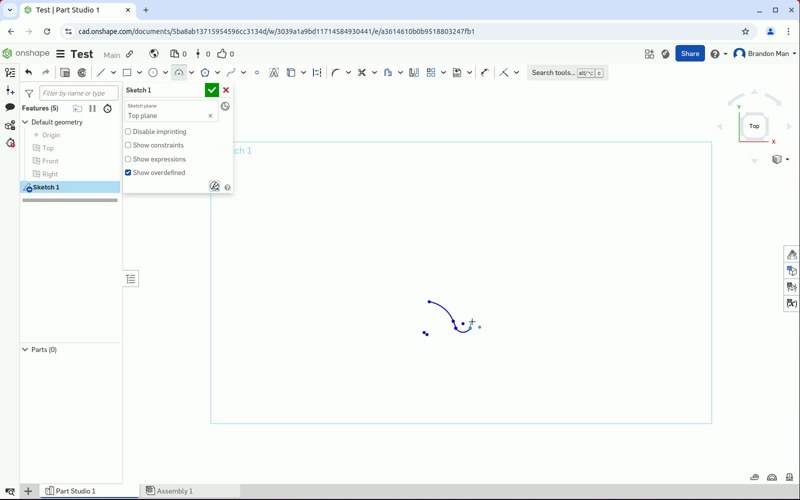
scroll(6)
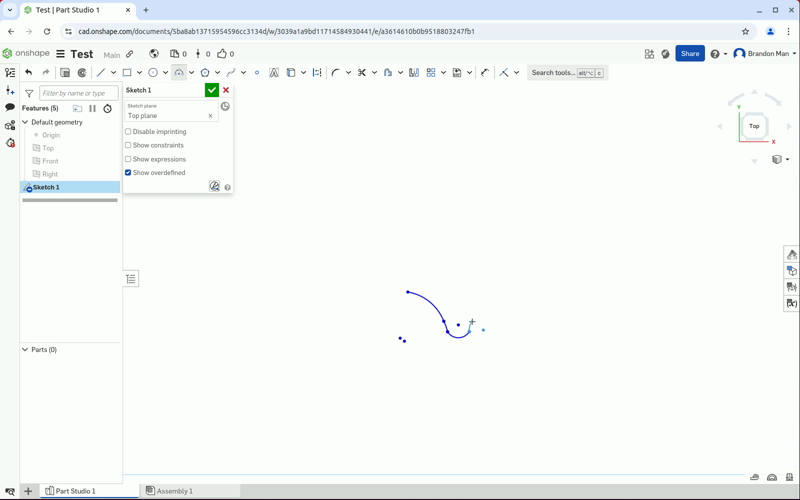
scroll(6)
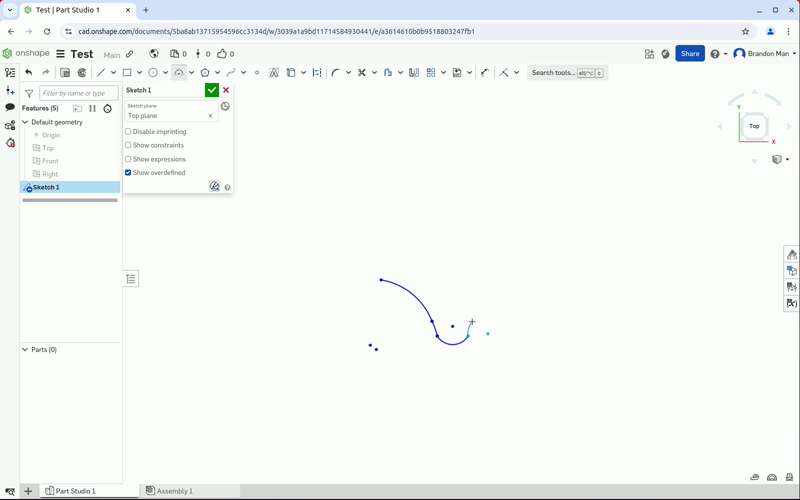
scroll(6)
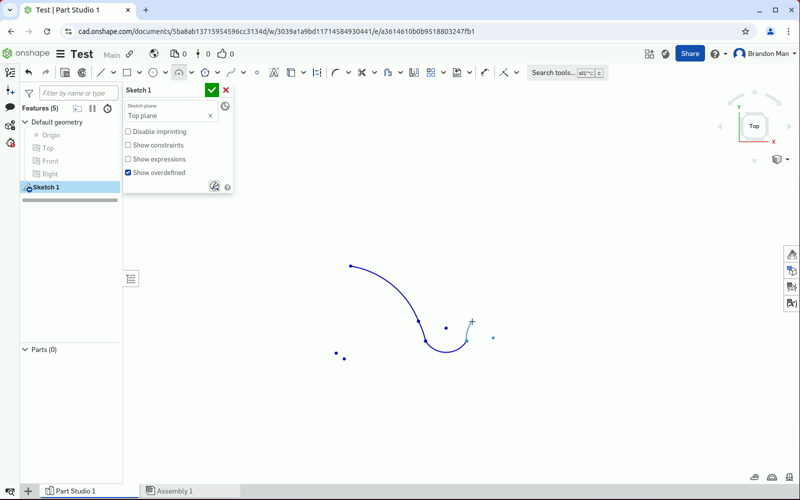
scroll(6)
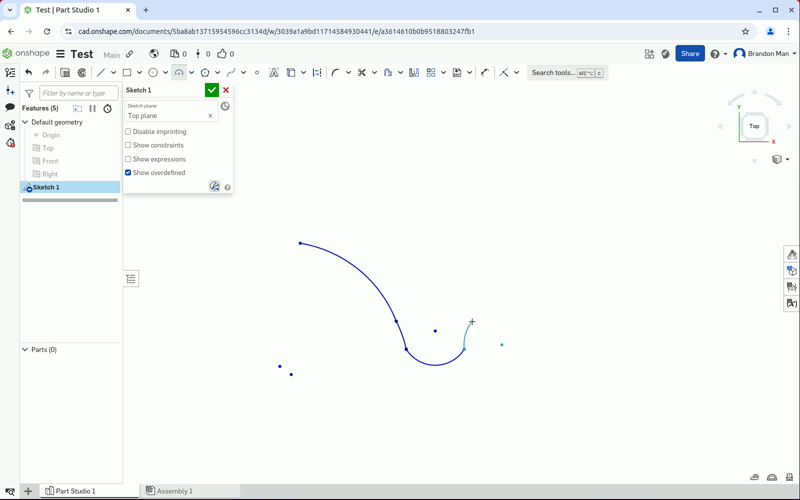
scroll(6)
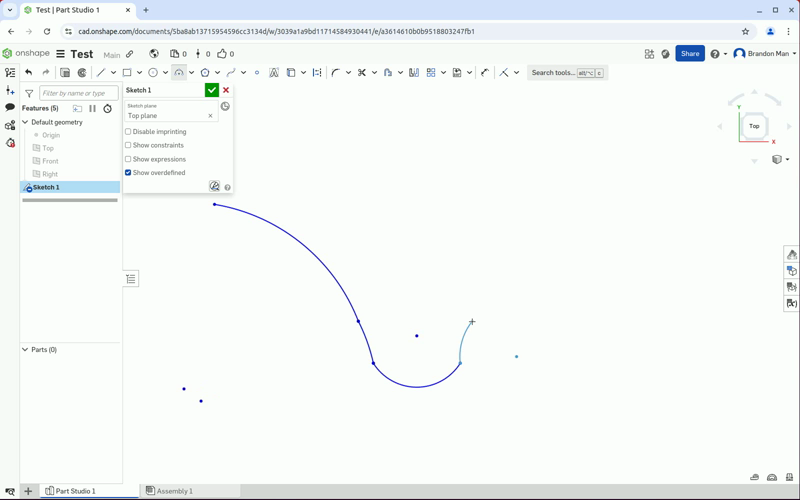
scroll(6)
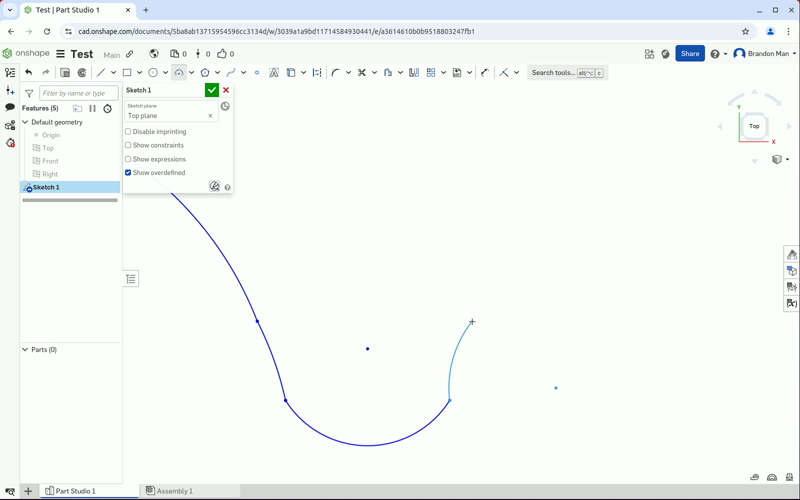
click(472, 321)
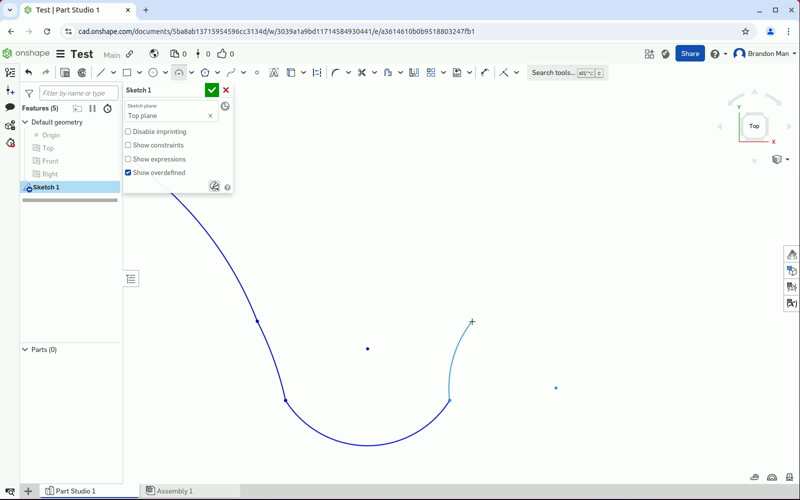
scroll(-6)
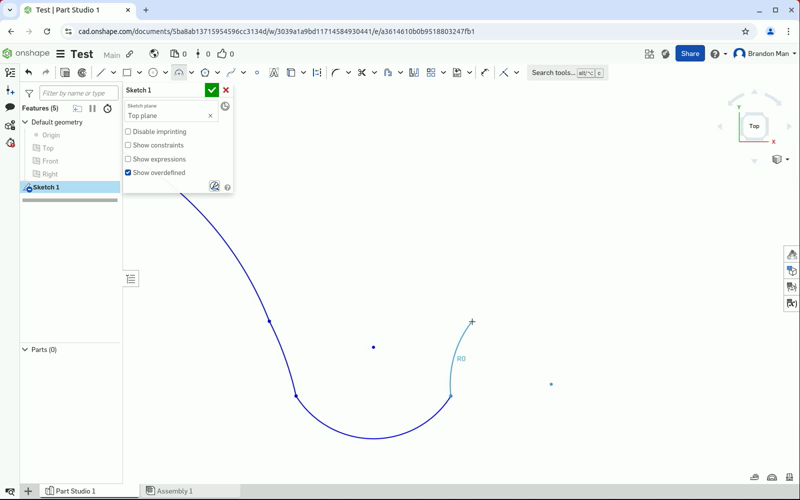
scroll(-6)
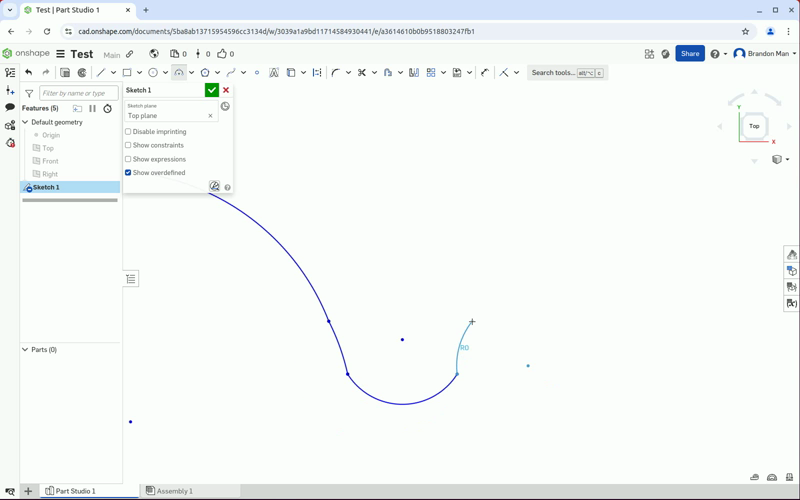
scroll(-6)
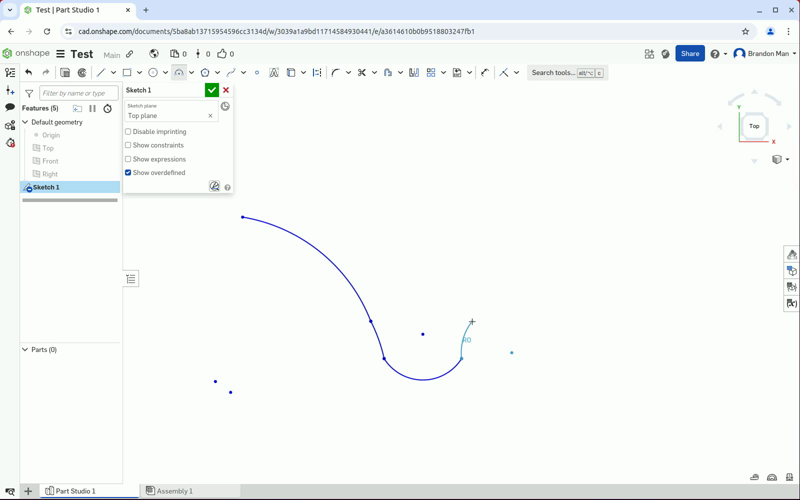
scroll(-6)
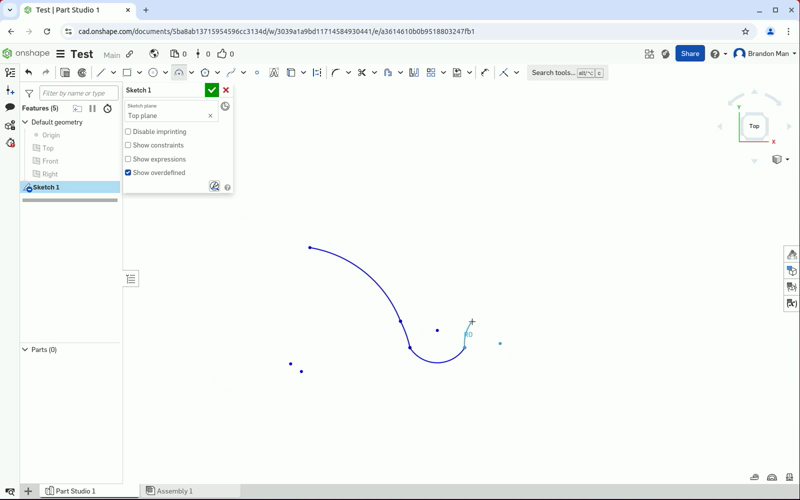
scroll(-6)
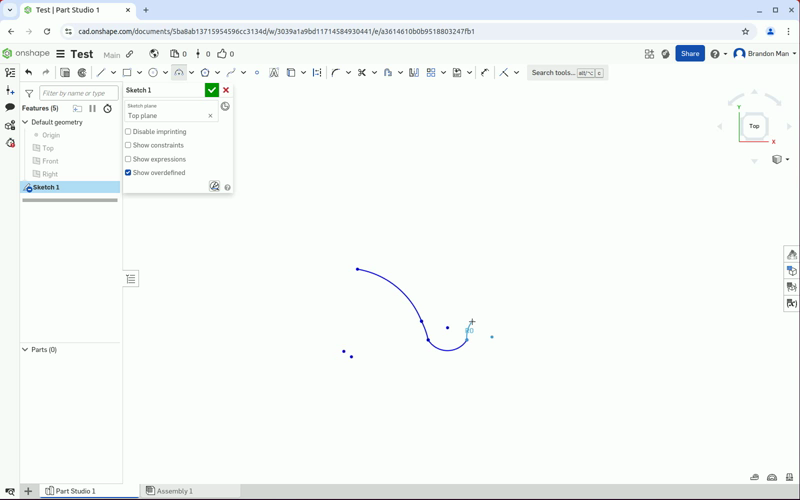
scroll(-6)
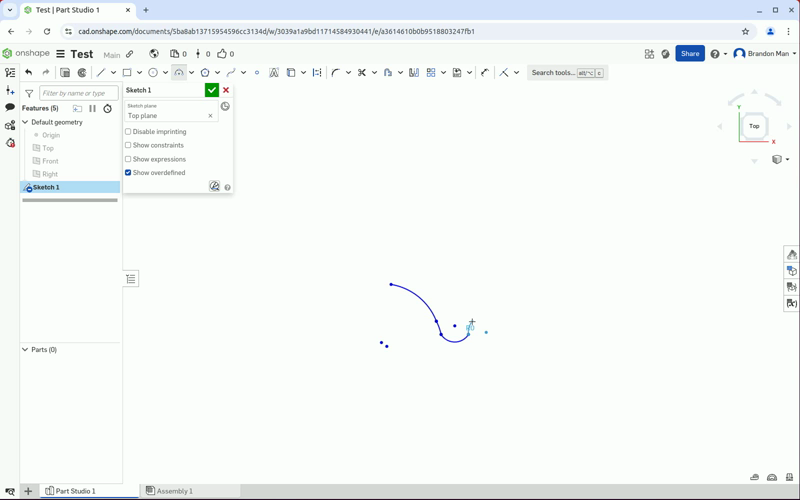
scroll(-6)
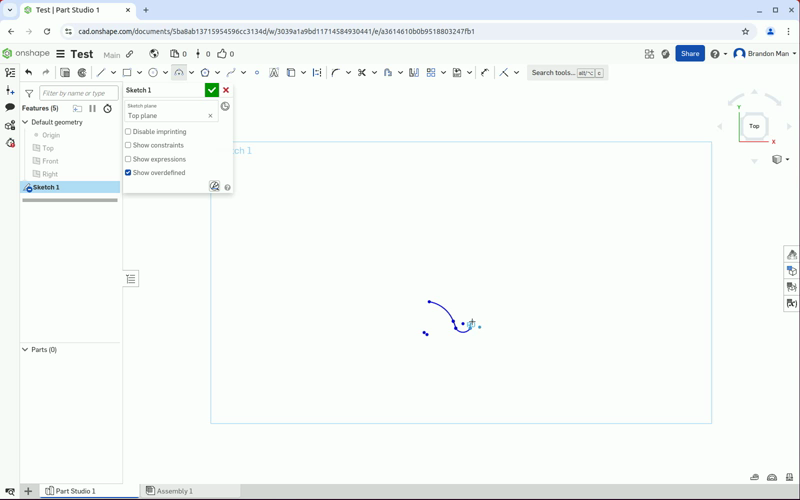
mouse_move(470, 324)
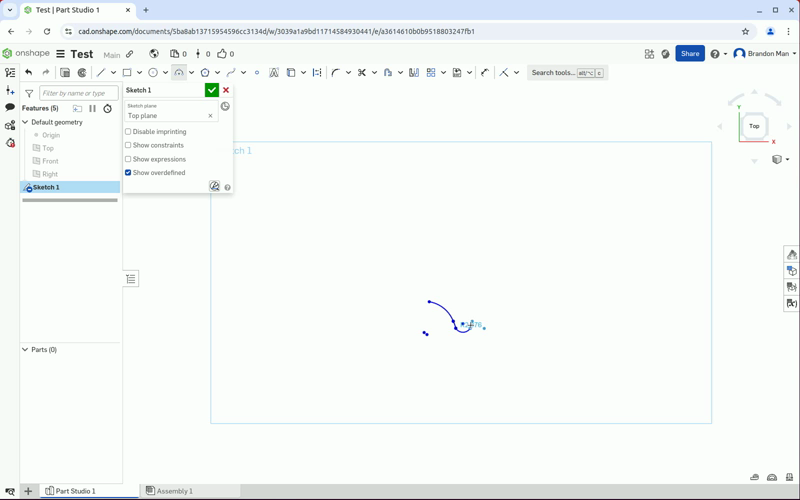
scroll(6)
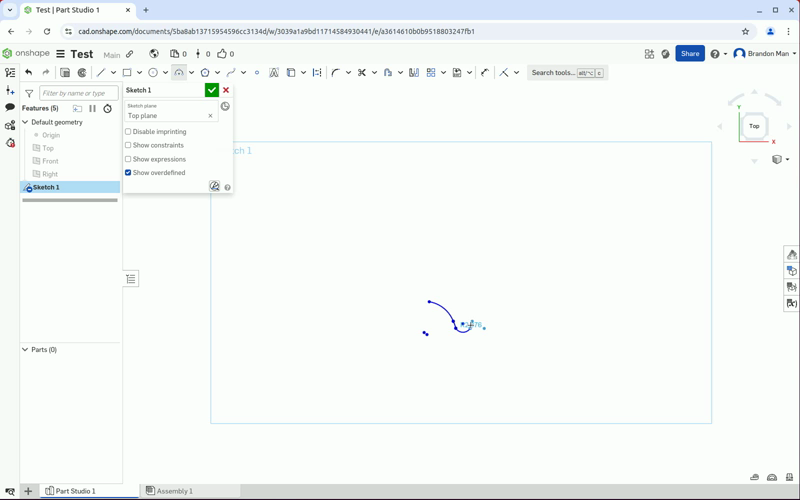
scroll(6)
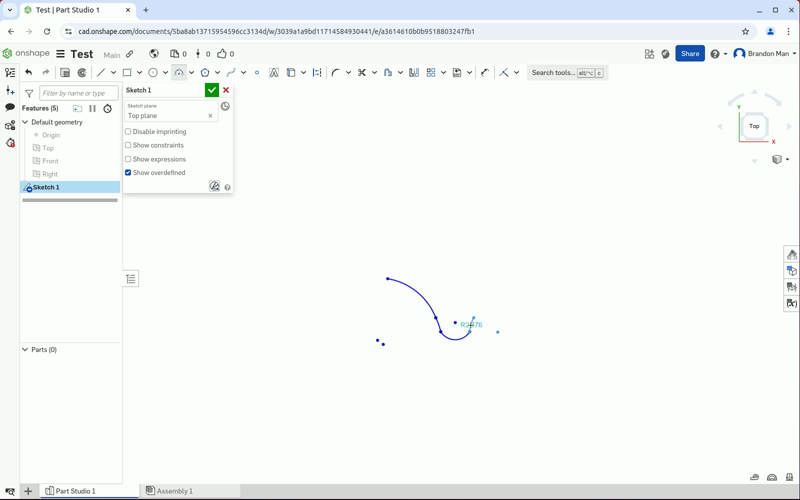
scroll(6)
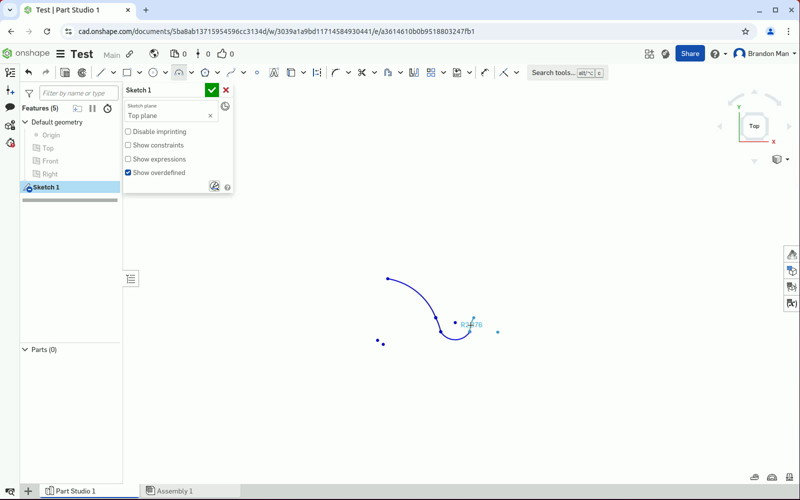
scroll(6)
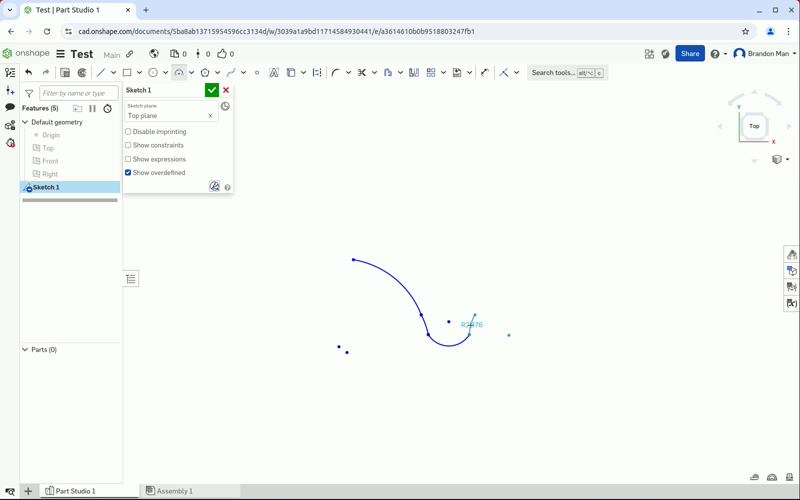
scroll(6)
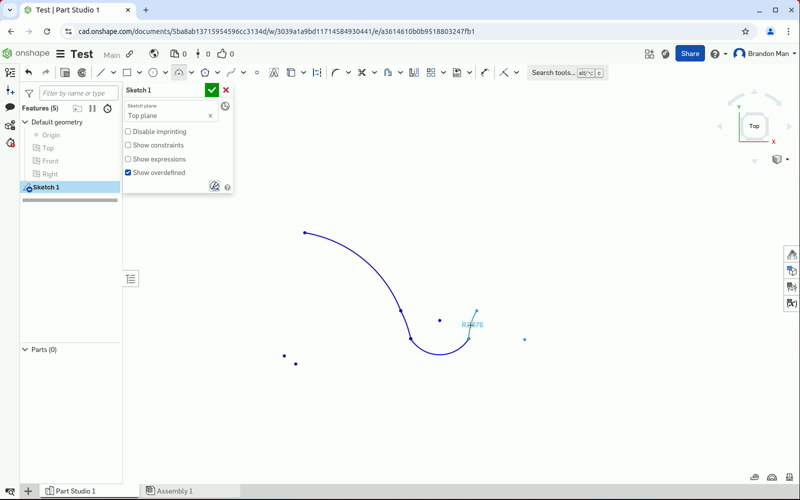
scroll(6)
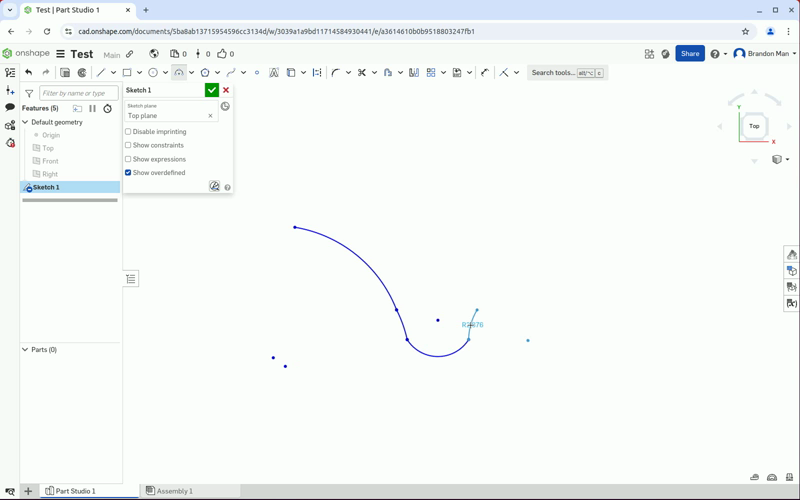
scroll(6)
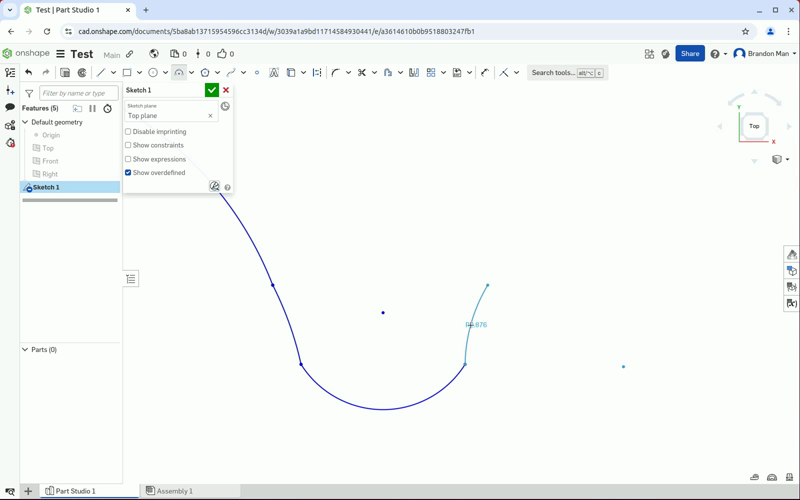
click(470, 324)
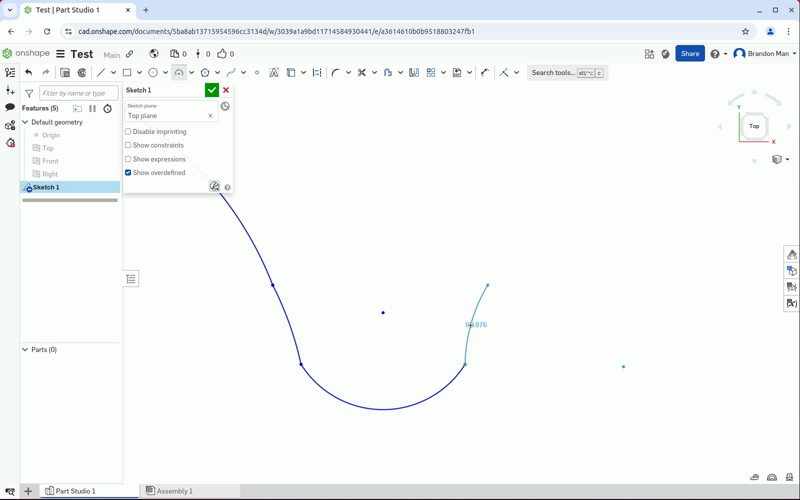
scroll(-6)
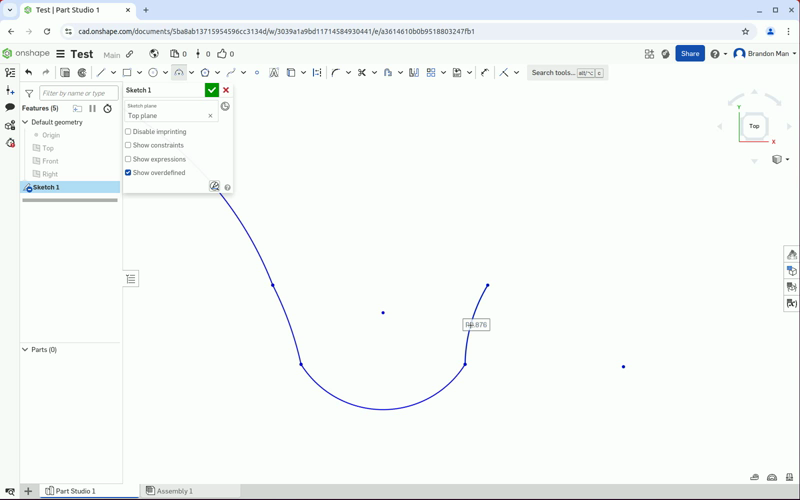
scroll(-6)
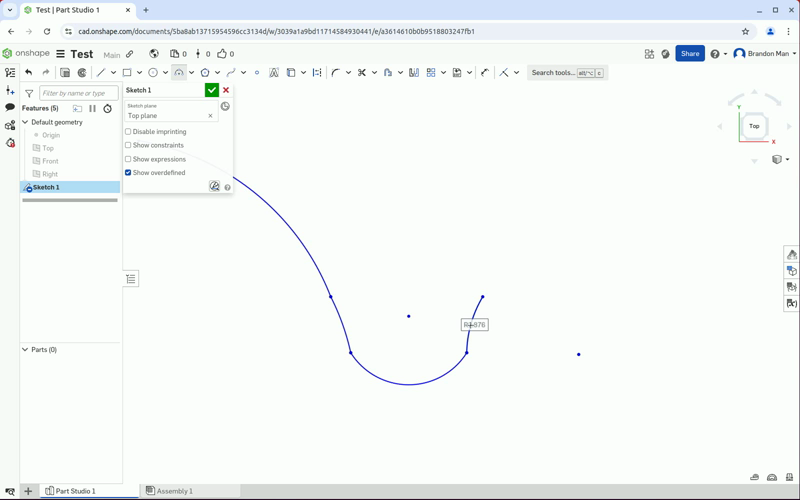
scroll(-6)
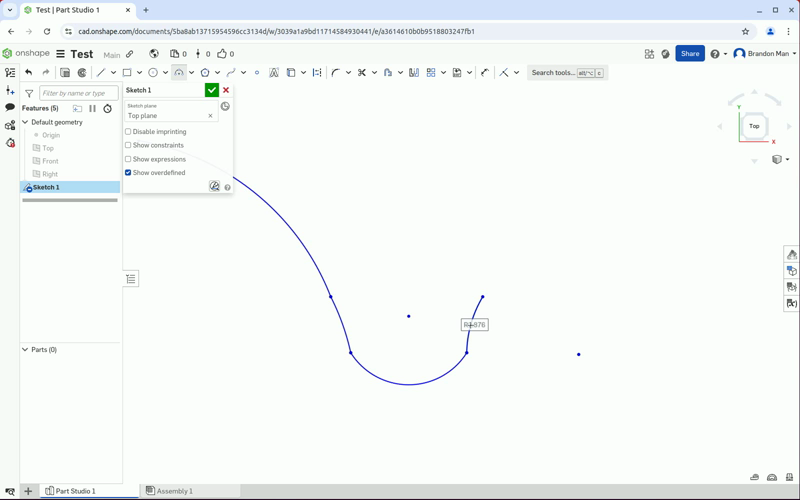
scroll(-6)
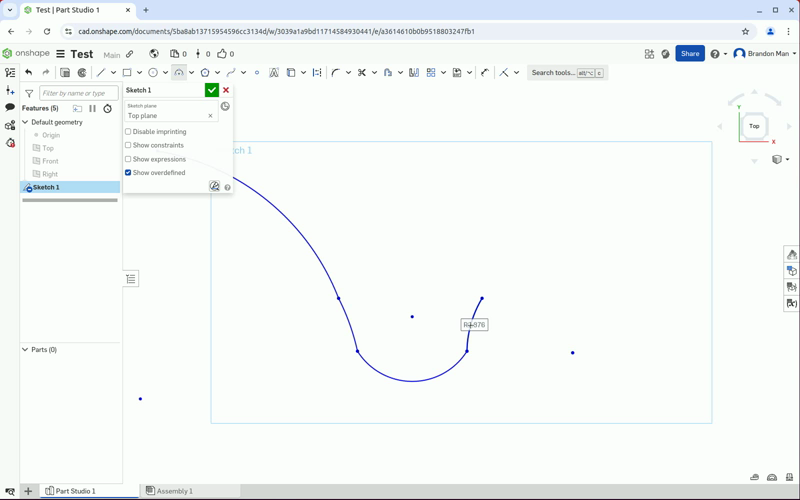
scroll(-6)
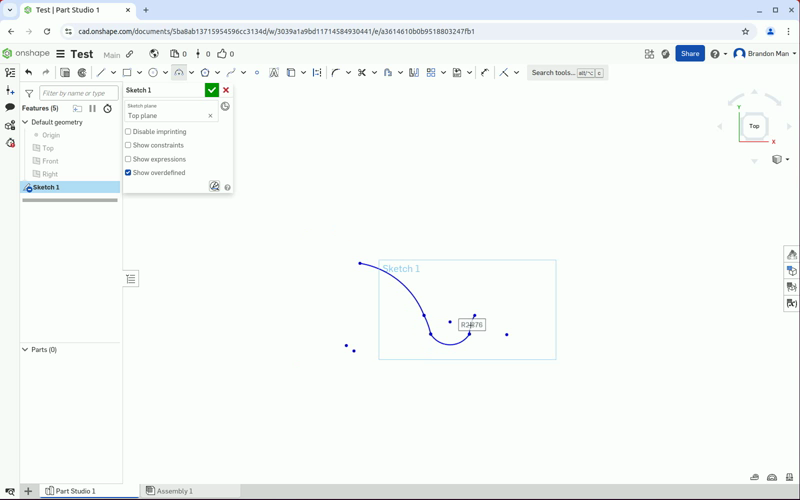
scroll(-6)
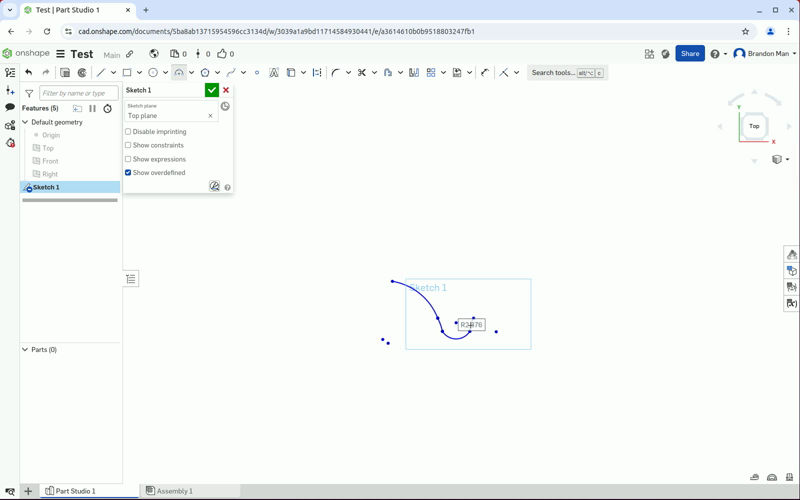
scroll(-6)
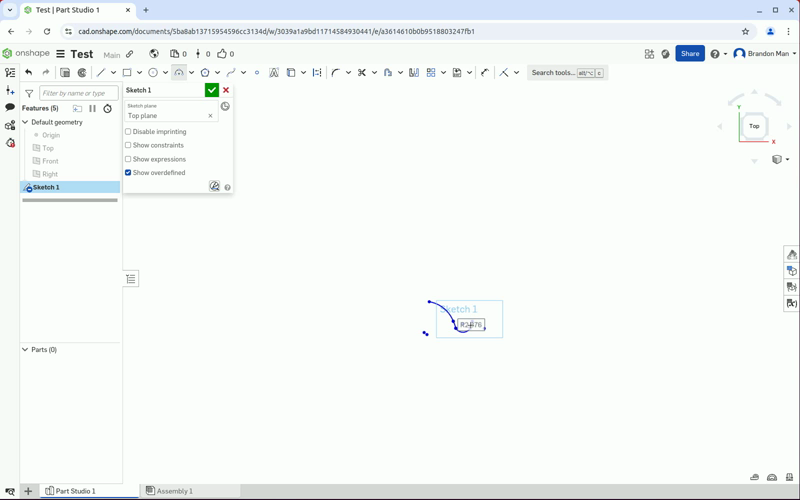
key_up(shift)
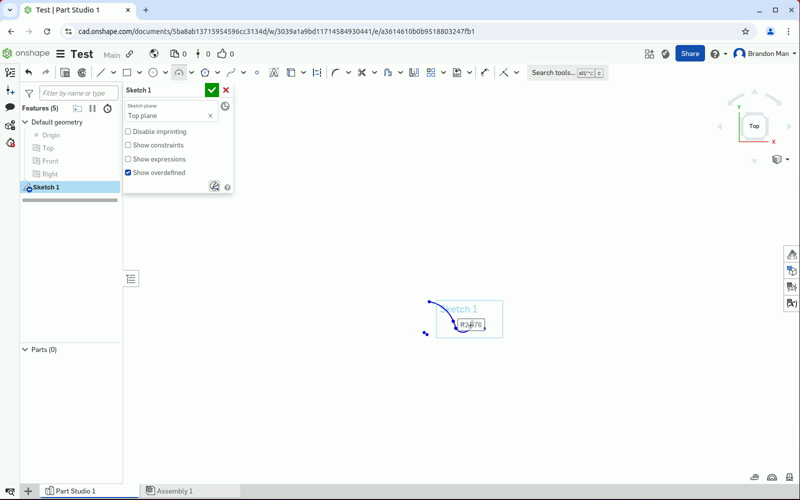
mouse_move(472, 321)
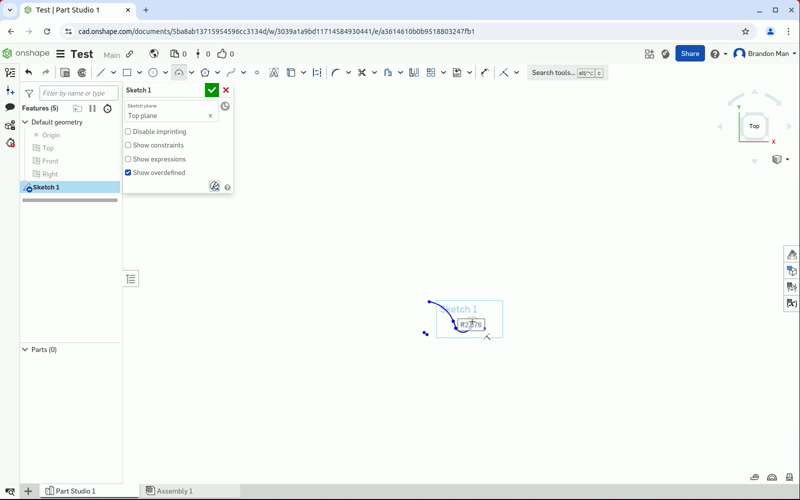
scroll(6)
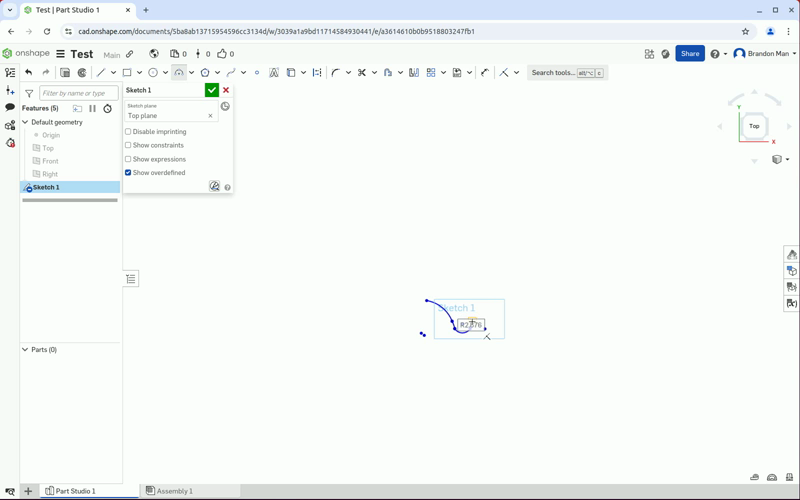
scroll(6)
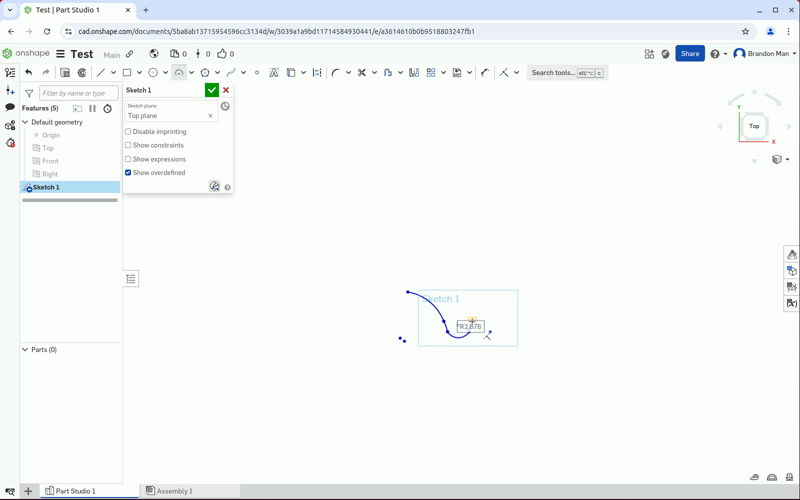
scroll(6)
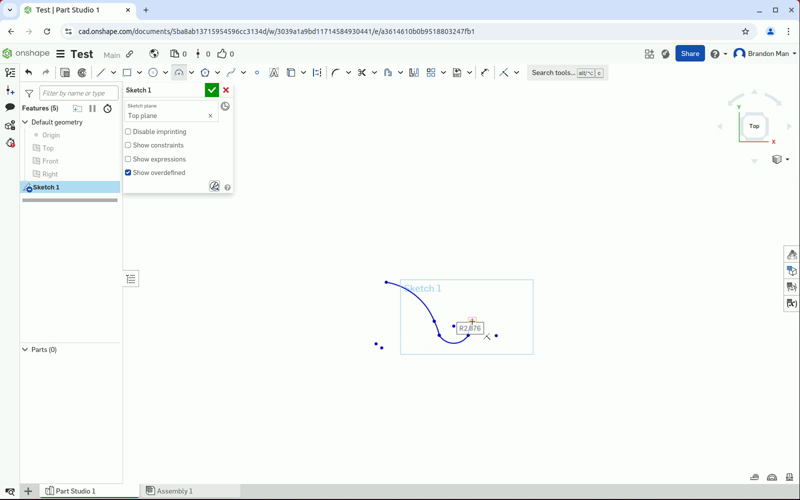
scroll(6)
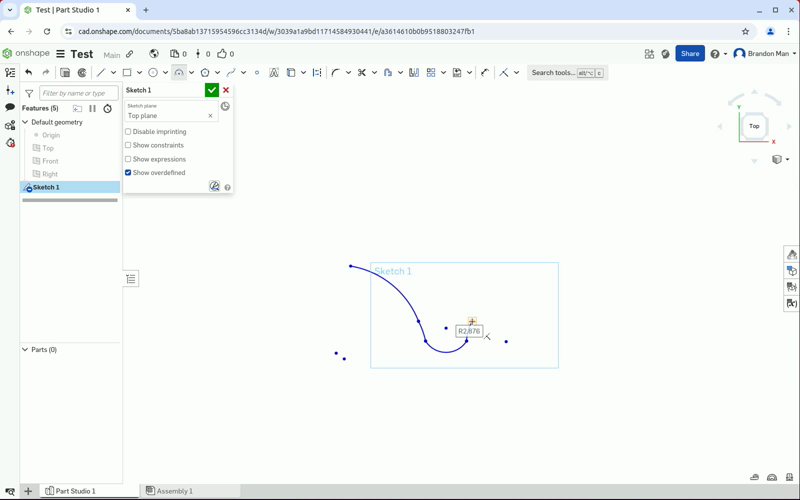
scroll(6)
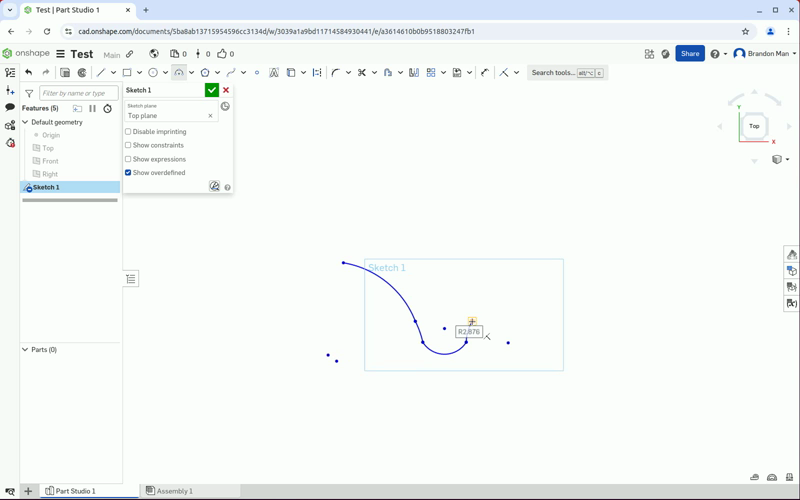
scroll(6)
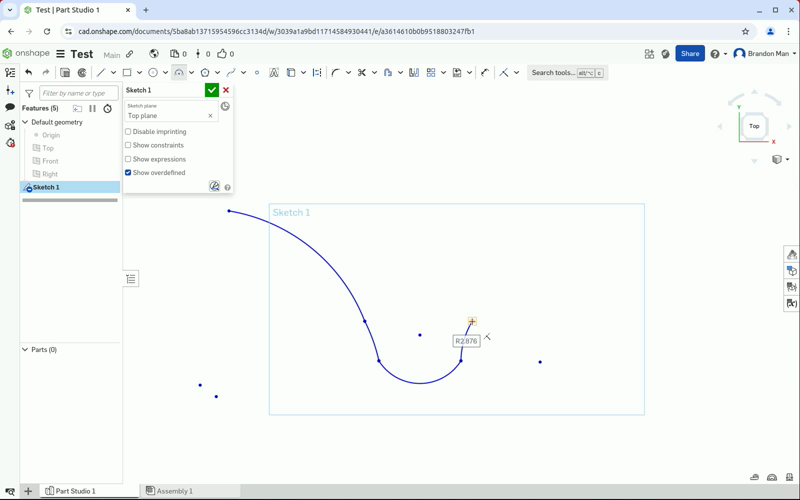
scroll(6)
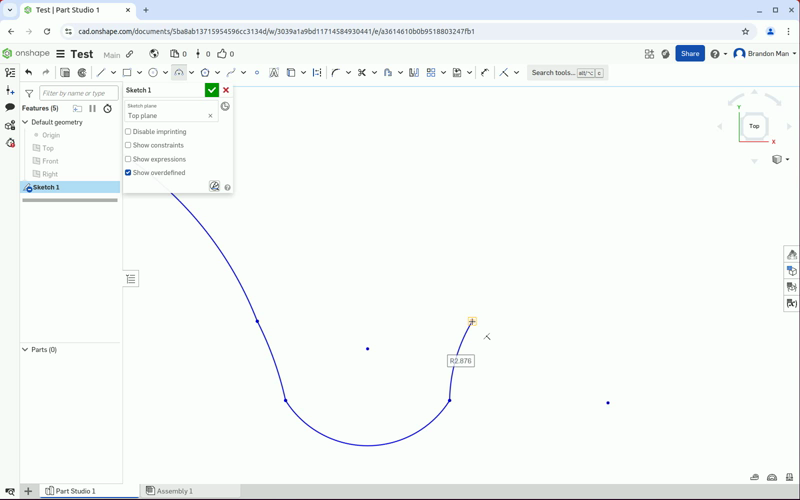
click(472, 321)
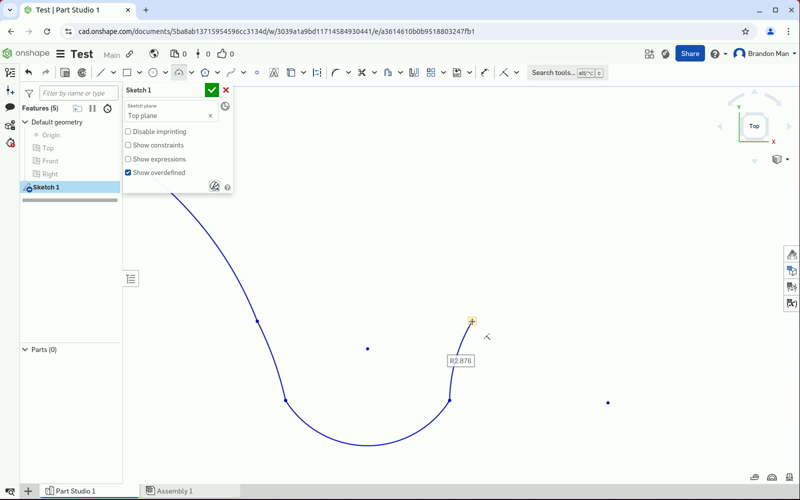
scroll(-6)
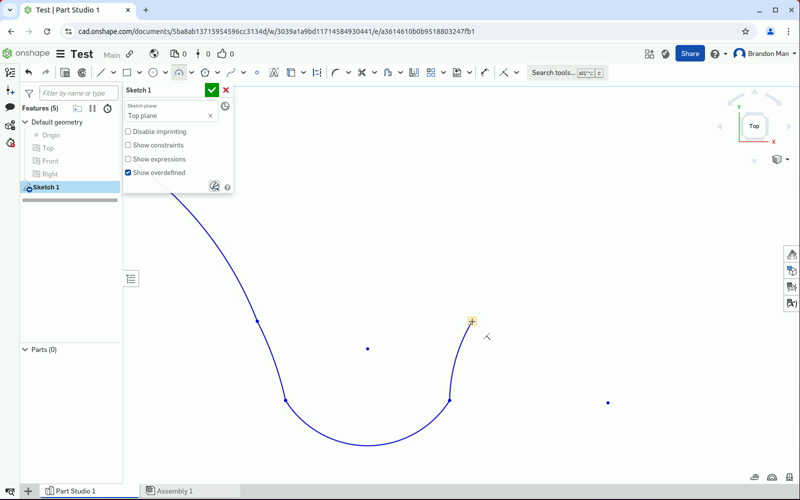
scroll(-6)
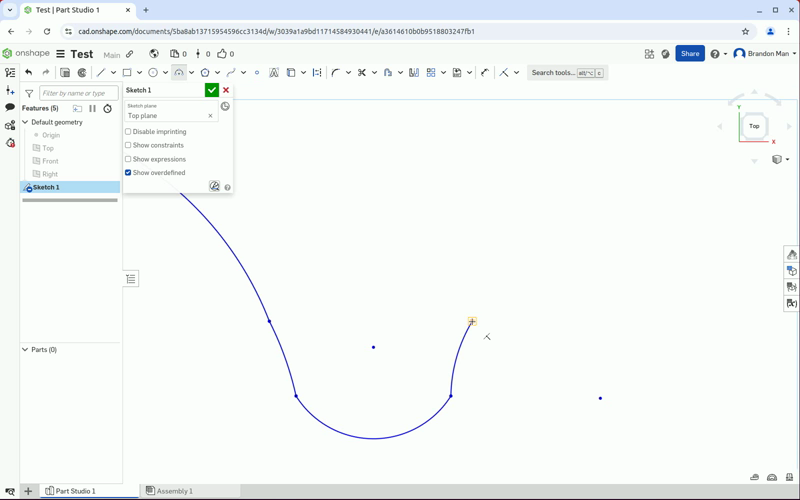
scroll(-6)
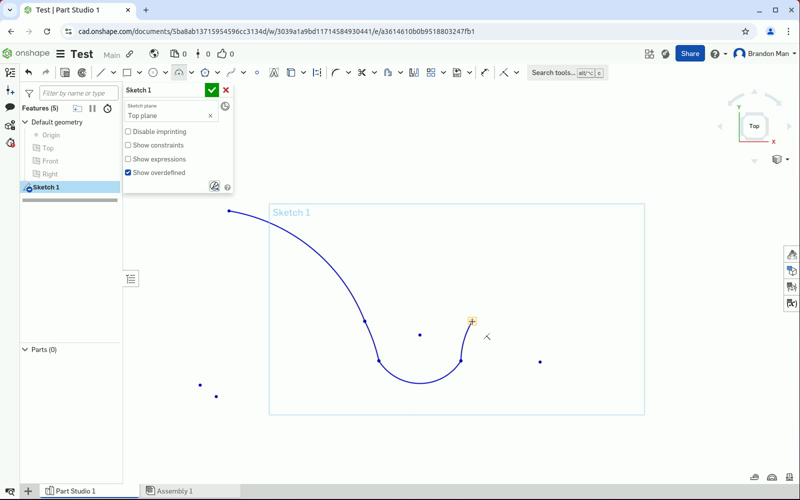
scroll(-6)
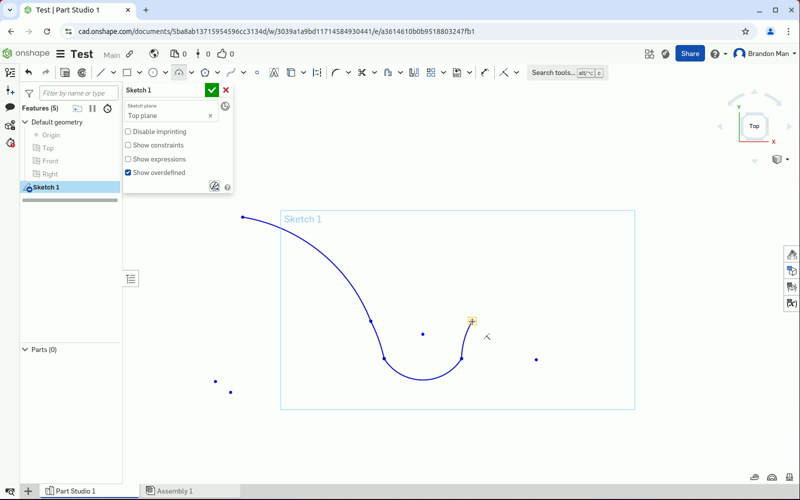
scroll(-6)
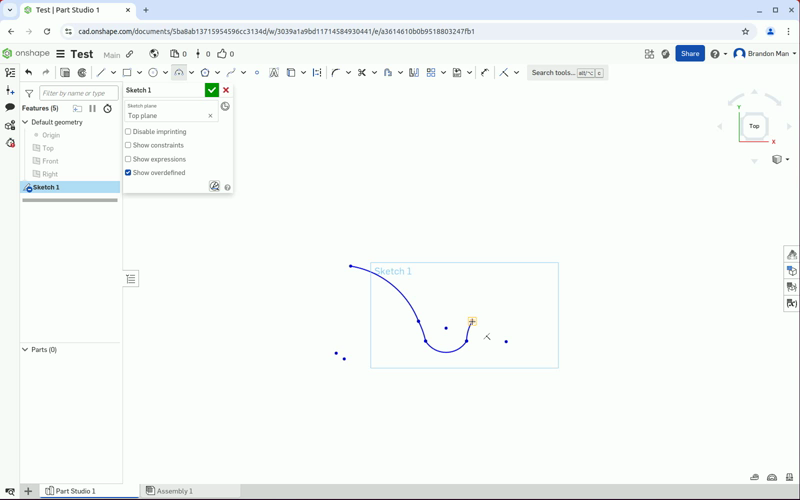
scroll(-6)
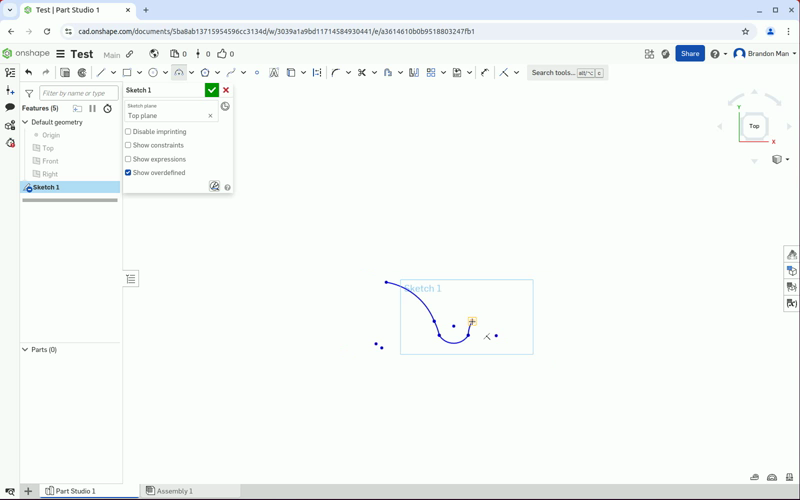
scroll(-6)
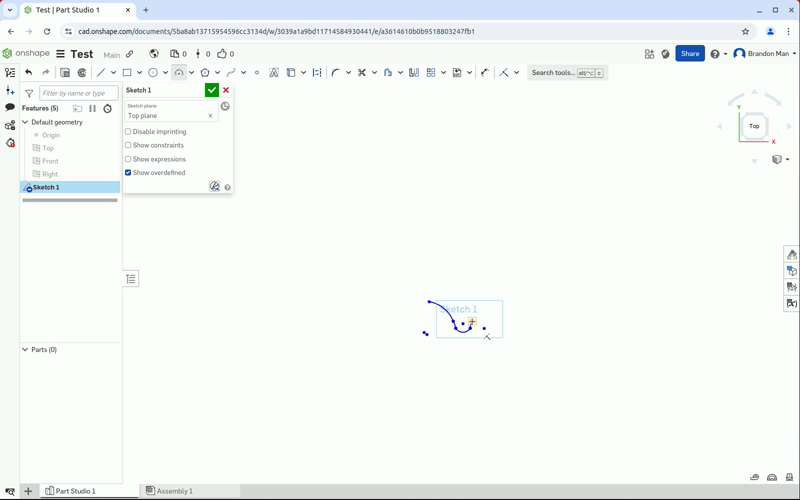
key_down(shift)
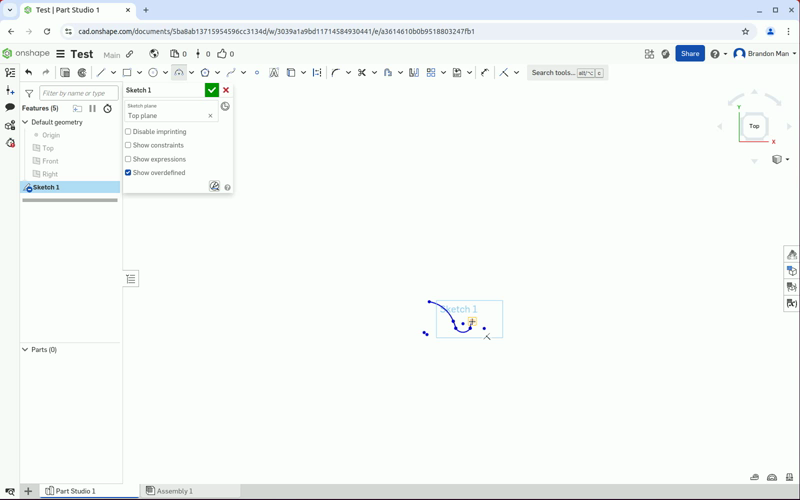
mouse_move(496, 301)
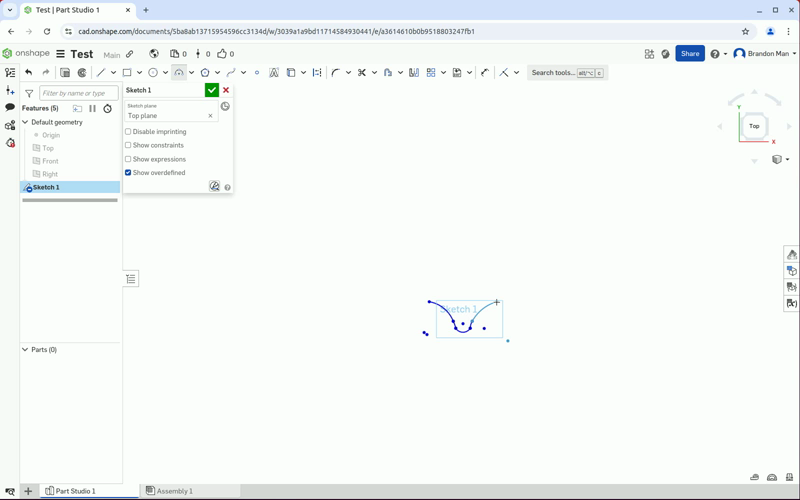
click(496, 301)
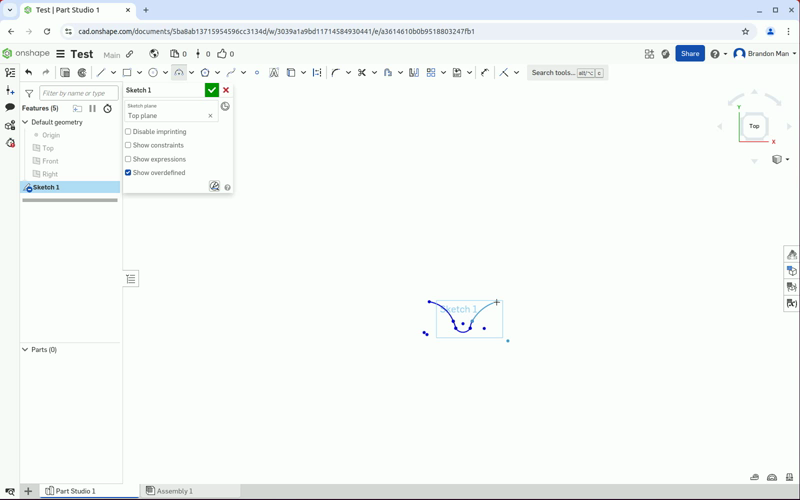
mouse_move(481, 308)
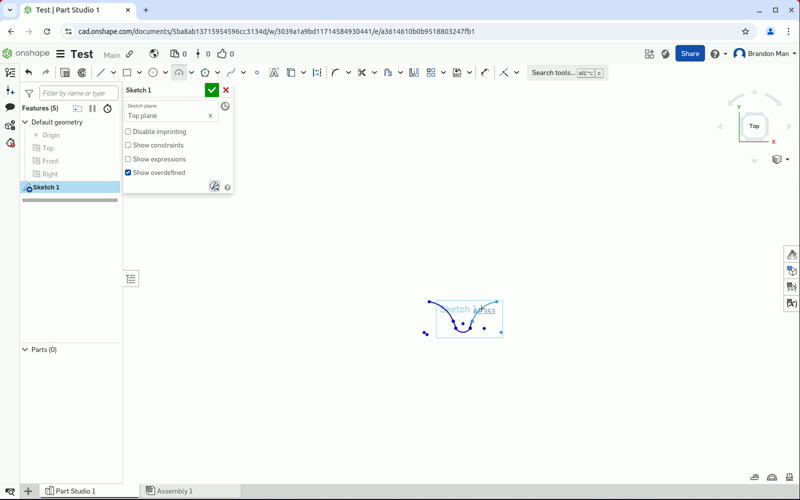
click(481, 308)
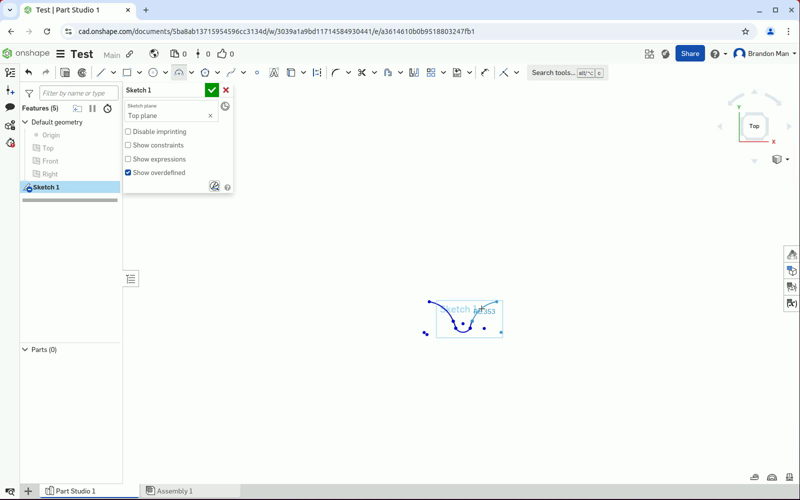
key_up(shift)
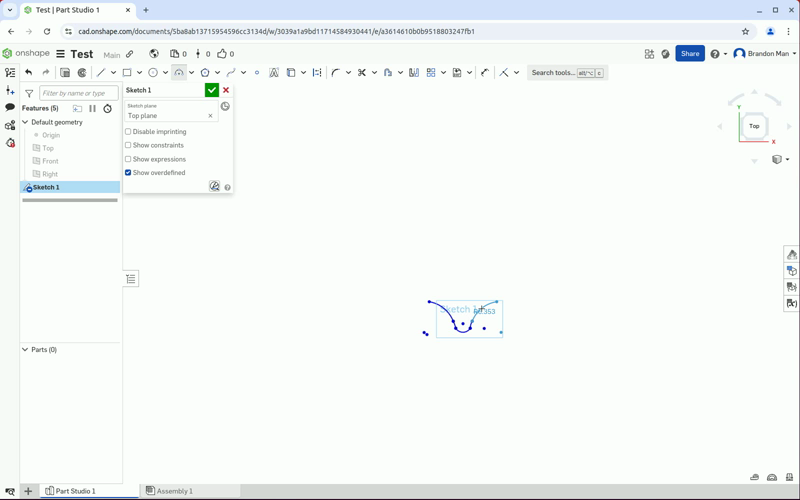
mouse_move(496, 301)
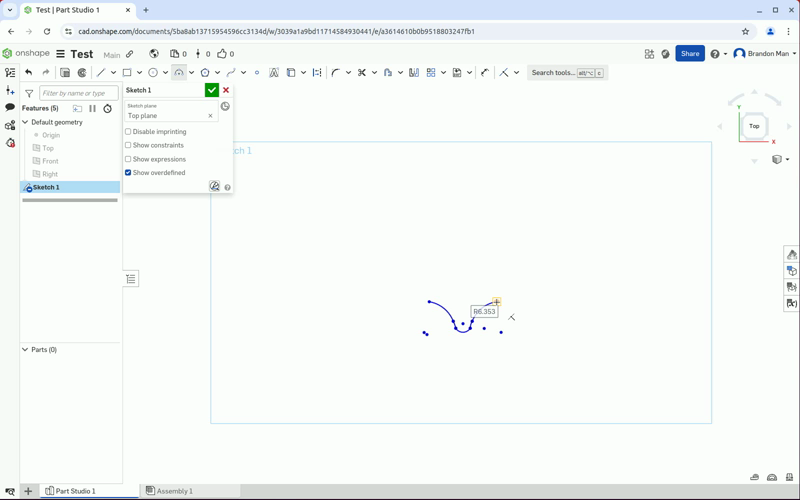
click(496, 301)
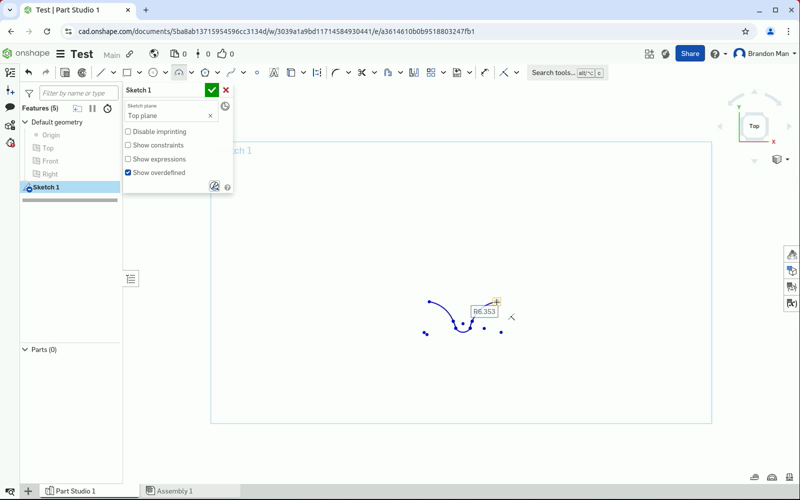
key_down(shift)
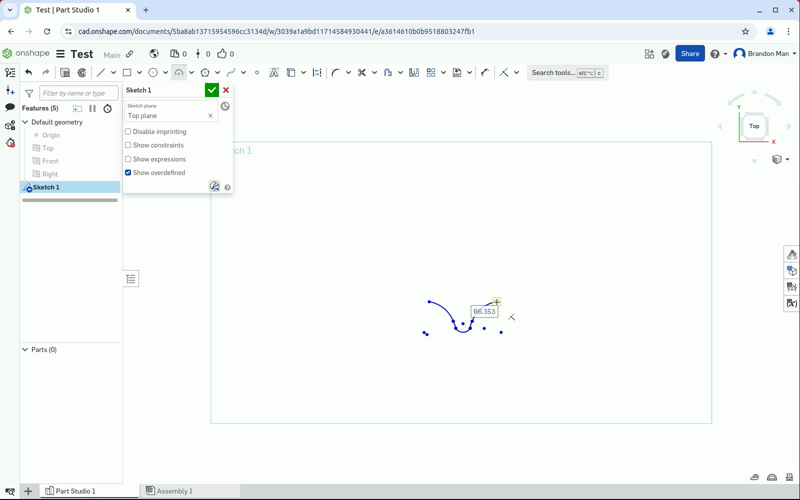
mouse_move(496, 287)
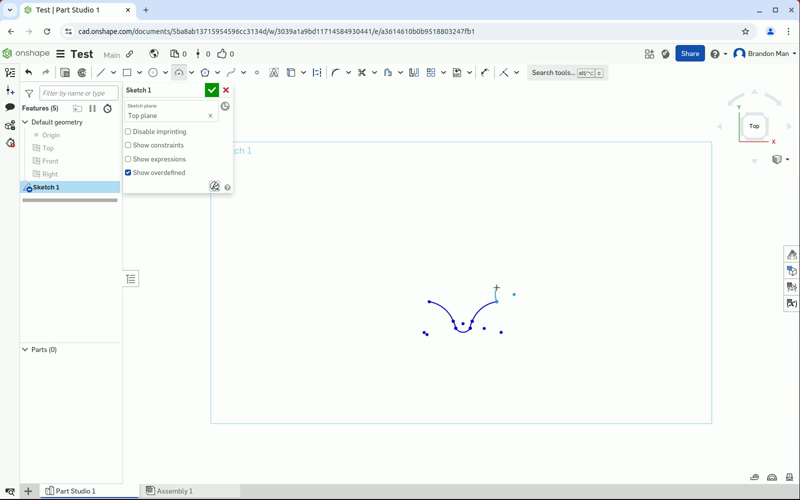
click(496, 287)
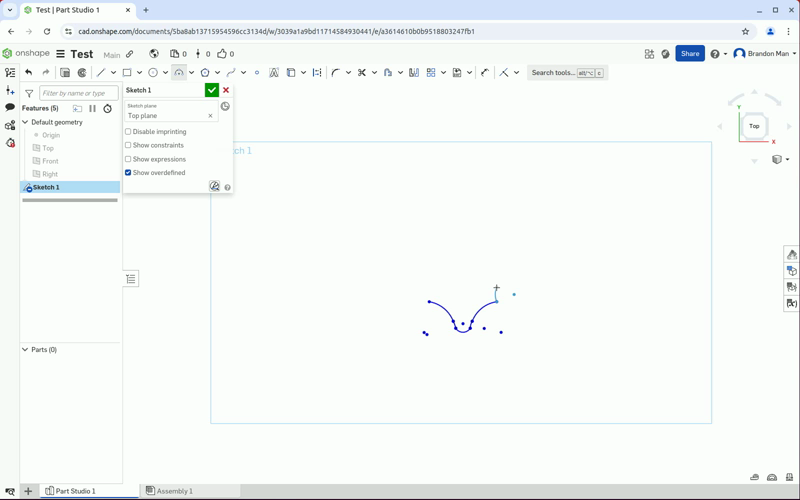
mouse_move(500, 294)
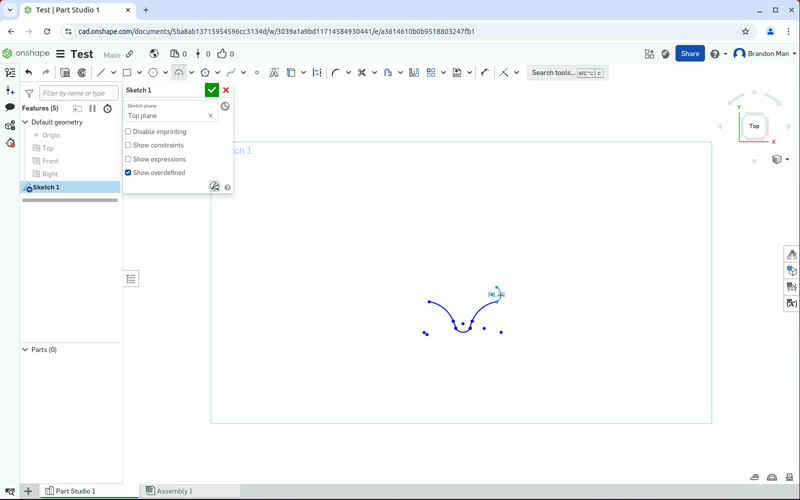
click(500, 294)
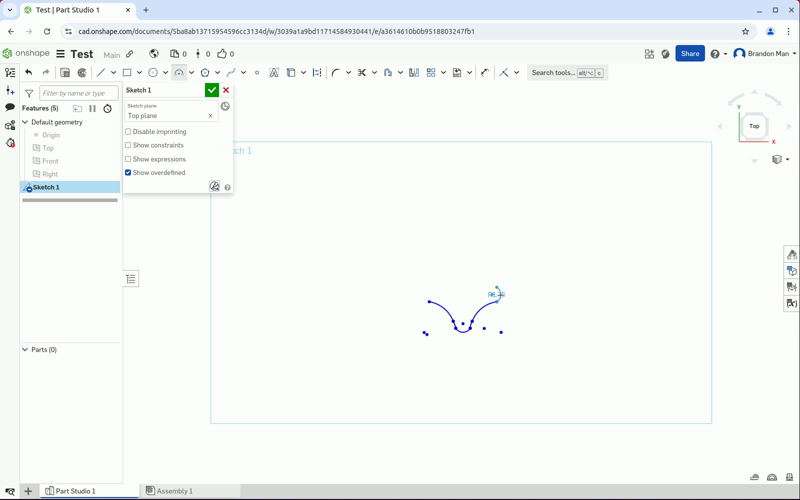
key_up(shift)
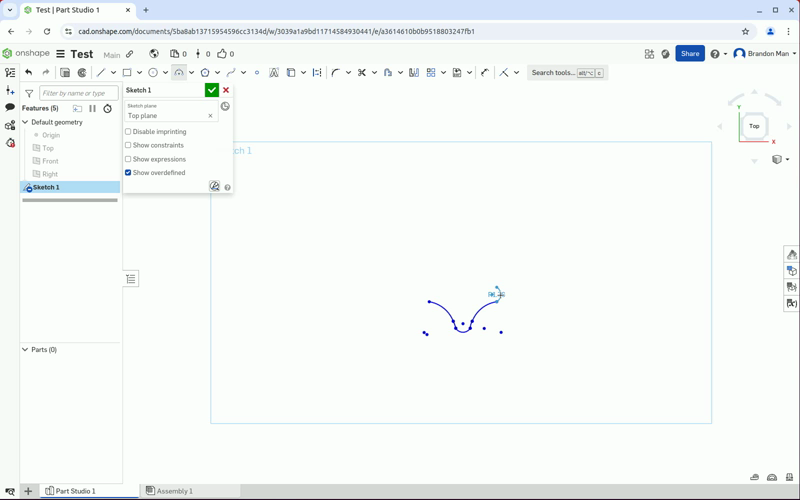
mouse_move(496, 287)
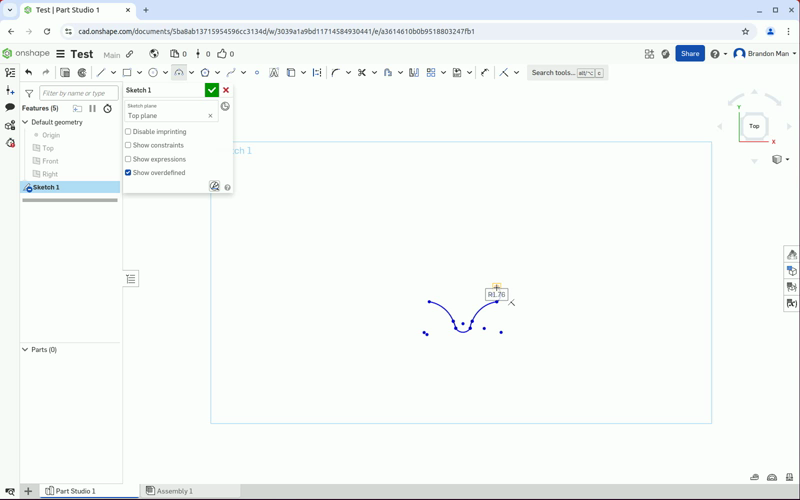
click(496, 287)
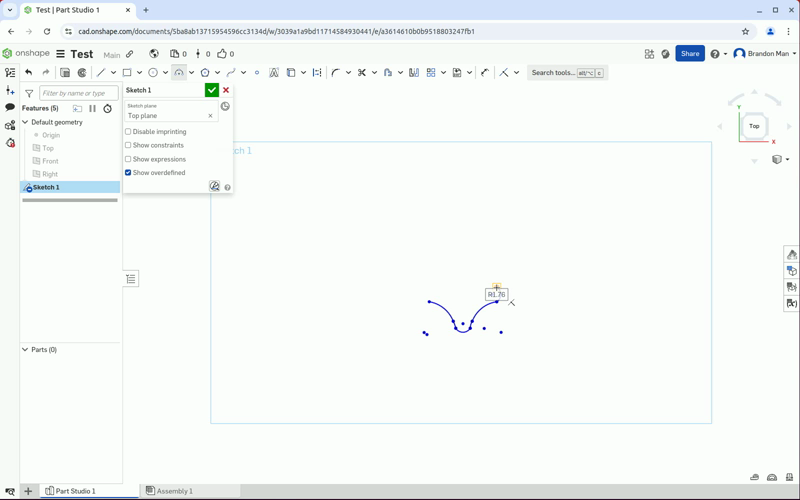
key_down(shift)
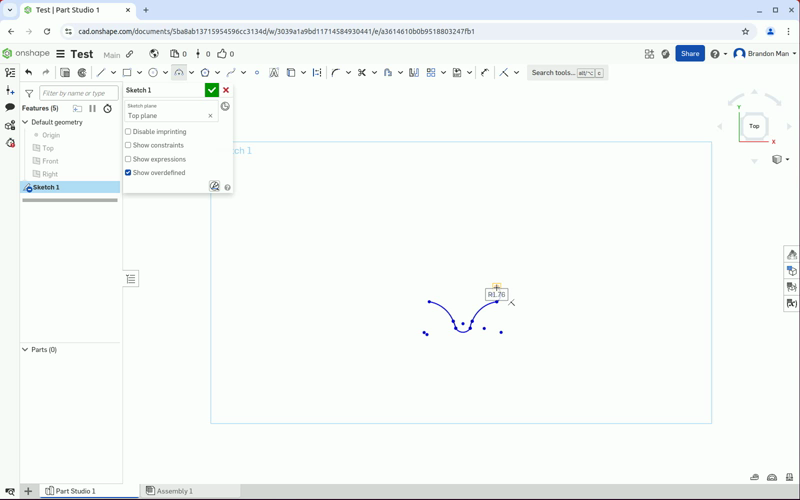
mouse_move(470, 260)
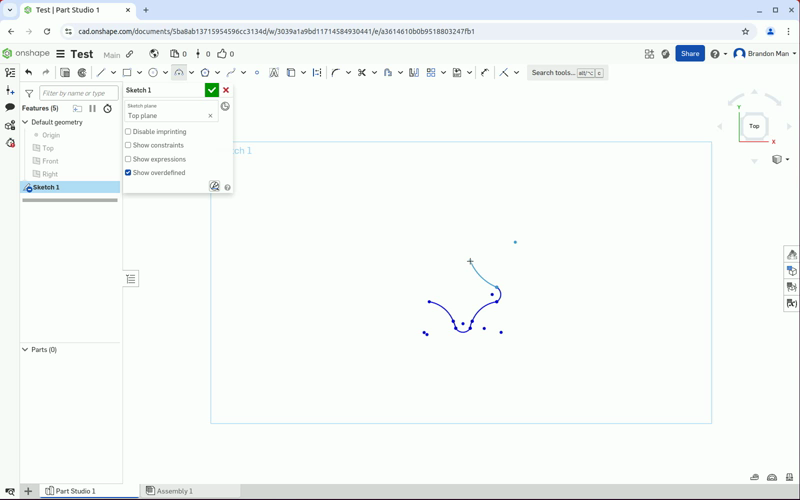
click(470, 260)
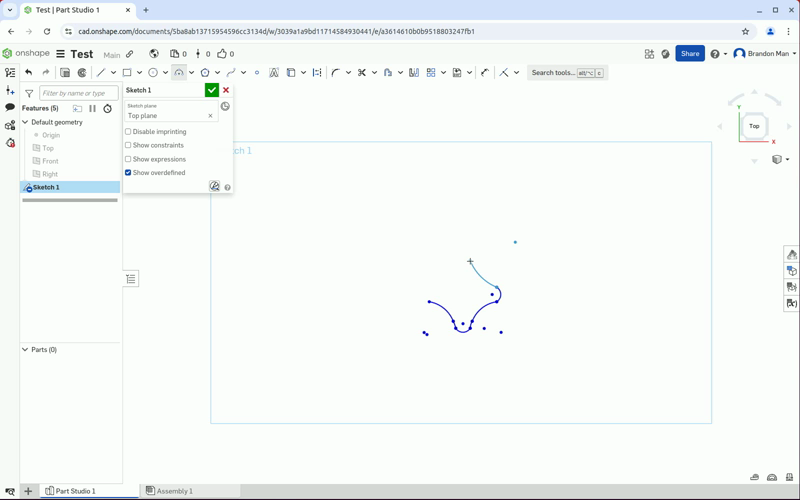
mouse_move(479, 278)
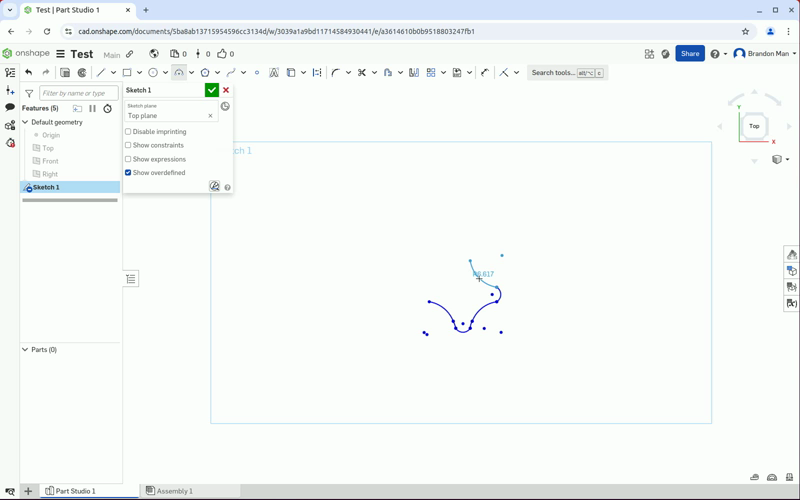
click(479, 278)
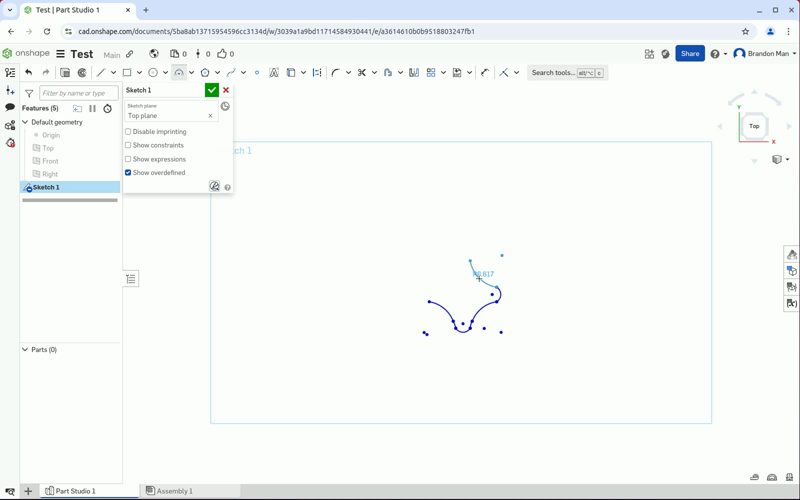
key_up(shift)
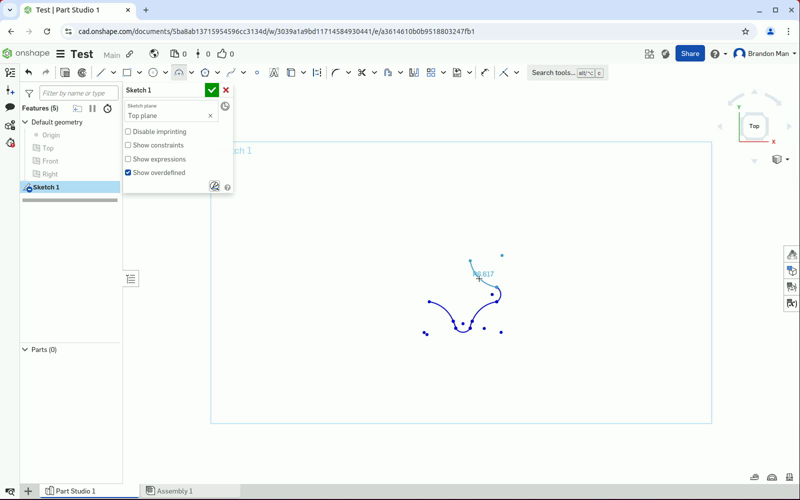
mouse_move(470, 260)
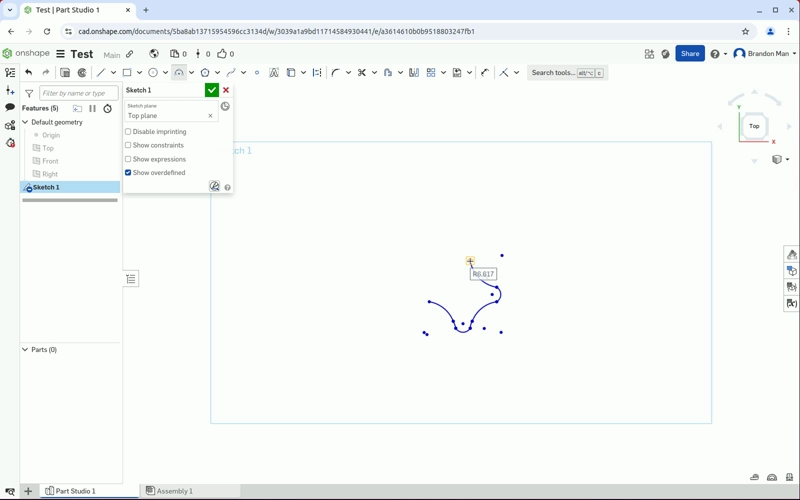
click(470, 260)
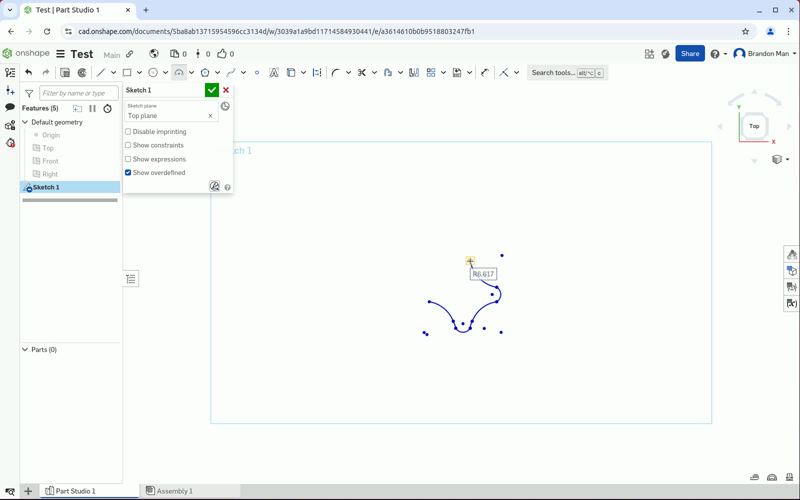
key_down(shift)
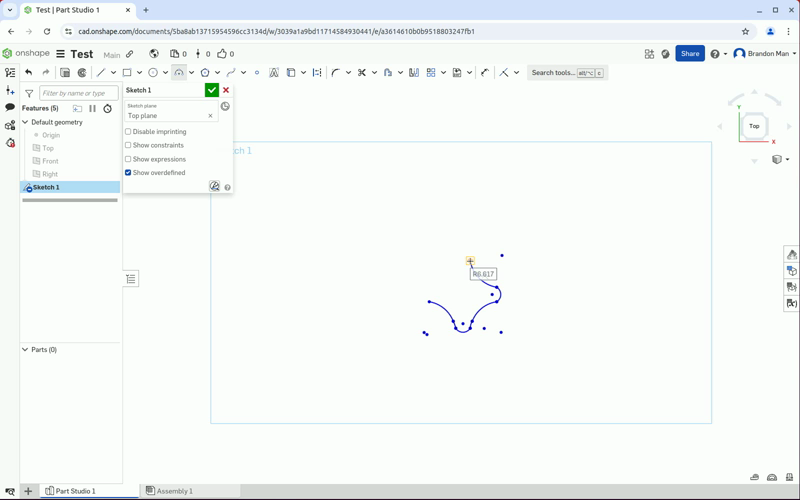
mouse_move(455, 260)
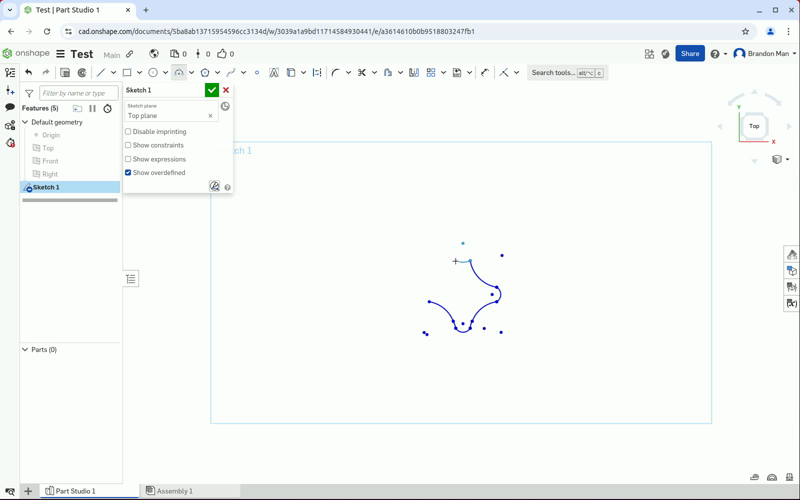
click(455, 260)
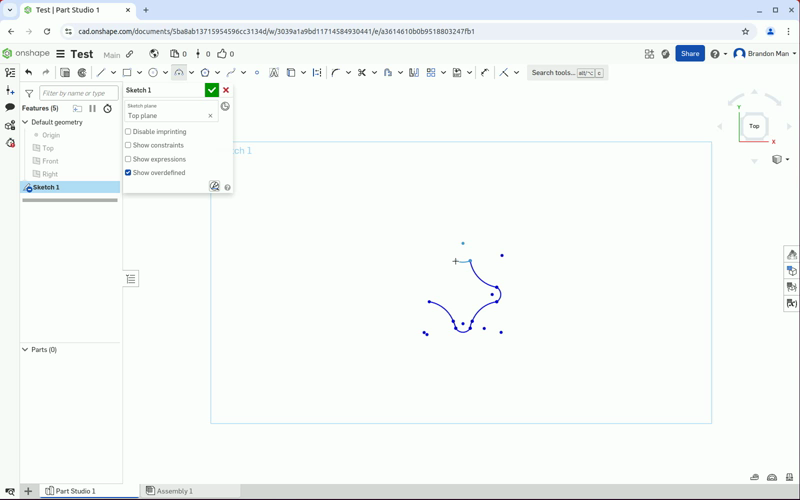
mouse_move(462, 256)
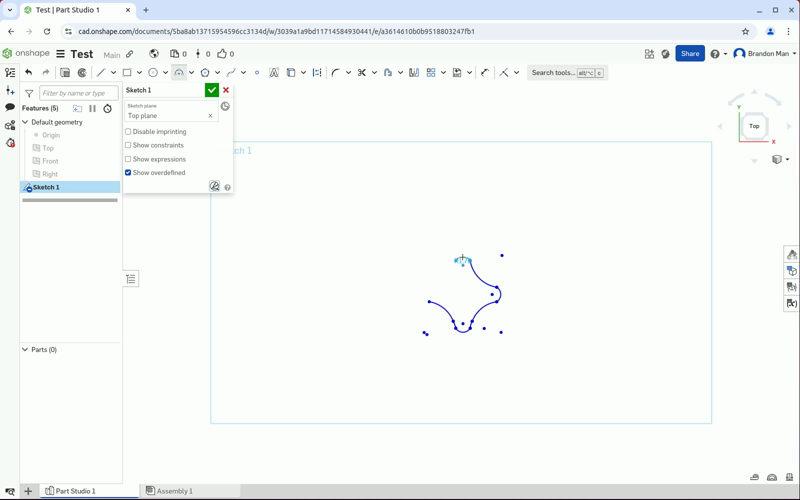
click(462, 256)
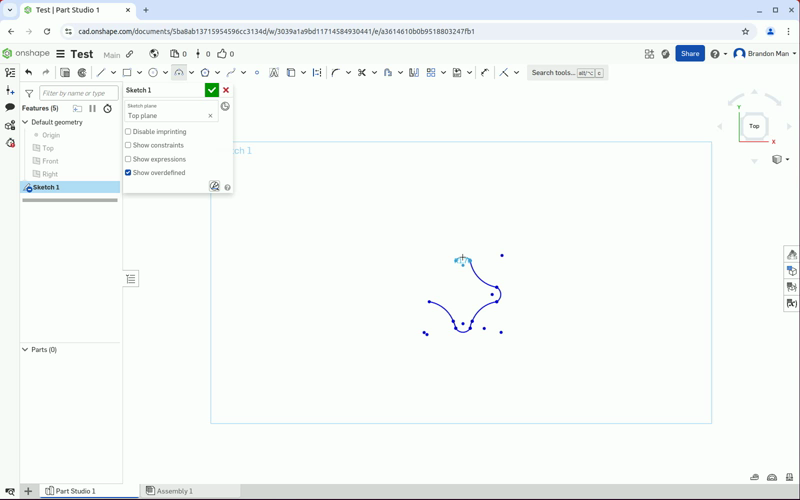
key_up(shift)
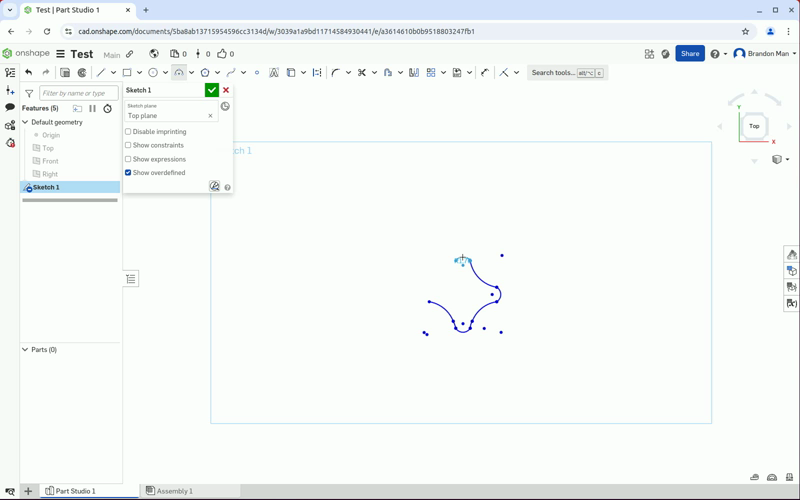
mouse_move(455, 260)
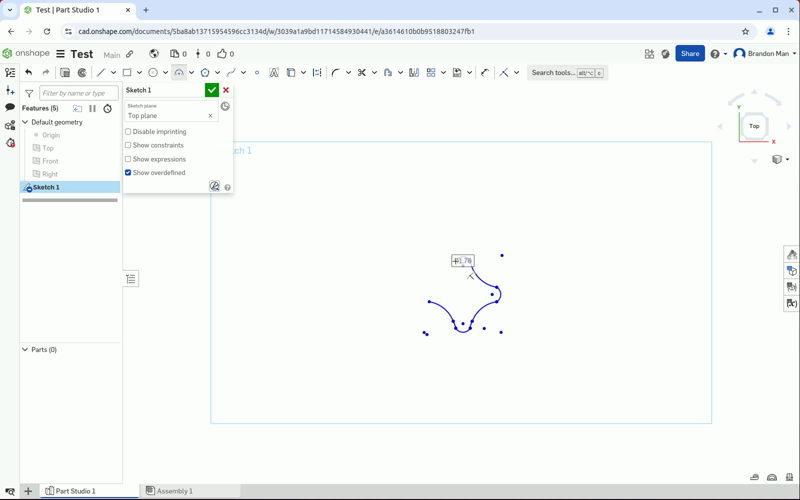
click(455, 260)
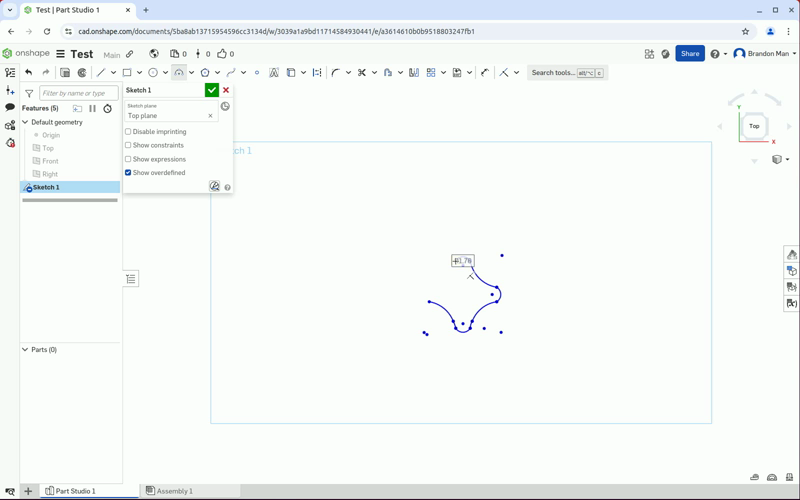
key_down(shift)
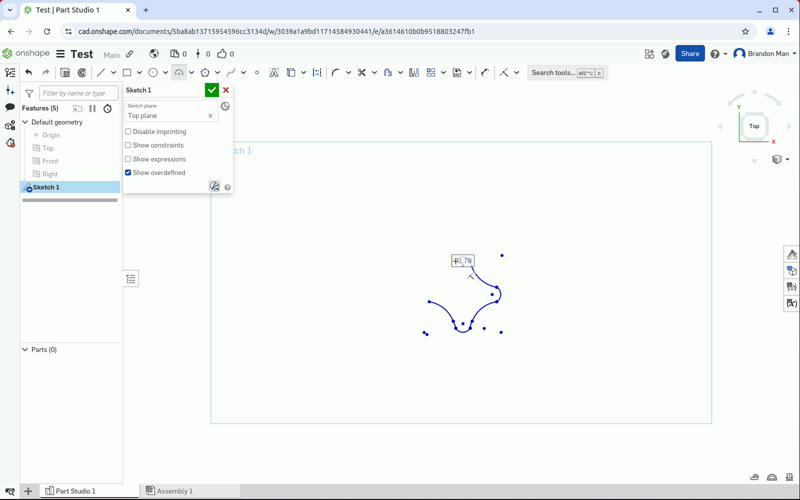
mouse_move(429, 287)
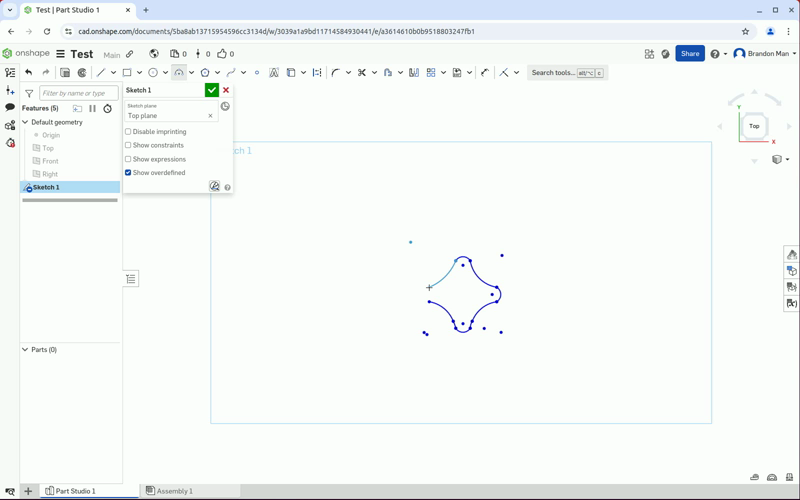
click(429, 287)
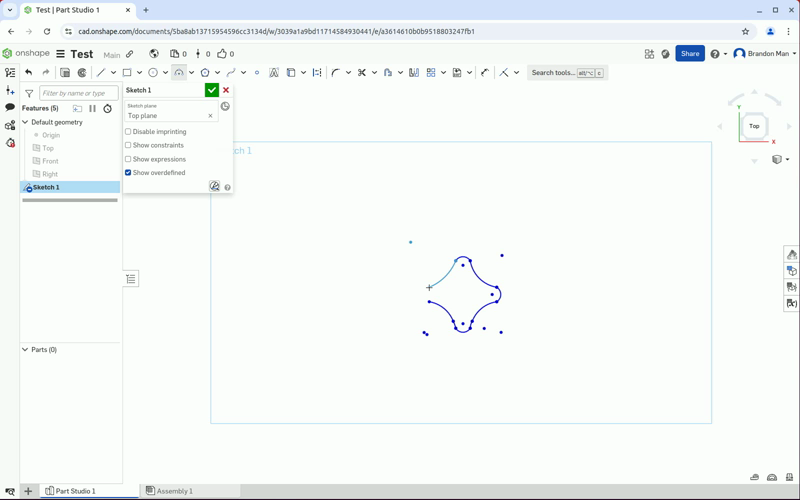
mouse_move(446, 278)
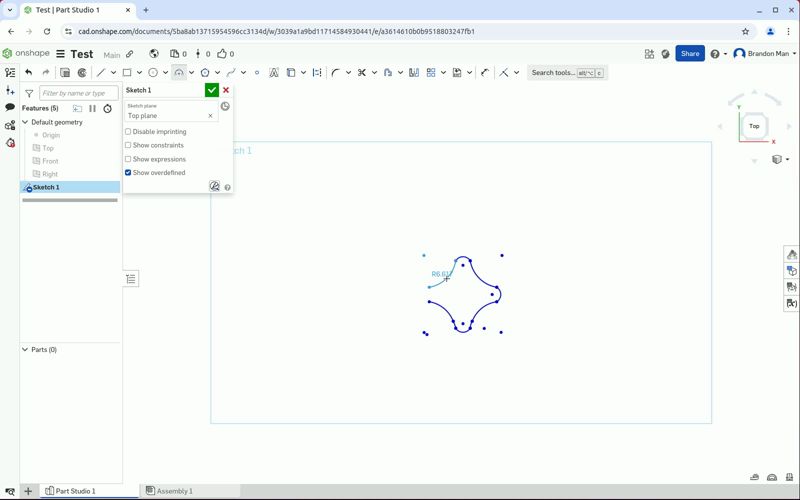
click(446, 278)
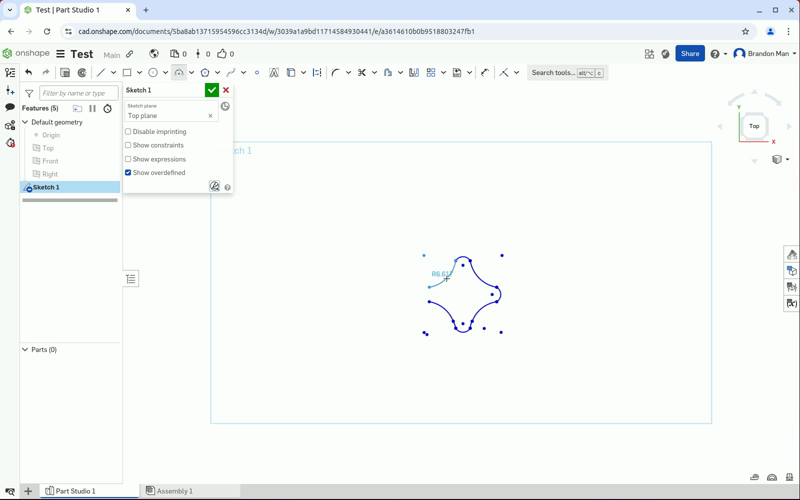
key_up(shift)
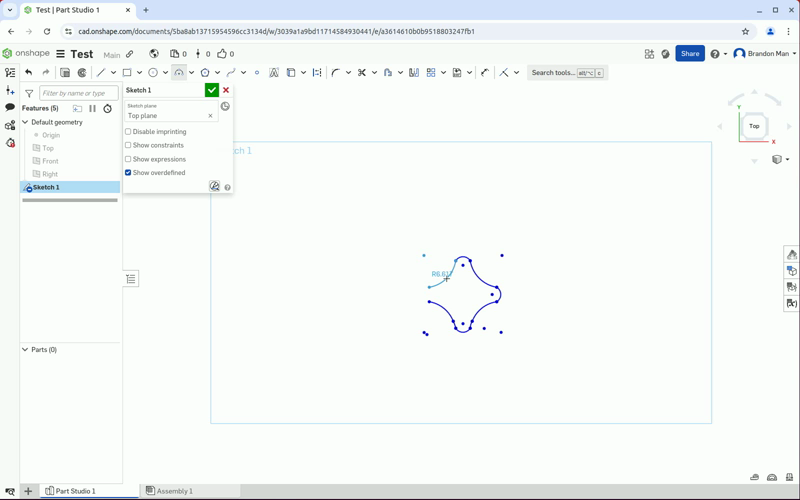
mouse_move(429, 287)
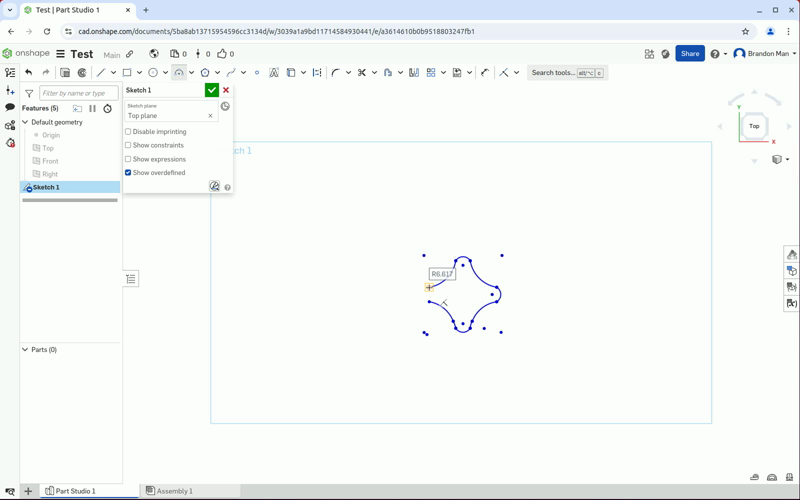
click(429, 287)
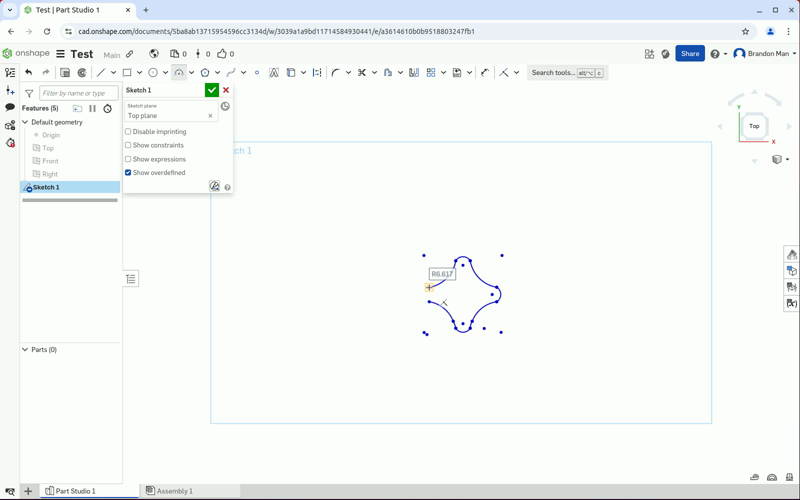
mouse_move(429, 301)
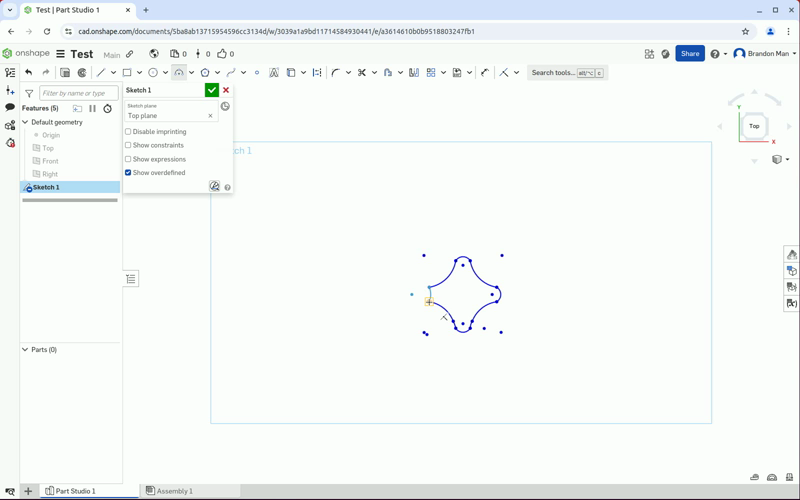
click(429, 301)
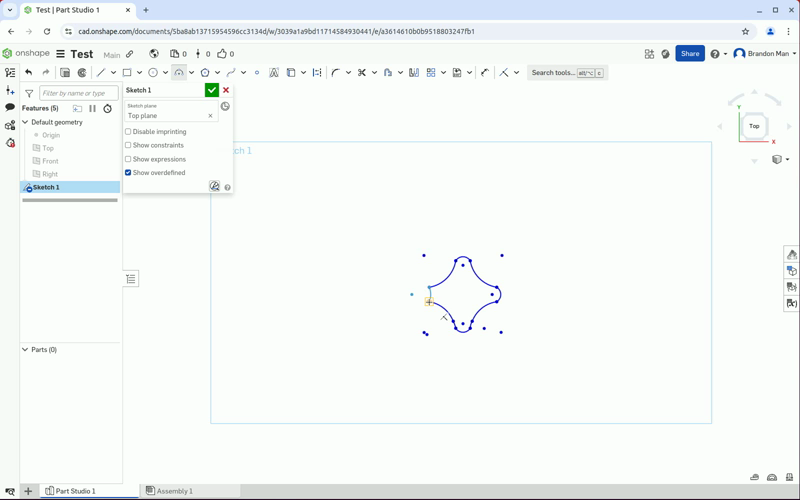
key_down(shift)
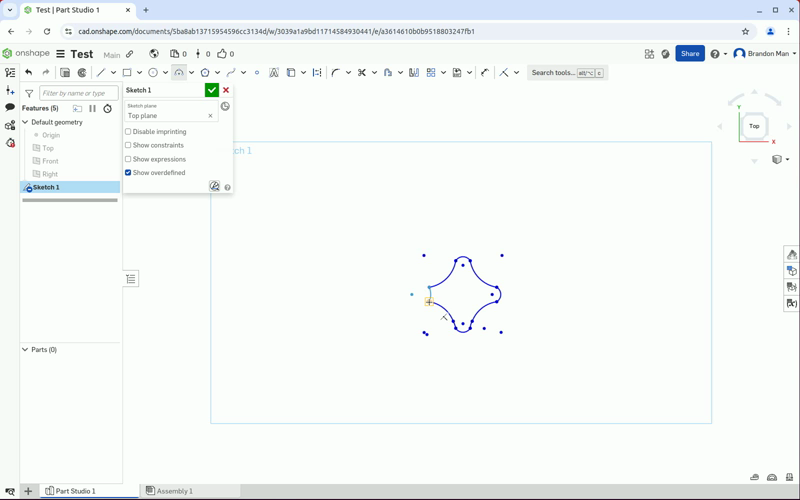
mouse_move(424, 294)
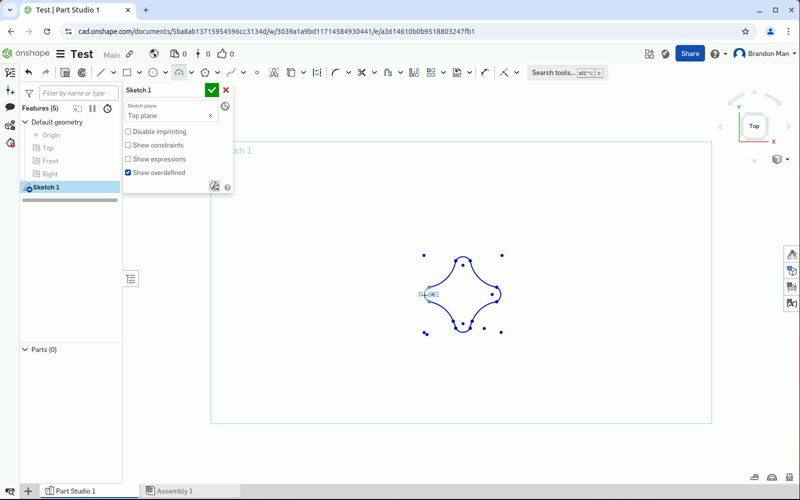
click(424, 294)
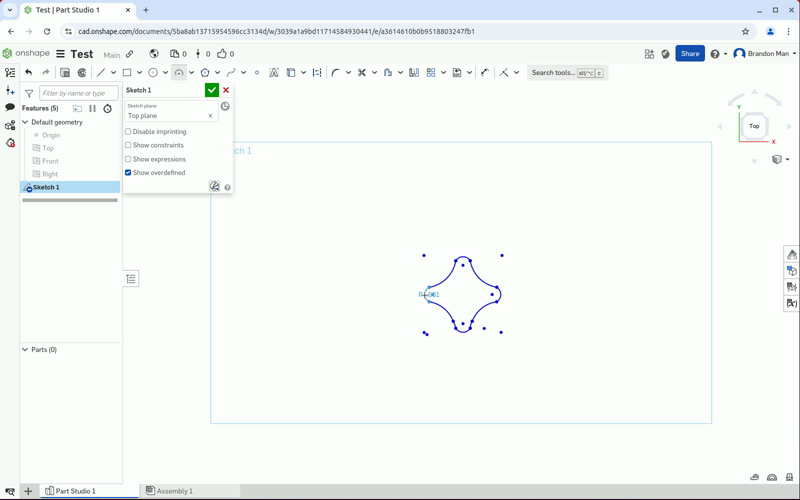
key_up(shift)
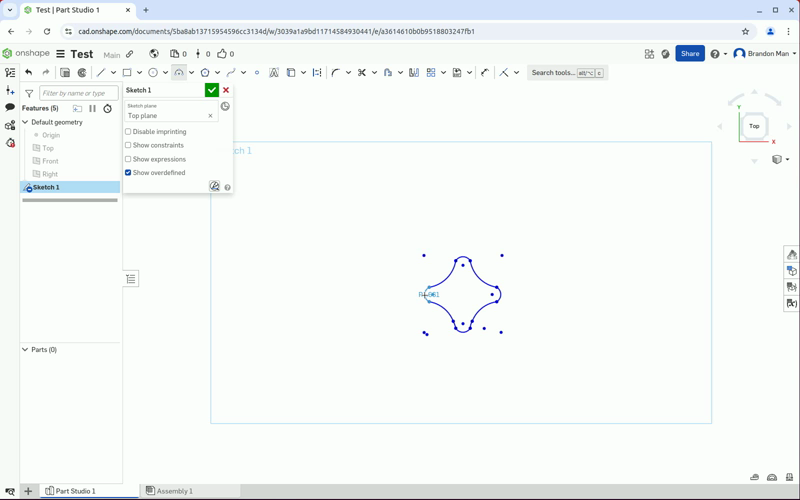
key(esc)
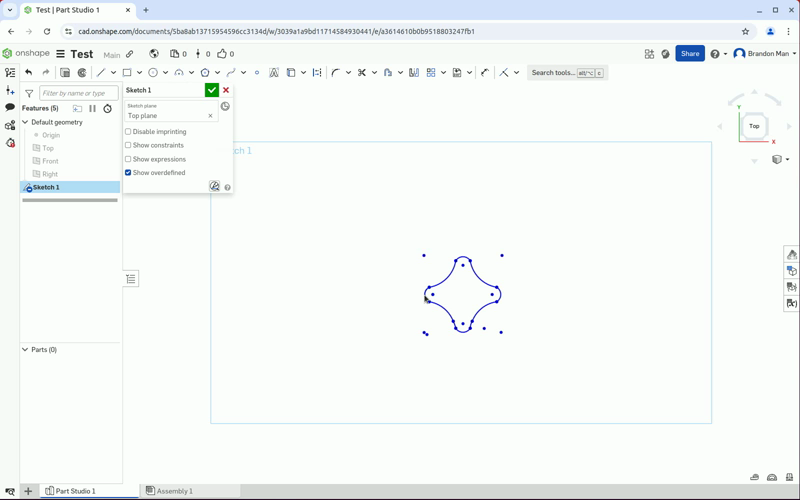
mouse_move(457, 314)
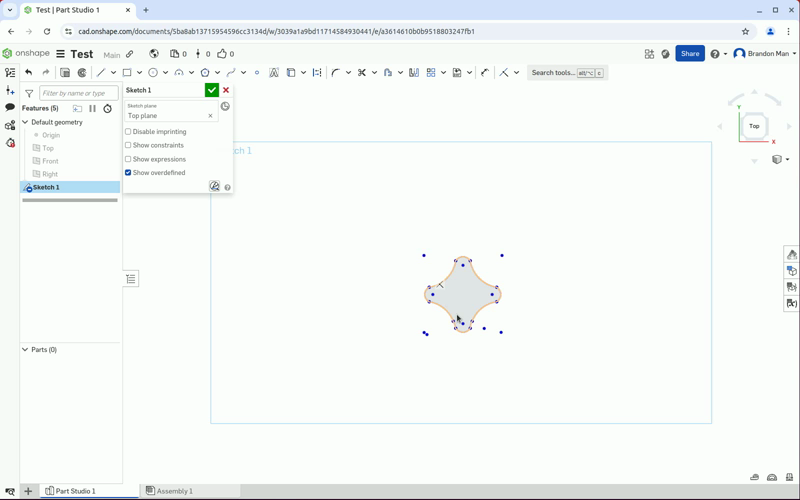
click(457, 314)
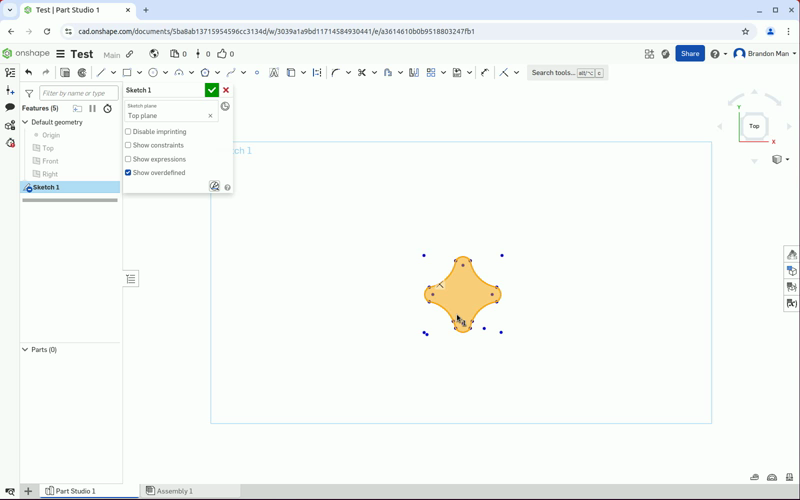
mouse_move(73, 352)
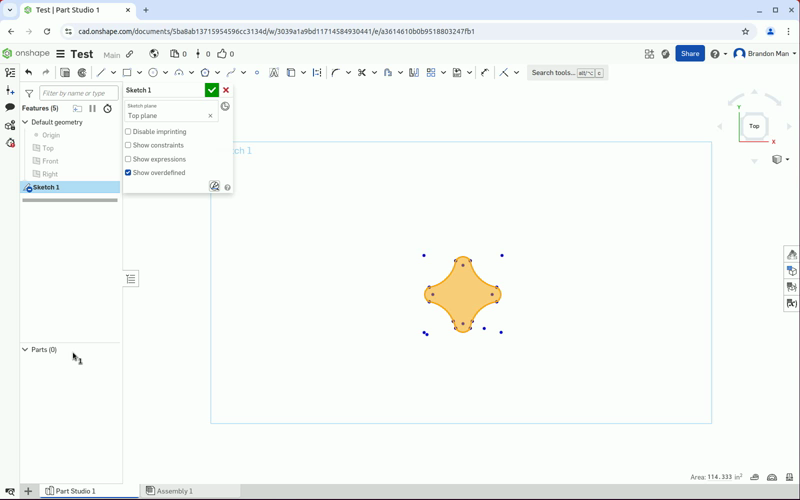
key(shift+y)
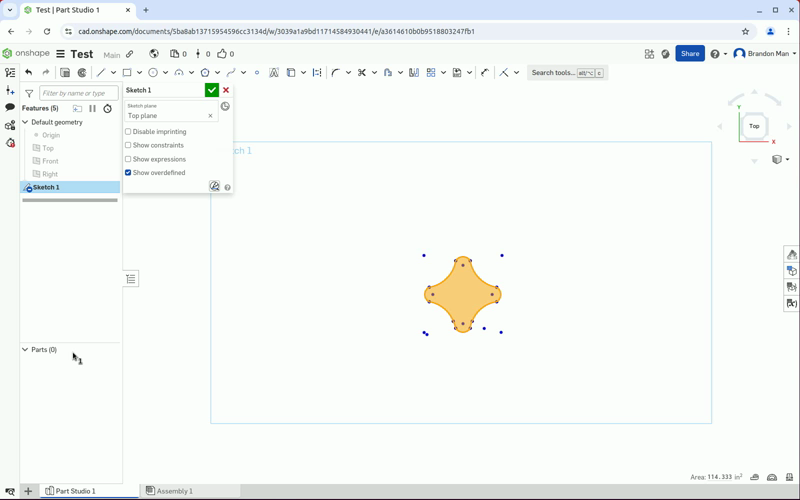
key(shift+e)
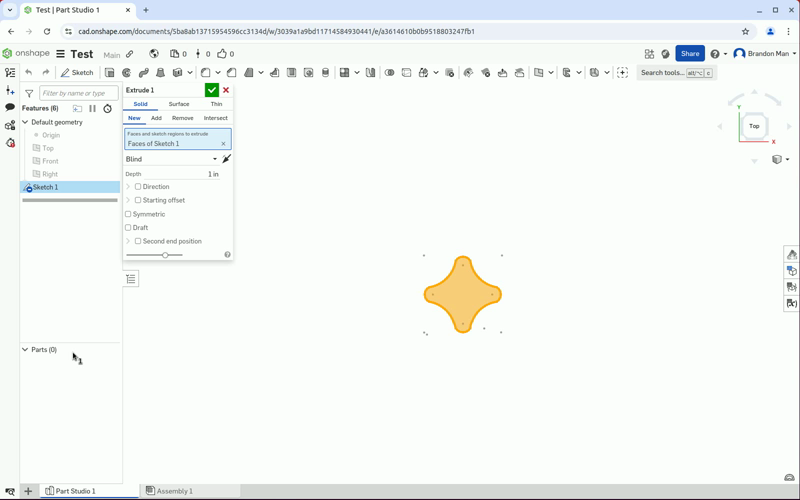
mouse_move(143, 106)
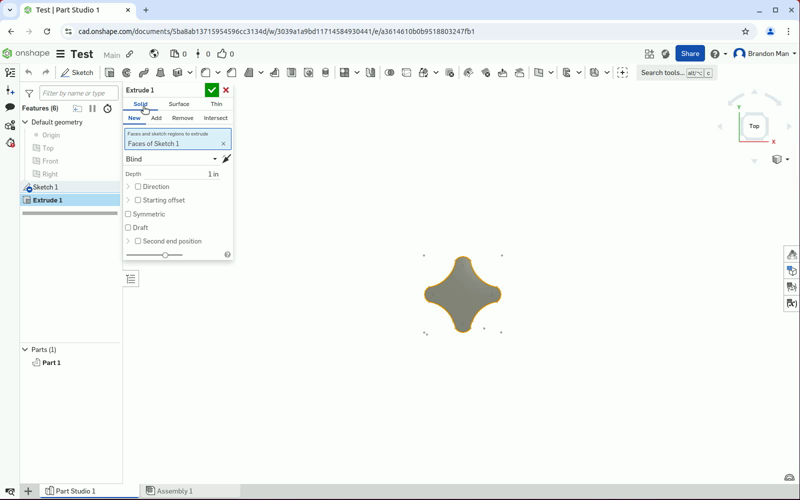
click(143, 106)
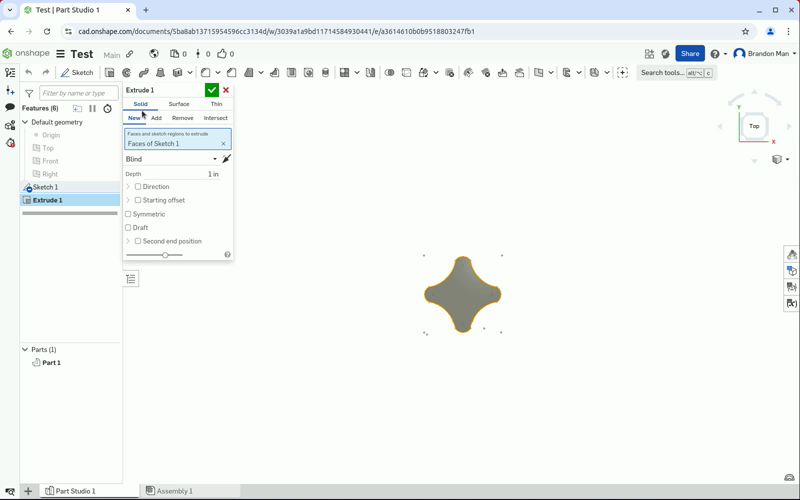
mouse_move(137, 120)
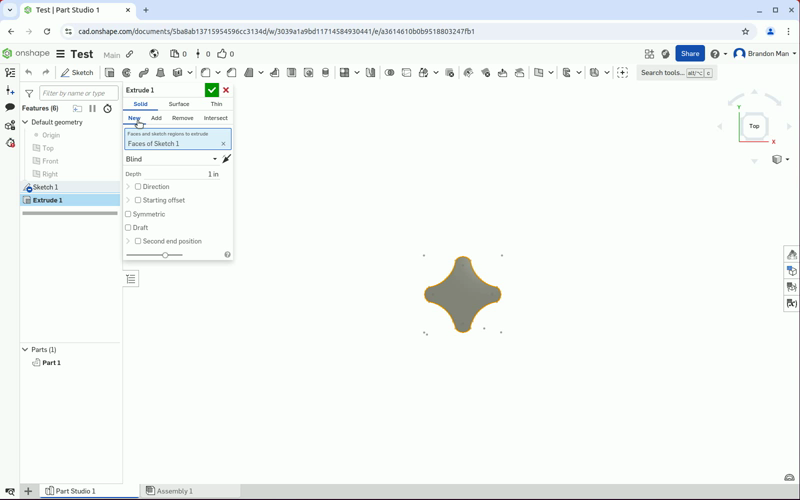
click(137, 120)
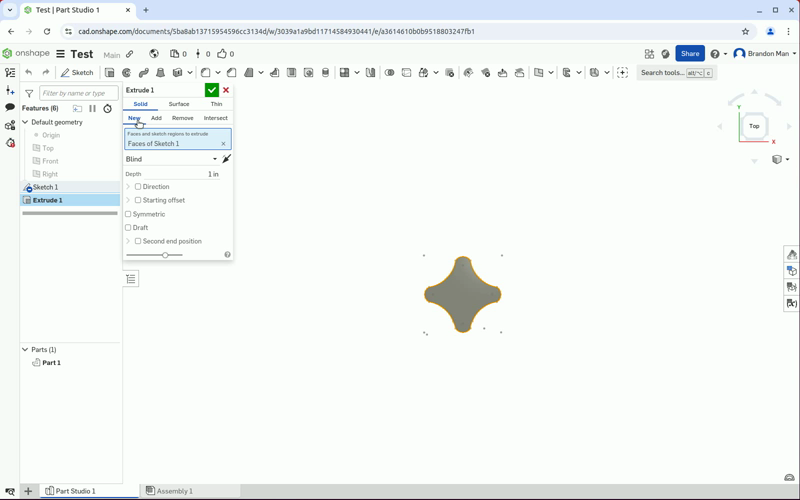
key(tab, 4)
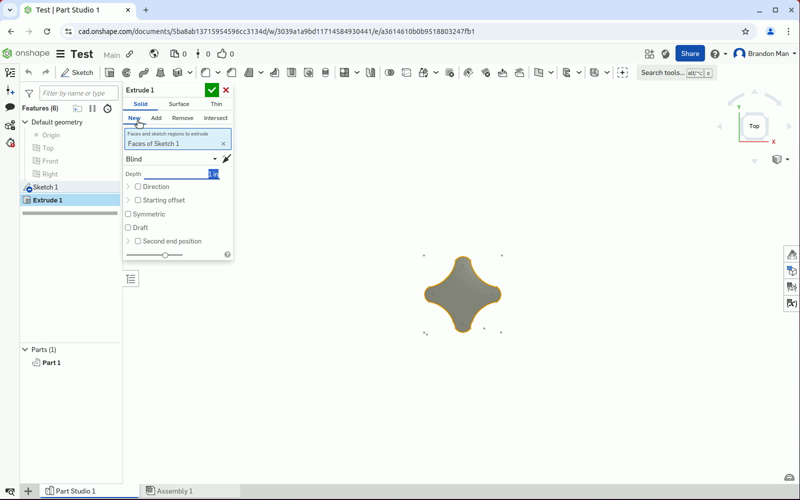
text(10.591)
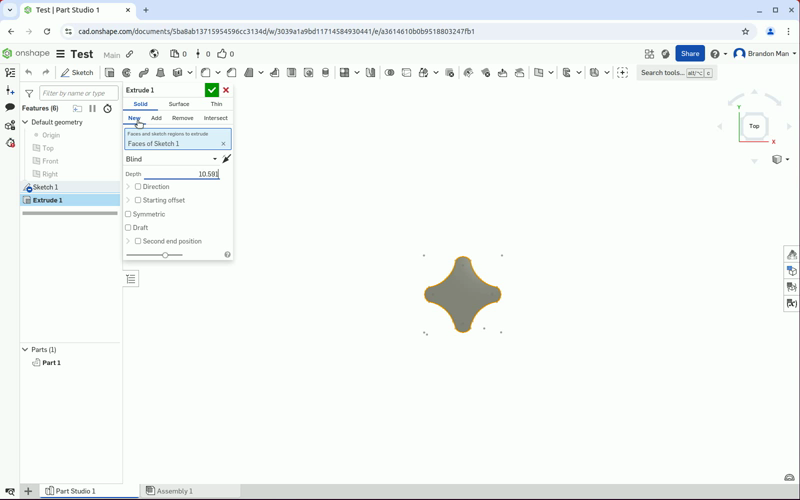
key(enter)
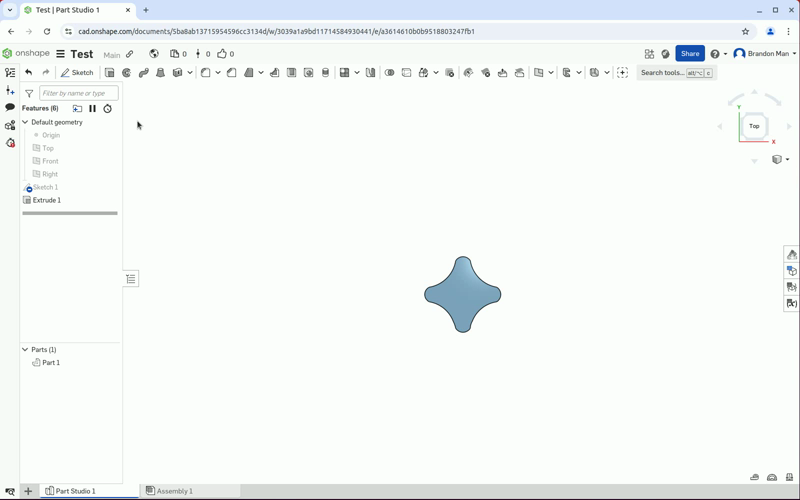
key(shift+h)
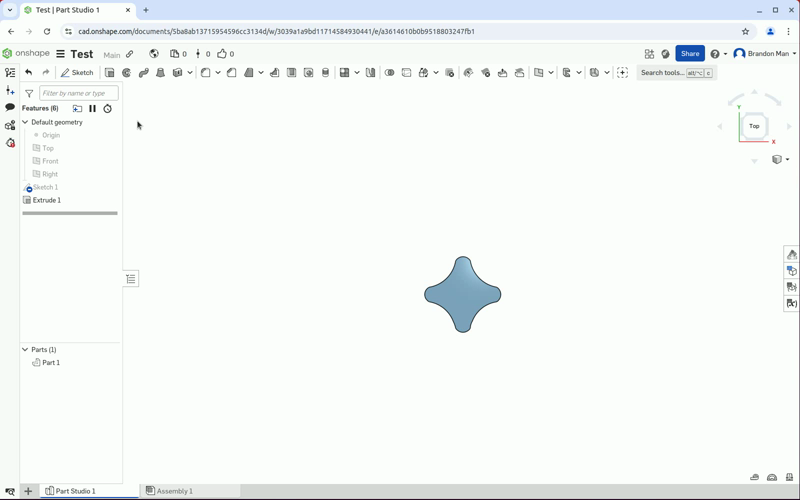
key(shift+h)
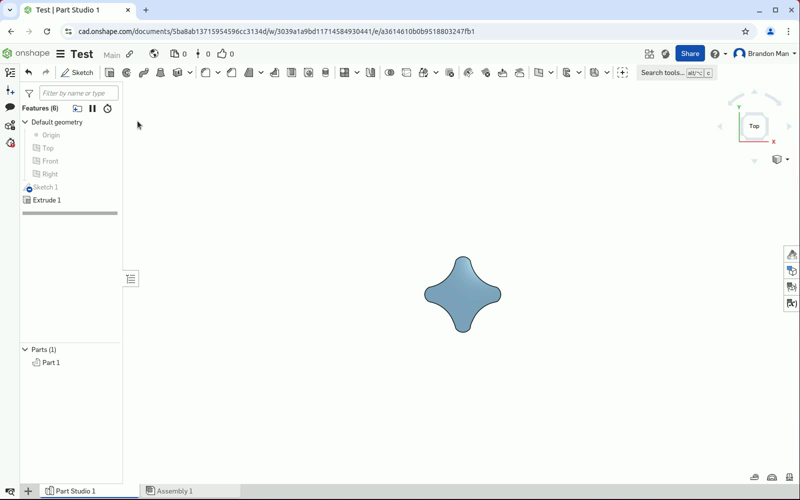
mouse_move(73, 189)
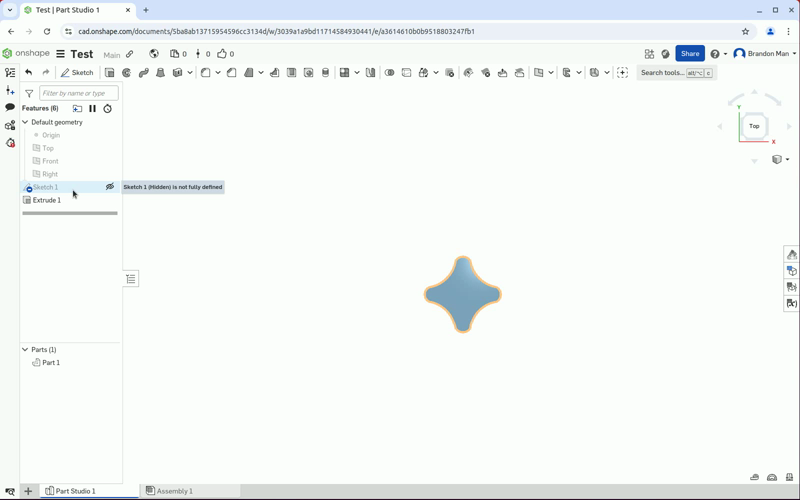
click(73, 189)
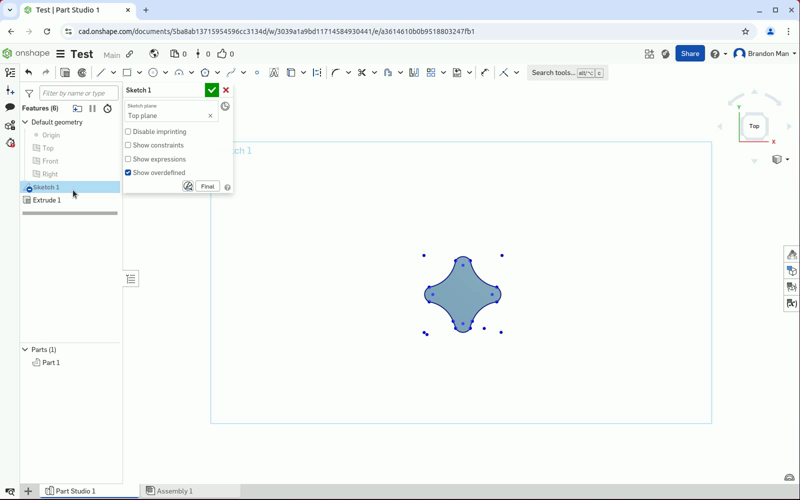
mouse_move(229, 92)
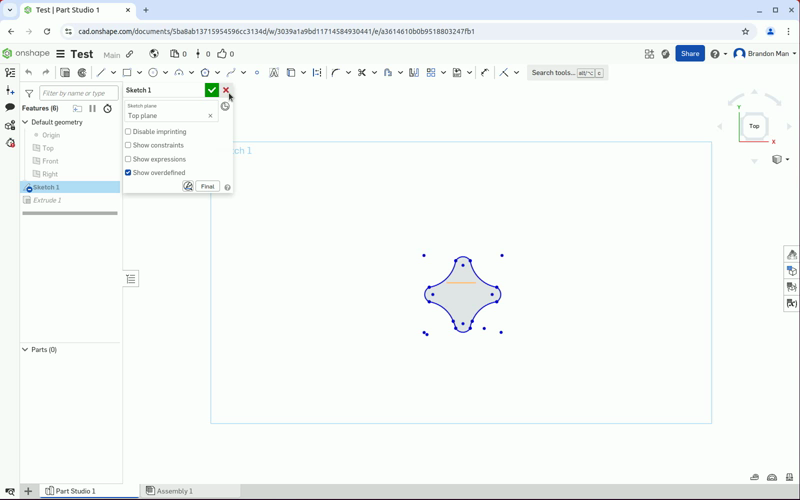
click(229, 92)
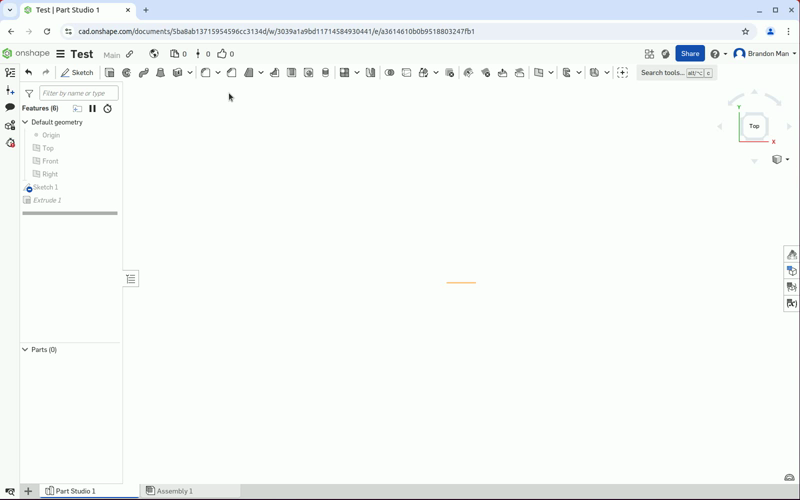
mouse_move(541, 75)
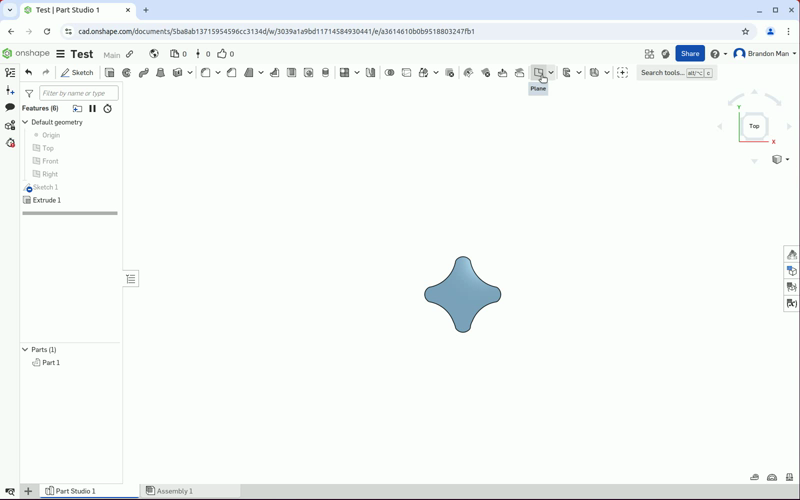
click(541, 75)
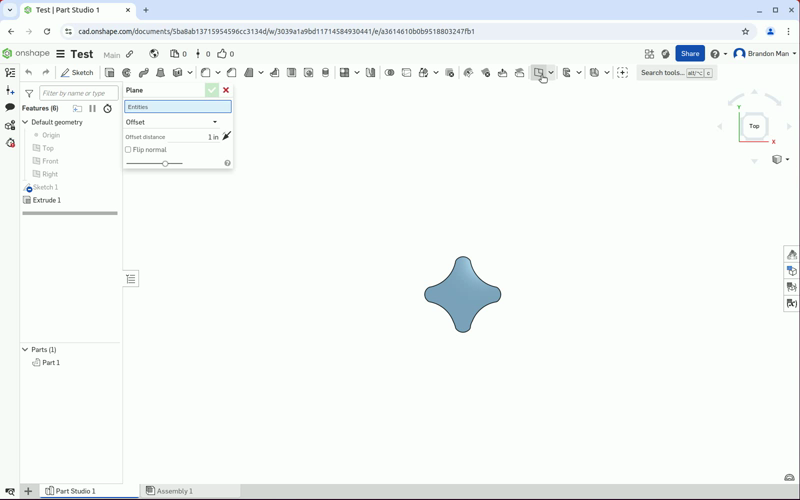
mouse_move(73, 150)
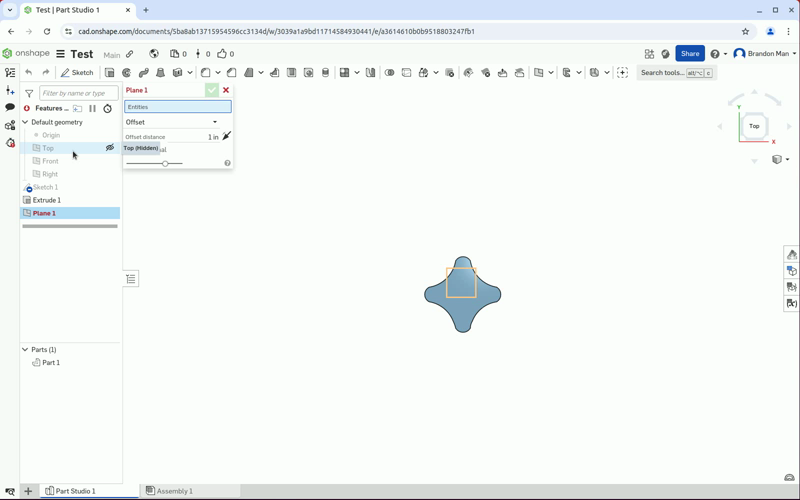
click(73, 150)
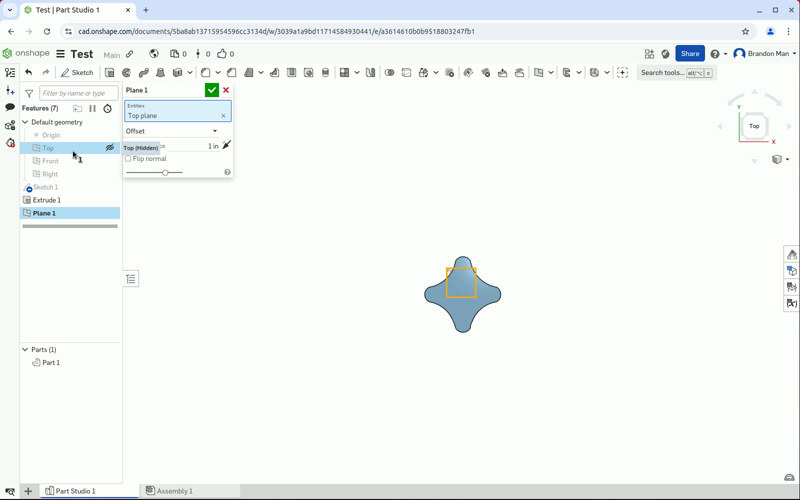
key(tab, 2)
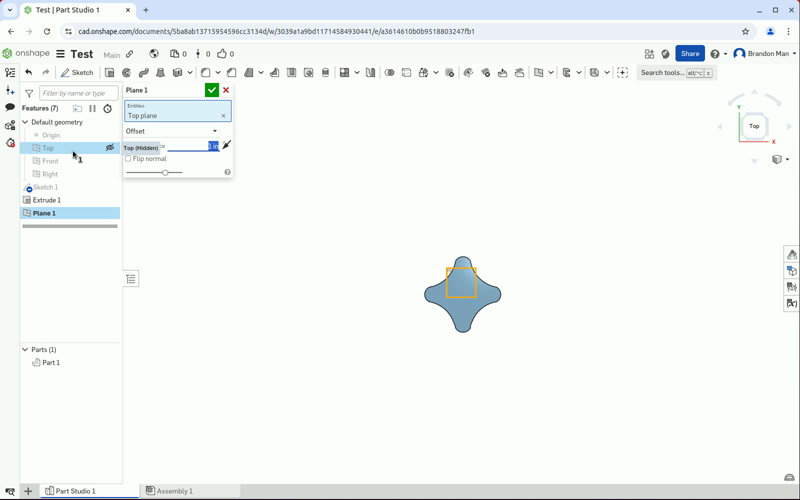
text(10.599)
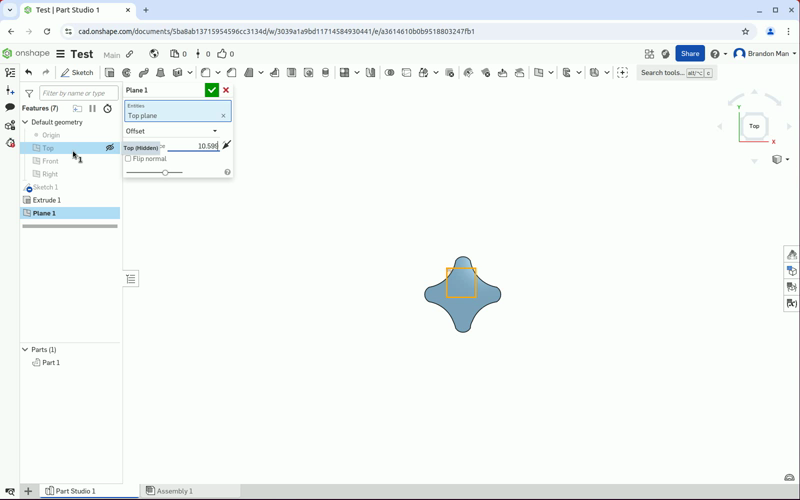
key(enter, 2)
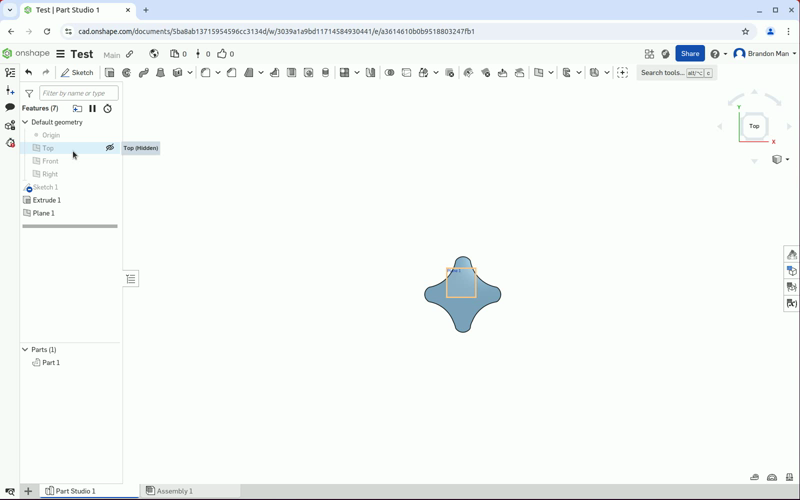
key(shift+s)
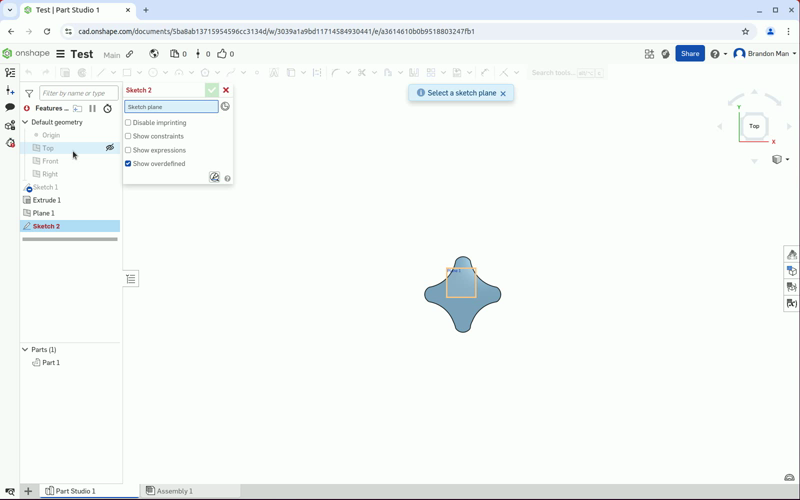
mouse_move(73, 215)
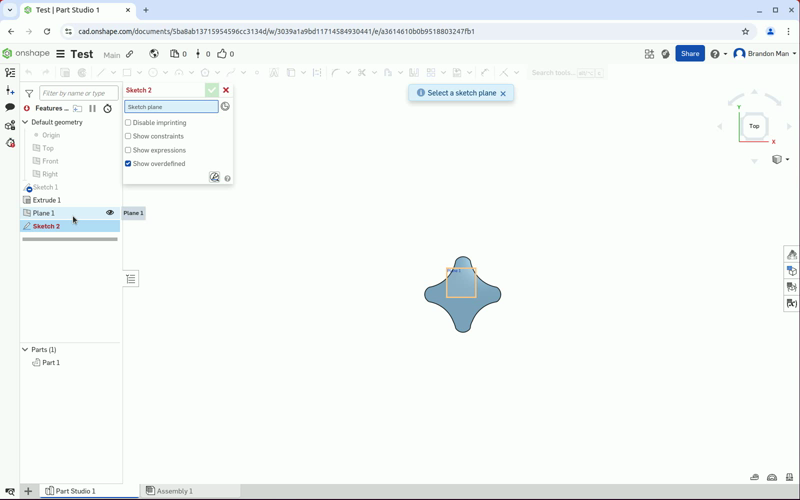
click(73, 215)
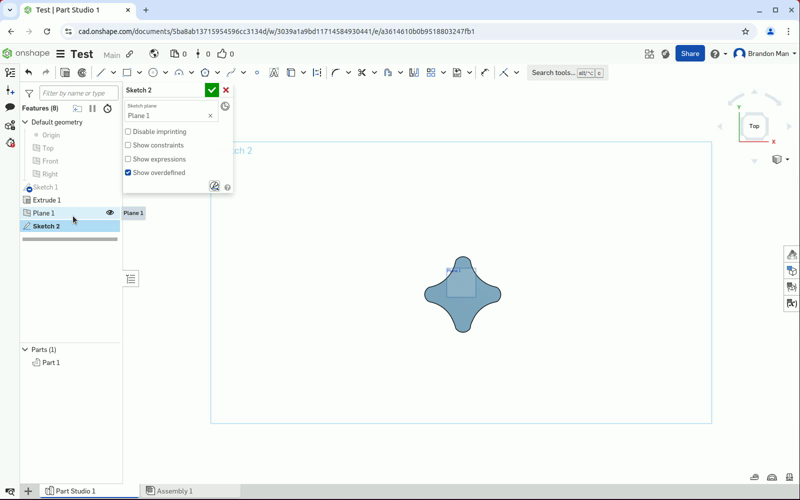
mouse_move(73, 352)
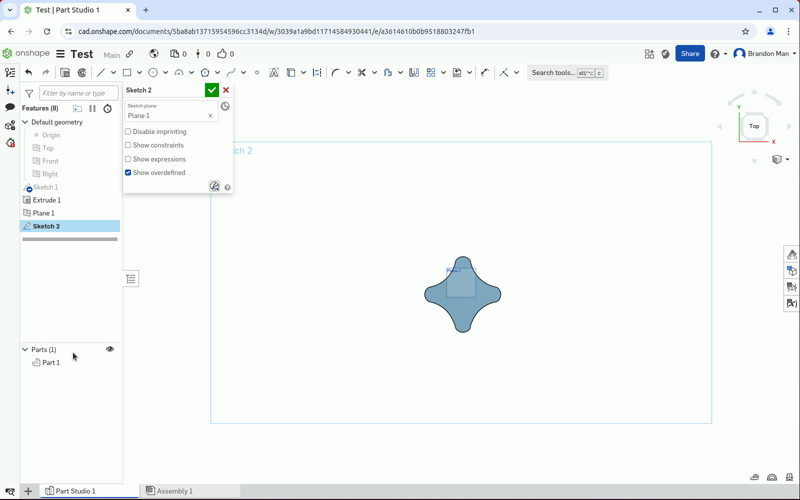
key(y)
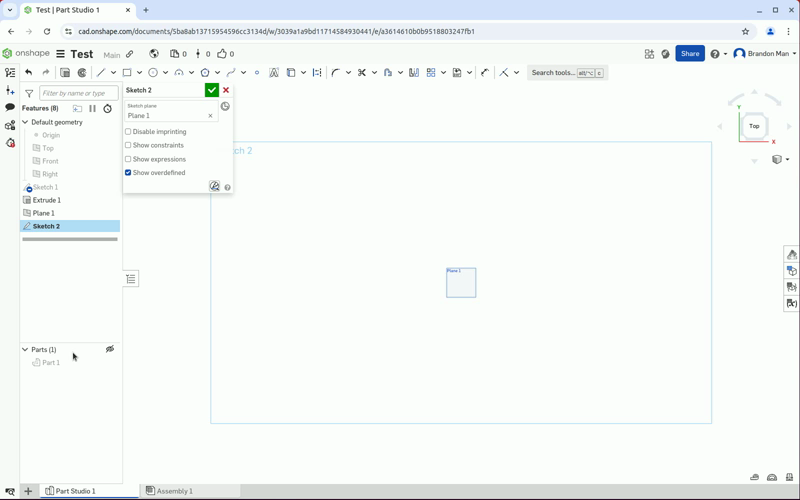
key(l)
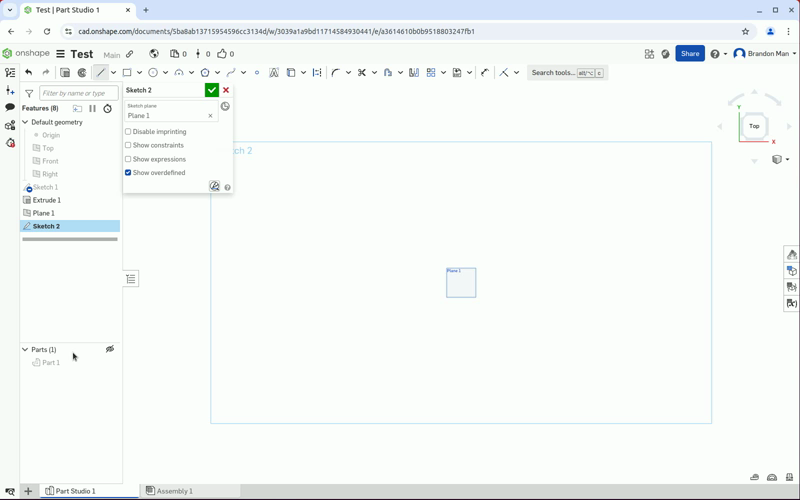
key_down(shift)
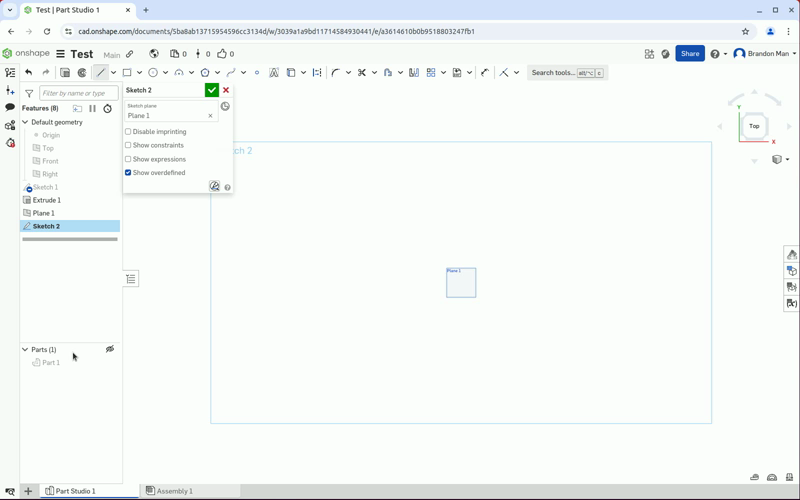
mouse_move(452, 294)
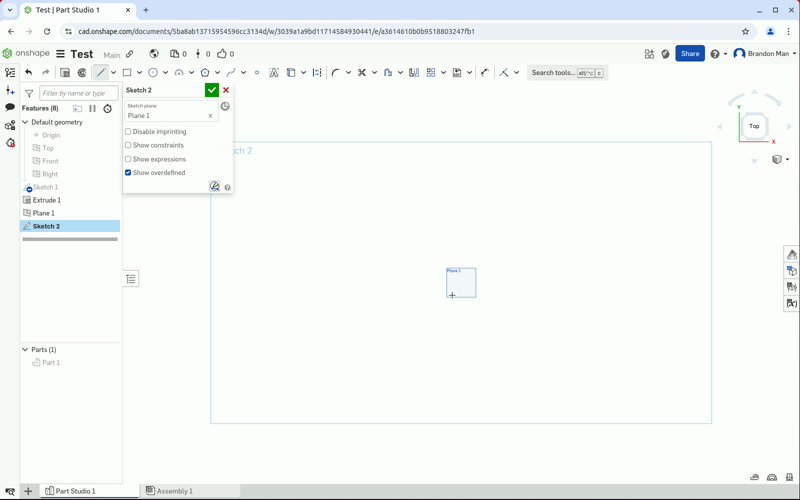
click(452, 294)
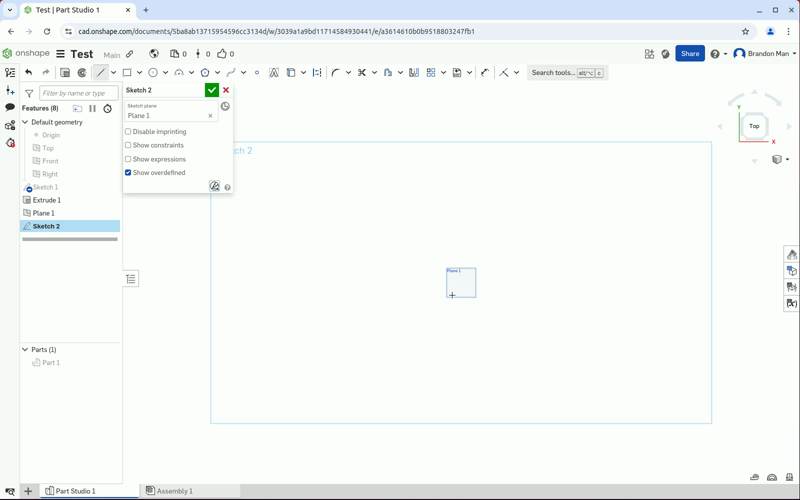
key_up(shift)
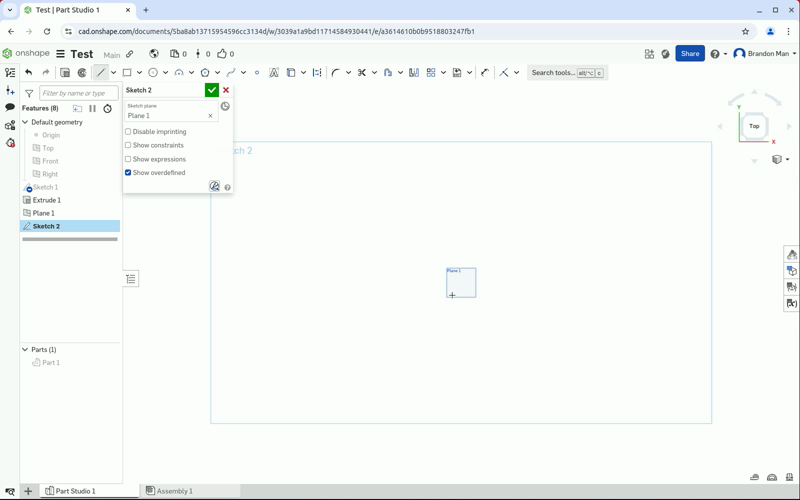
key_down(shift)
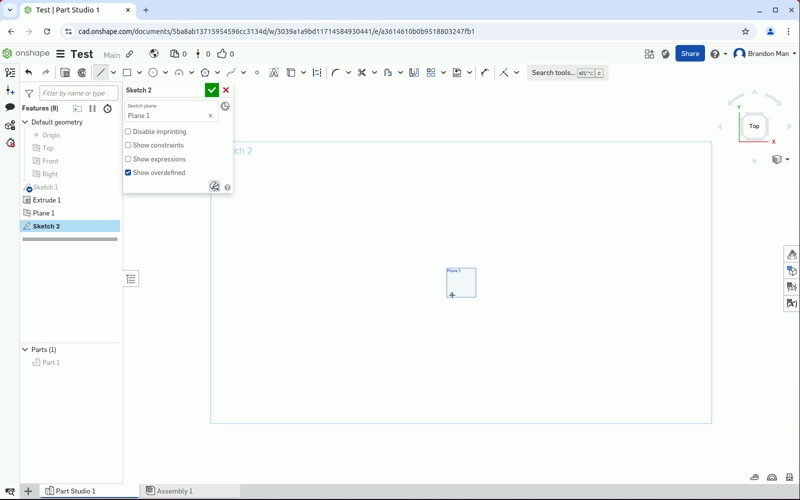
mouse_move(482, 294)
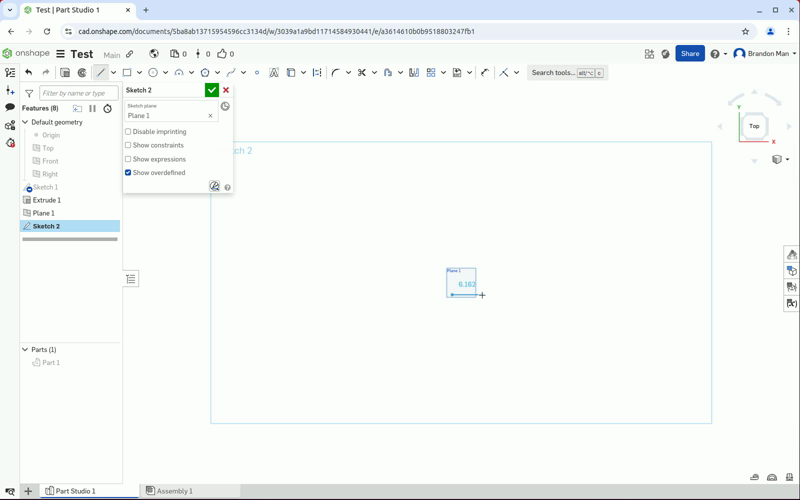
mouse_move(464, 294)
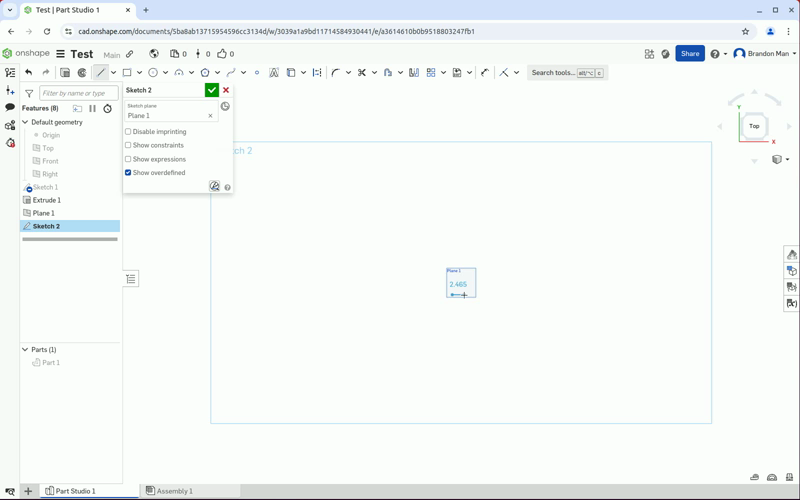
click(464, 294)
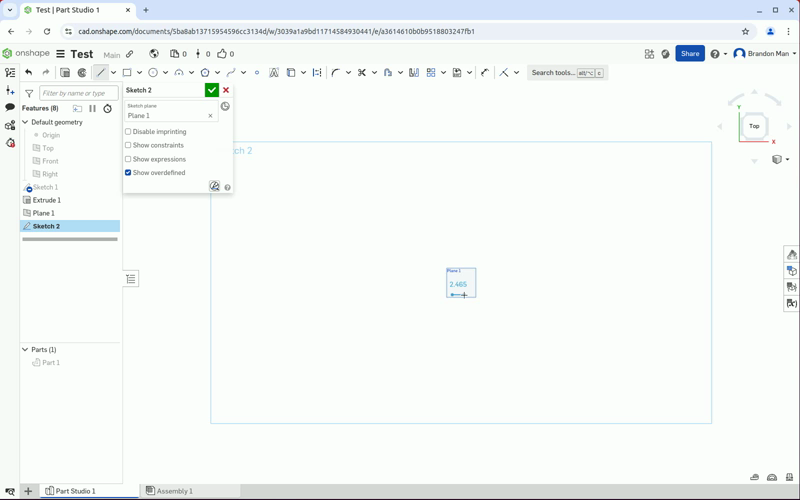
key_up(shift)
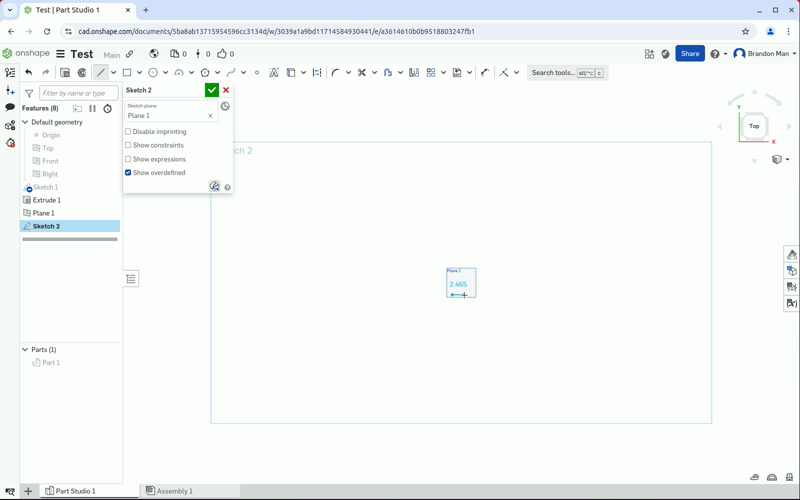
key_down(shift)
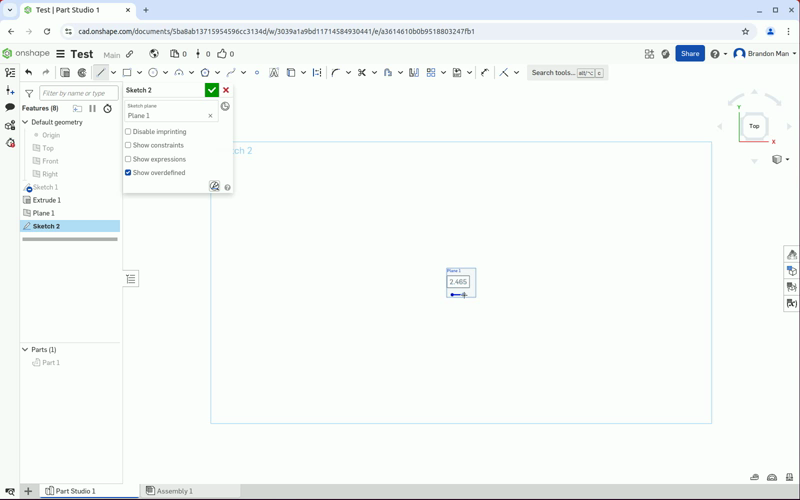
mouse_move(494, 294)
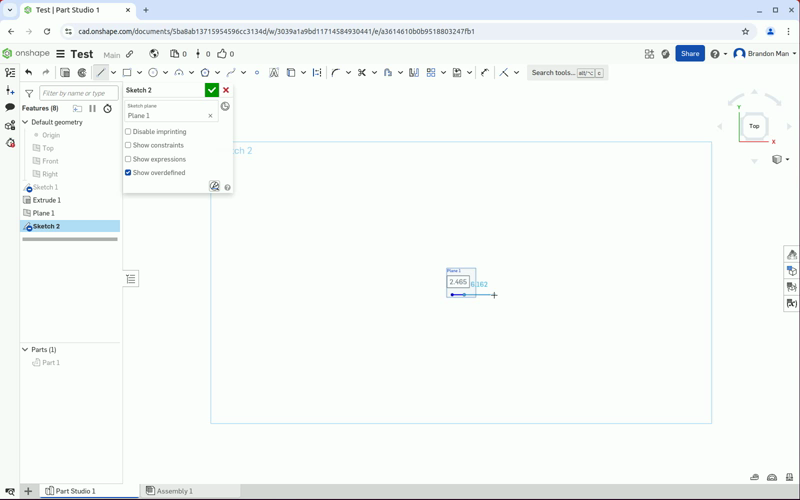
mouse_move(464, 282)
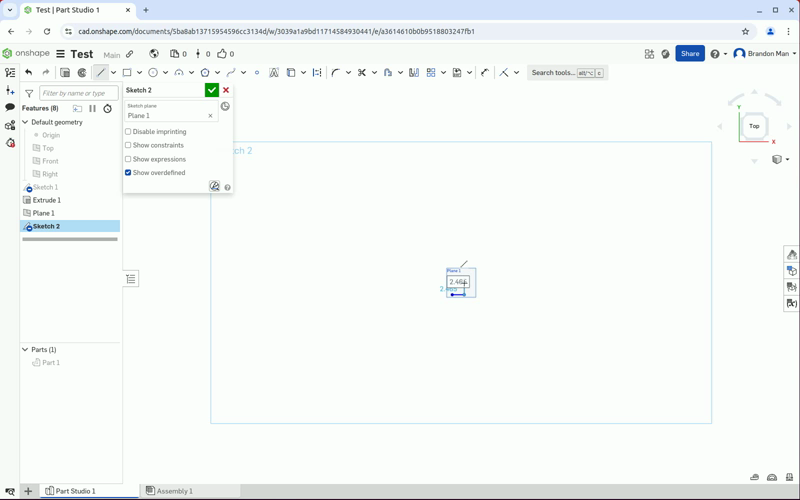
click(464, 282)
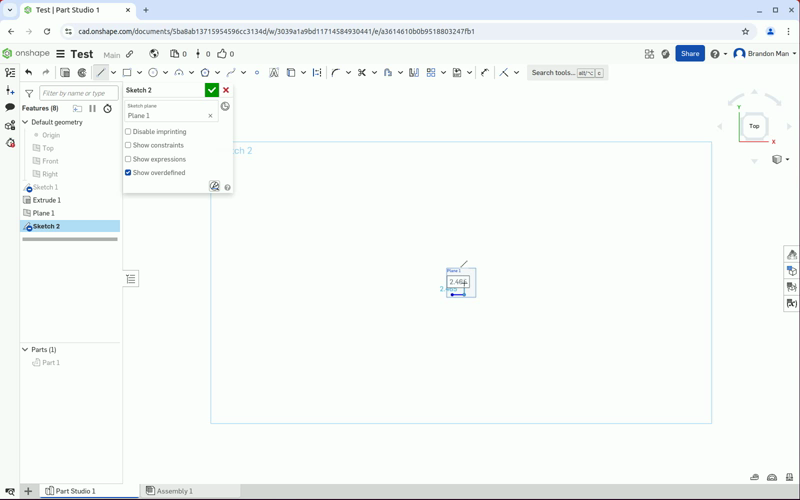
key_up(shift)
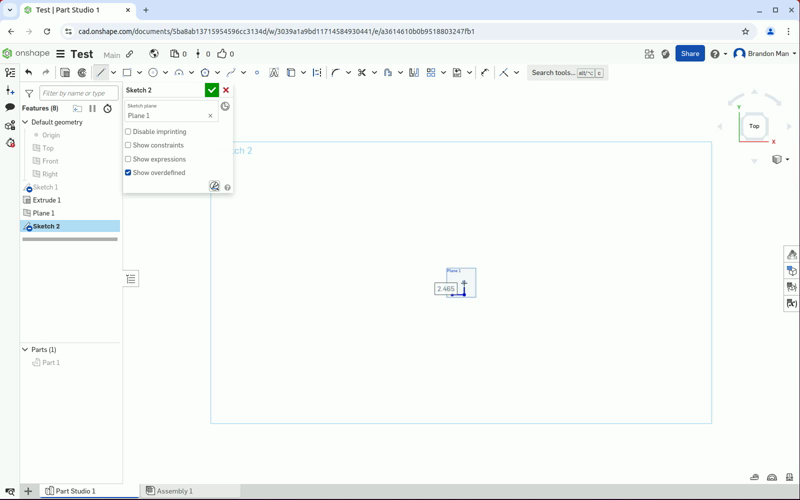
key(esc)
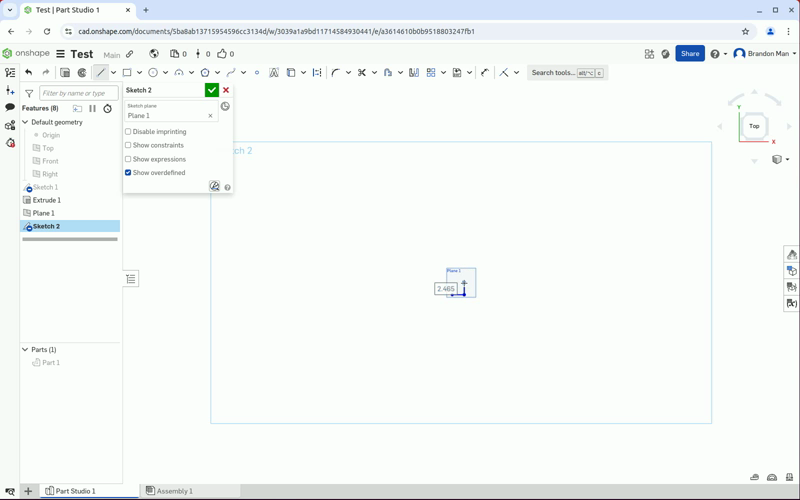
key(a)
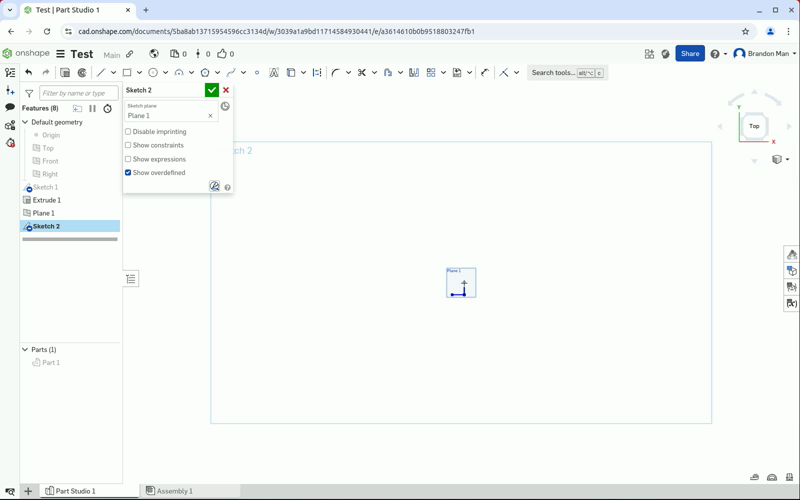
mouse_move(464, 282)
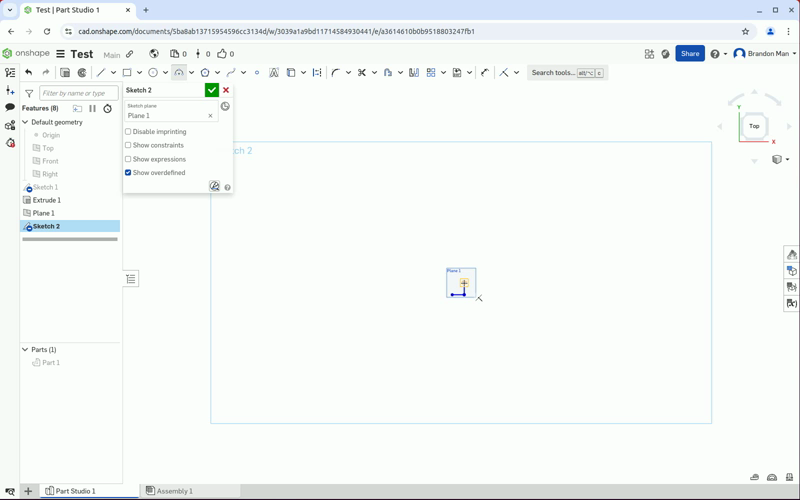
click(464, 282)
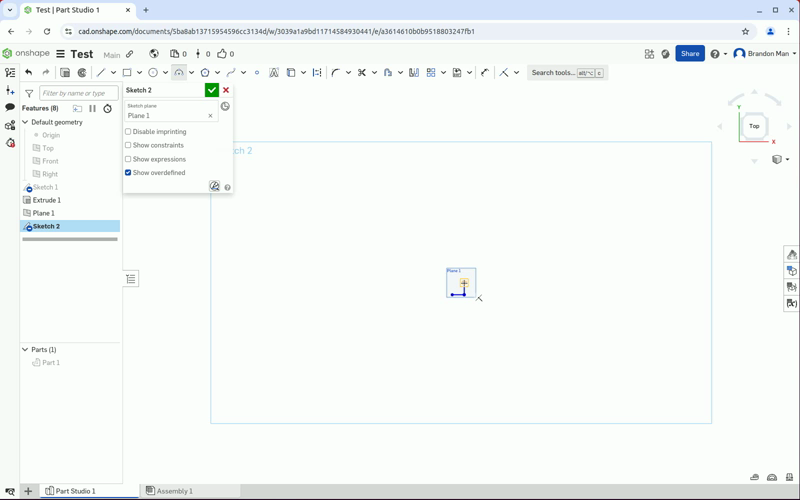
mouse_move(452, 294)
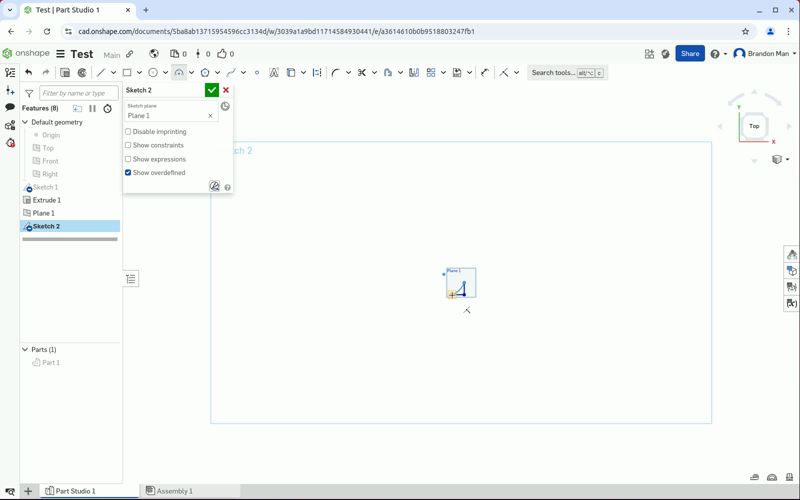
click(452, 294)
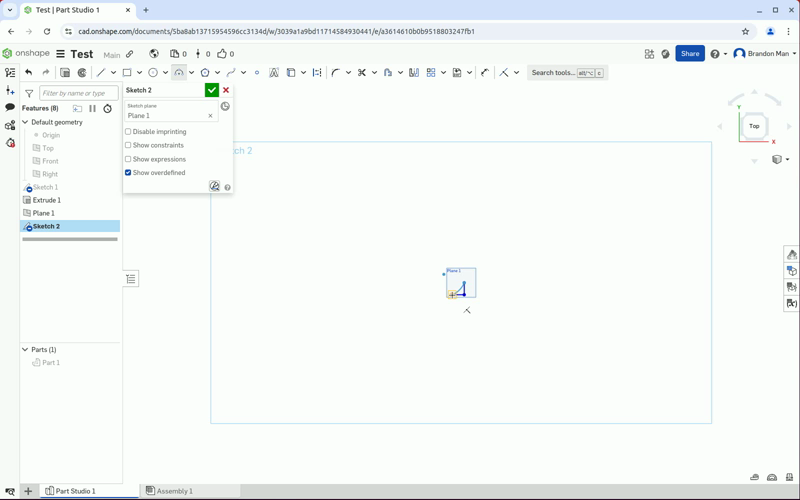
key_down(shift)
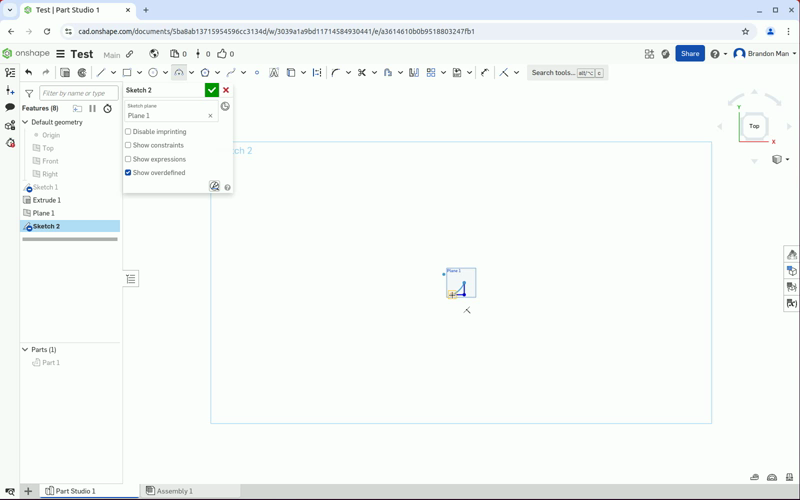
mouse_move(456, 286)
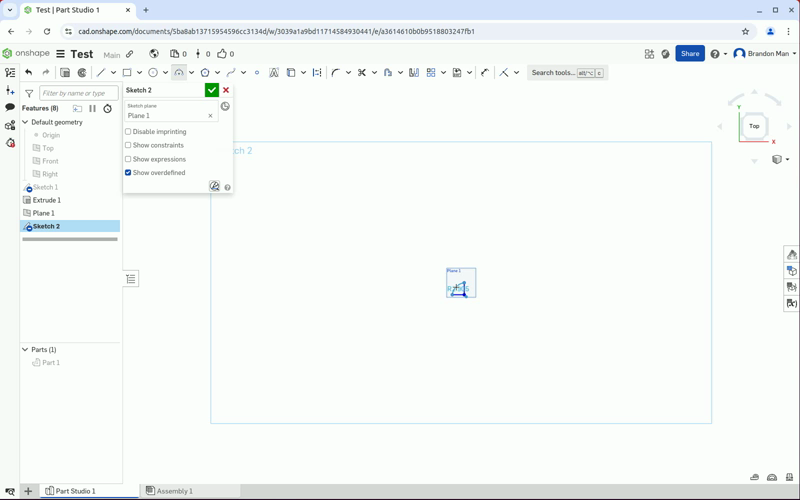
click(456, 286)
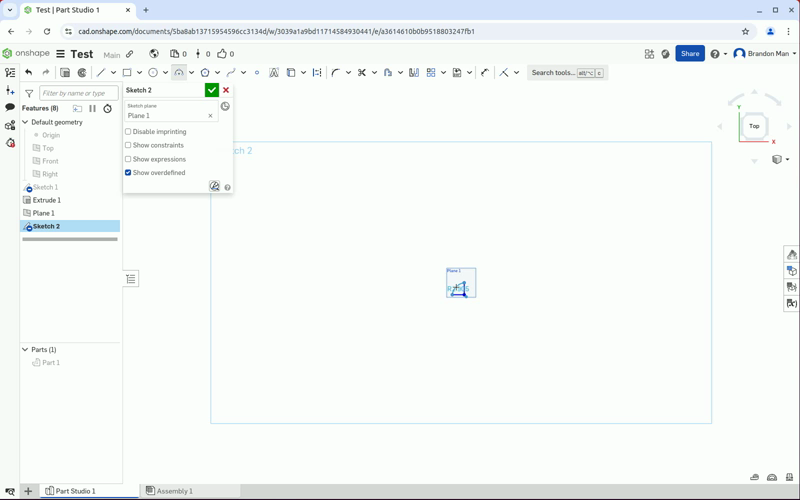
key_up(shift)
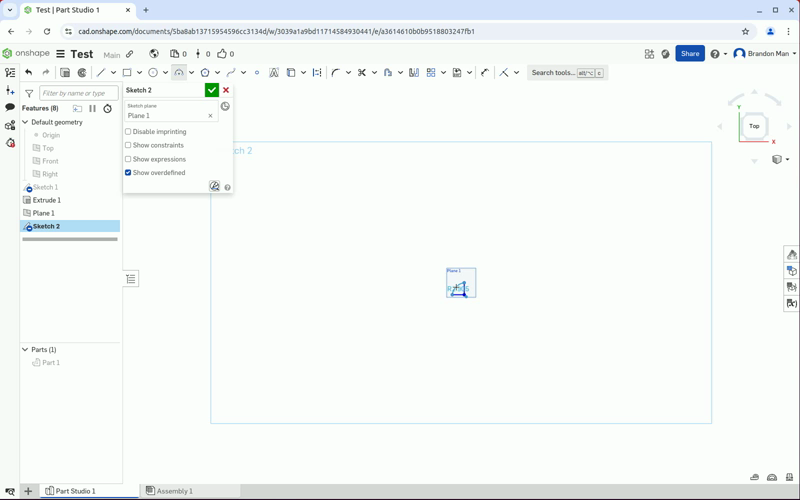
key(esc)
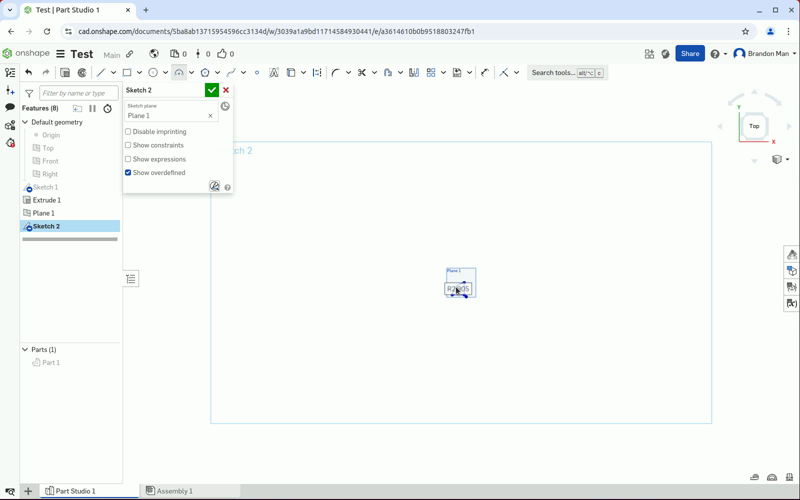
mouse_move(462, 288)
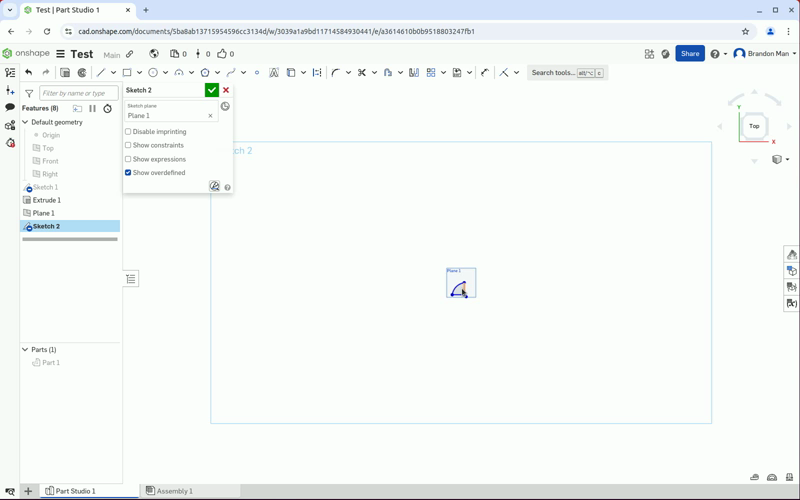
scroll(6)
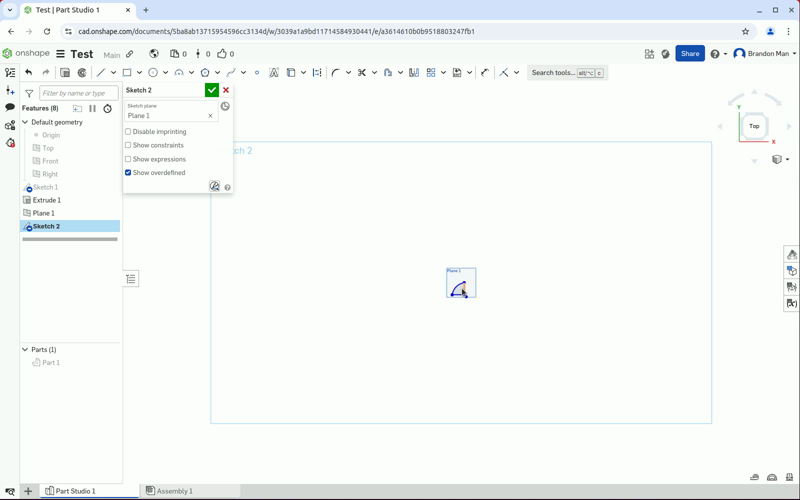
scroll(6)
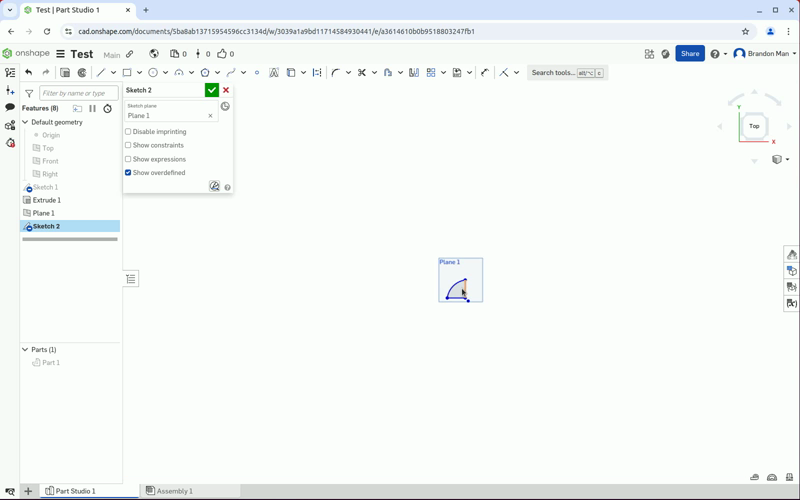
scroll(6)
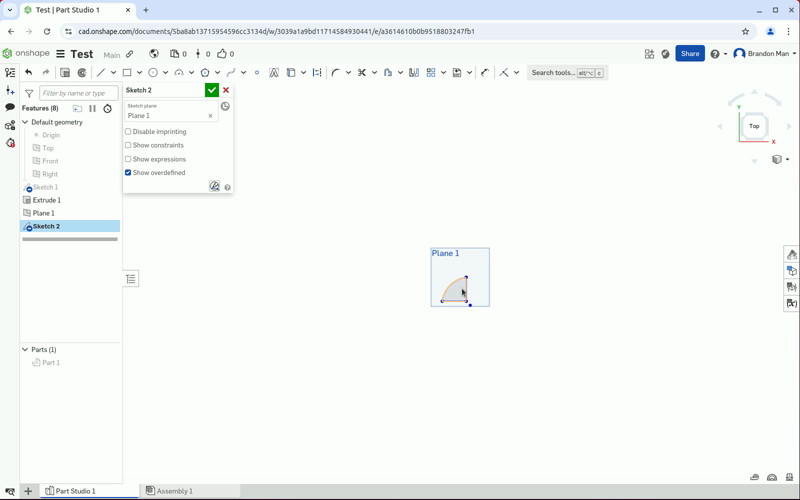
scroll(6)
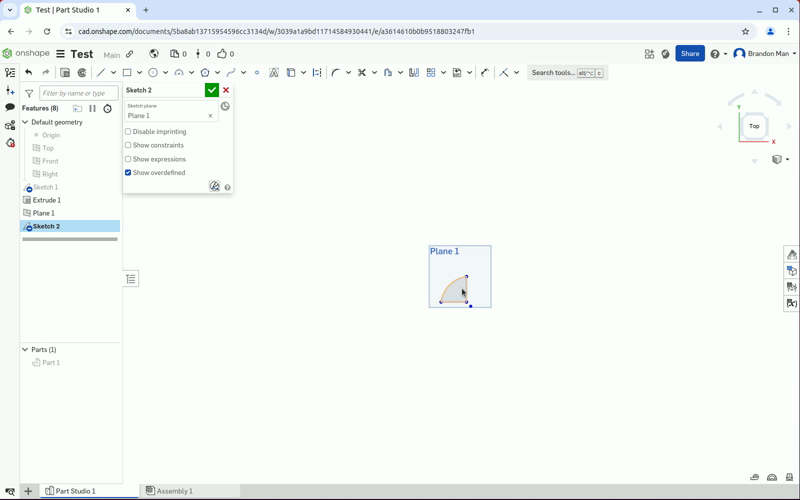
scroll(6)
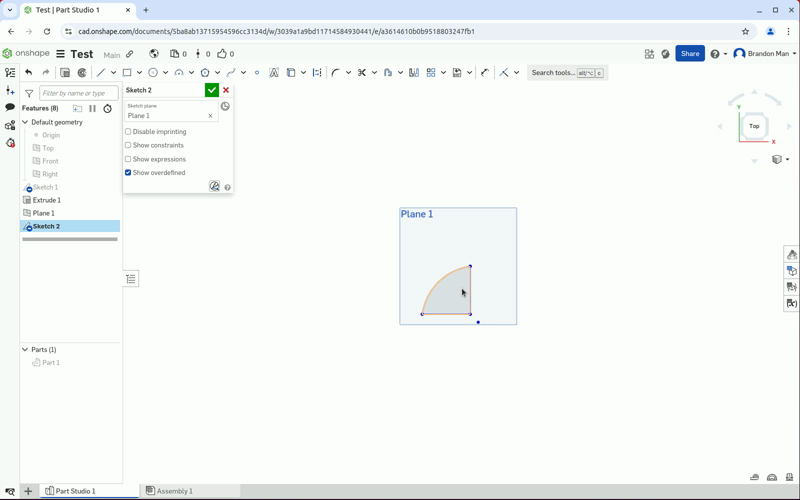
scroll(6)
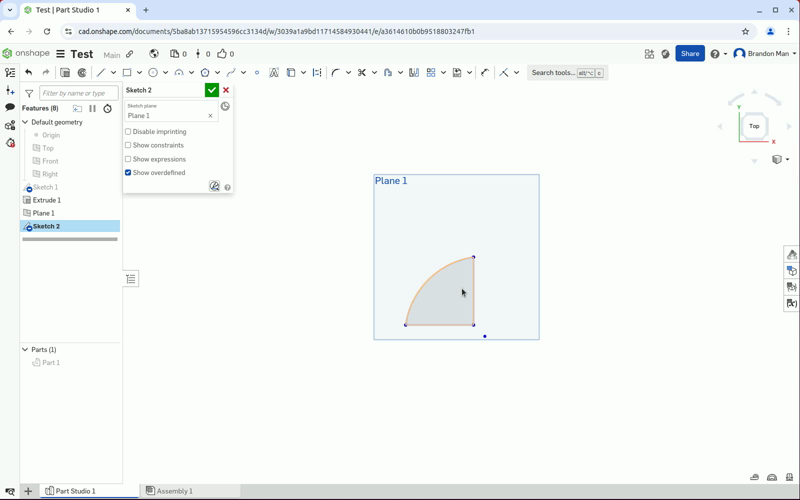
scroll(6)
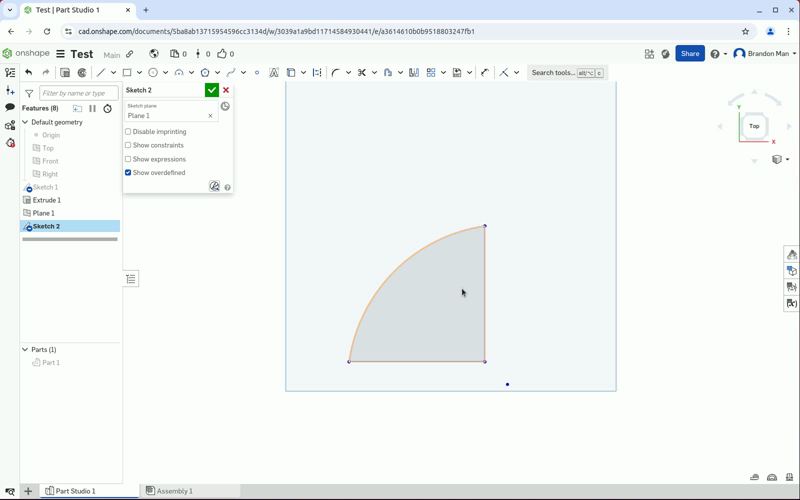
click(462, 288)
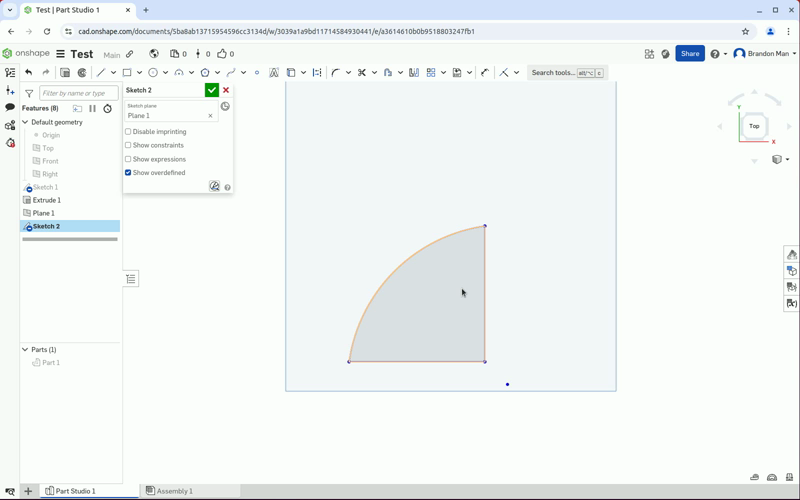
scroll(-6)
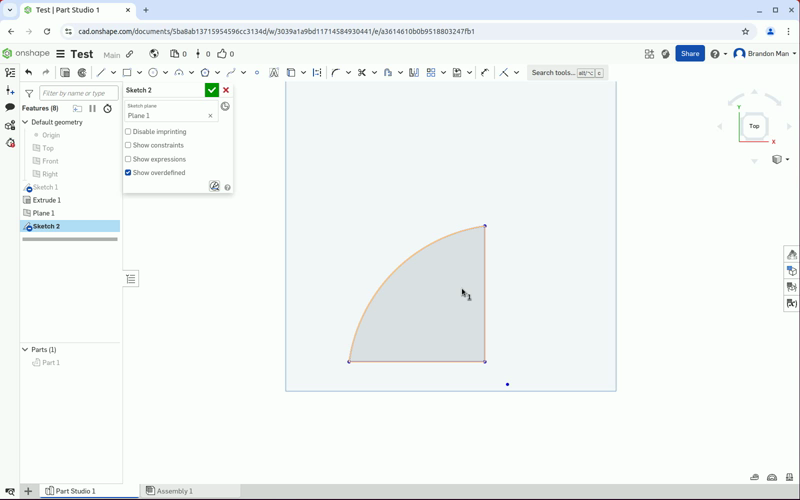
scroll(-6)
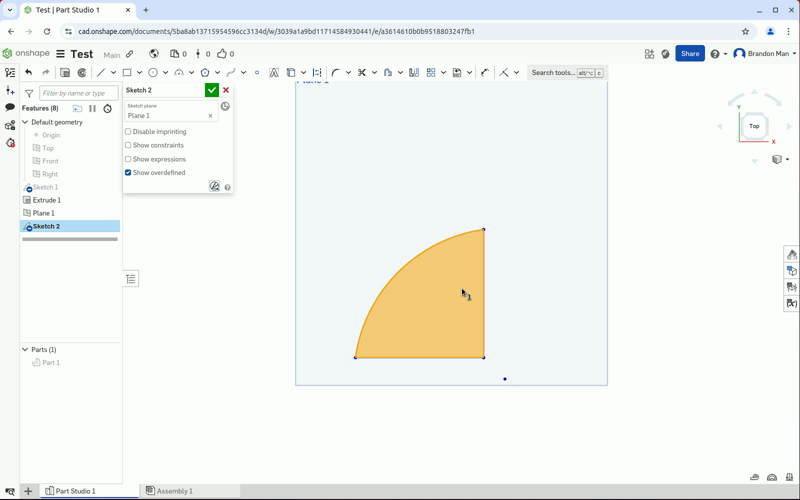
scroll(-6)
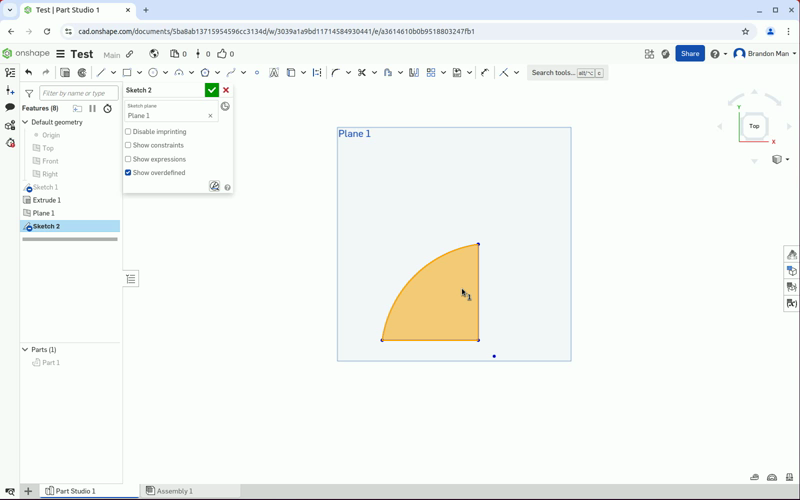
scroll(-6)
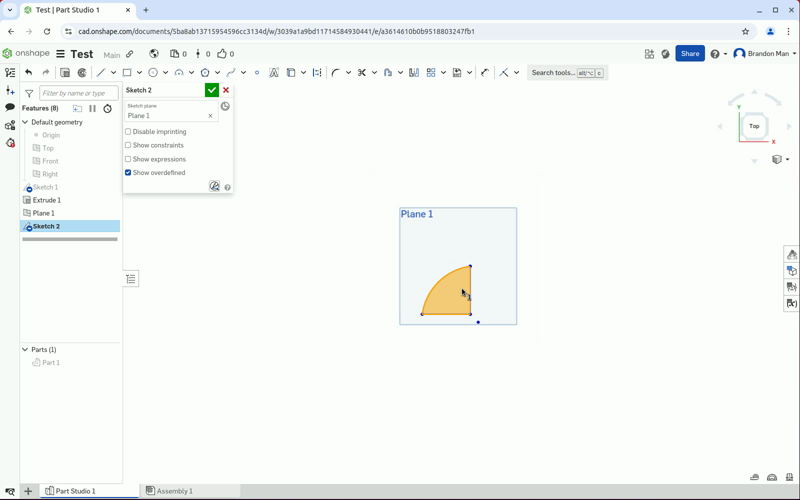
scroll(-6)
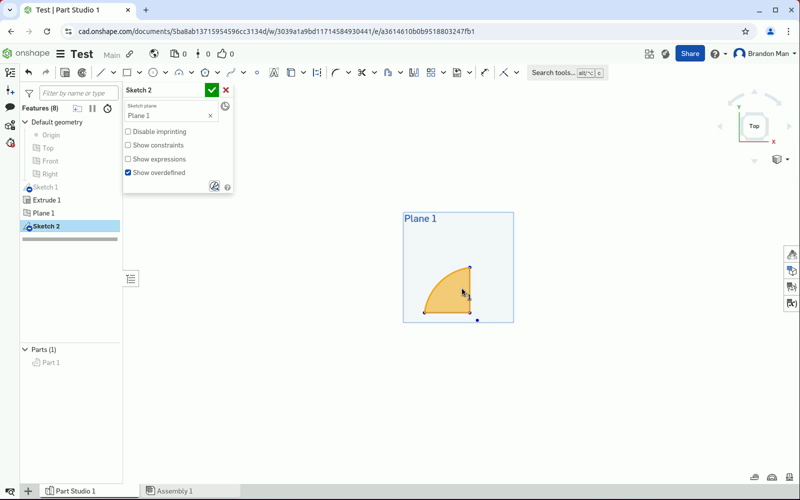
scroll(-6)
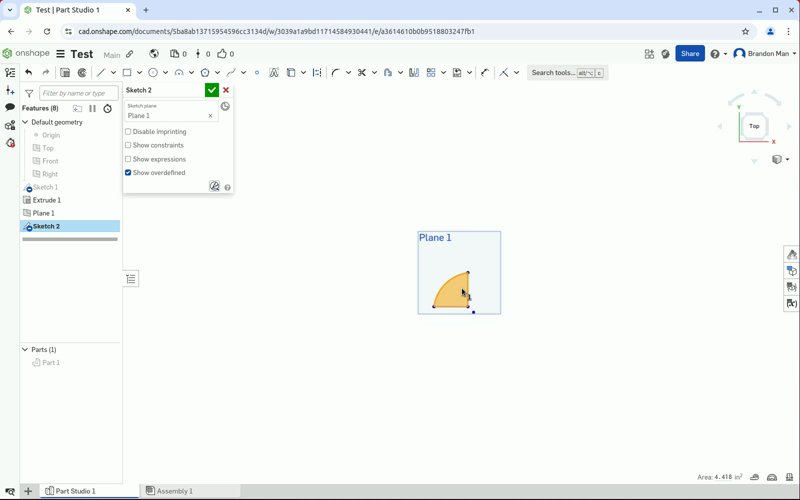
scroll(-6)
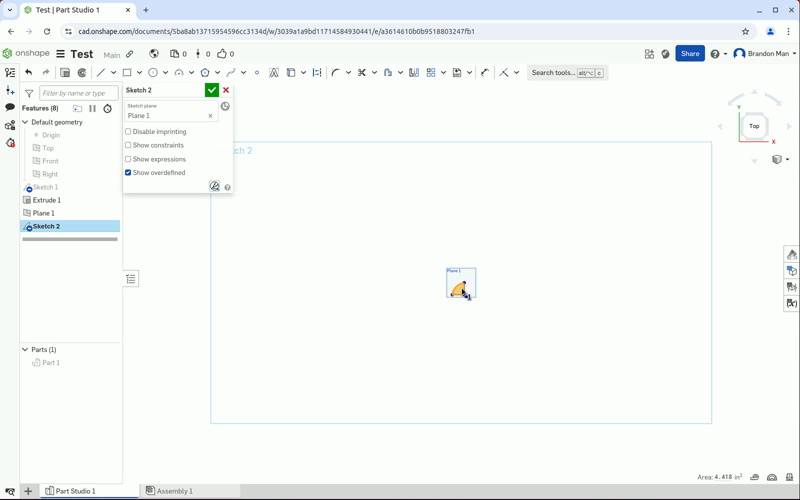
mouse_move(73, 352)
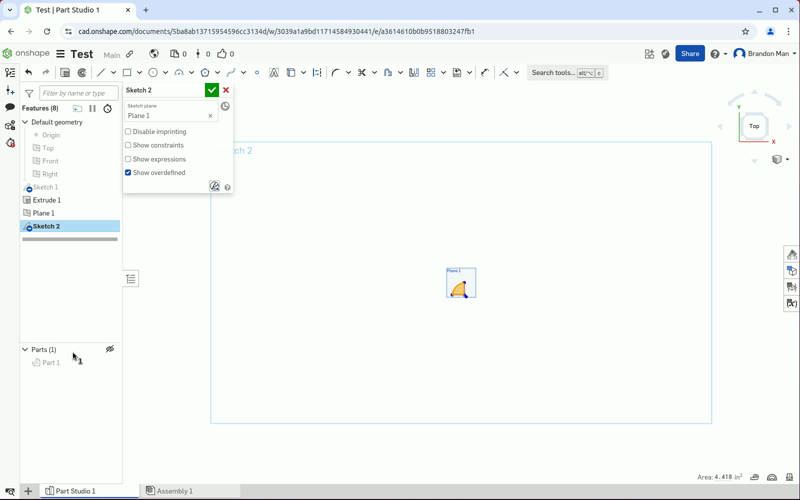
key(shift+y)
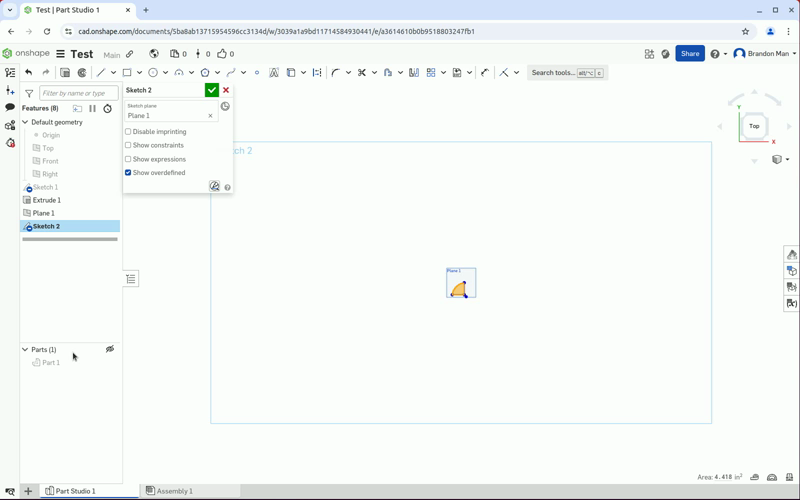
key(shift+e)
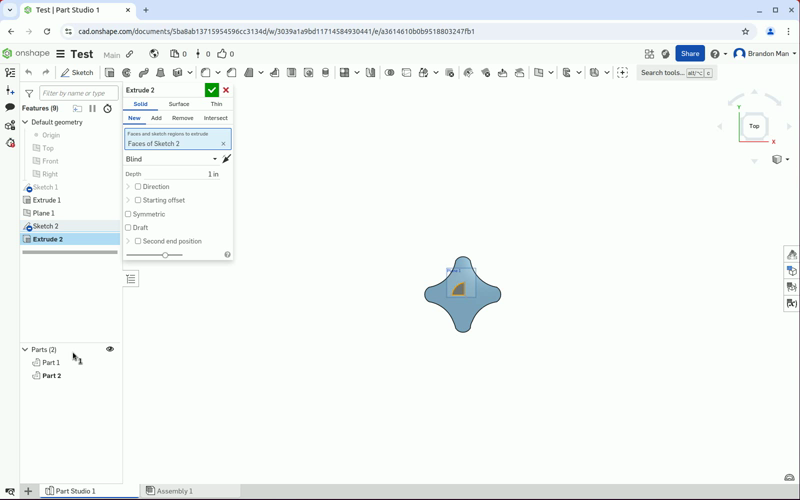
mouse_move(143, 106)
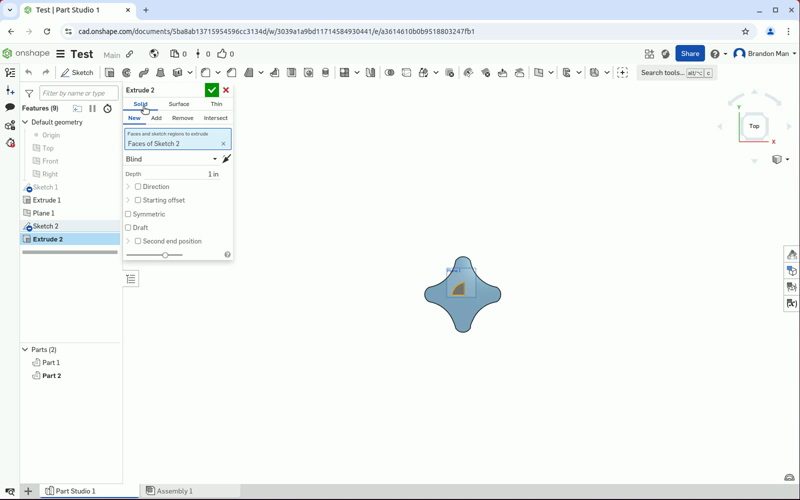
click(143, 106)
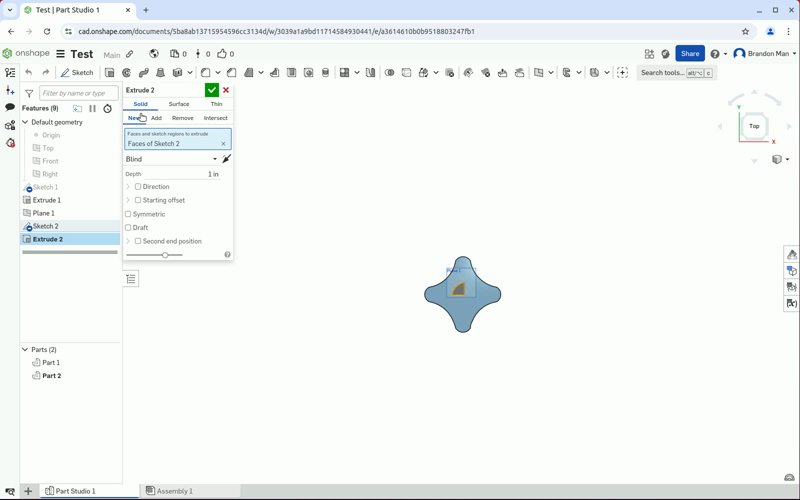
mouse_move(137, 120)
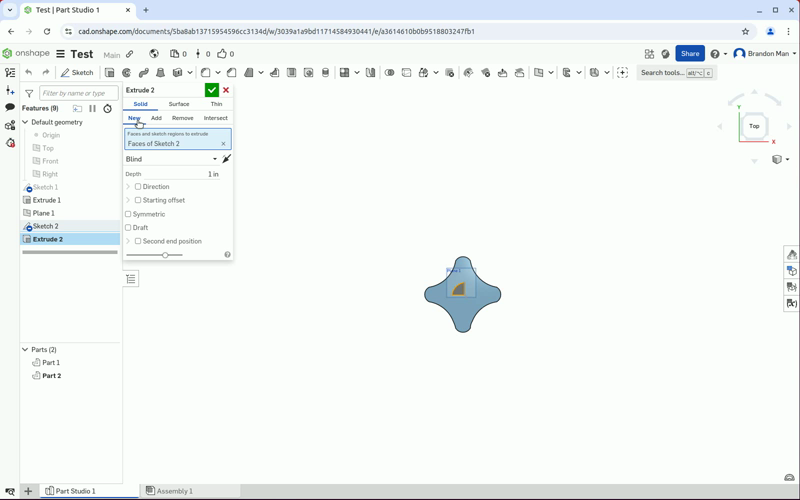
click(137, 120)
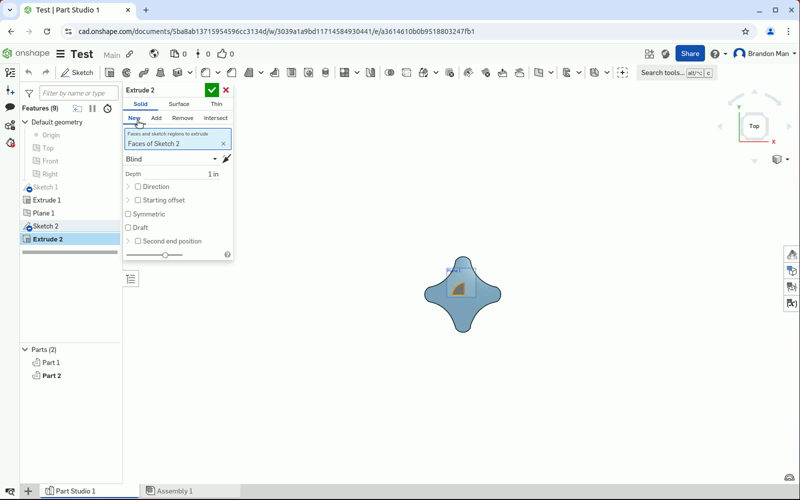
key(tab, 4)
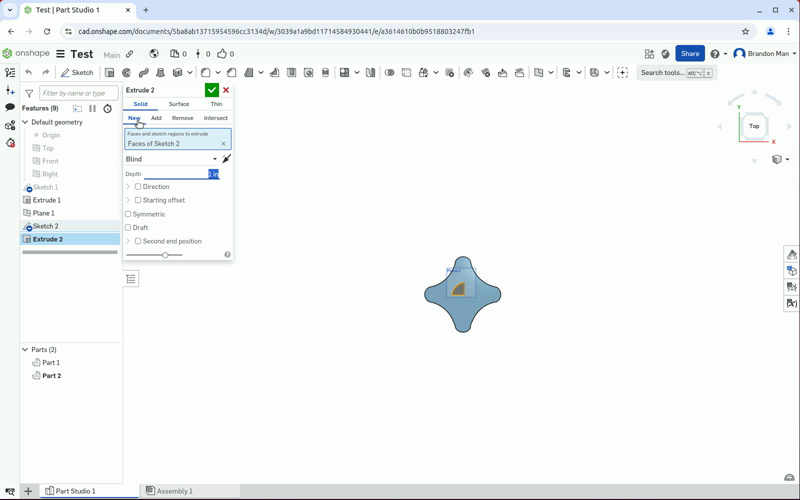
text(12.517)
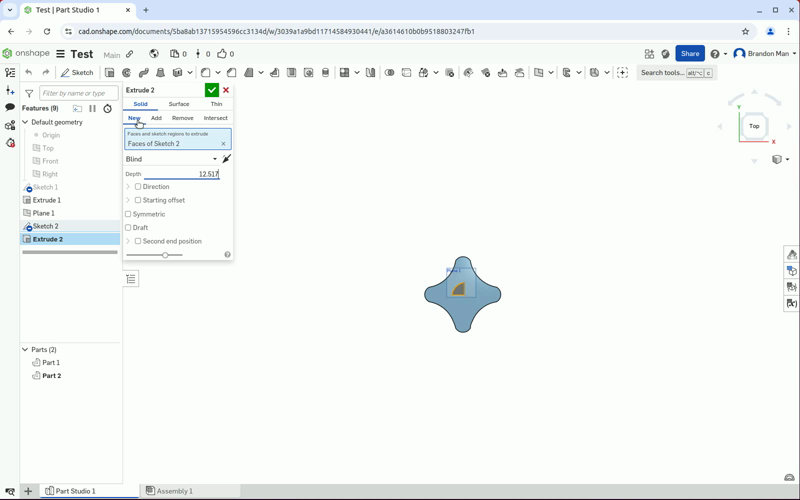
key(enter)
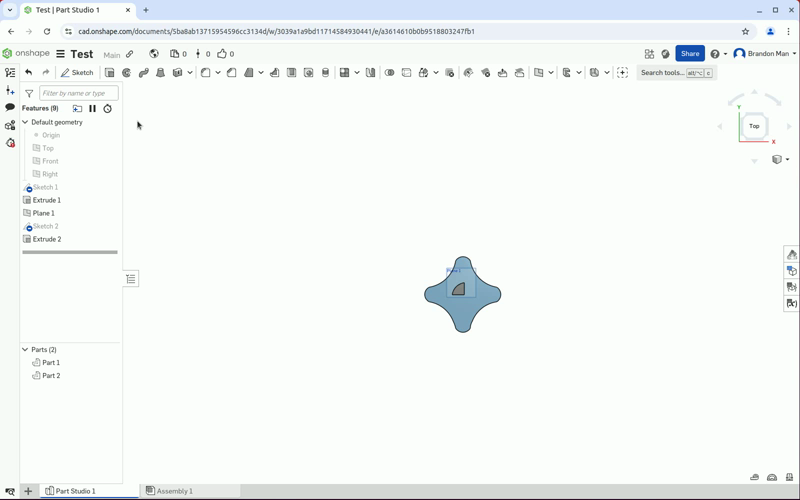
key(shift+h)
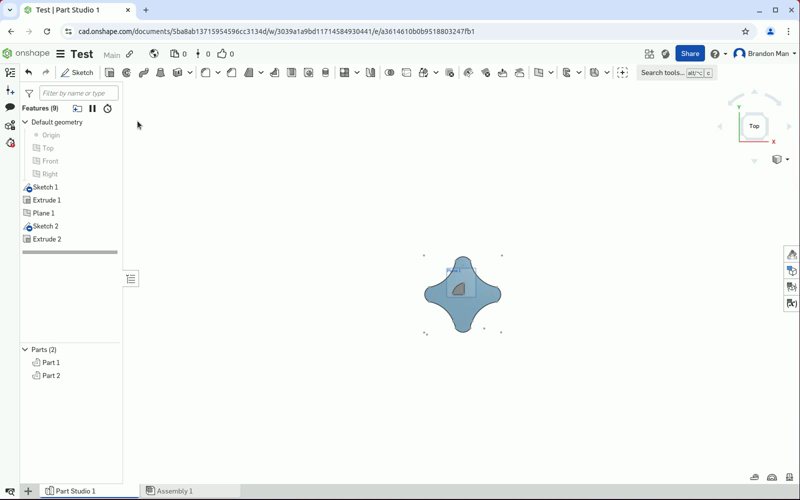
key(shift+h)
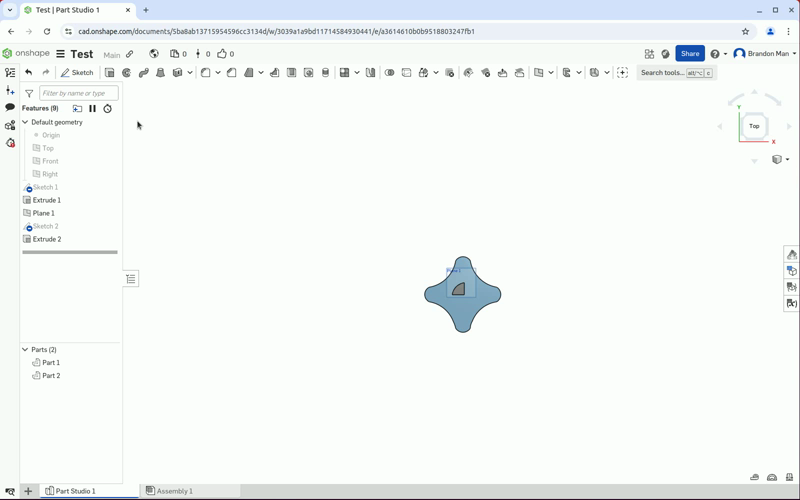
mouse_move(73, 189)
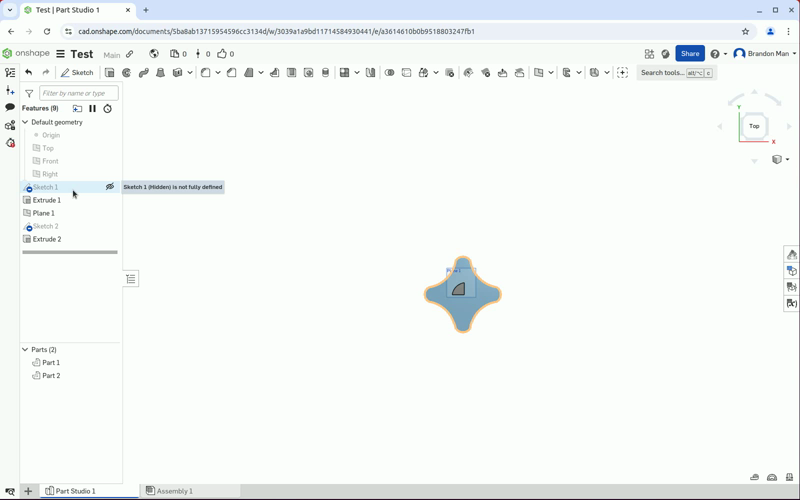
click(73, 189)
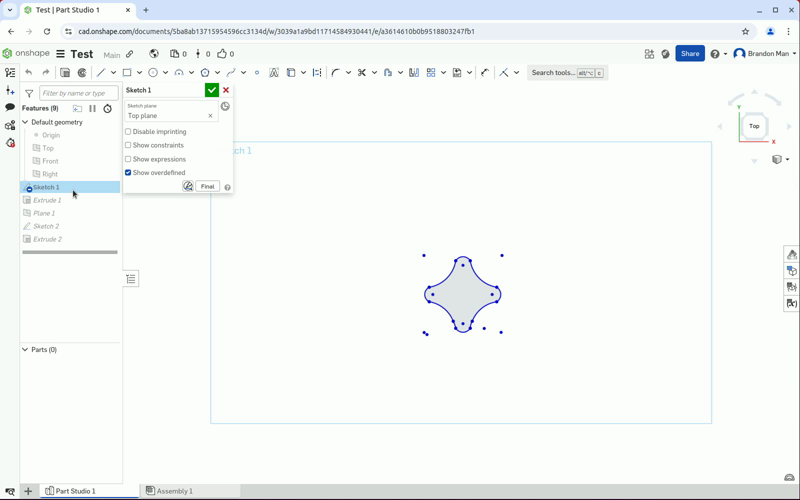
mouse_move(229, 92)
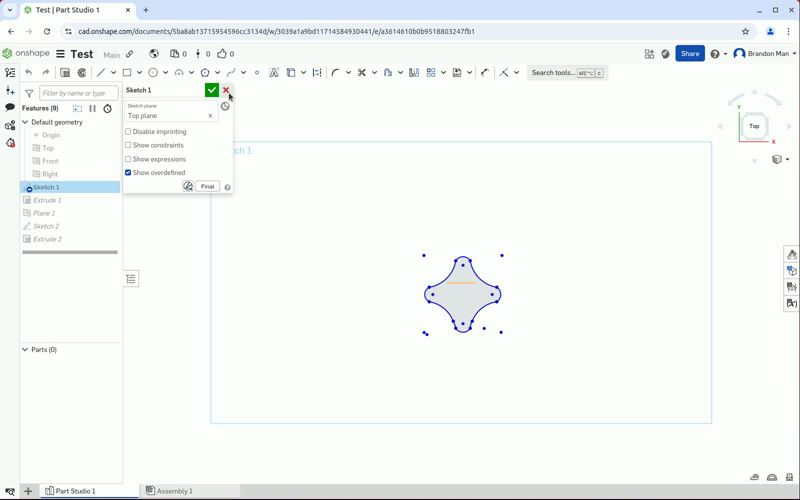
click(229, 92)
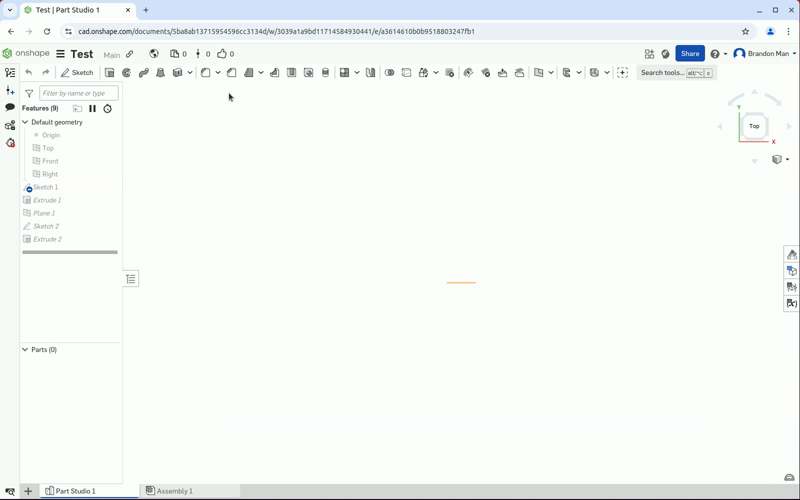
key(shift+s)
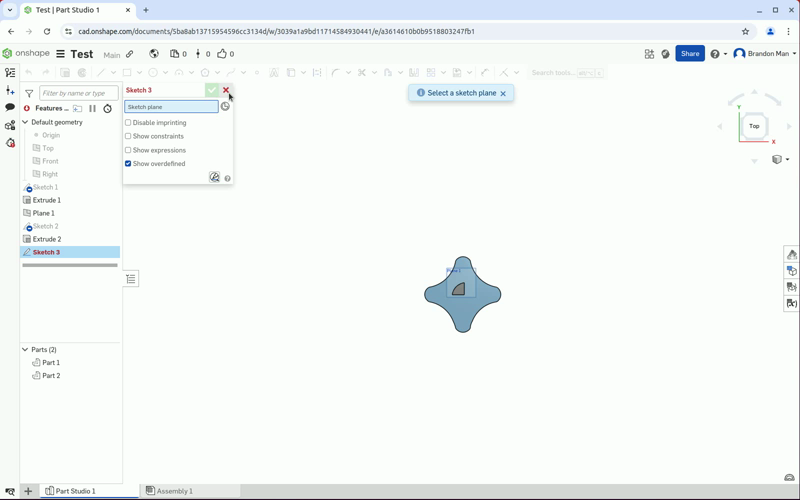
mouse_move(73, 215)
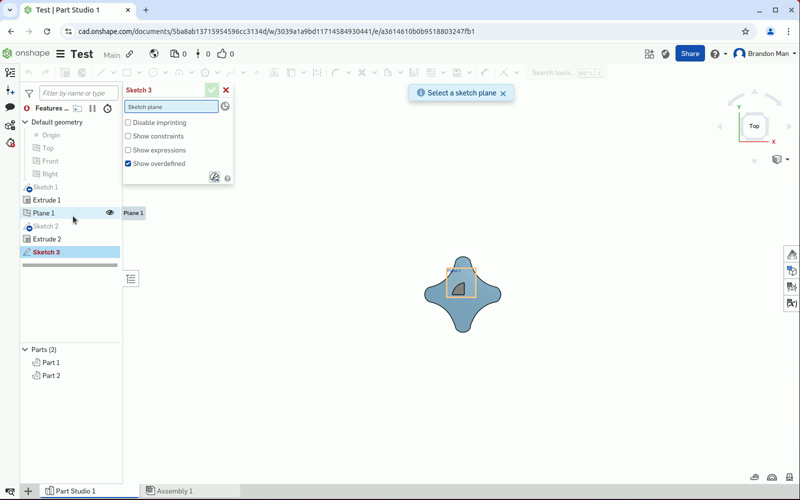
click(73, 215)
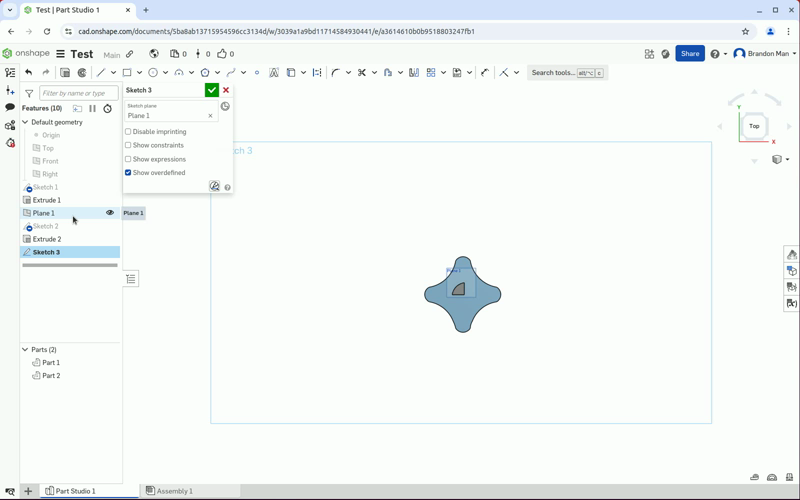
mouse_move(73, 352)
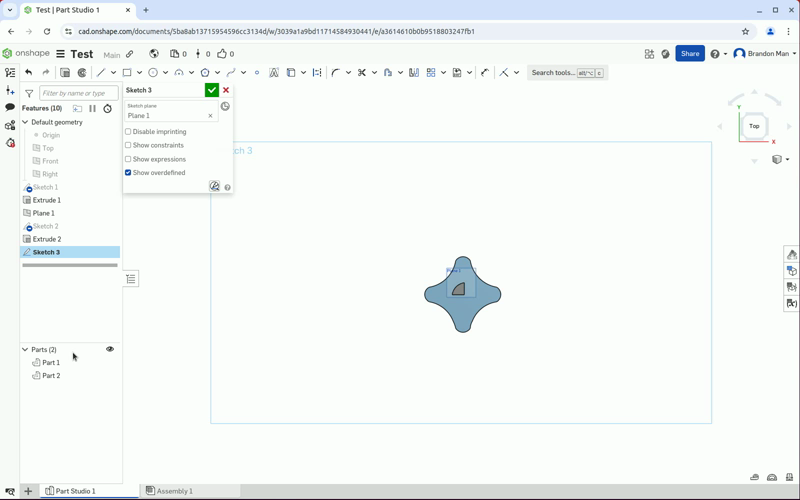
key(y)
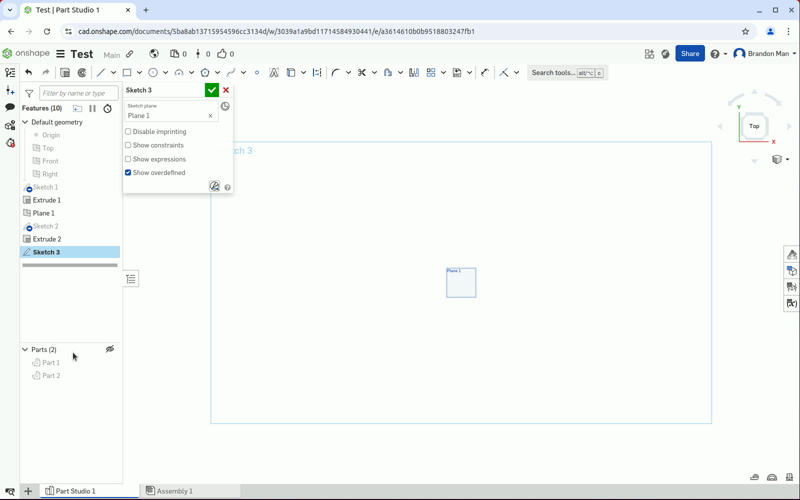
key(a)
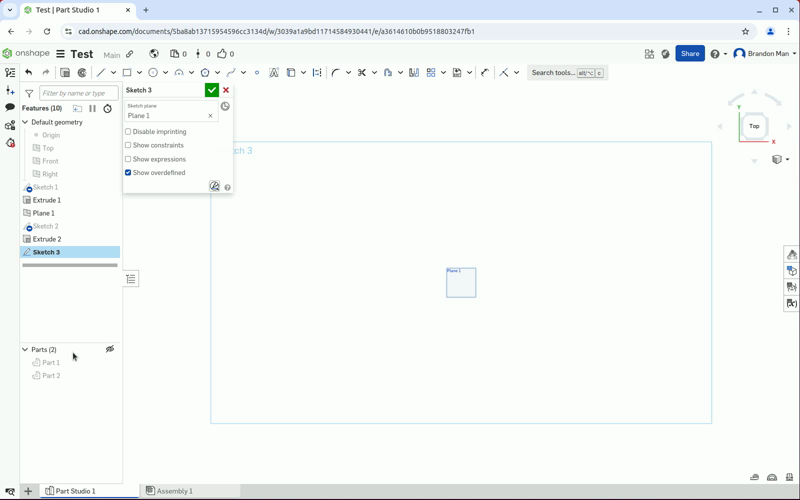
key_down(shift)
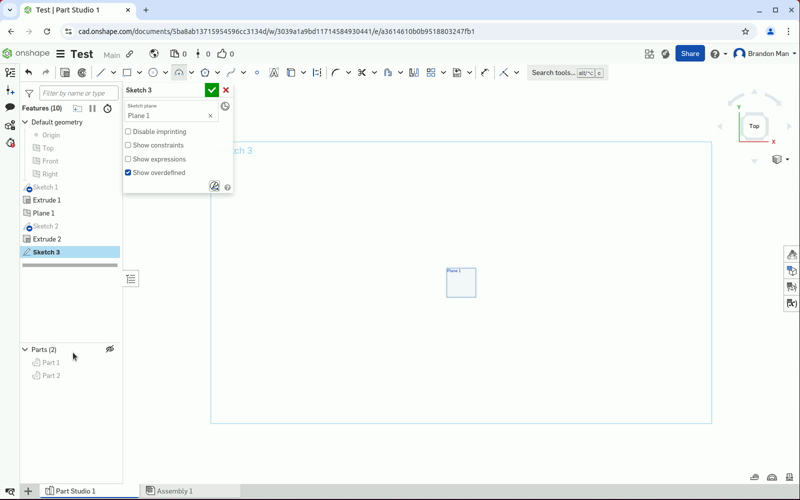
mouse_move(452, 294)
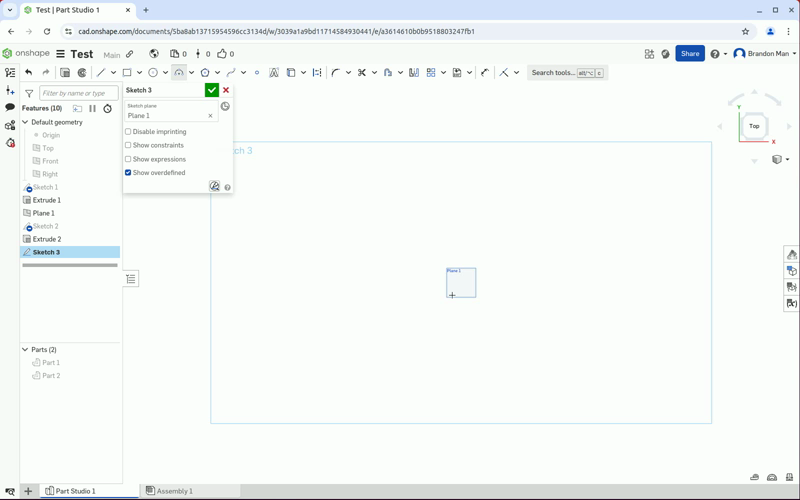
click(452, 294)
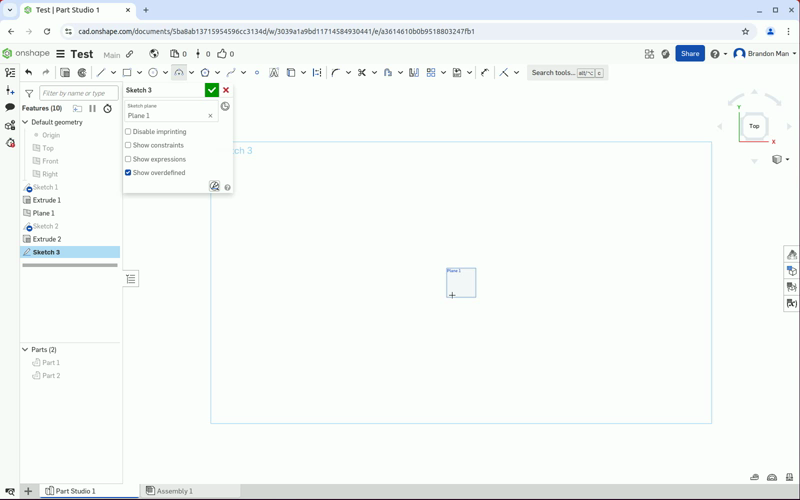
key_up(shift)
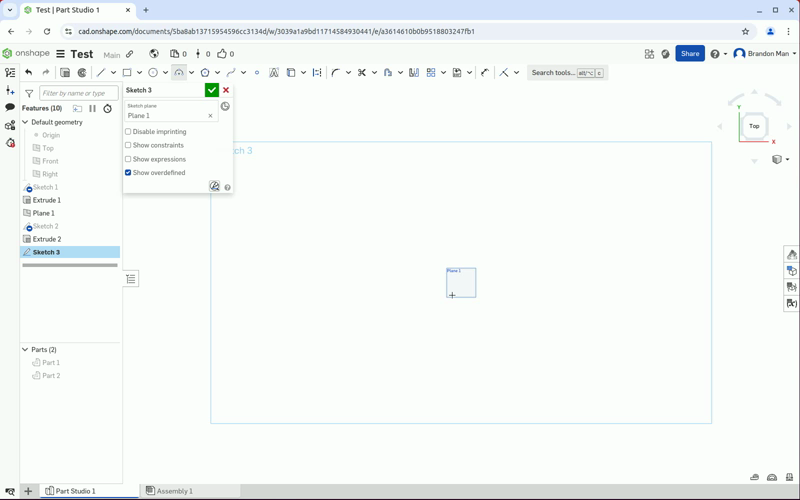
key_down(shift)
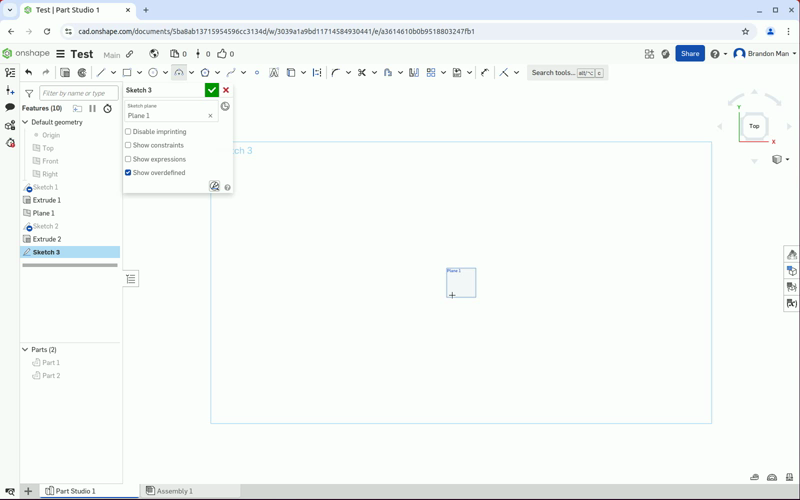
mouse_move(464, 306)
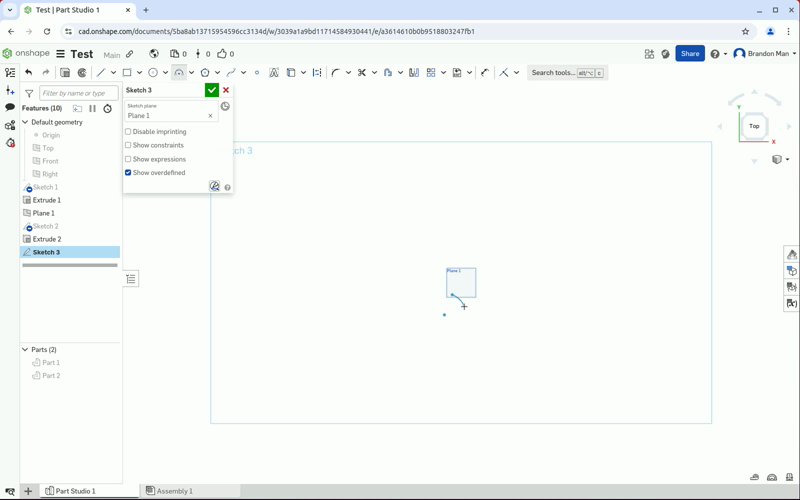
click(464, 306)
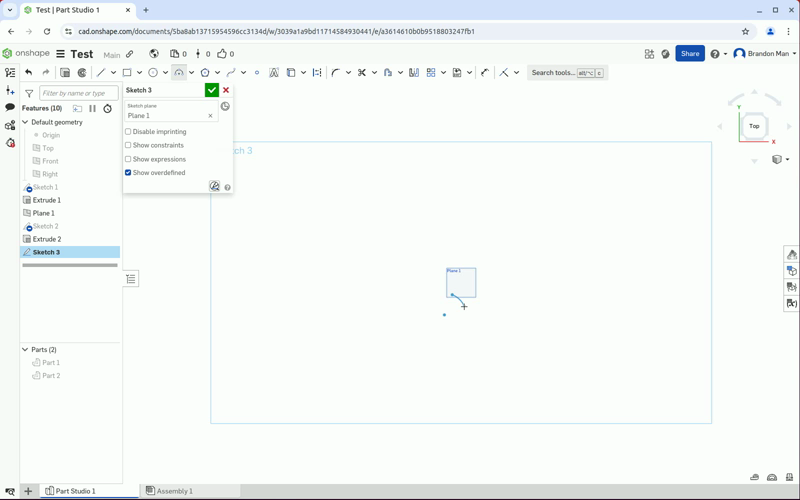
mouse_move(456, 302)
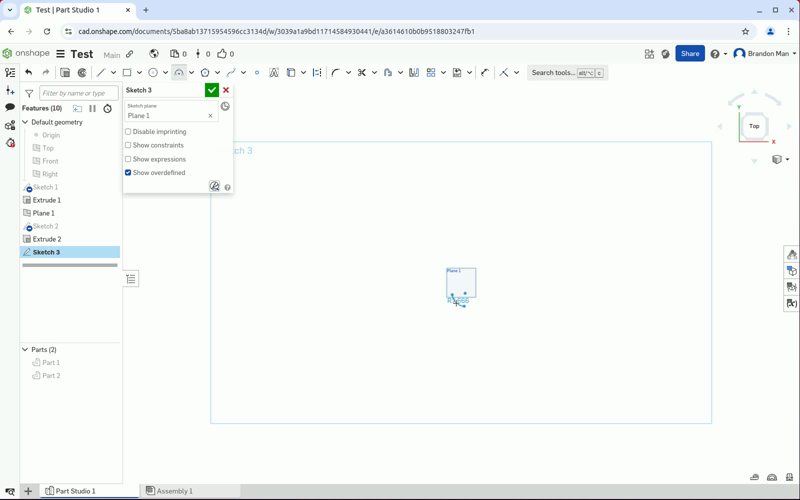
click(456, 302)
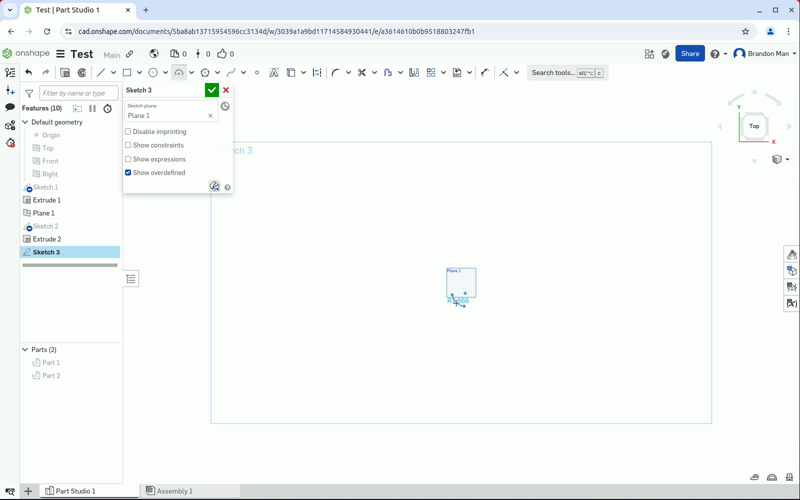
key_up(shift)
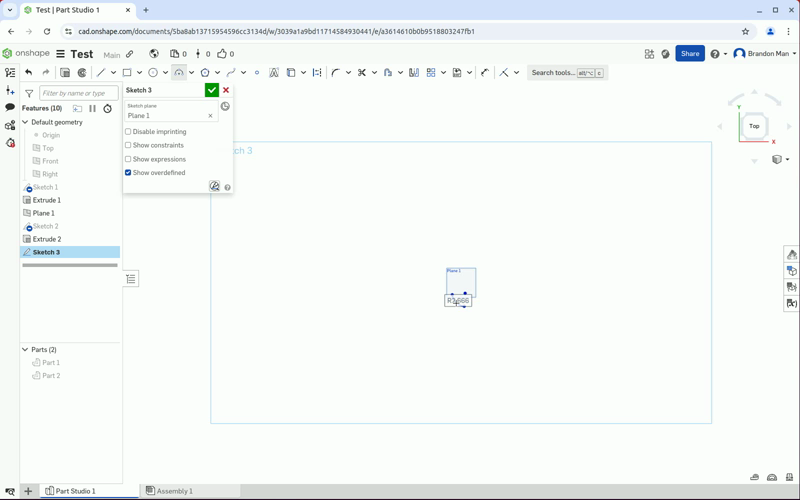
key(esc)
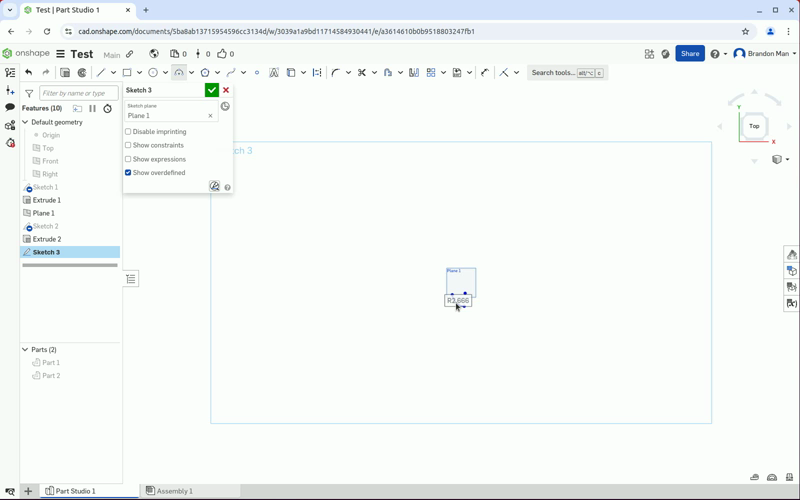
key(l)
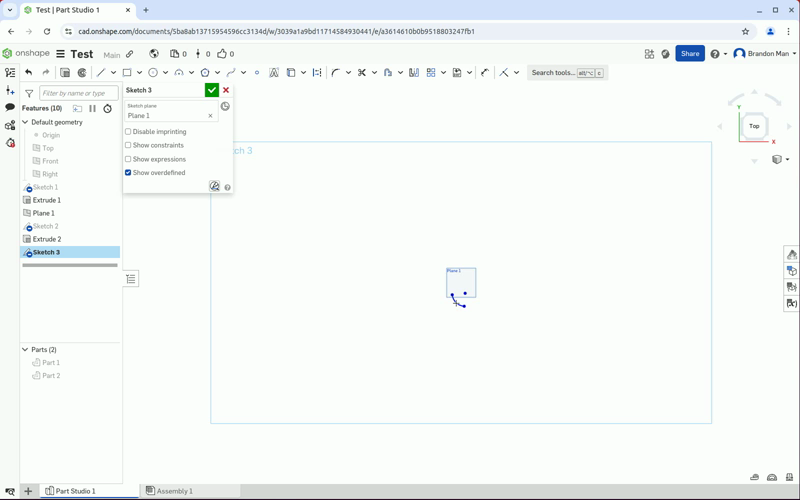
mouse_move(464, 306)
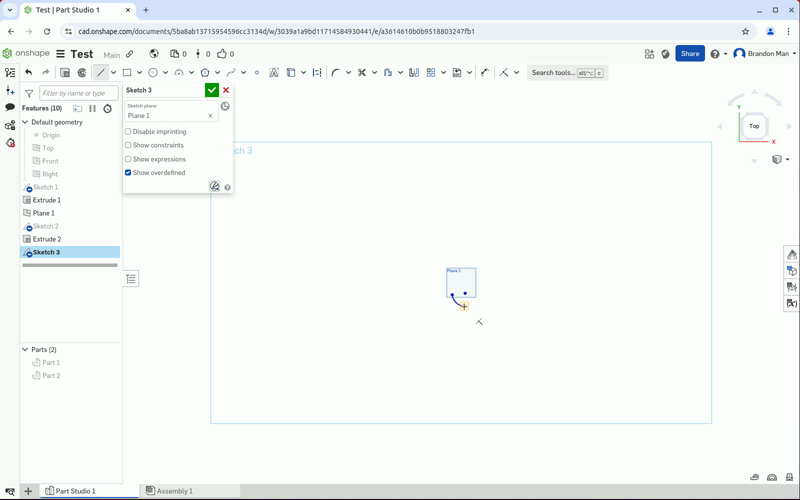
click(464, 306)
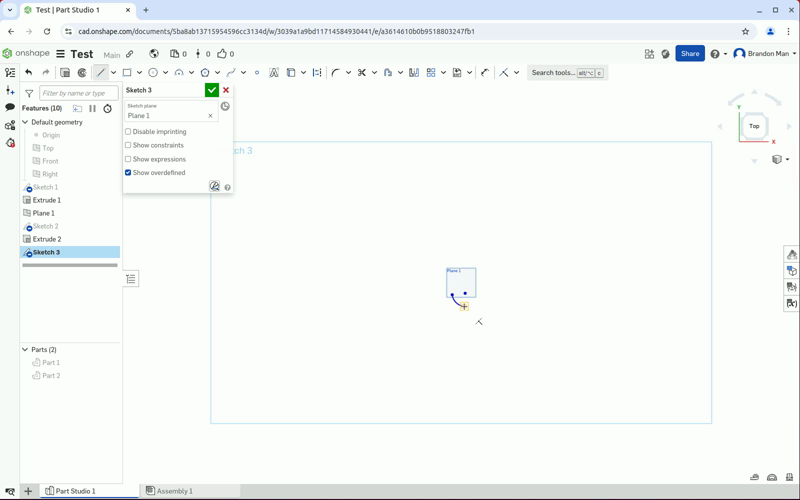
key_down(shift)
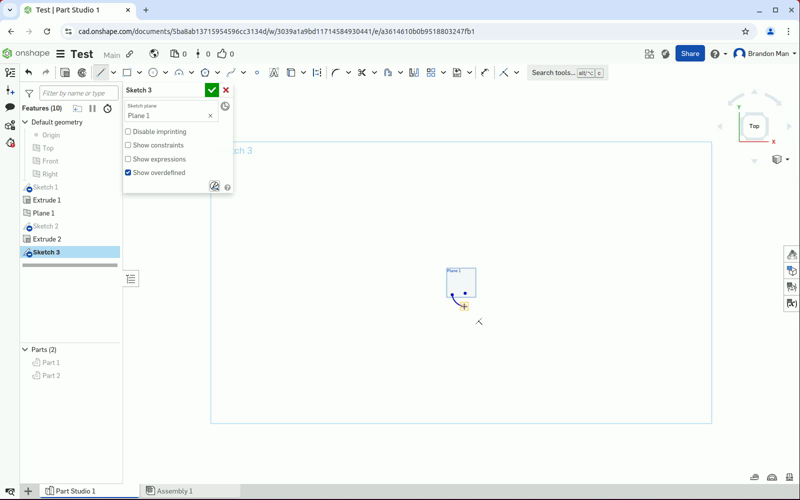
mouse_move(494, 306)
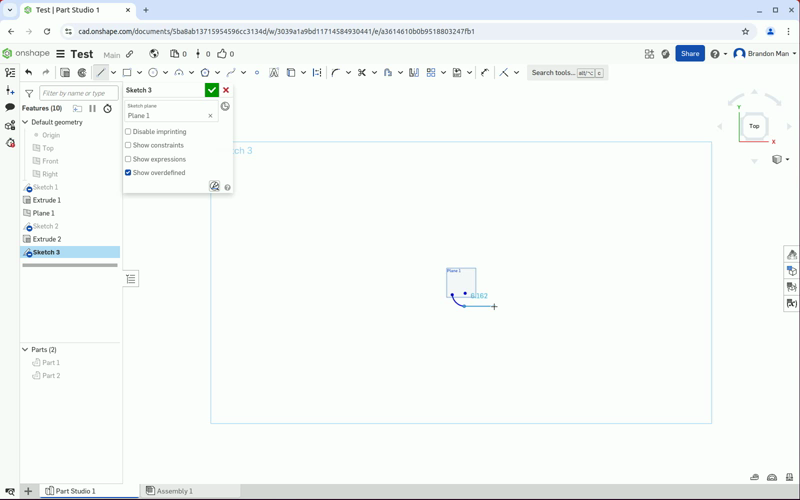
mouse_move(464, 294)
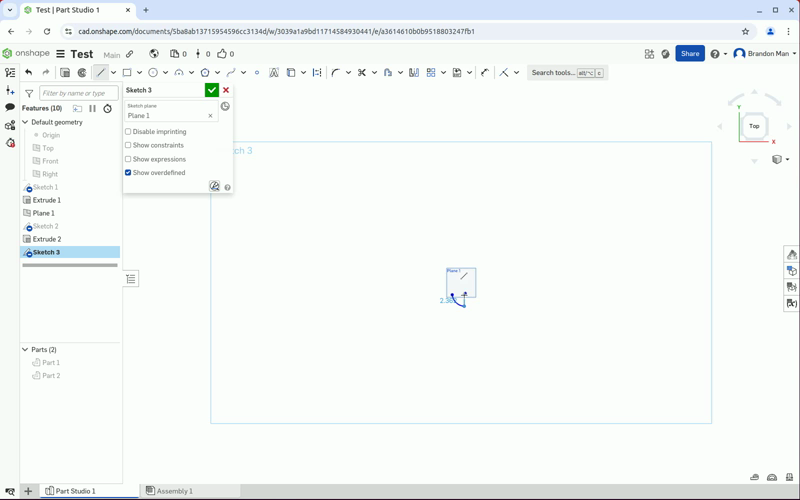
click(464, 294)
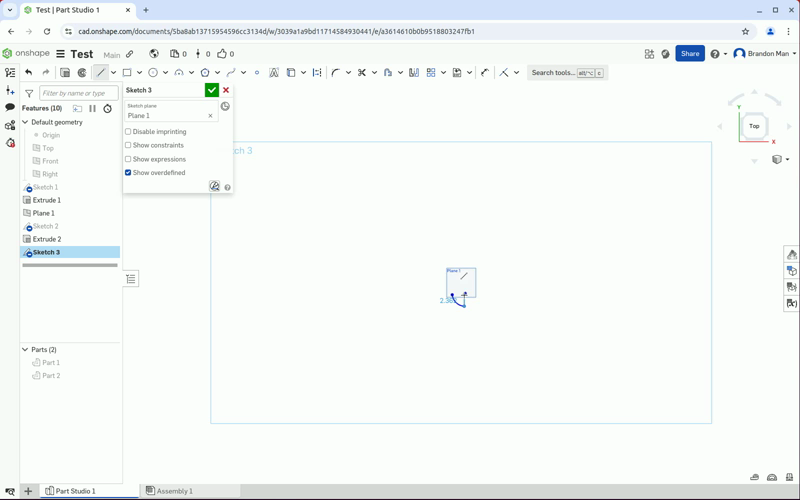
key_up(shift)
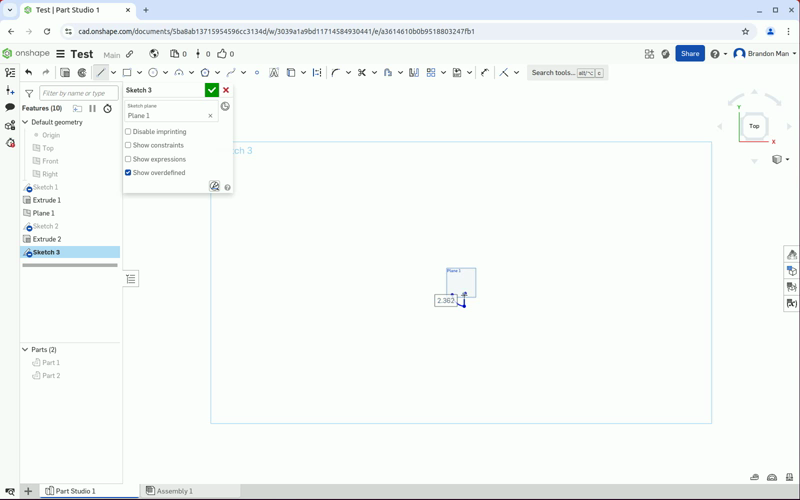
mouse_move(494, 294)
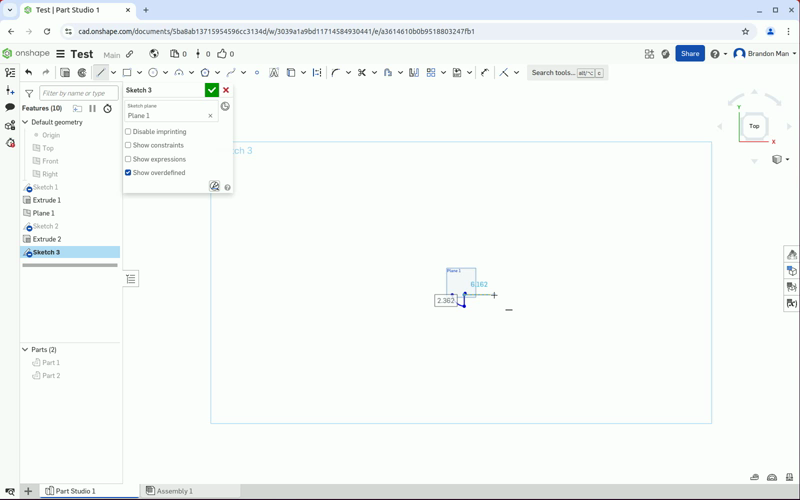
key_down(shift)
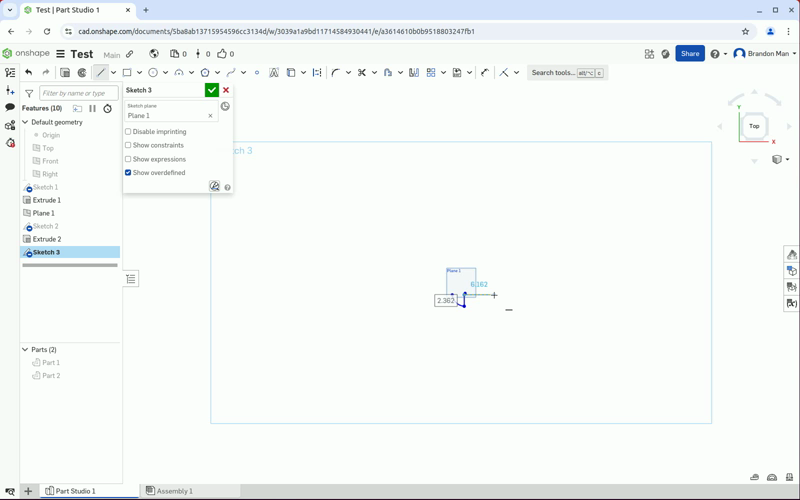
mouse_move(452, 294)
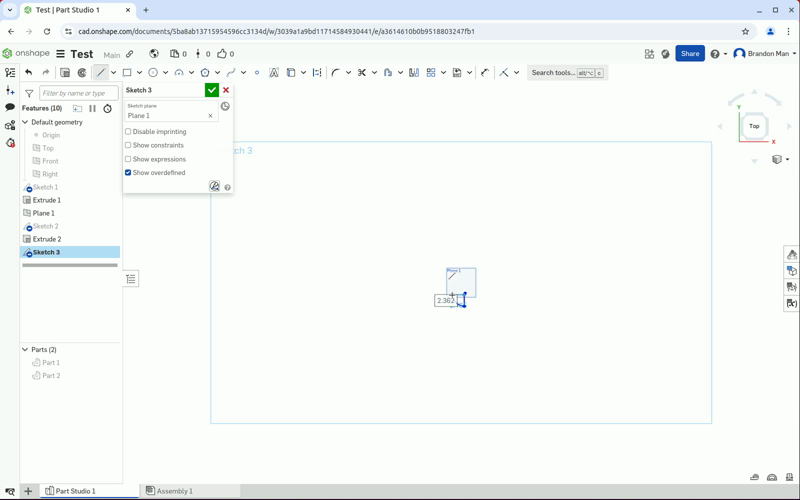
key_up(shift)
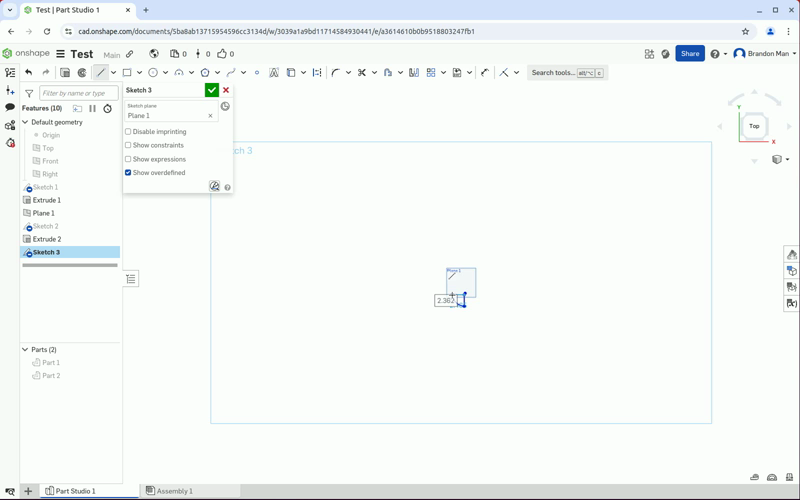
click(452, 294)
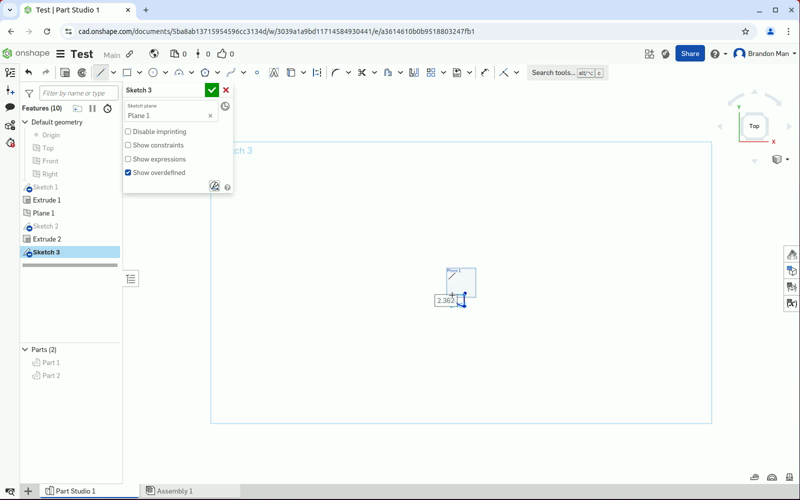
key(esc)
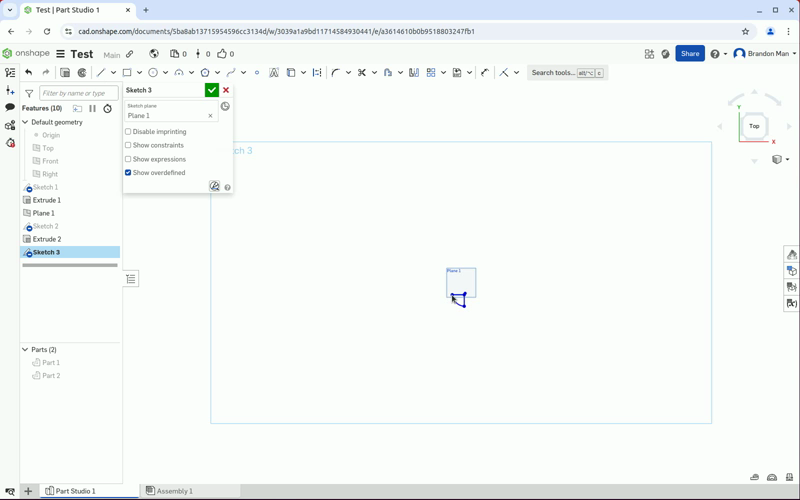
mouse_move(460, 294)
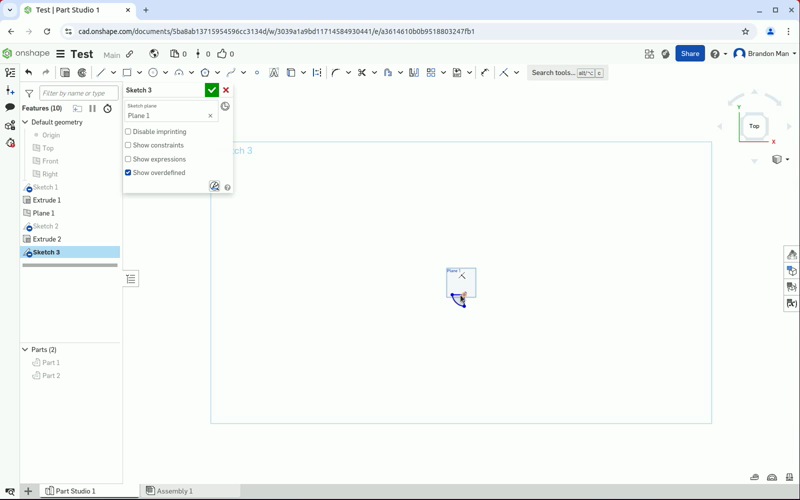
scroll(6)
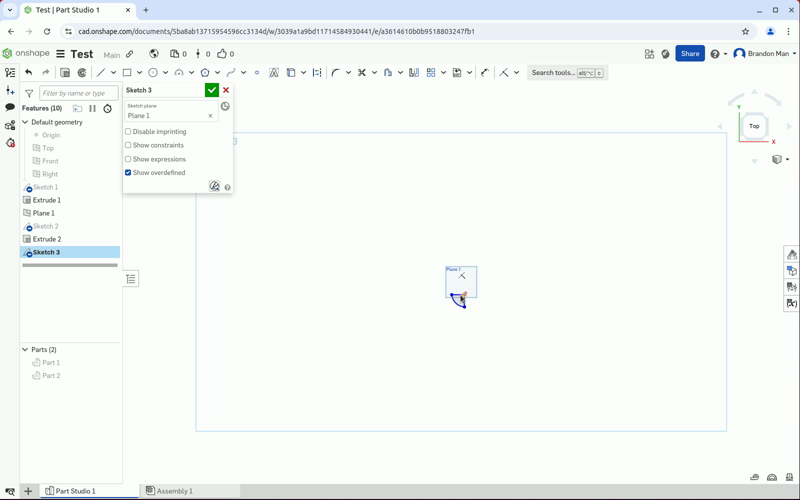
scroll(6)
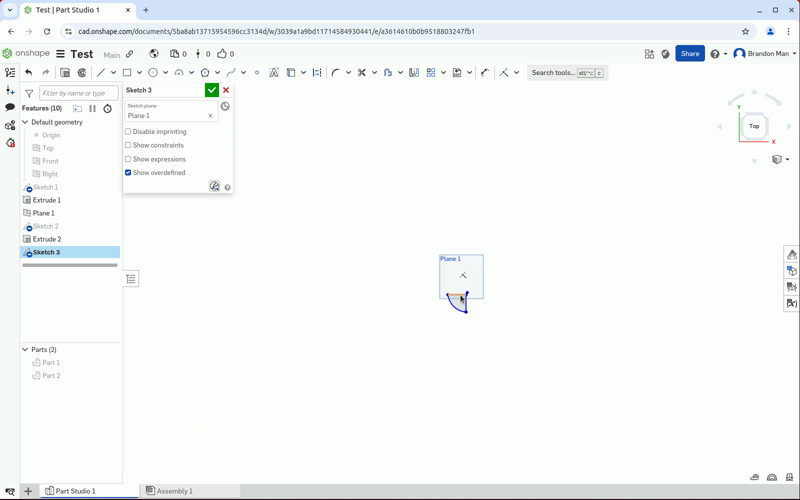
scroll(6)
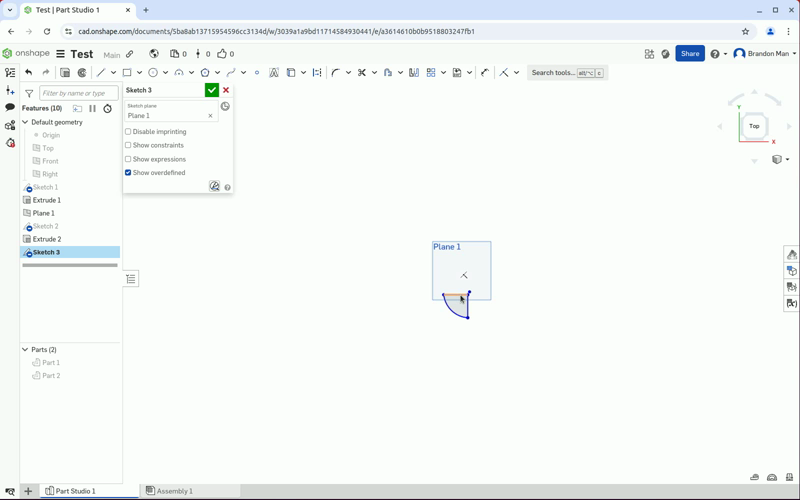
scroll(6)
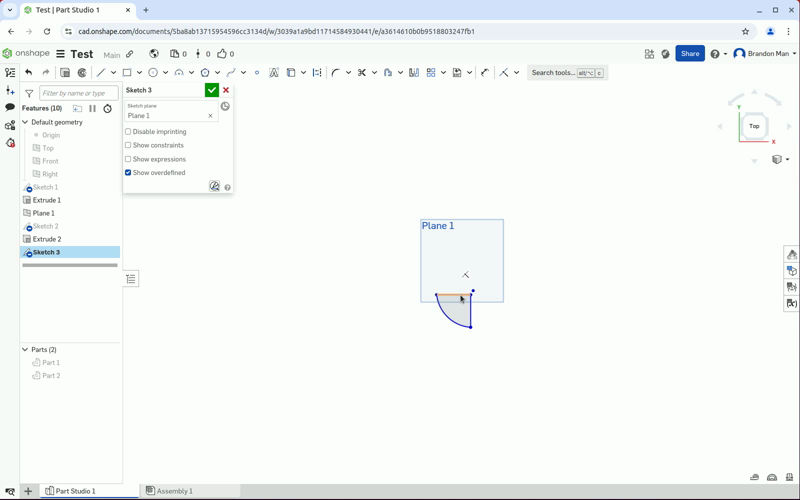
scroll(6)
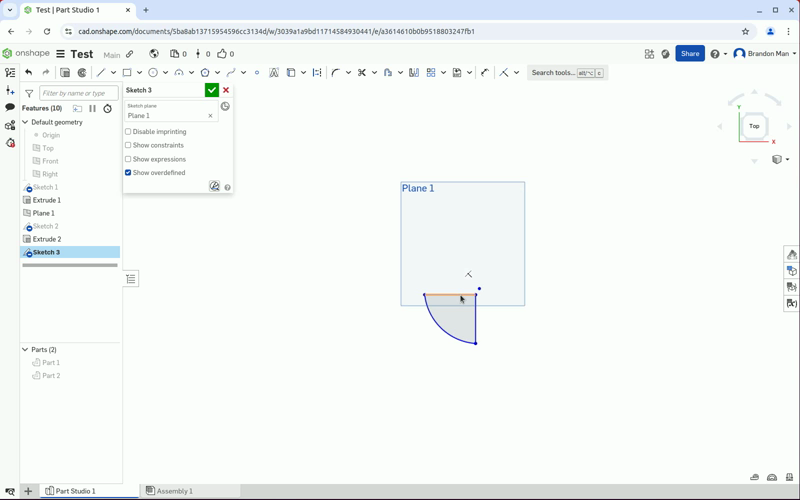
scroll(6)
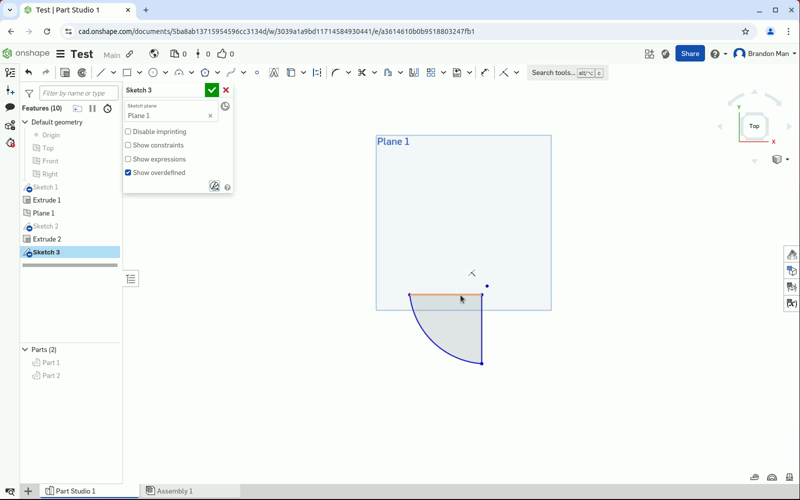
scroll(6)
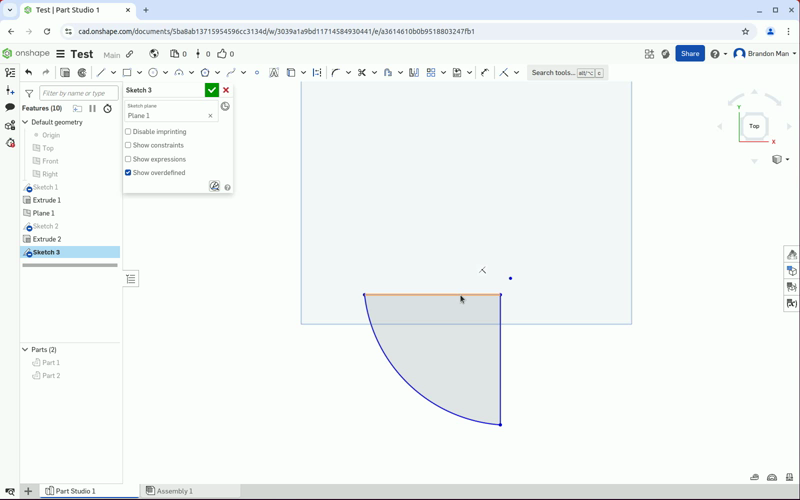
click(460, 294)
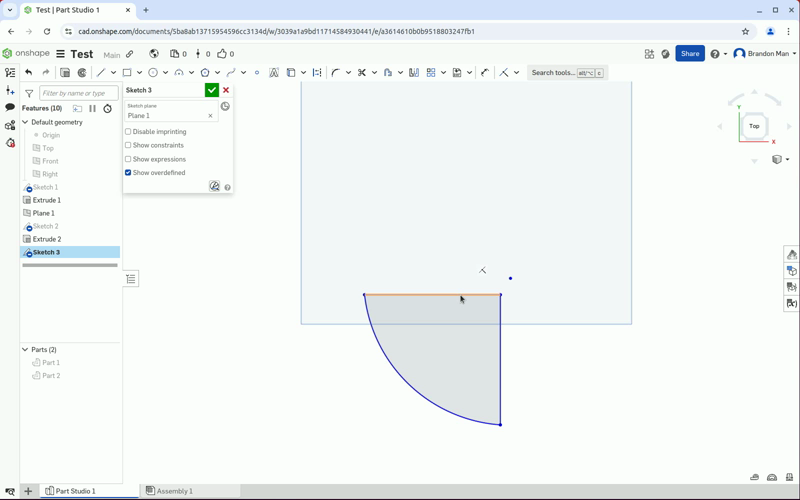
scroll(-6)
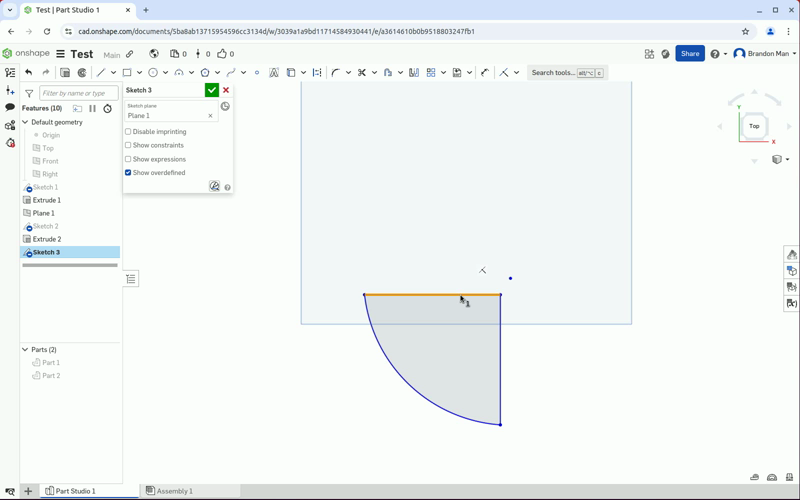
scroll(-6)
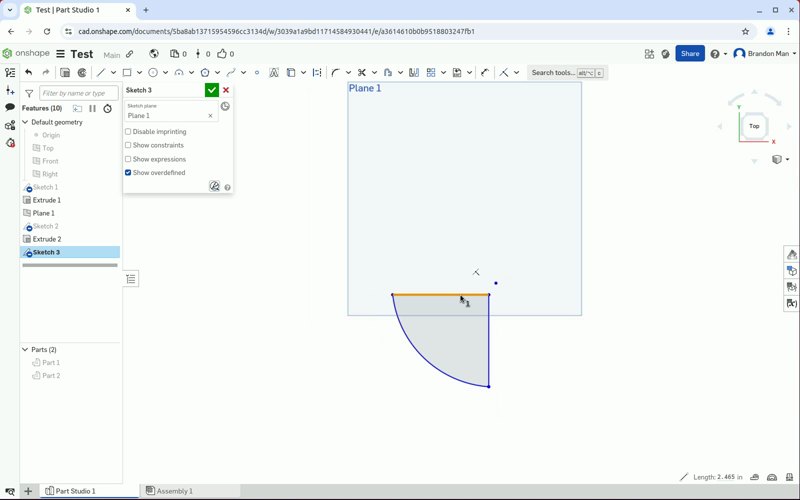
scroll(-6)
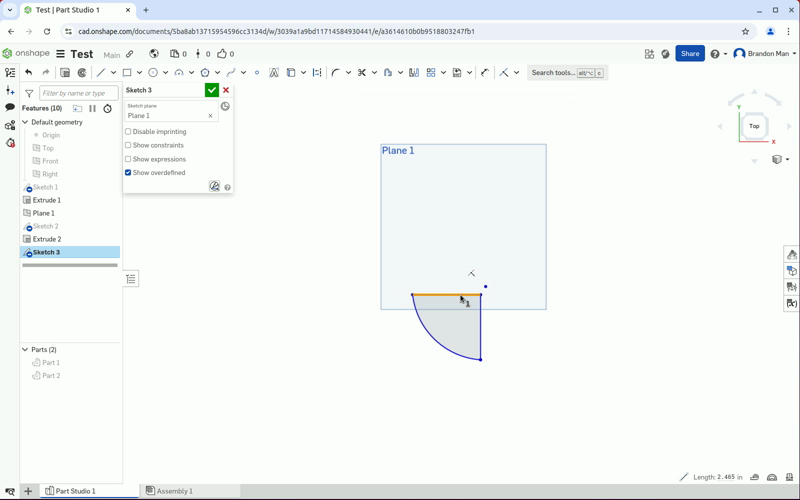
scroll(-6)
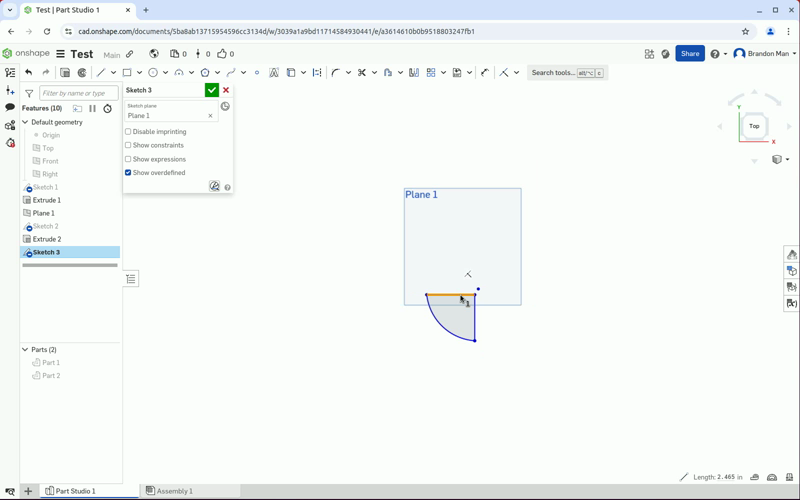
scroll(-6)
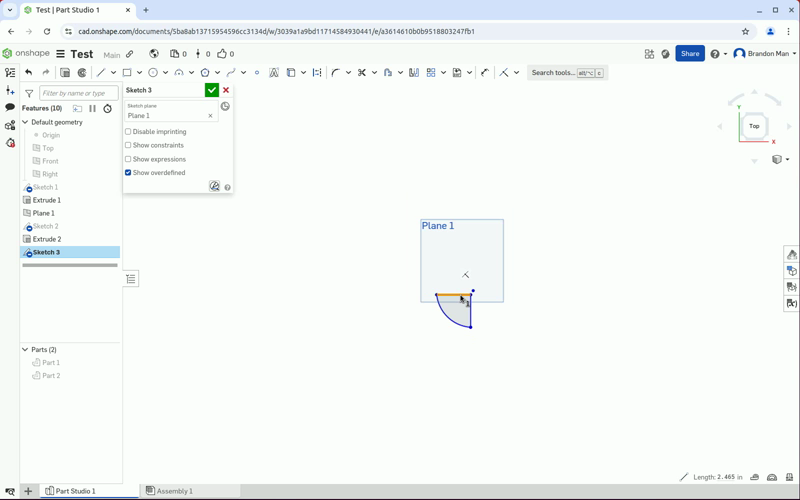
scroll(-6)
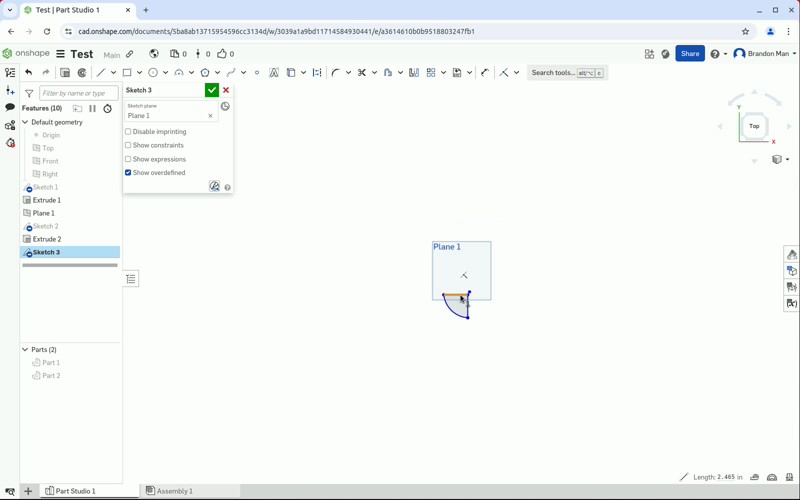
scroll(-6)
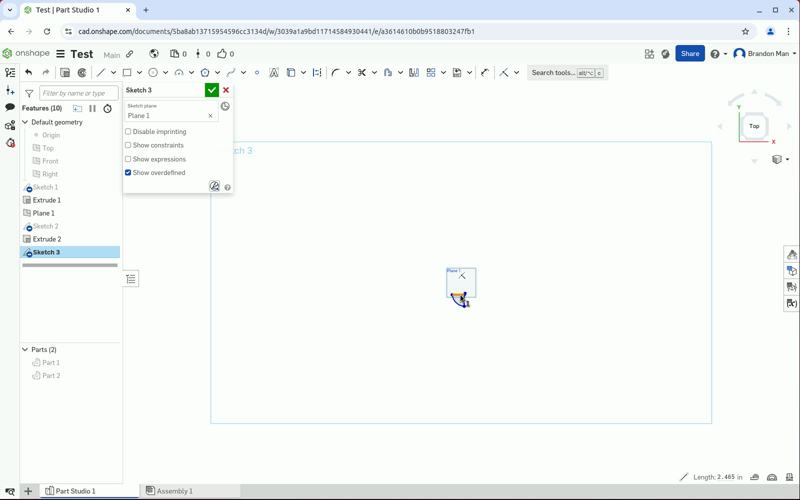
mouse_move(73, 352)
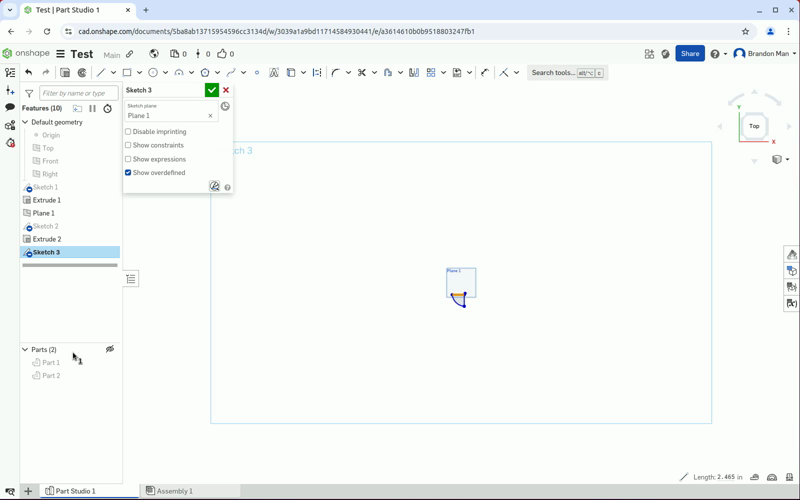
key(shift+y)
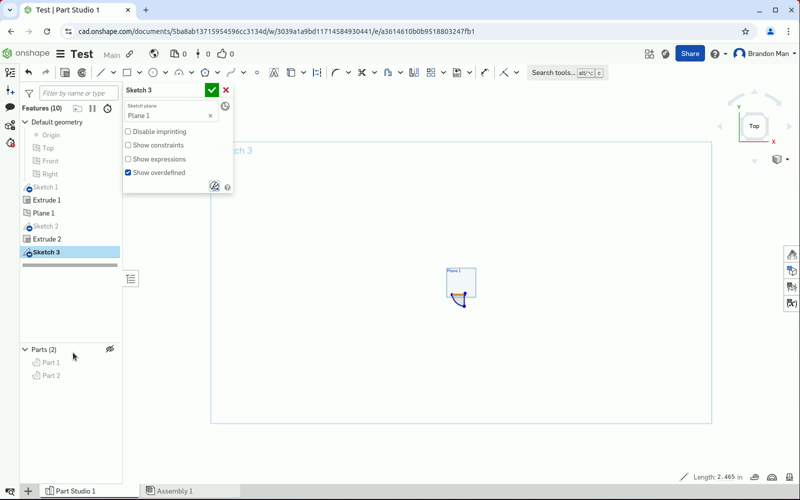
key(shift+e)
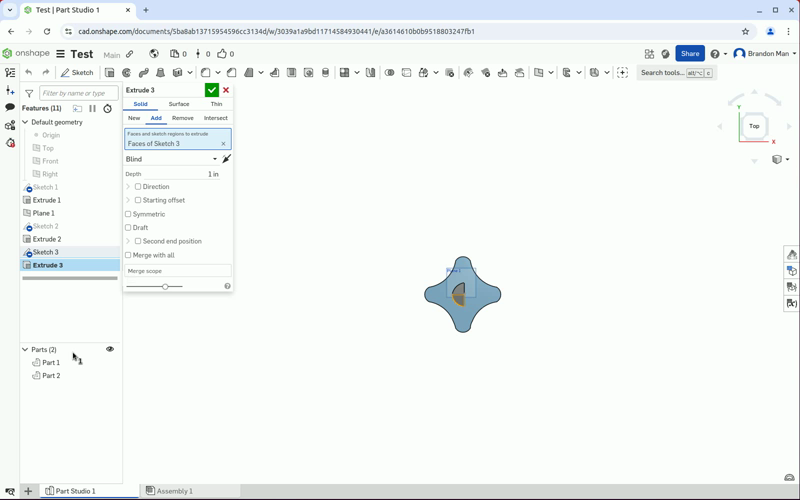
mouse_move(143, 106)
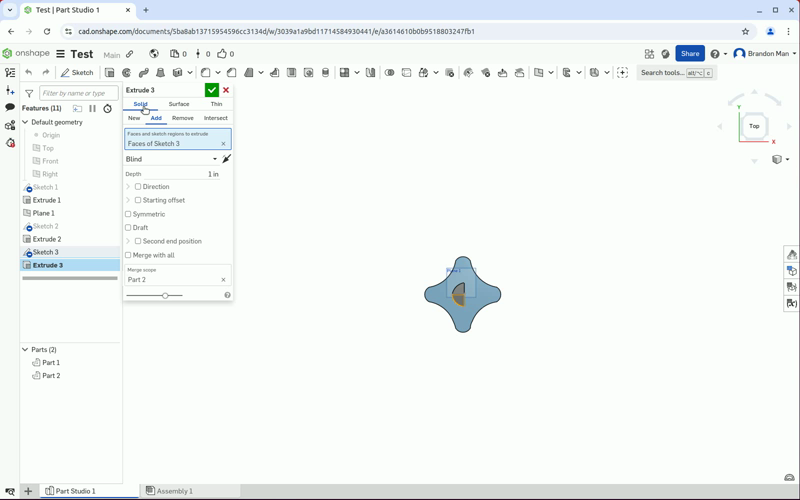
click(143, 106)
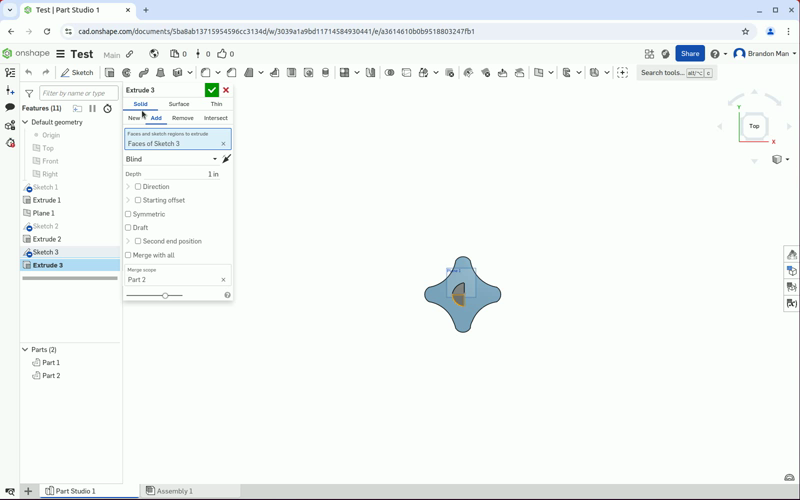
mouse_move(137, 120)
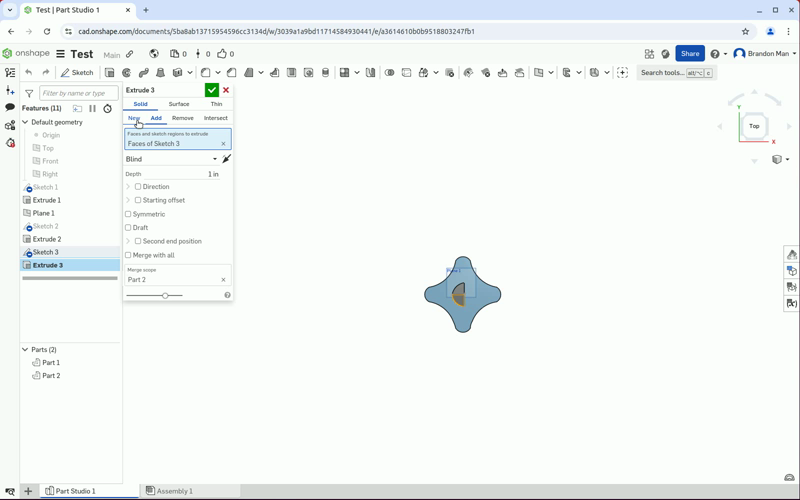
click(137, 120)
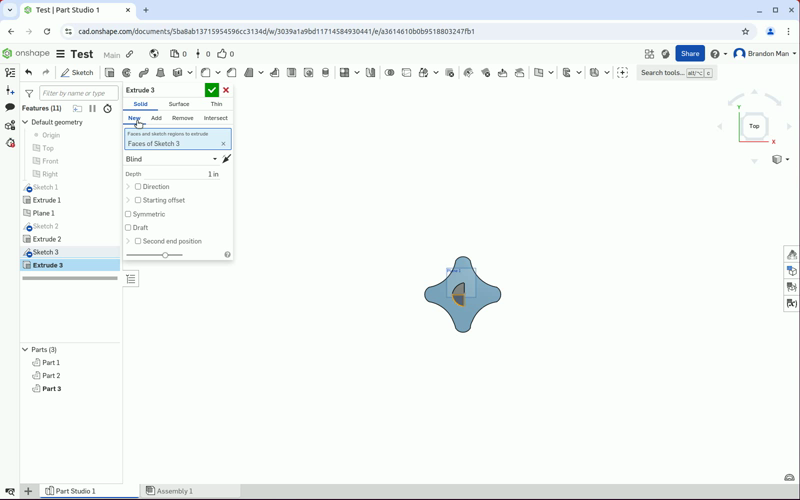
key(tab, 4)
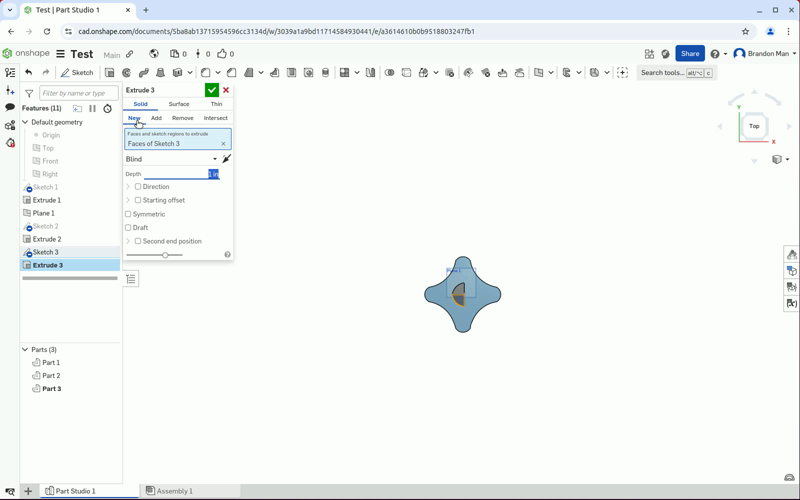
text(12.517)
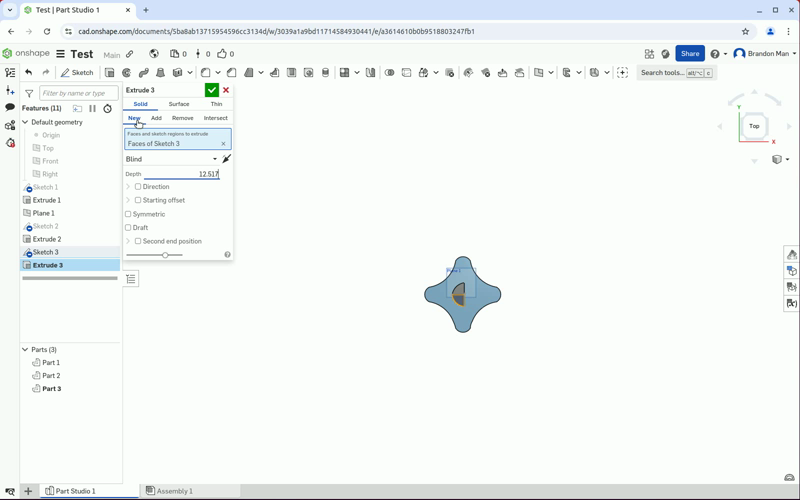
key(enter)
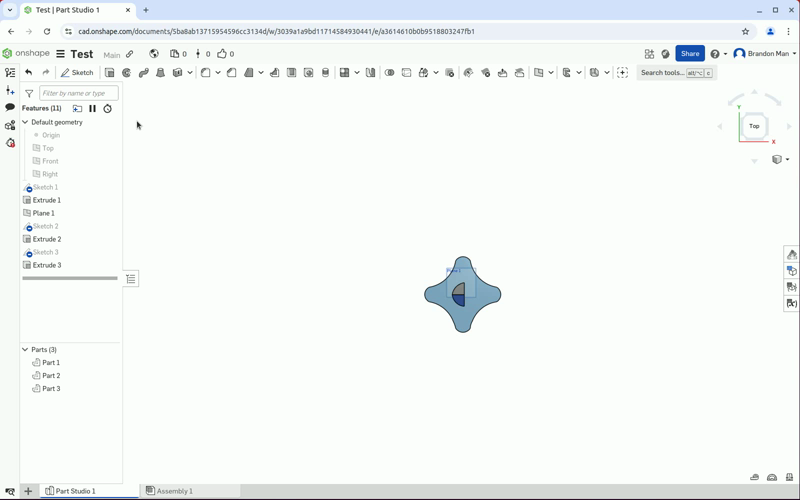
key(shift+h)
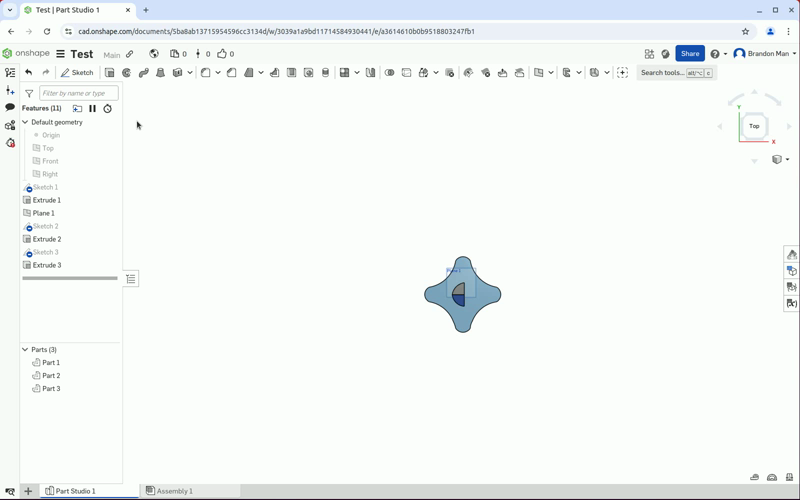
key(shift+h)
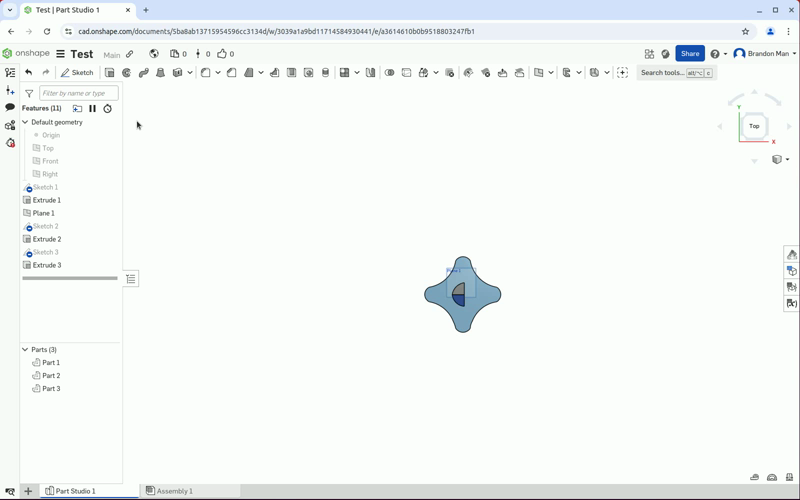
mouse_move(73, 189)
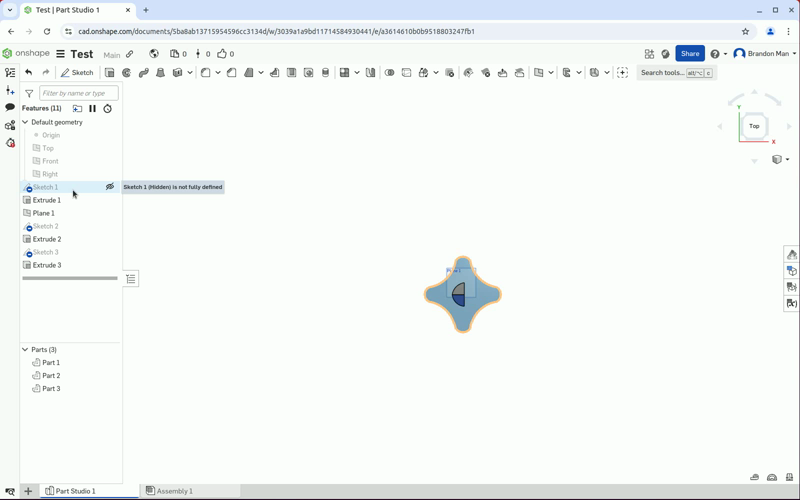
click(73, 189)
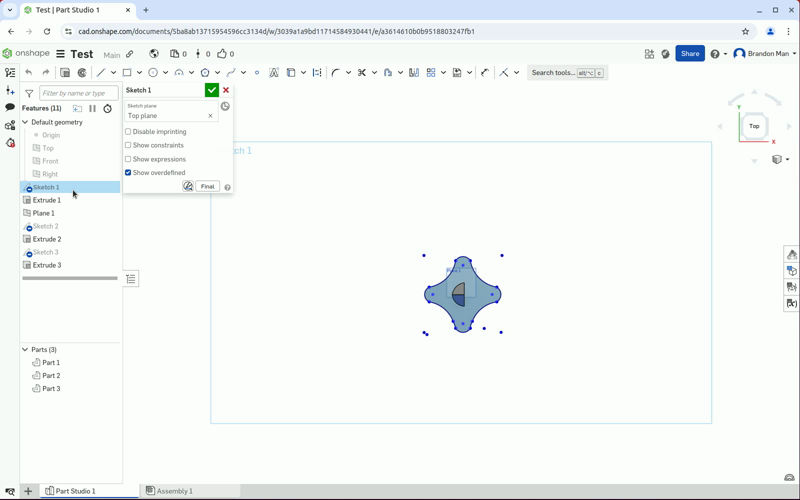
mouse_move(229, 92)
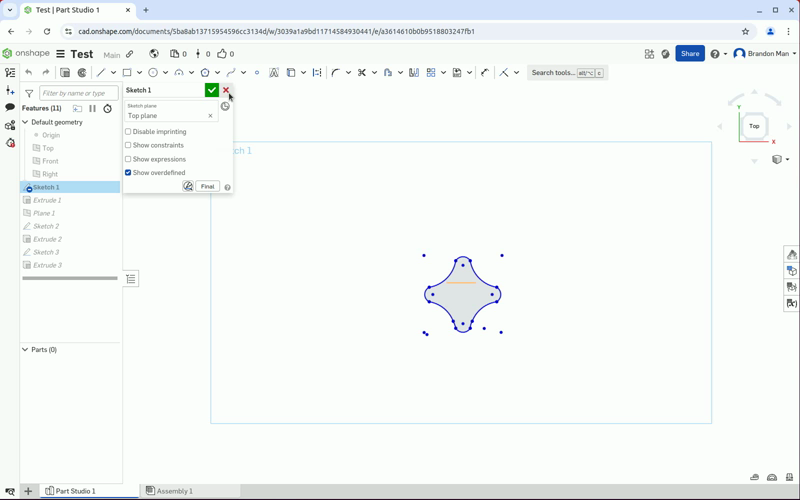
click(229, 92)
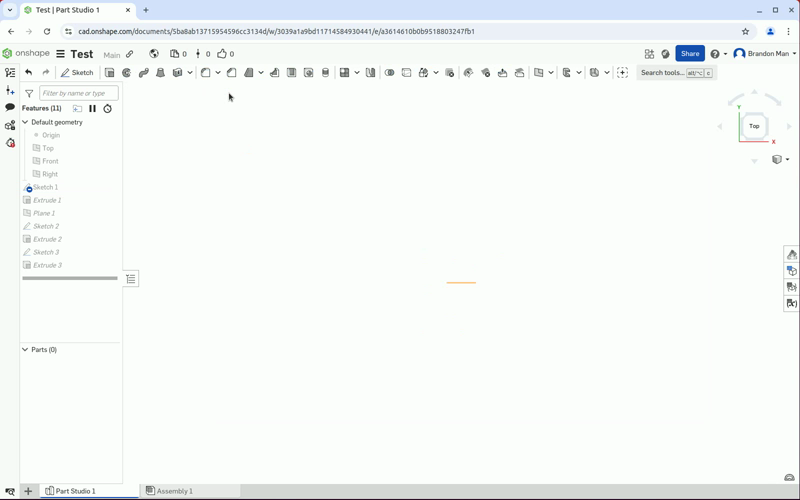
key(shift+s)
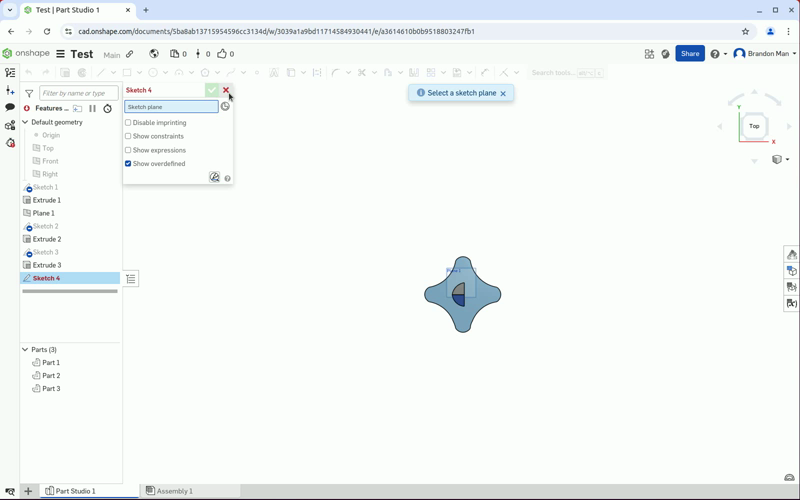
mouse_move(73, 215)
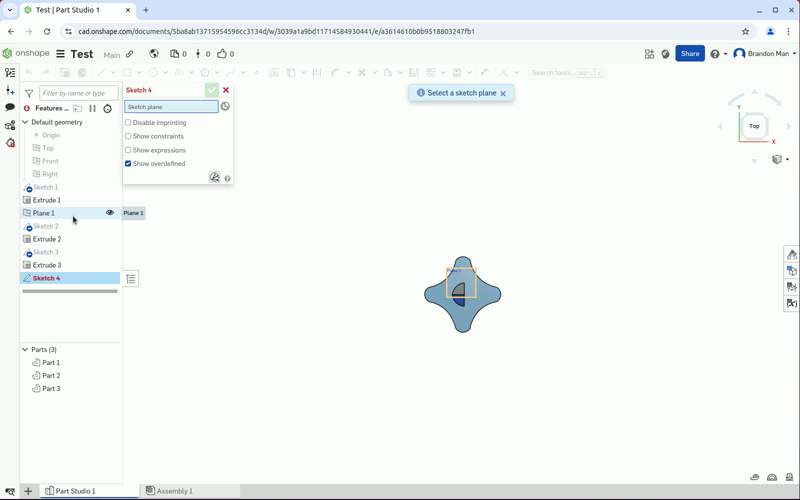
click(73, 215)
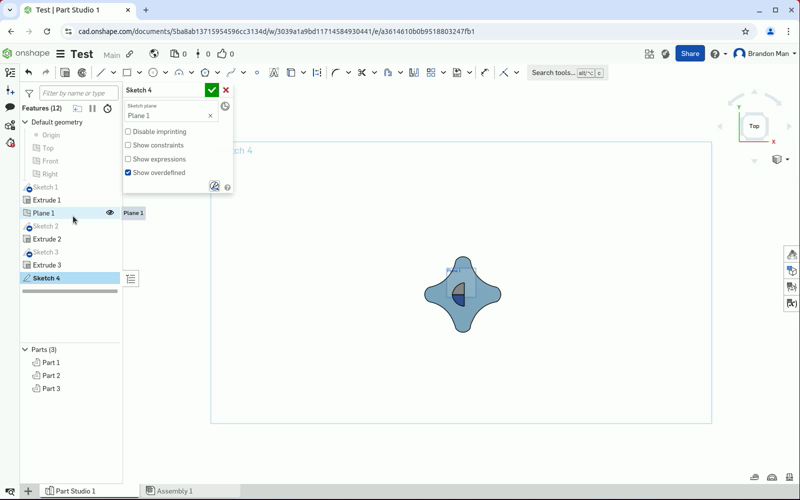
mouse_move(73, 352)
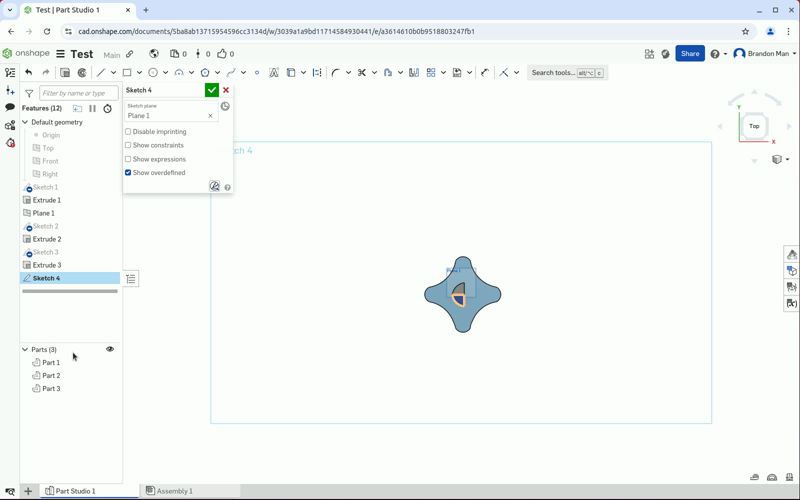
key(y)
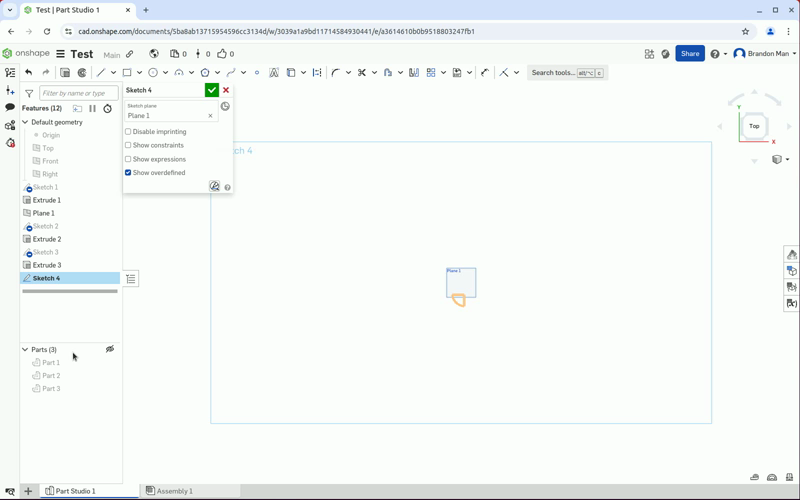
key(l)
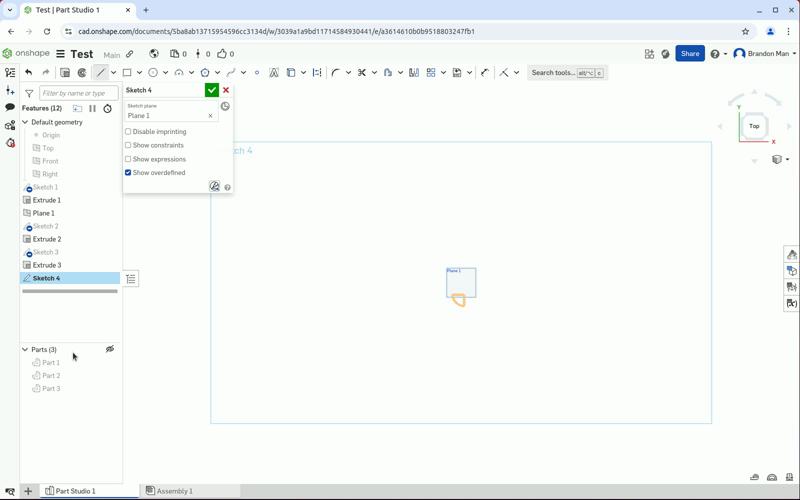
key_down(shift)
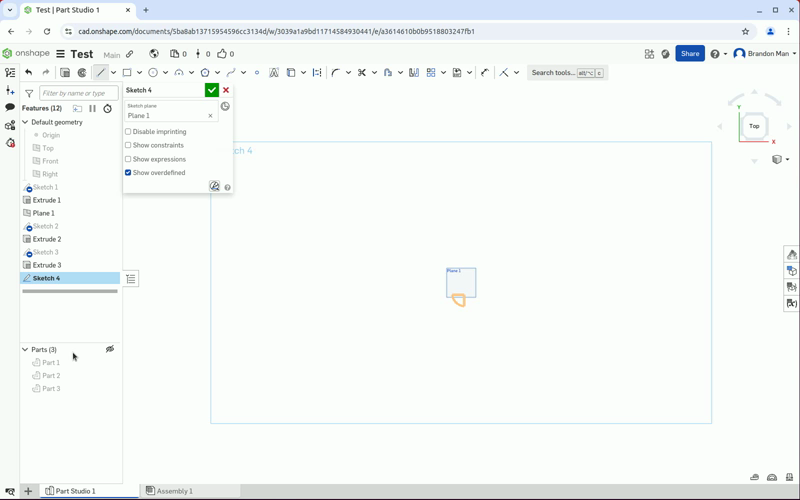
mouse_move(461, 294)
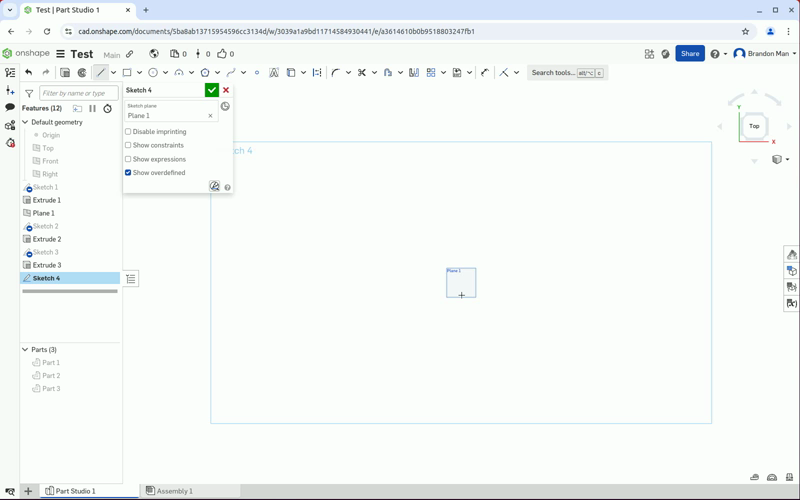
click(461, 294)
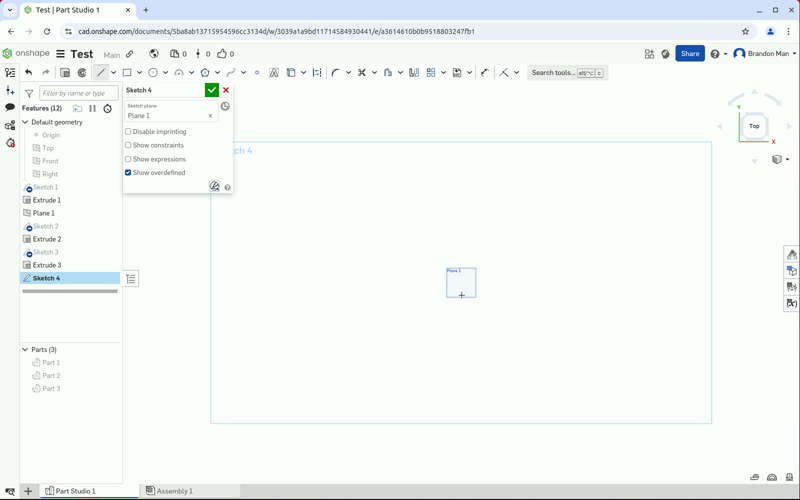
key_up(shift)
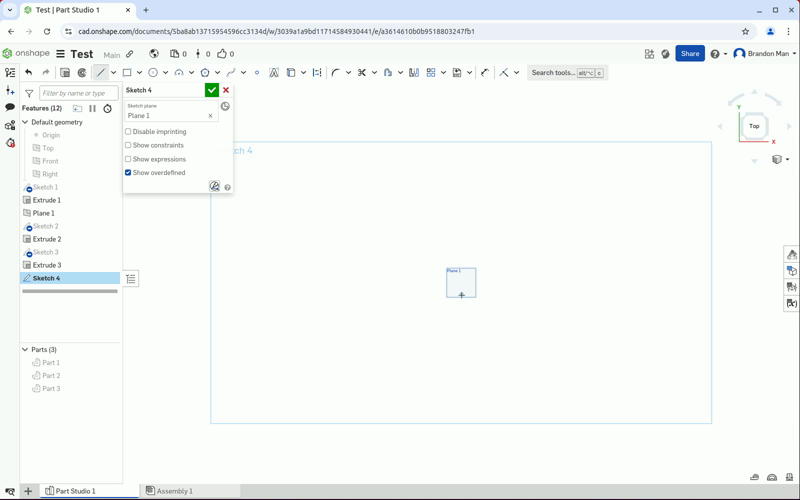
key_down(shift)
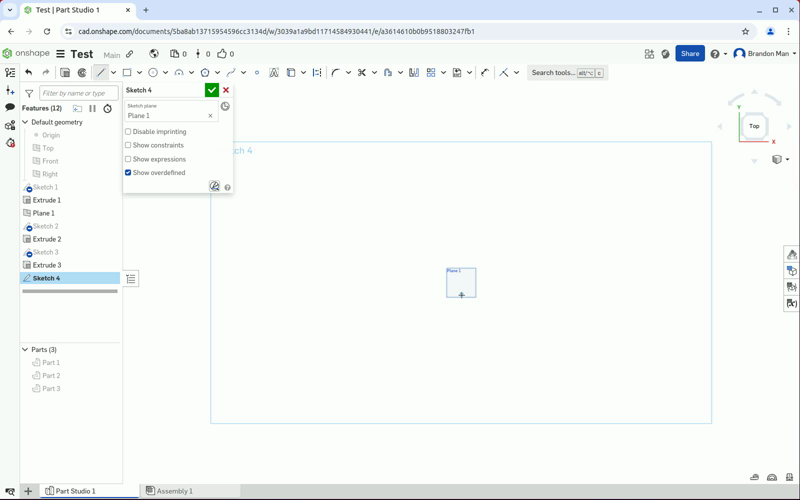
mouse_move(492, 294)
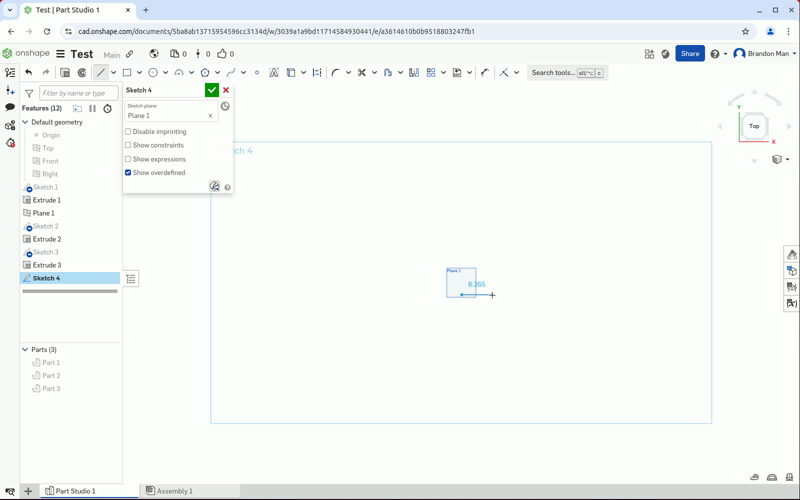
mouse_move(473, 294)
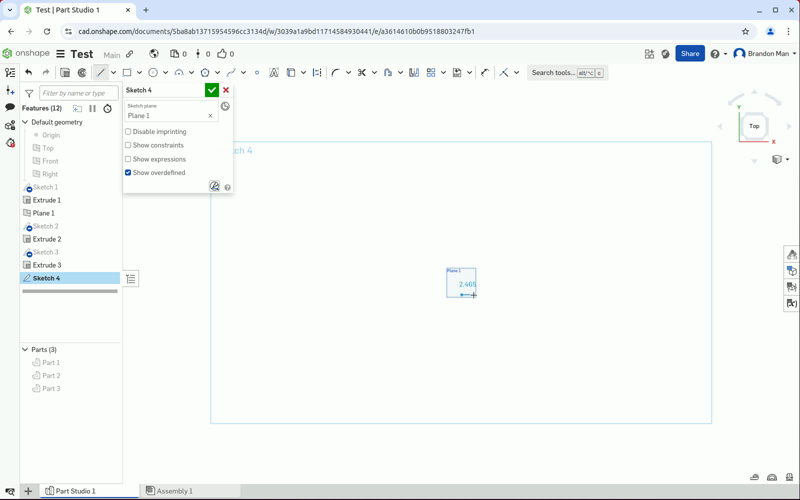
click(473, 294)
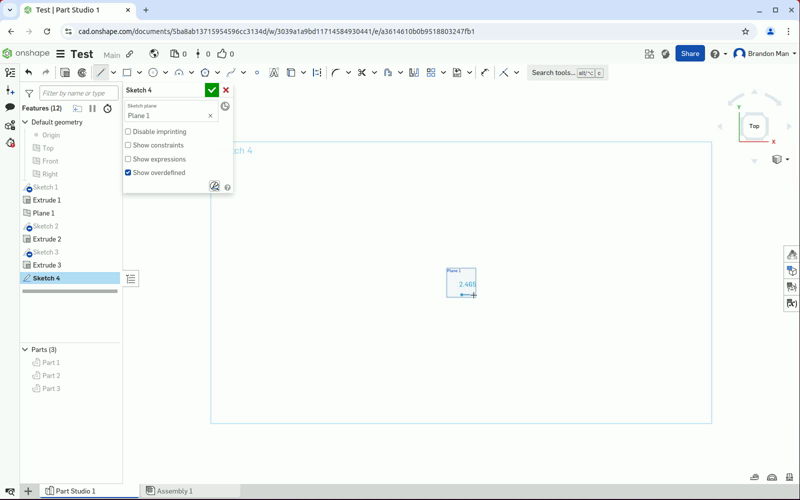
key_up(shift)
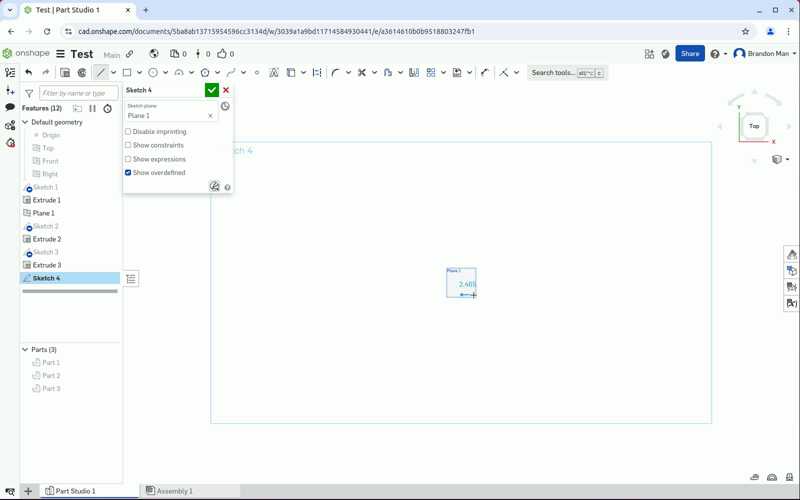
key(esc)
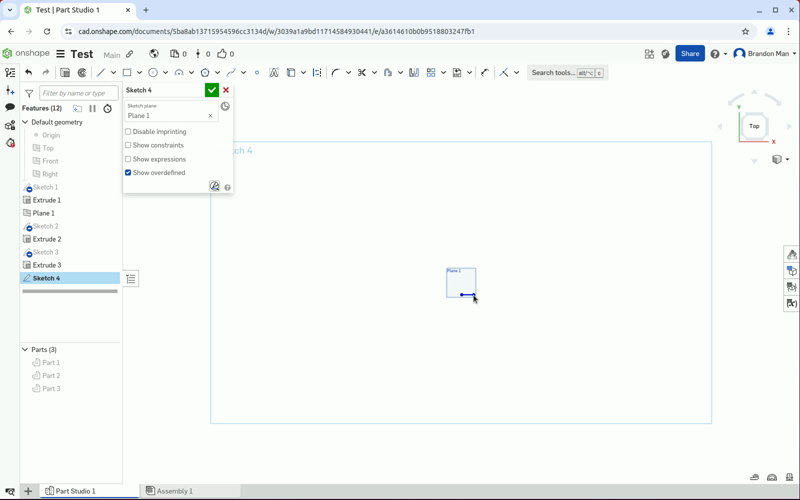
key(a)
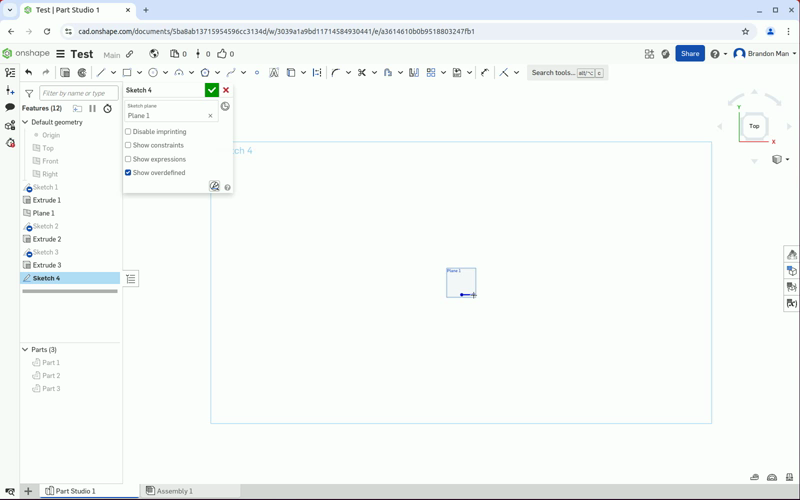
mouse_move(473, 294)
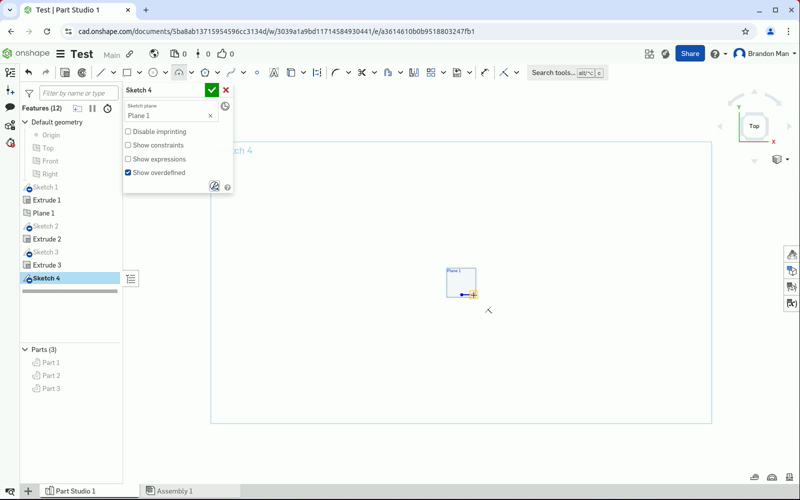
click(473, 294)
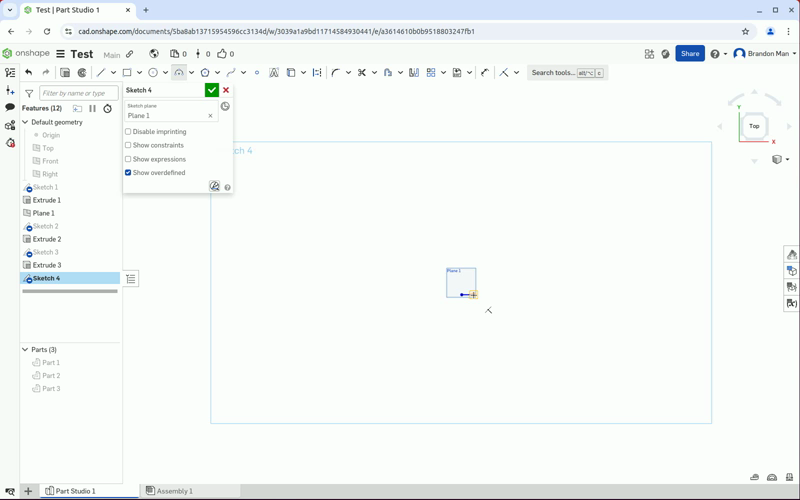
key_down(shift)
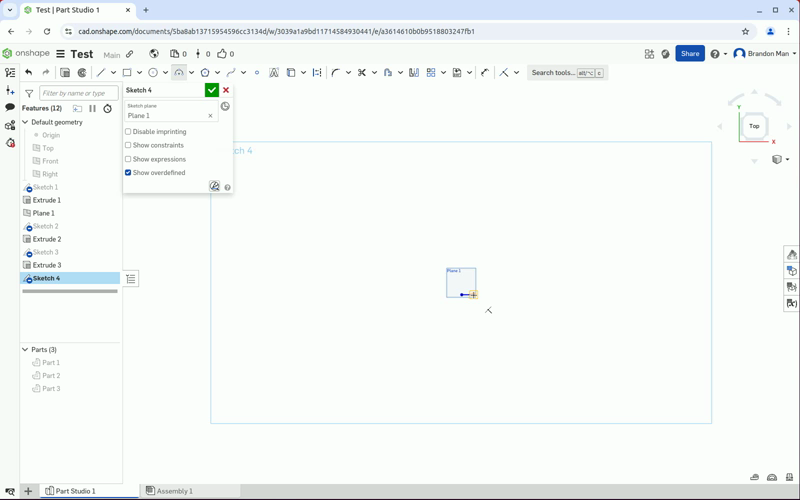
mouse_move(461, 282)
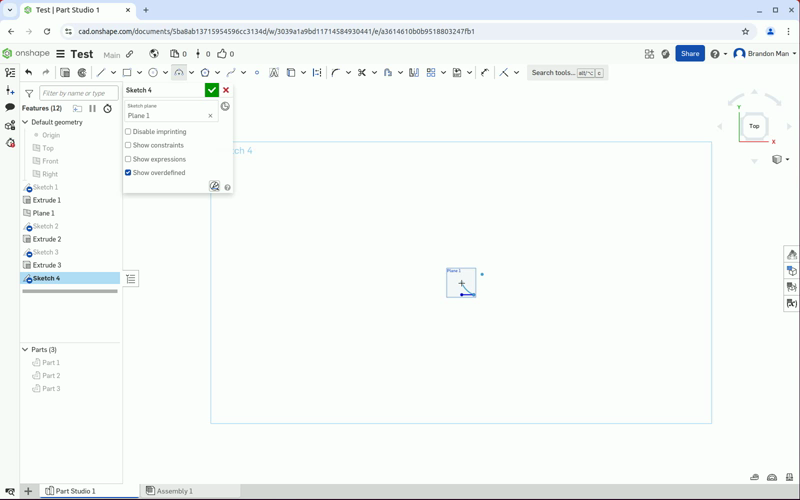
click(461, 282)
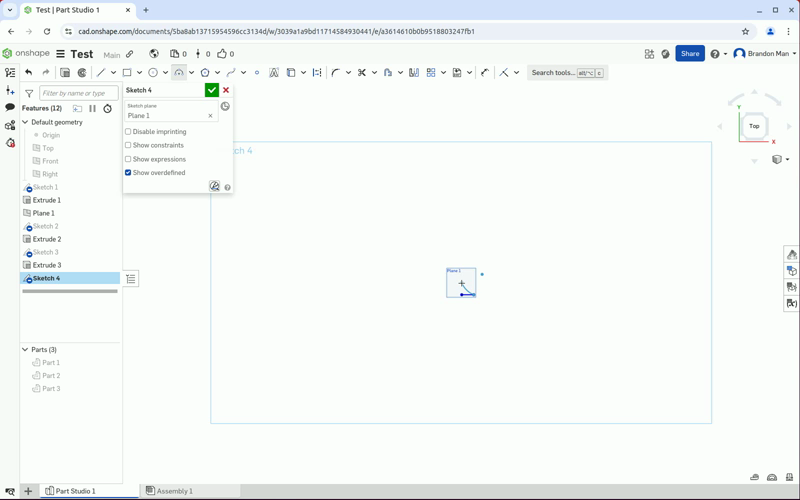
mouse_move(470, 286)
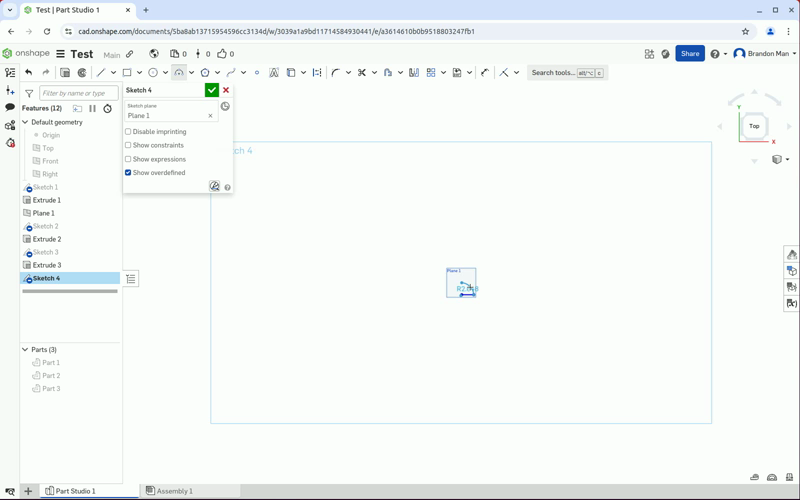
click(470, 286)
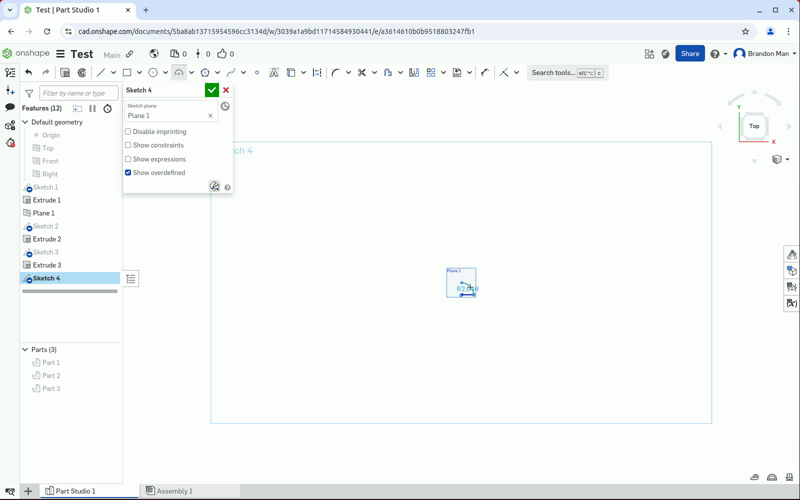
key_up(shift)
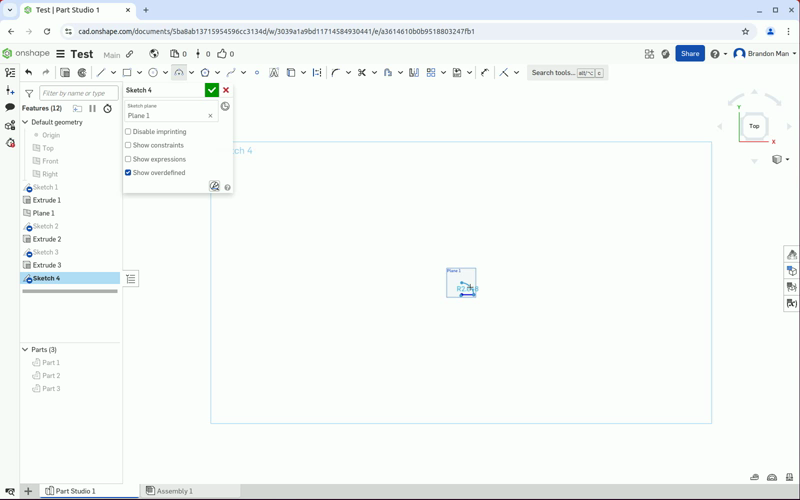
key(esc)
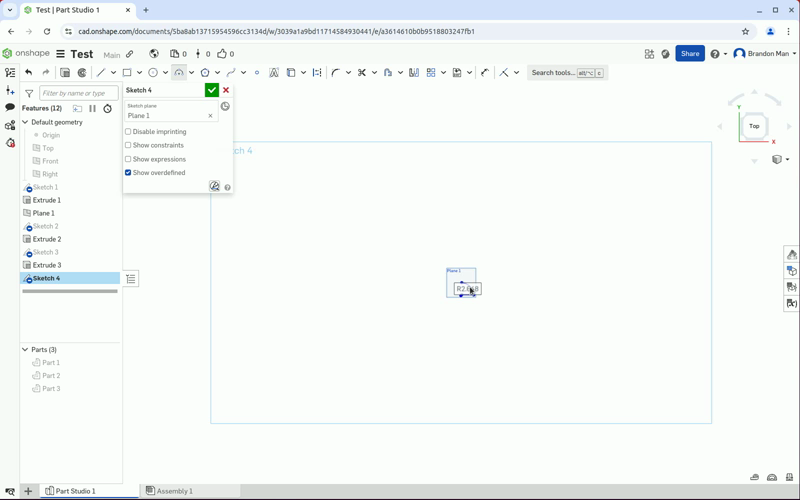
key(l)
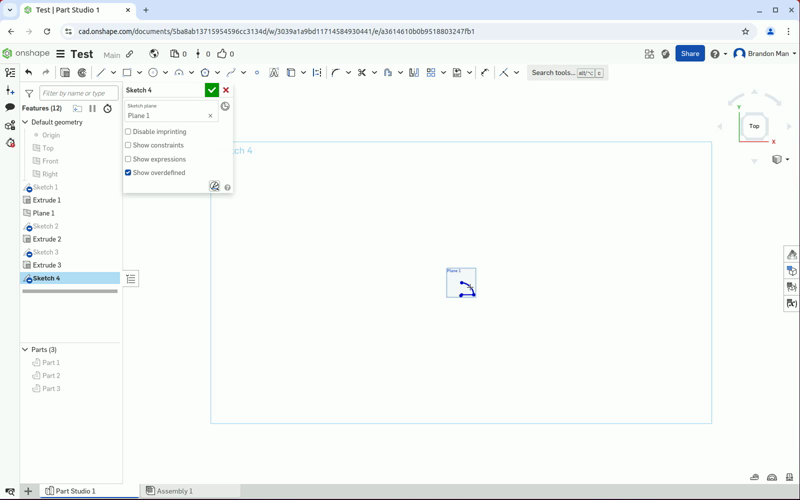
mouse_move(461, 282)
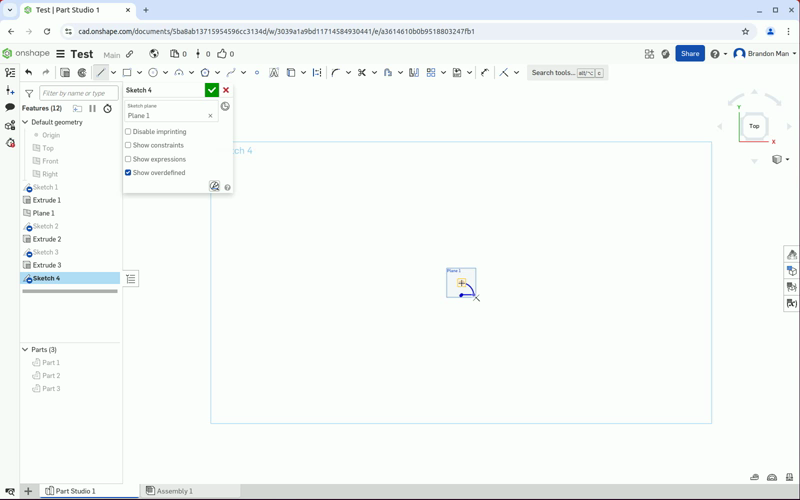
click(461, 282)
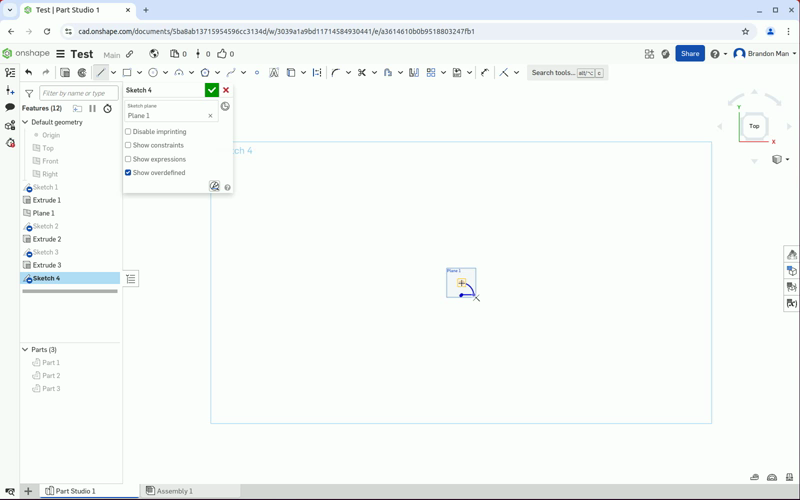
mouse_move(492, 282)
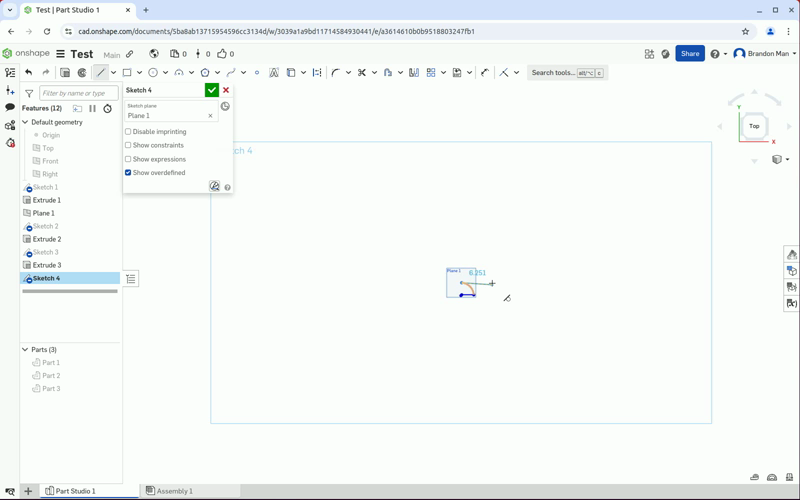
key_down(shift)
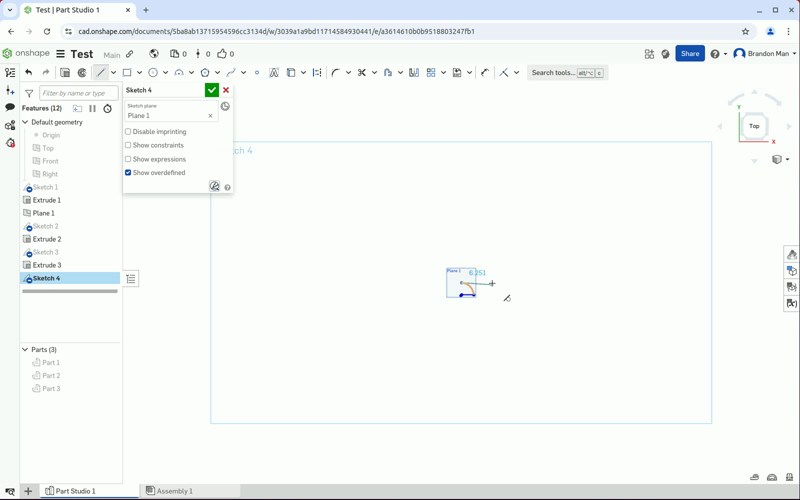
mouse_move(461, 294)
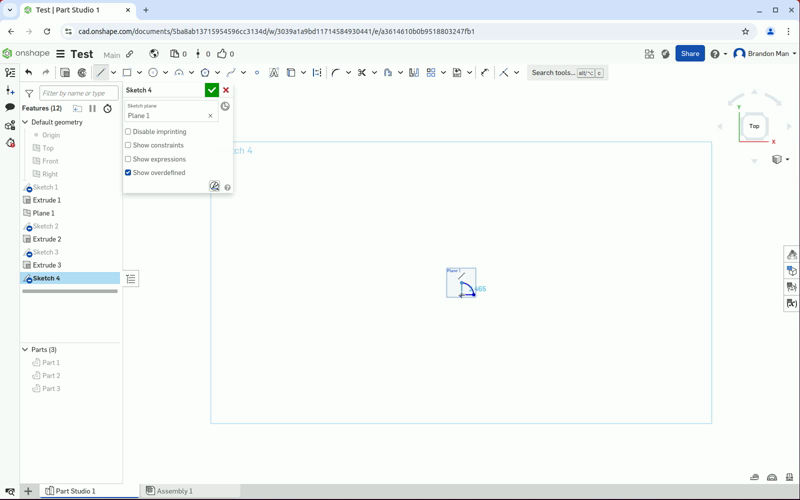
key_up(shift)
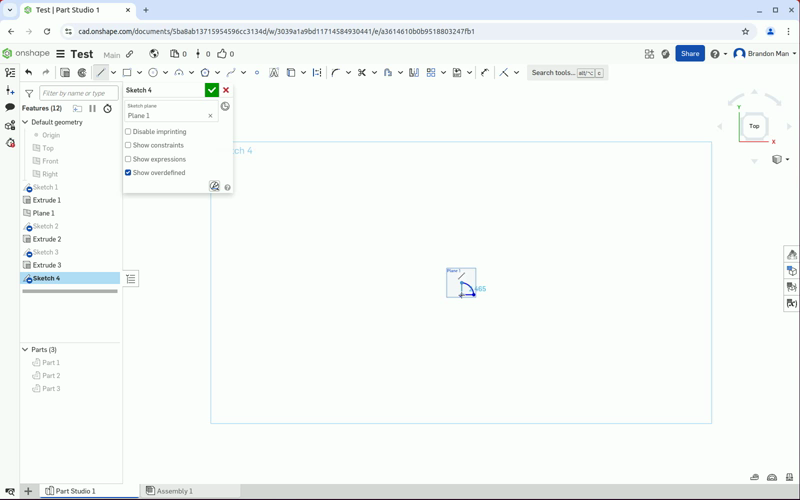
click(461, 294)
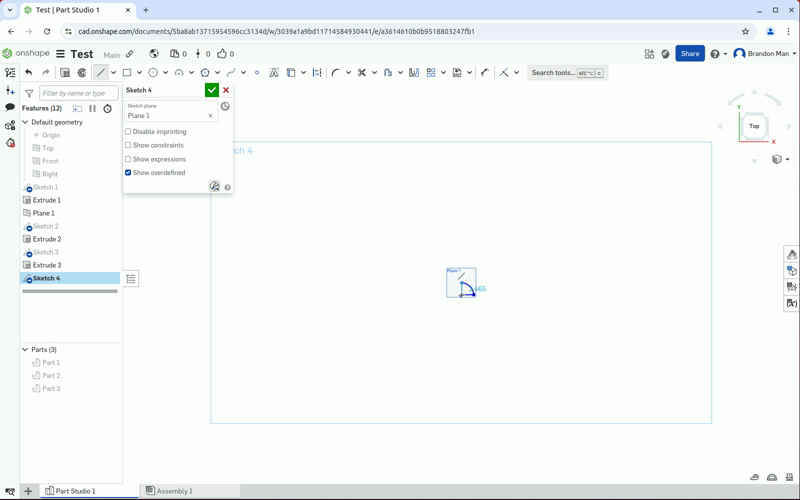
key(esc)
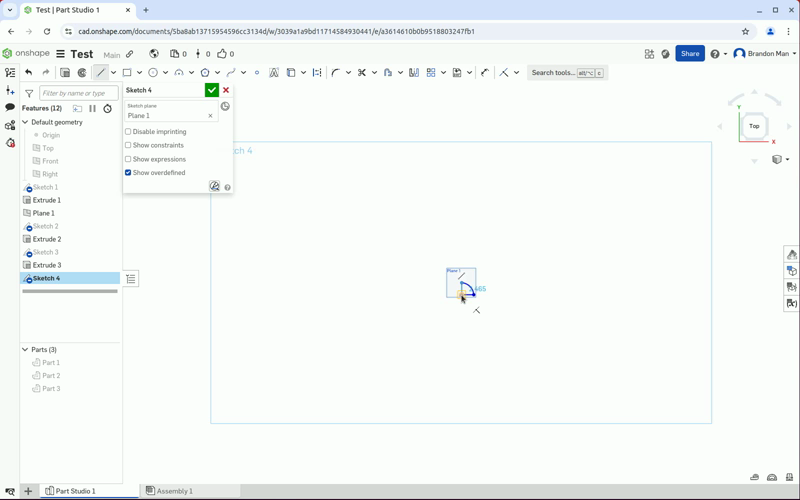
mouse_move(468, 293)
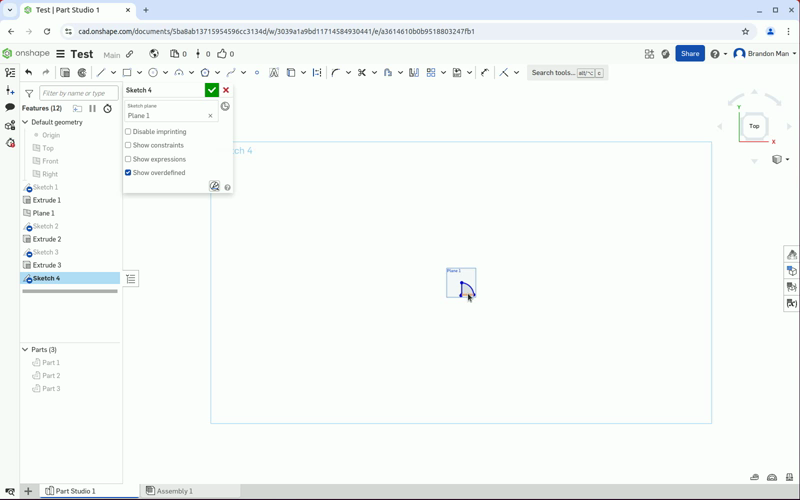
scroll(6)
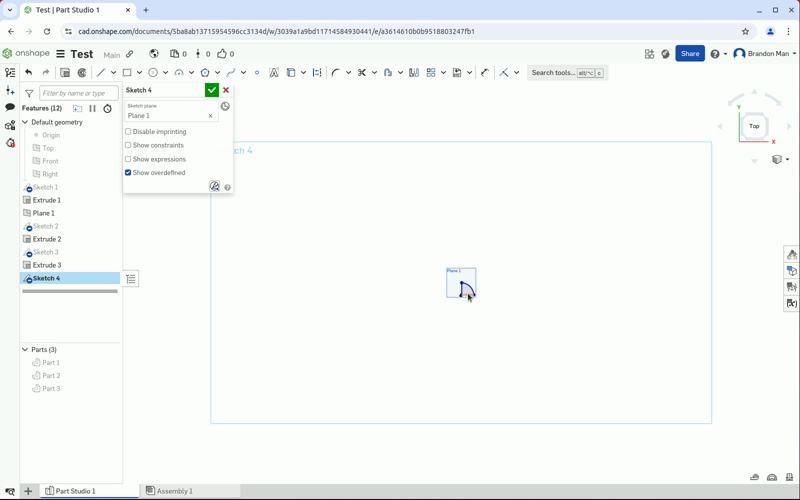
scroll(6)
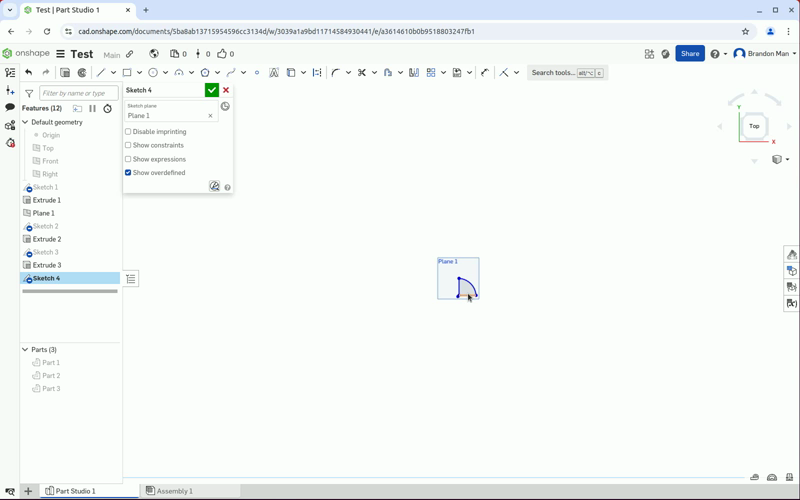
scroll(6)
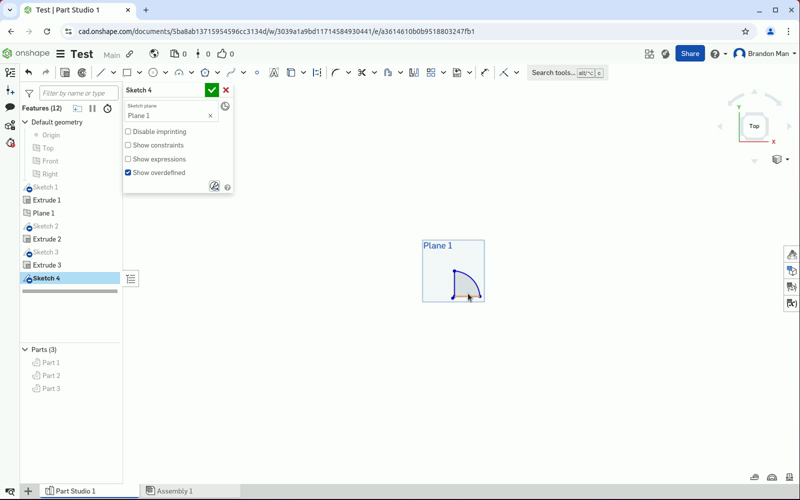
scroll(6)
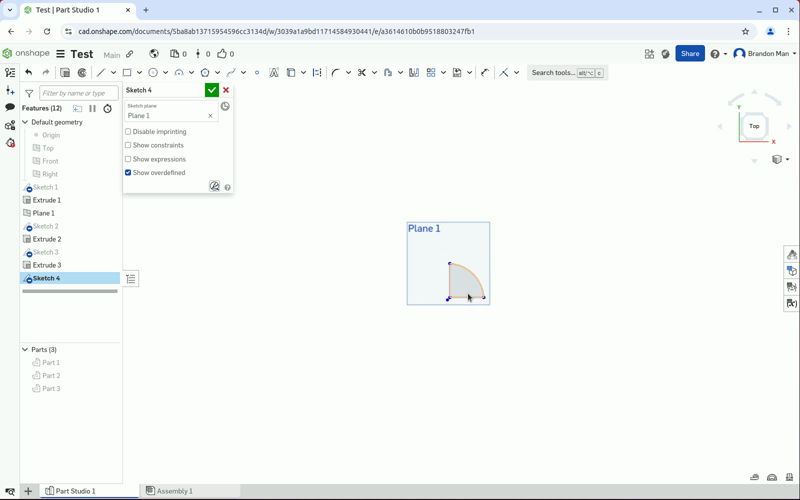
scroll(6)
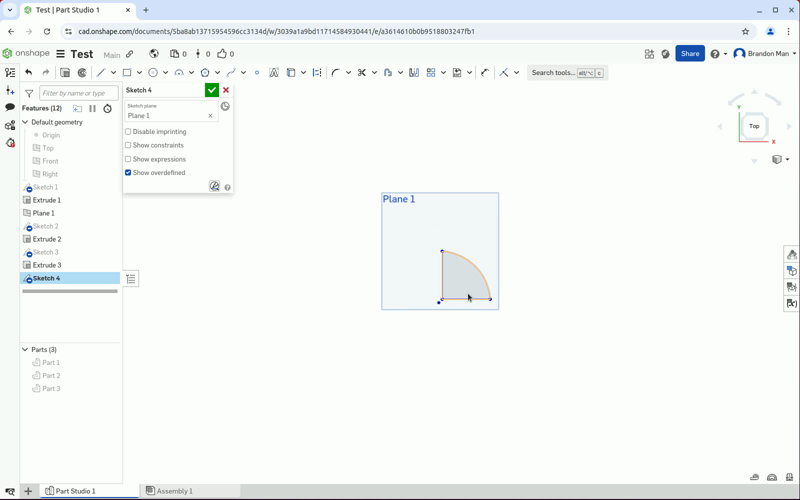
scroll(6)
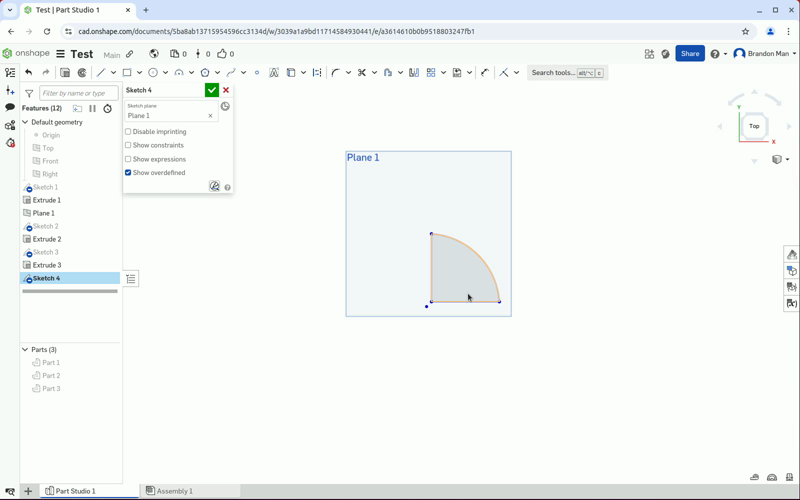
scroll(6)
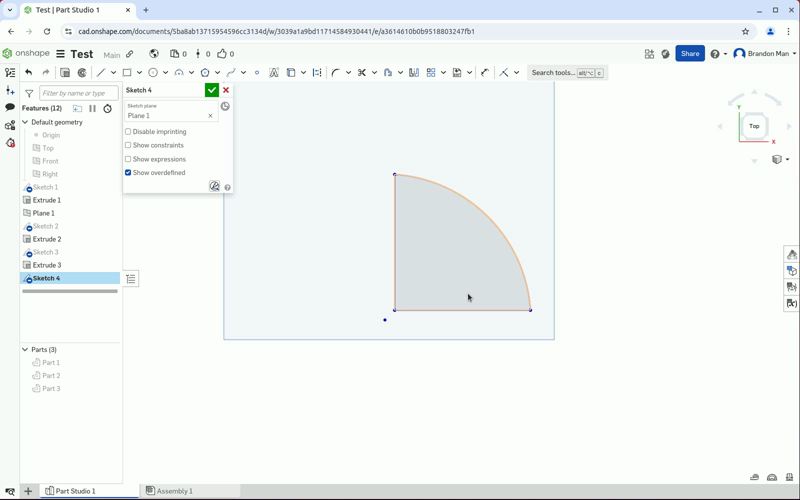
click(468, 293)
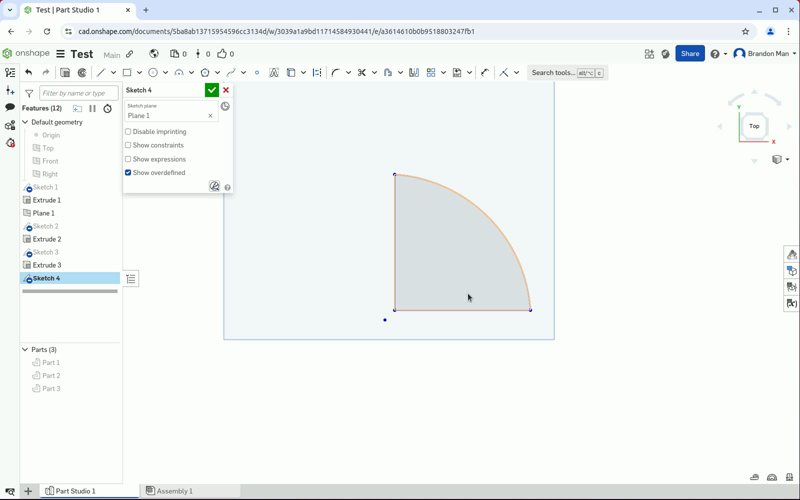
scroll(-6)
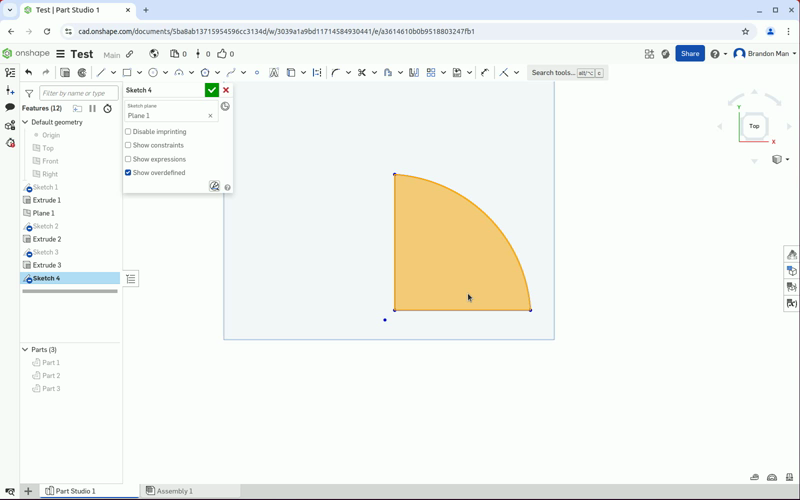
scroll(-6)
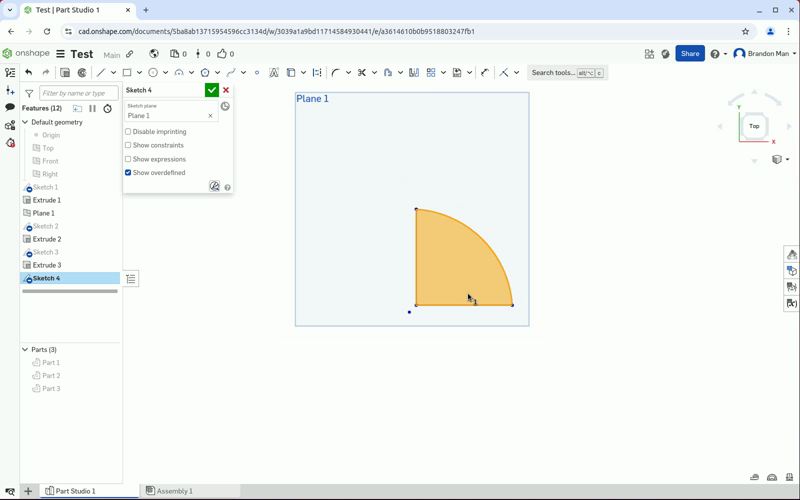
scroll(-6)
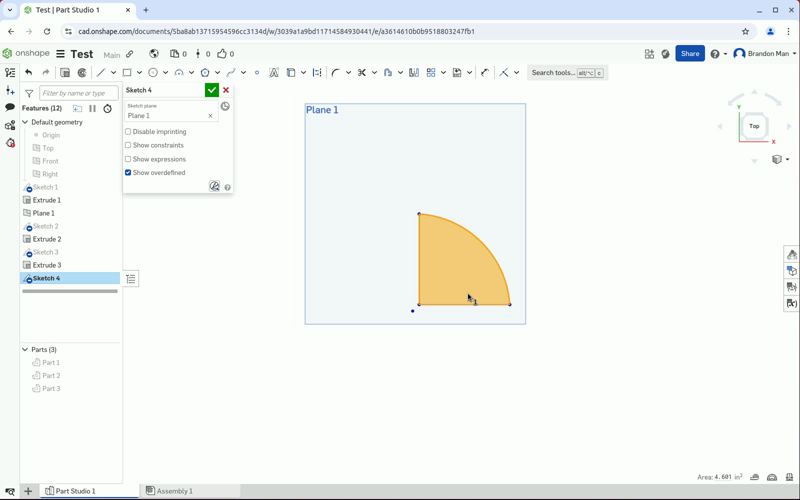
scroll(-6)
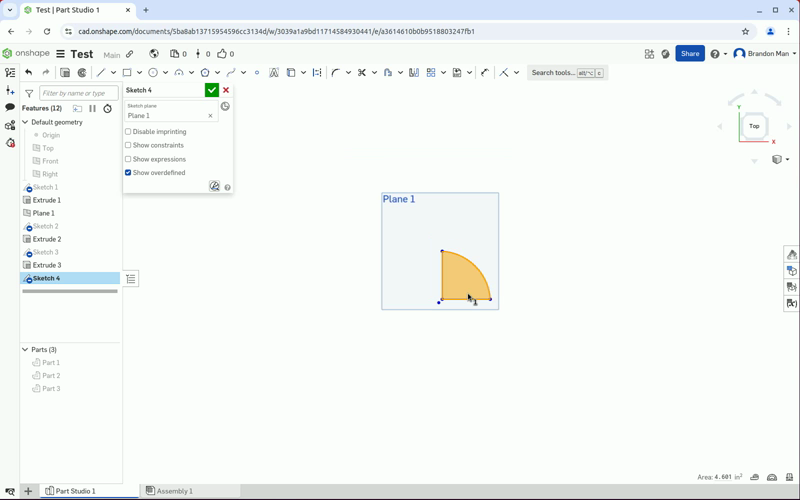
scroll(-6)
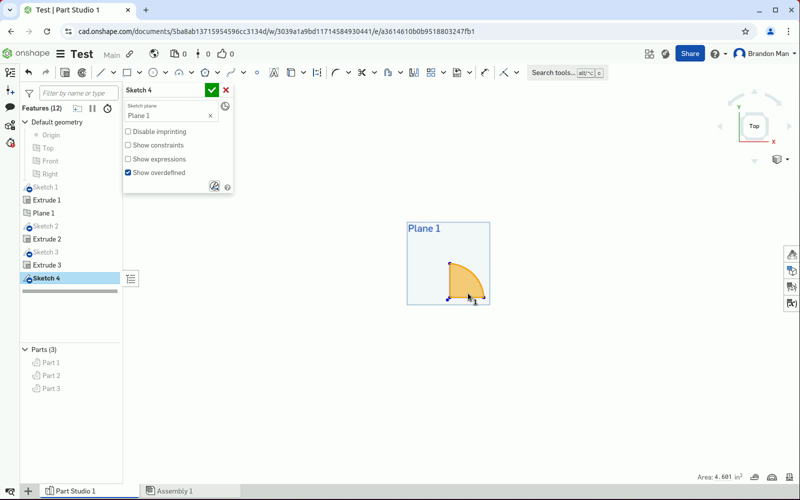
scroll(-6)
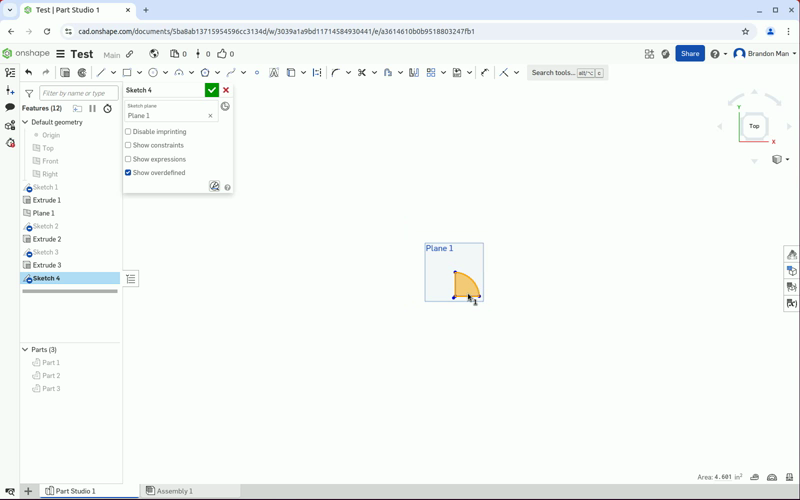
scroll(-6)
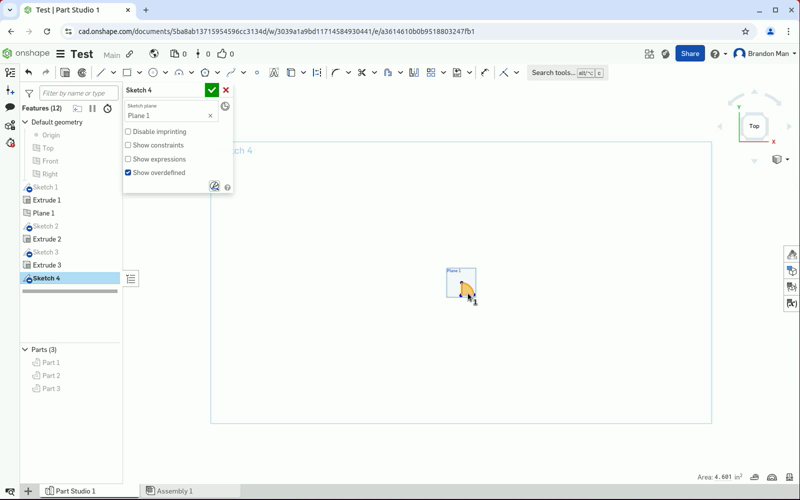
mouse_move(73, 352)
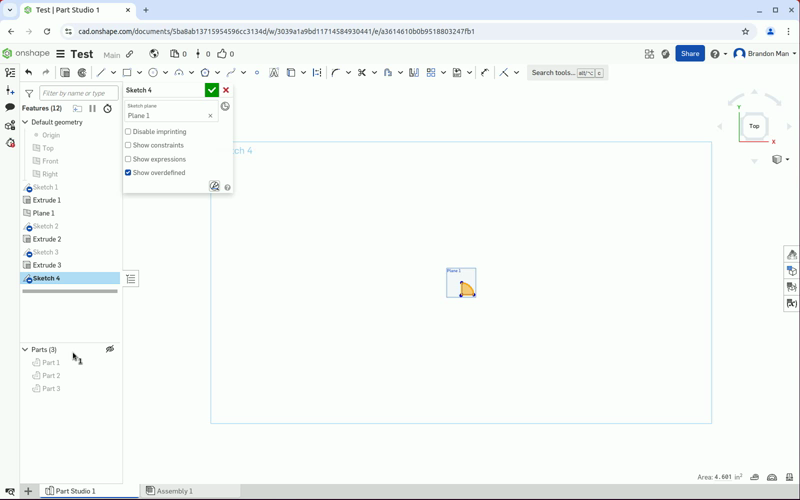
key(shift+y)
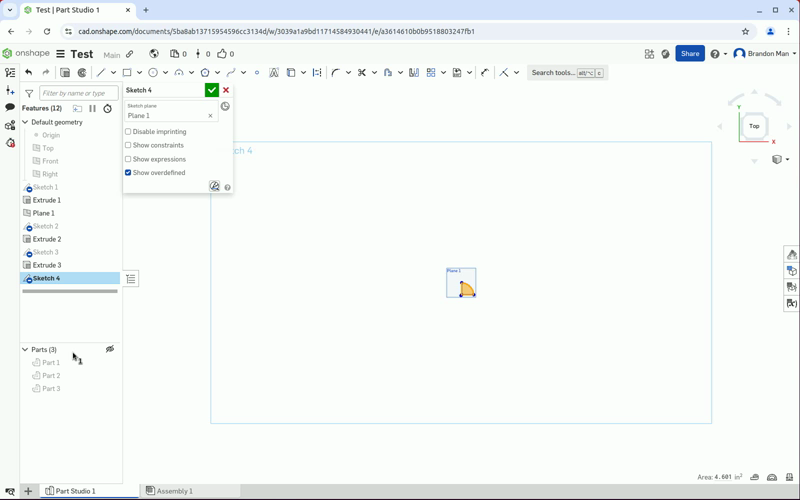
key(shift+e)
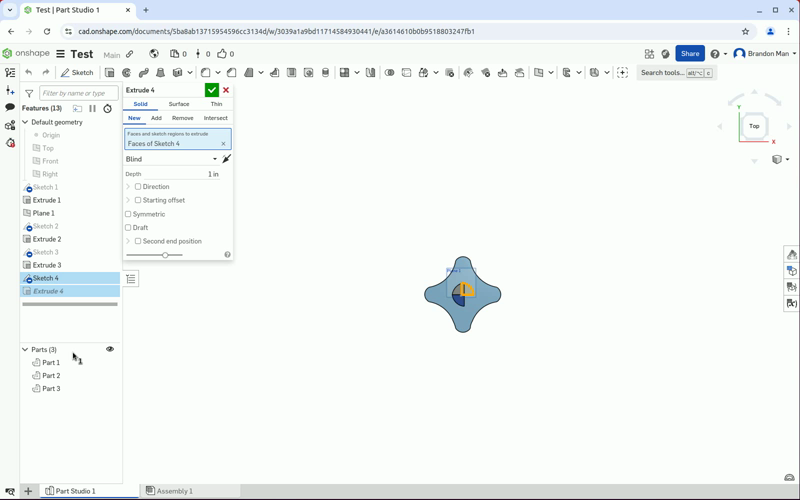
mouse_move(143, 106)
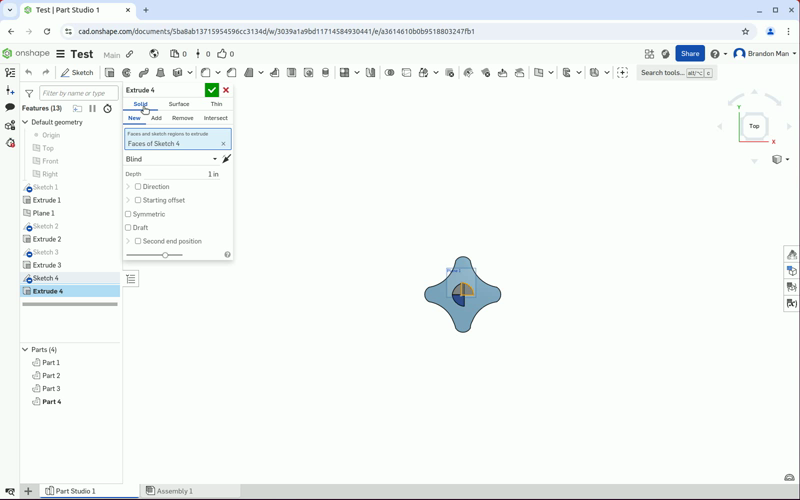
click(143, 106)
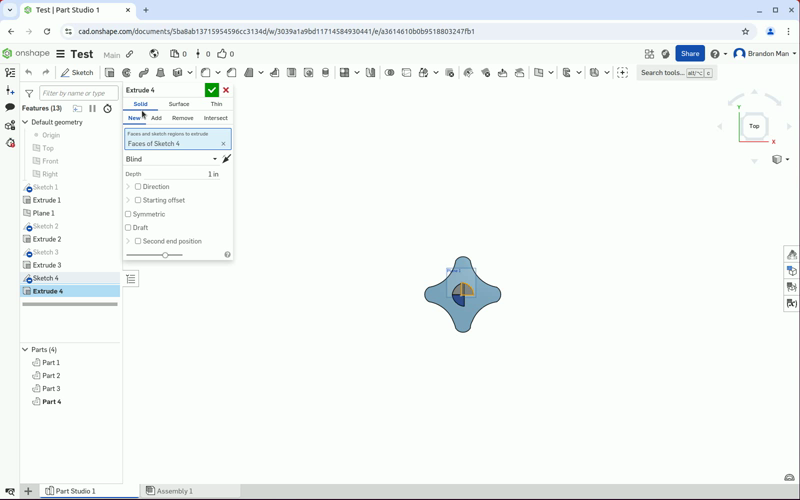
mouse_move(137, 120)
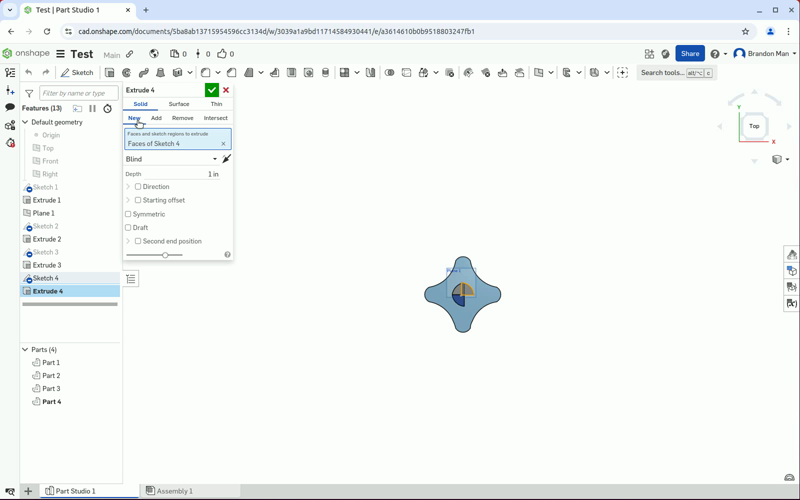
click(137, 120)
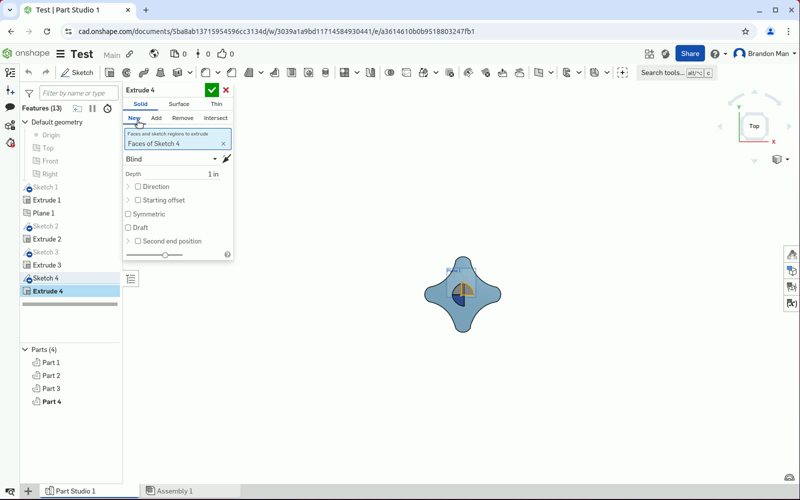
key(tab, 4)
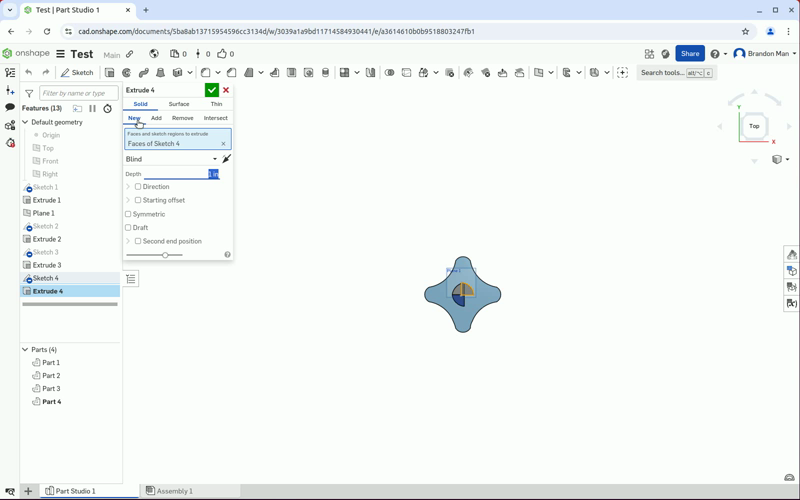
text(12.517)
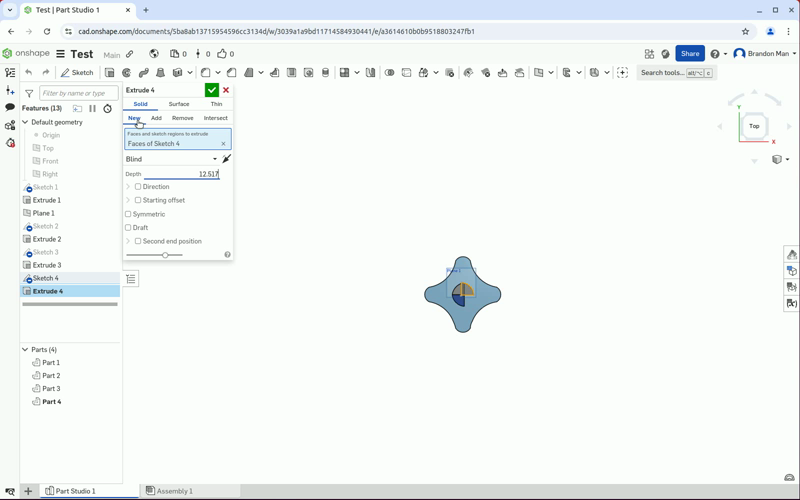
key(enter)
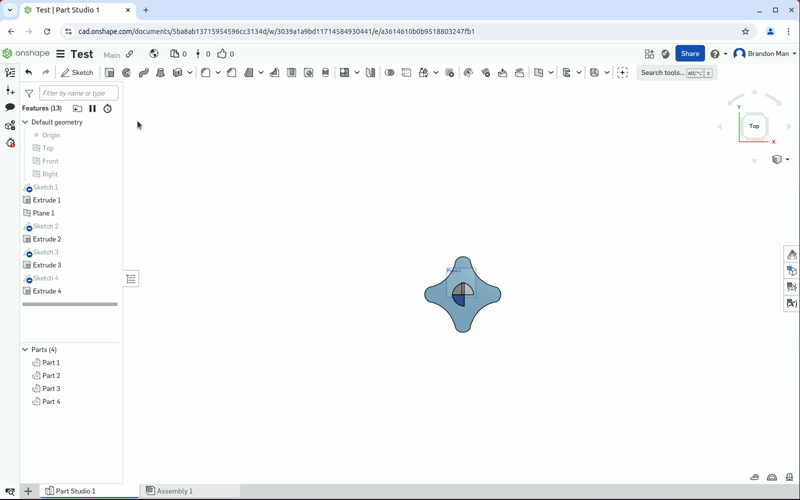
key(shift+h)
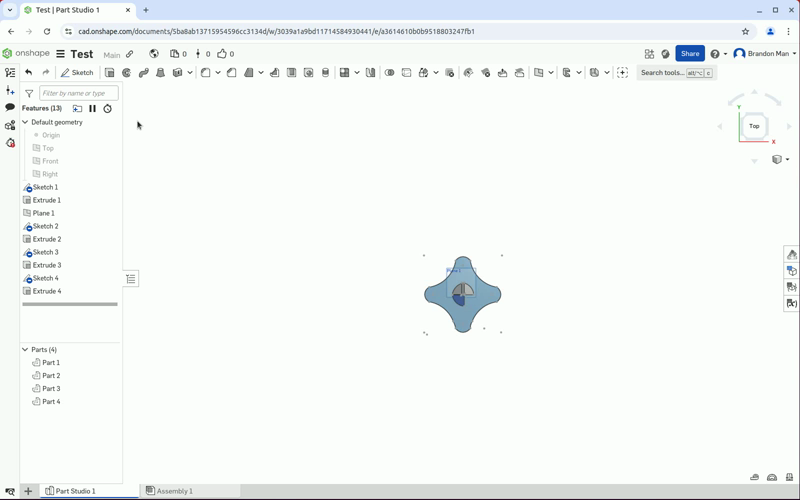
key(shift+h)
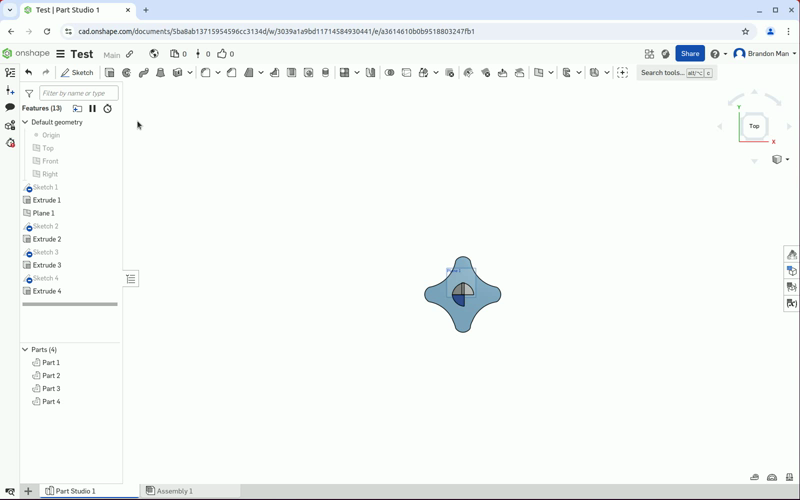
mouse_move(73, 189)
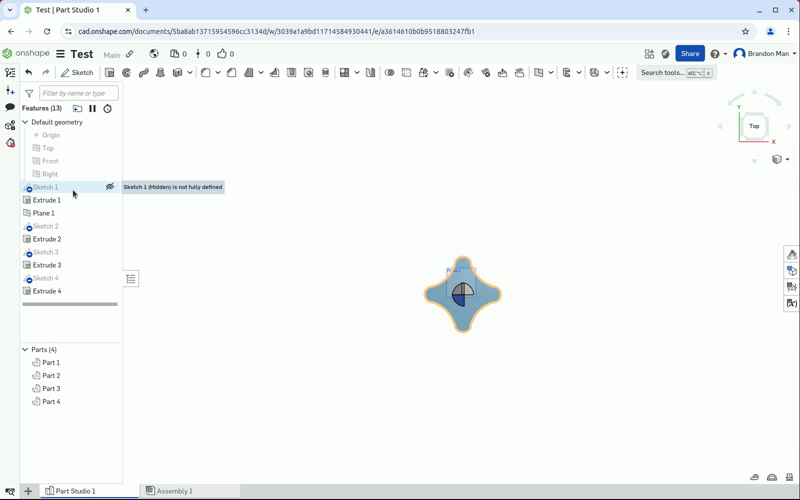
click(73, 189)
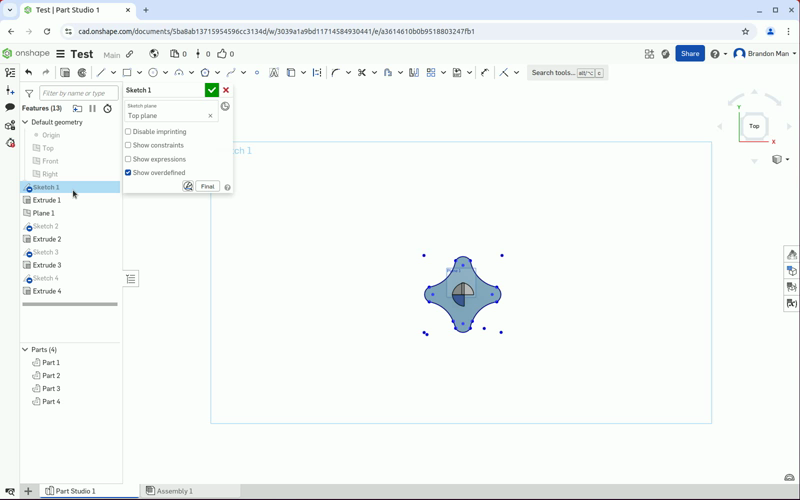
mouse_move(229, 92)
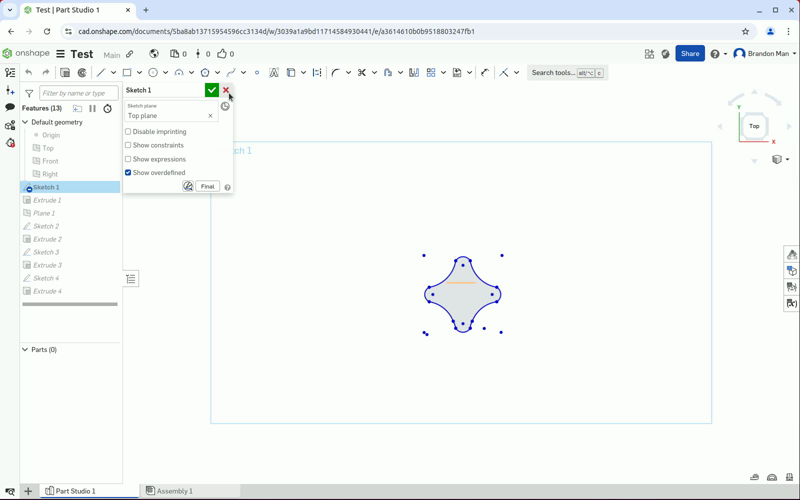
click(229, 92)
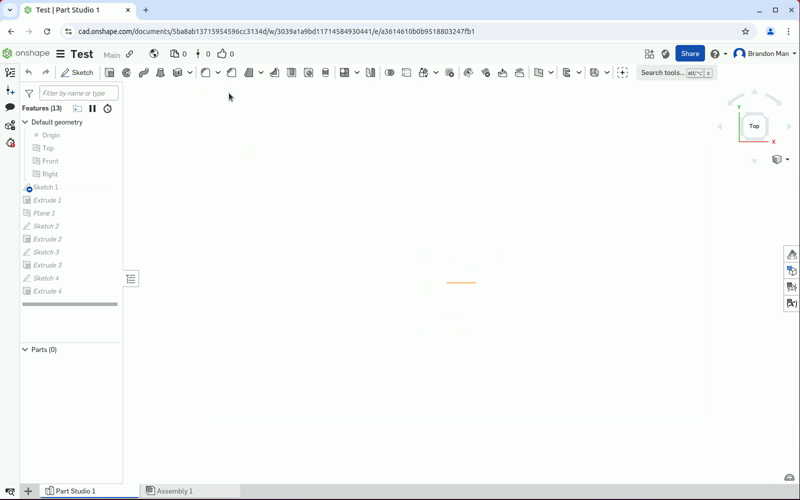
key(shift+s)
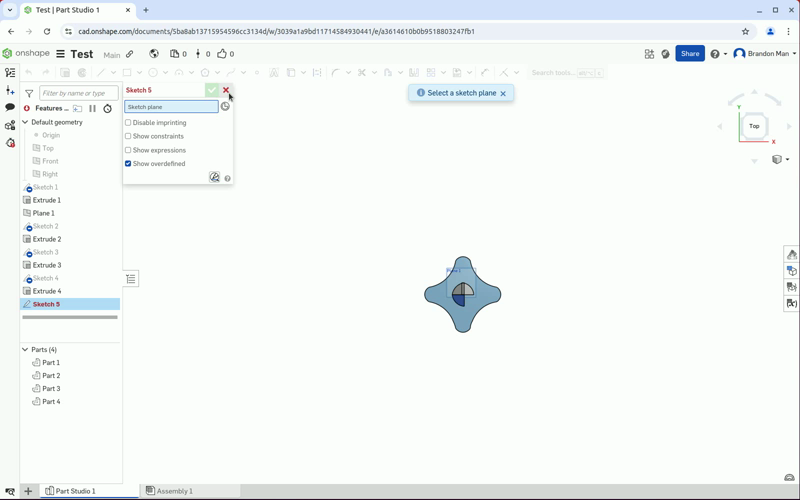
mouse_move(73, 215)
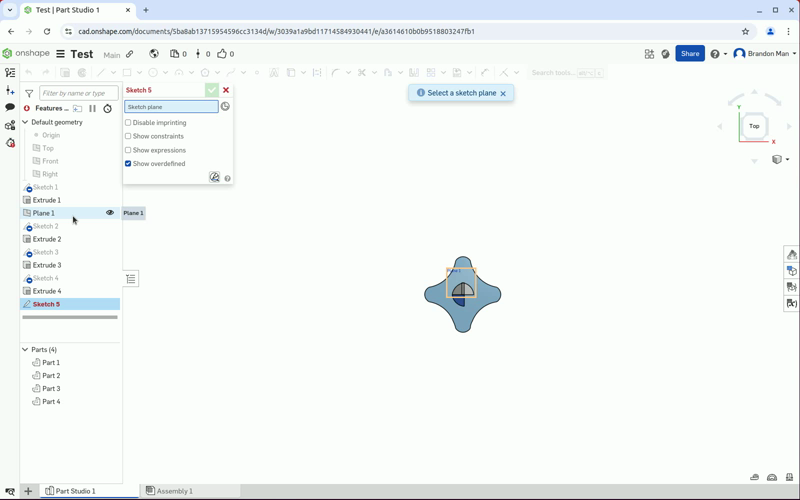
click(73, 215)
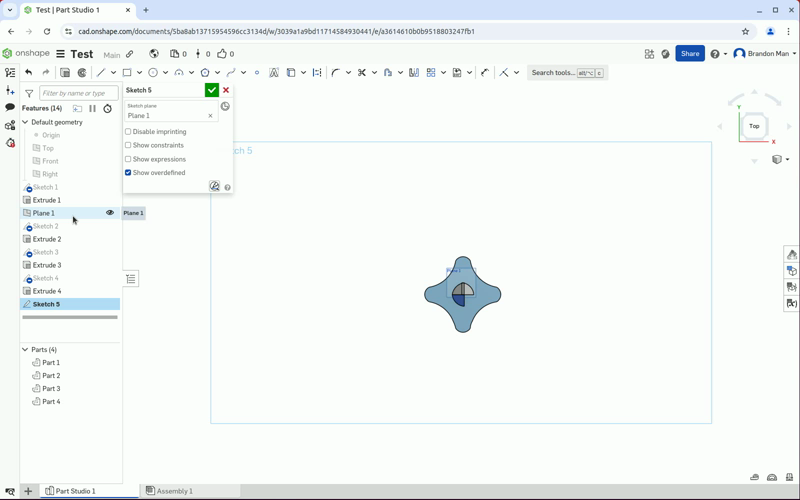
mouse_move(73, 352)
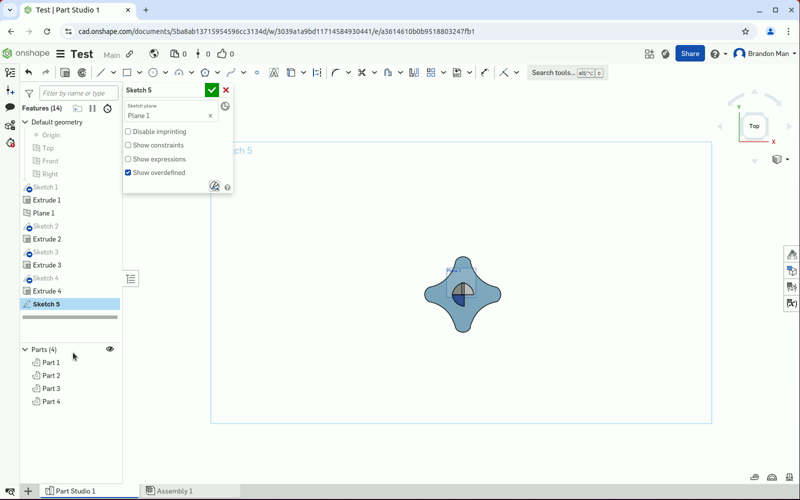
key(y)
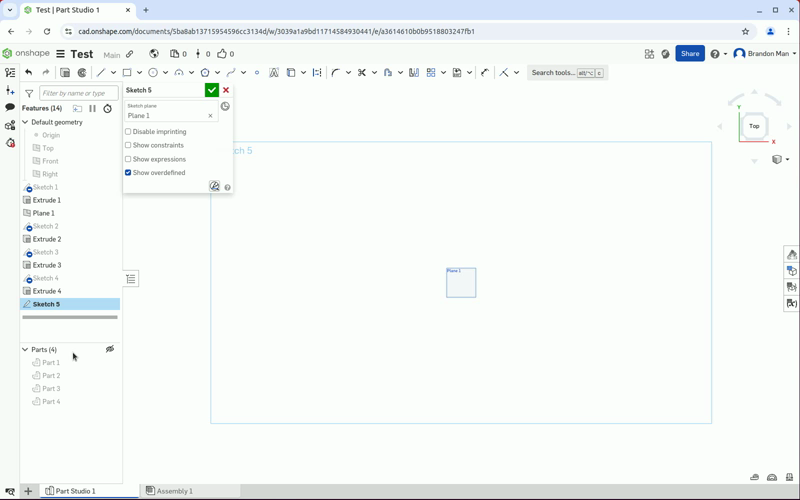
key(a)
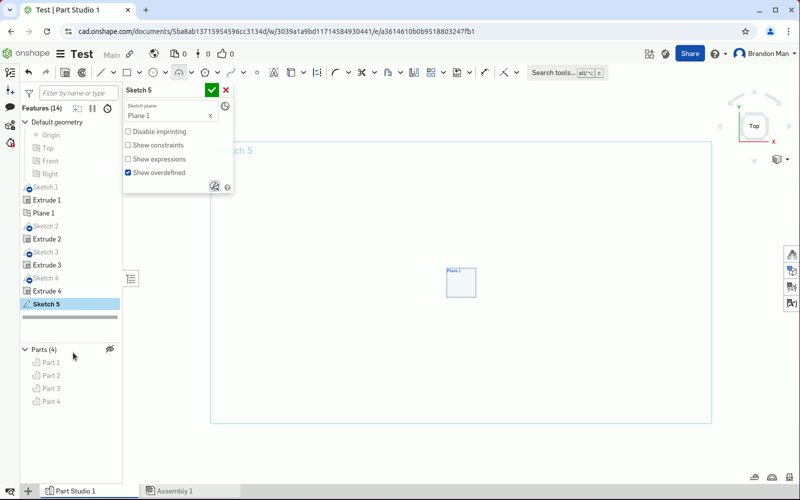
key_down(shift)
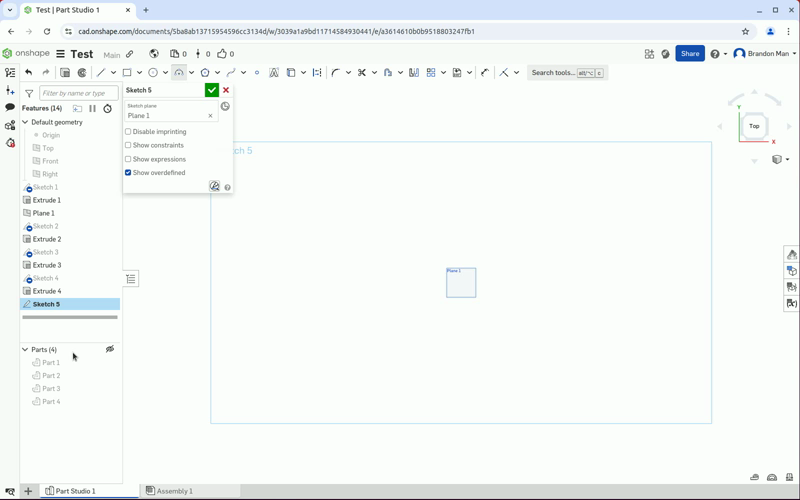
mouse_move(461, 305)
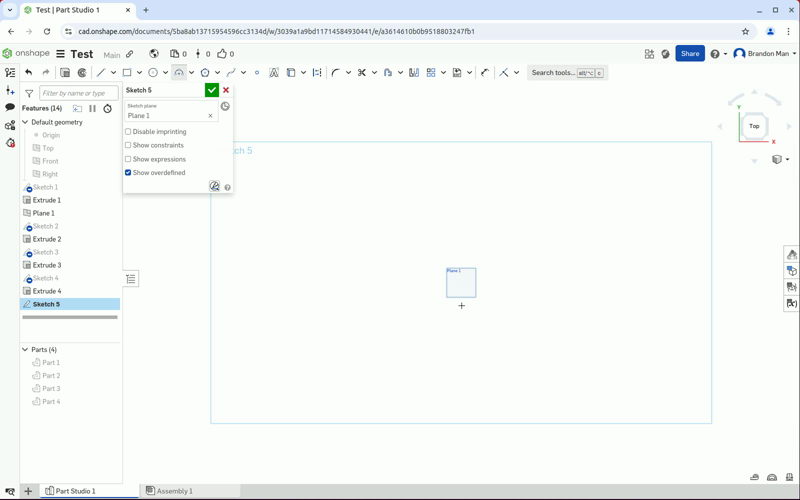
click(461, 305)
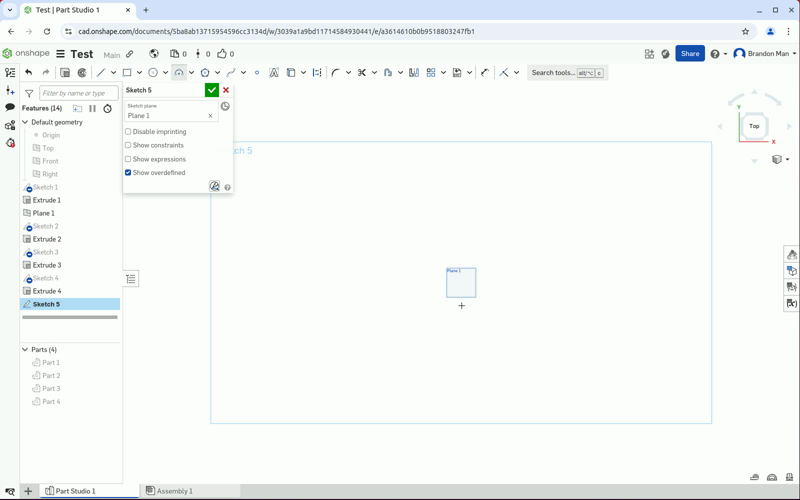
key_up(shift)
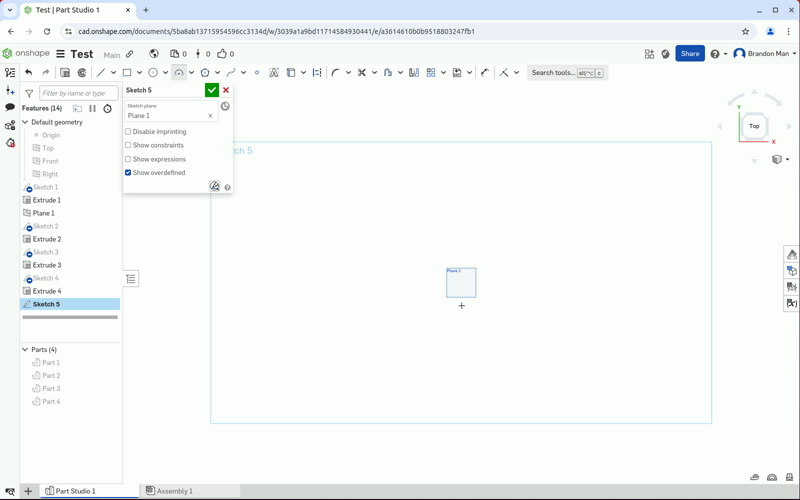
key_down(shift)
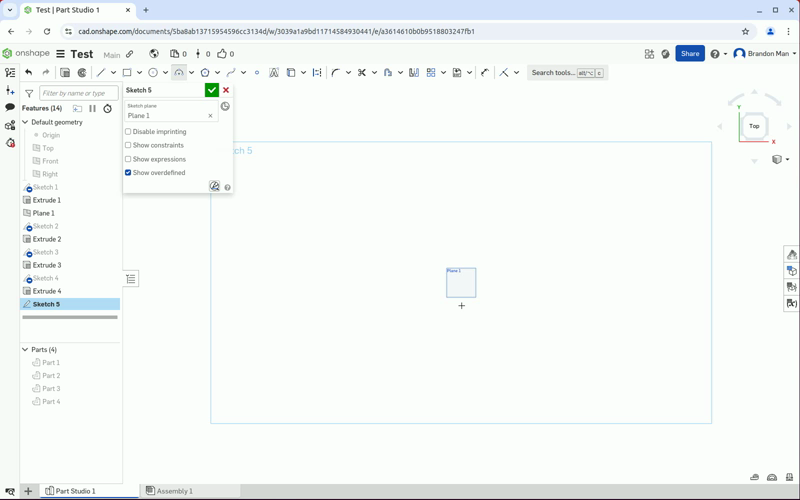
mouse_move(473, 293)
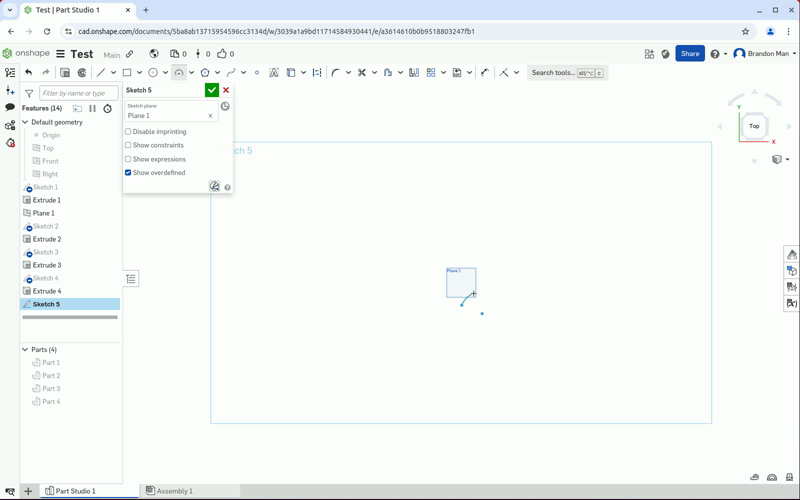
click(473, 293)
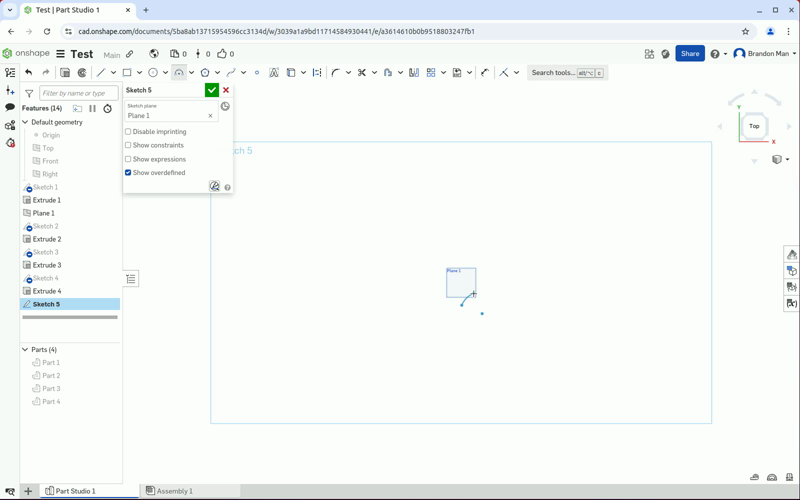
mouse_move(470, 301)
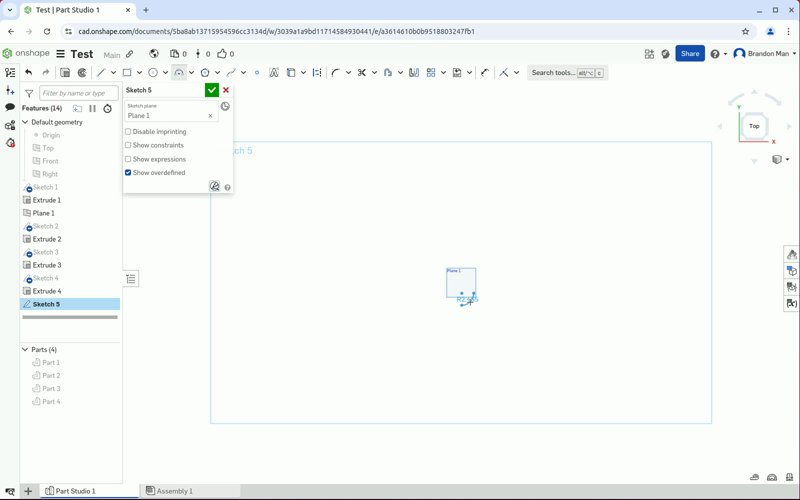
click(470, 301)
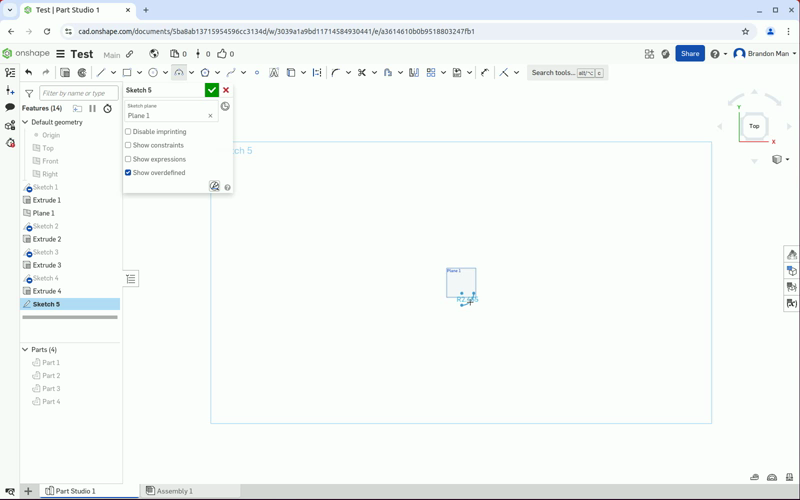
key_up(shift)
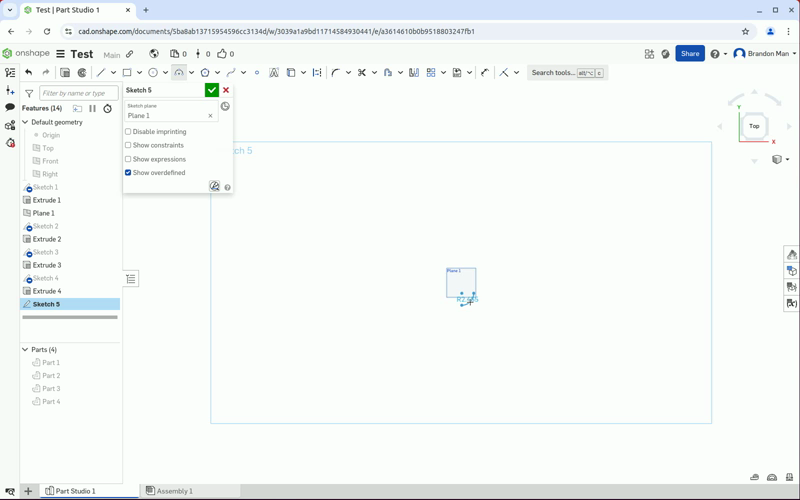
key(esc)
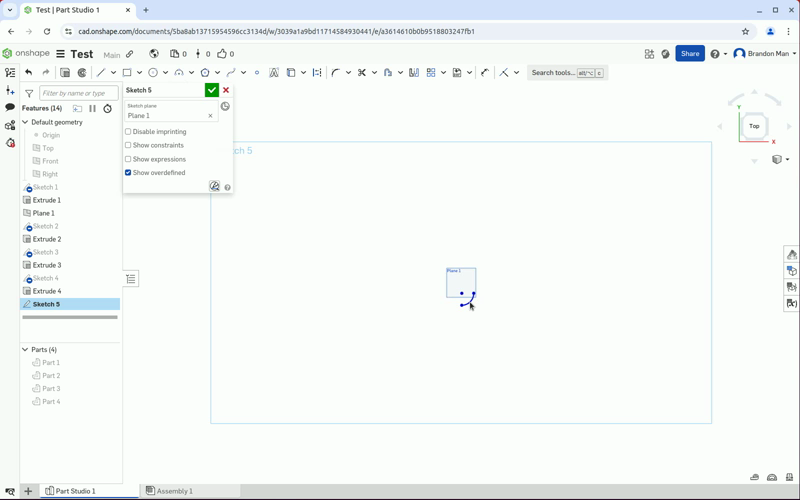
key(l)
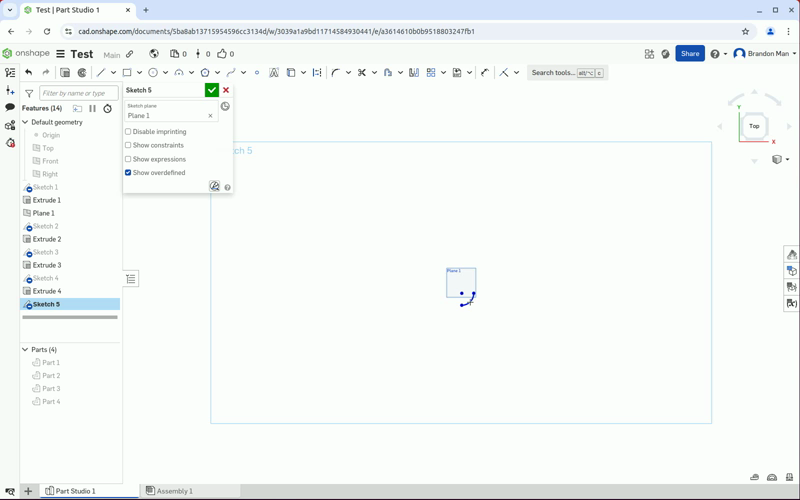
mouse_move(473, 293)
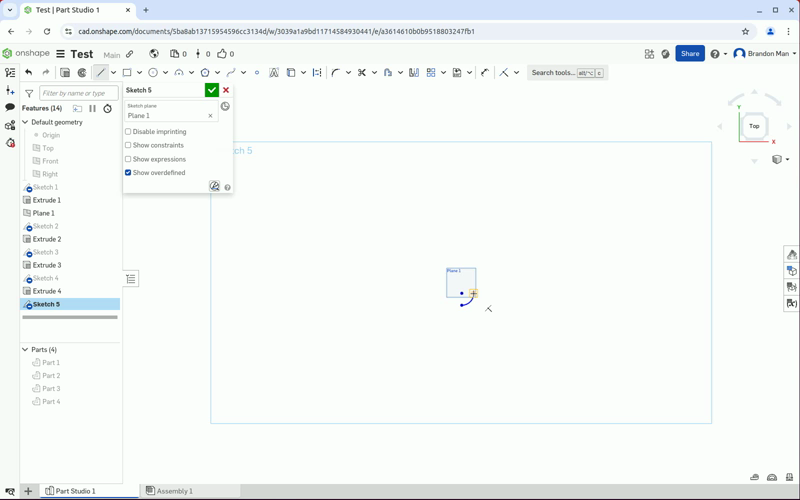
click(473, 293)
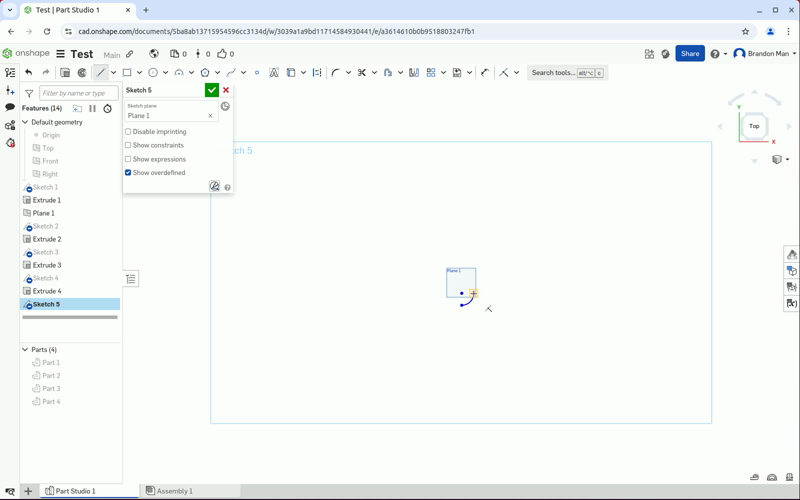
key_down(shift)
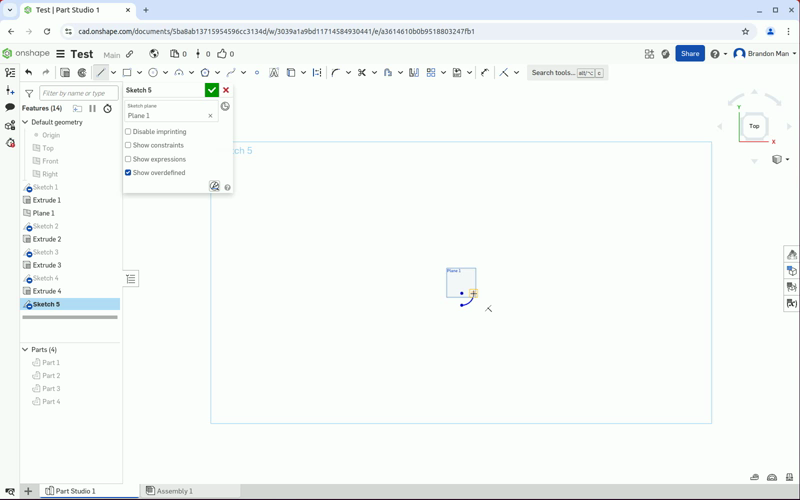
mouse_move(503, 293)
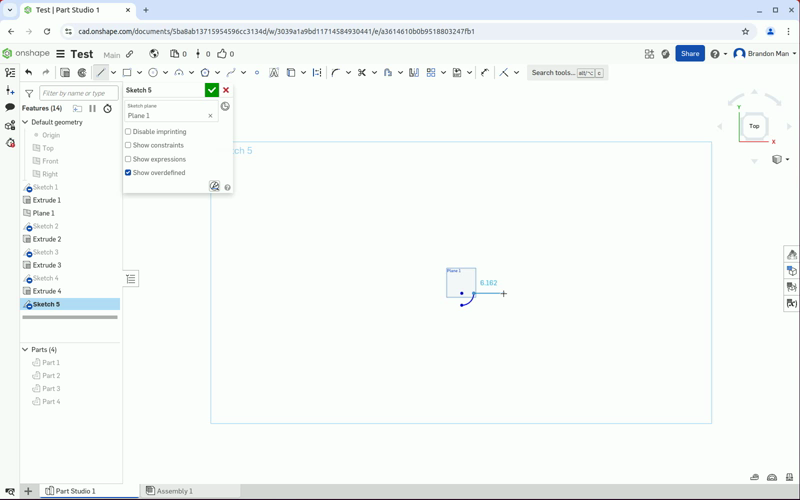
mouse_move(461, 293)
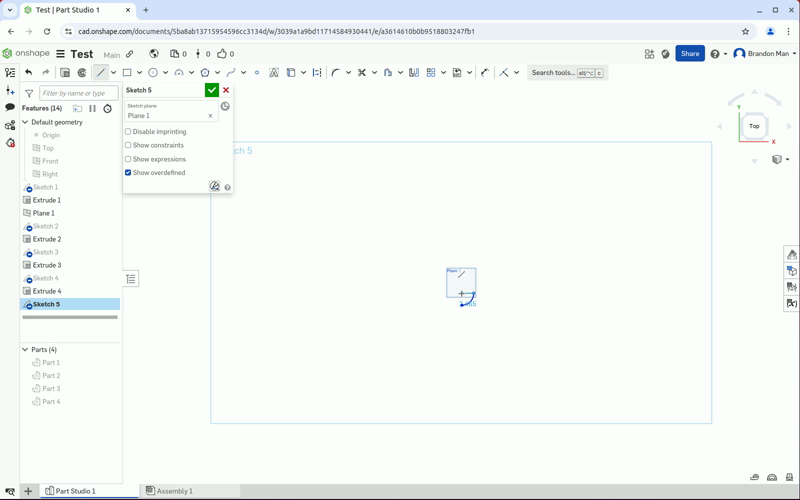
click(461, 293)
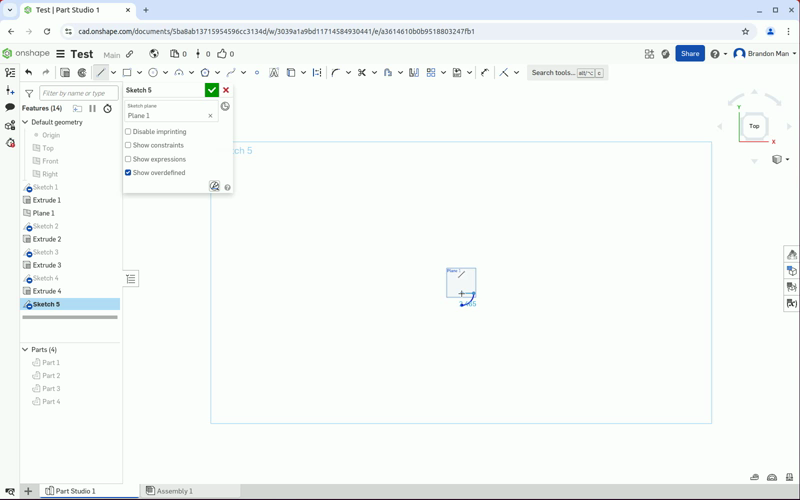
key_up(shift)
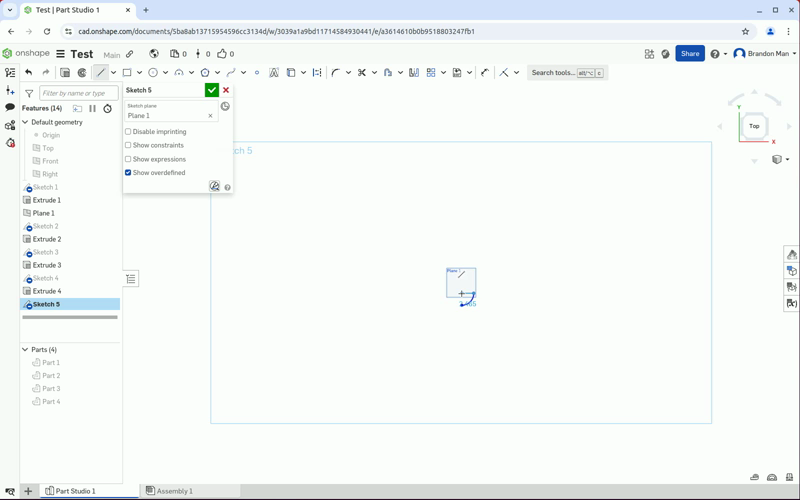
mouse_move(492, 293)
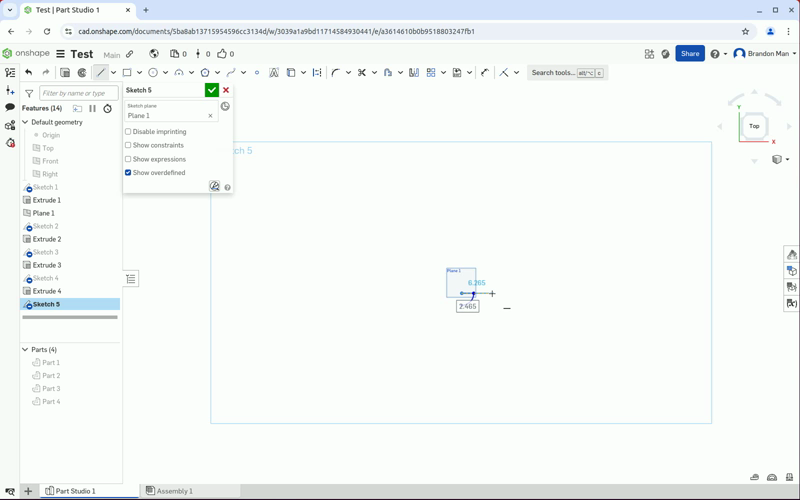
key_down(shift)
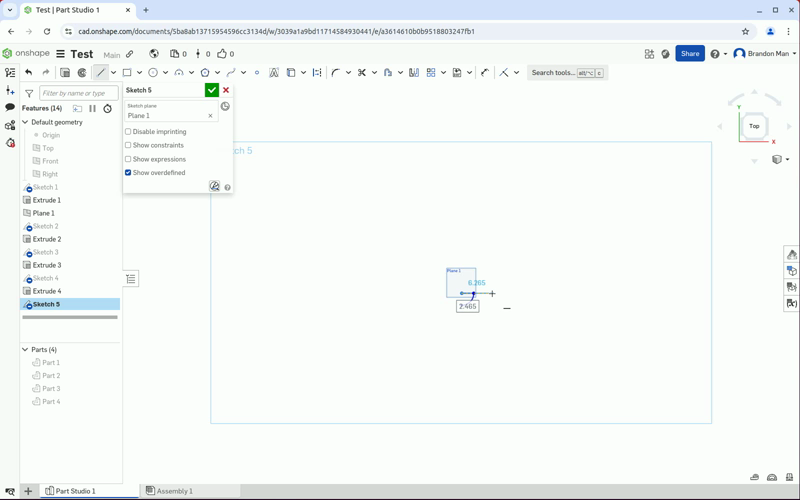
mouse_move(461, 305)
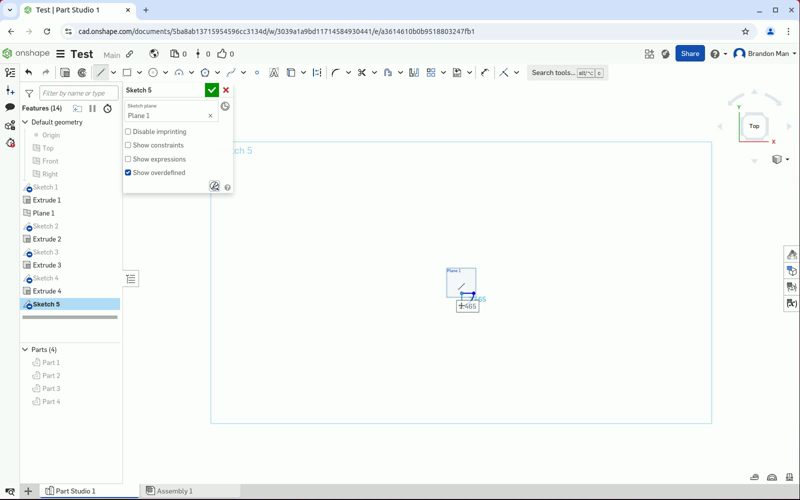
key_up(shift)
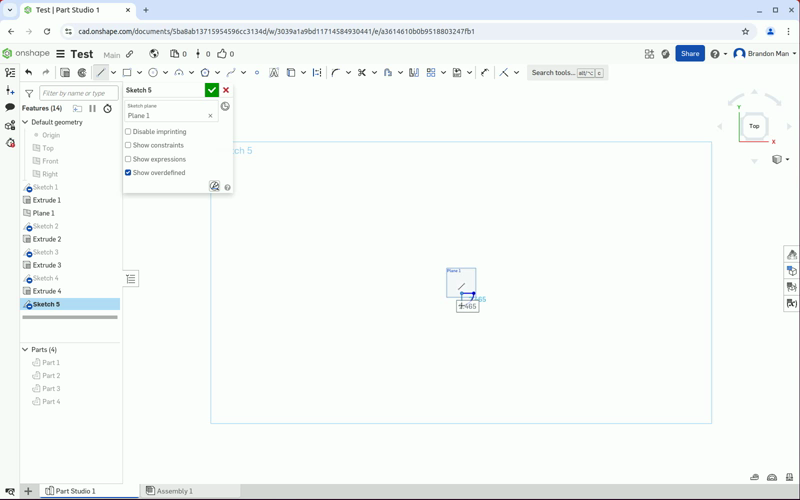
click(461, 305)
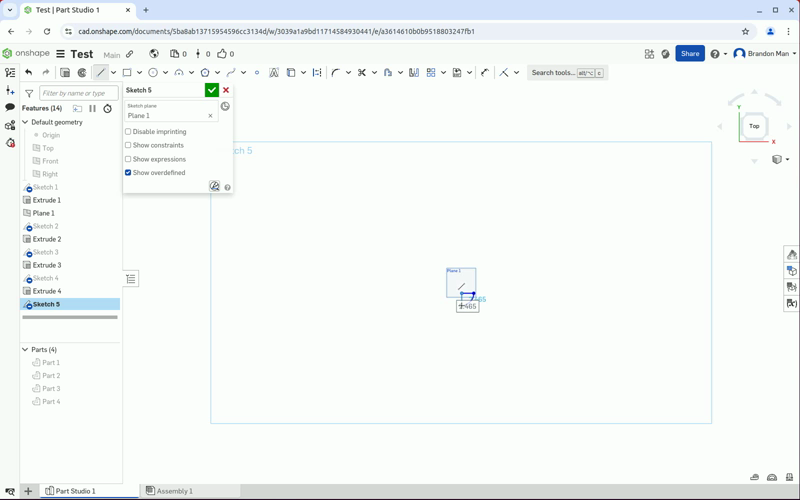
key(esc)
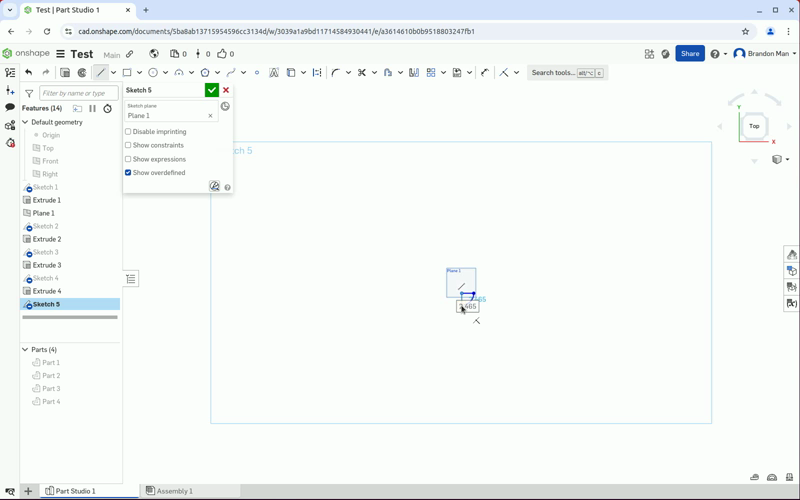
mouse_move(469, 295)
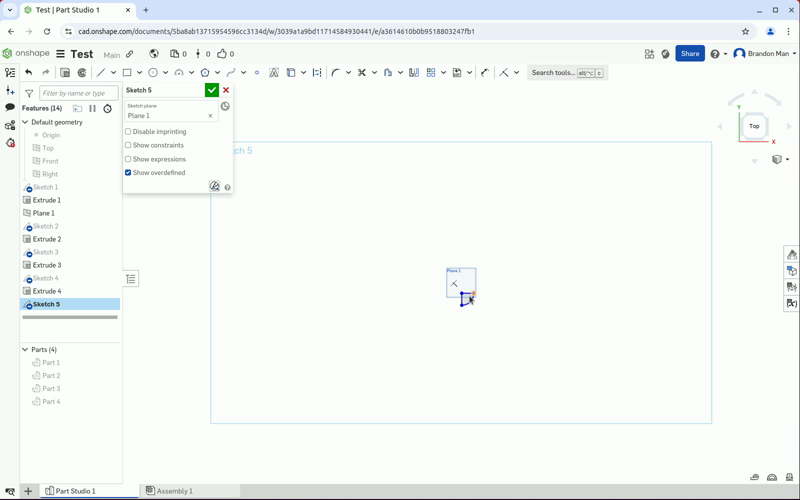
scroll(6)
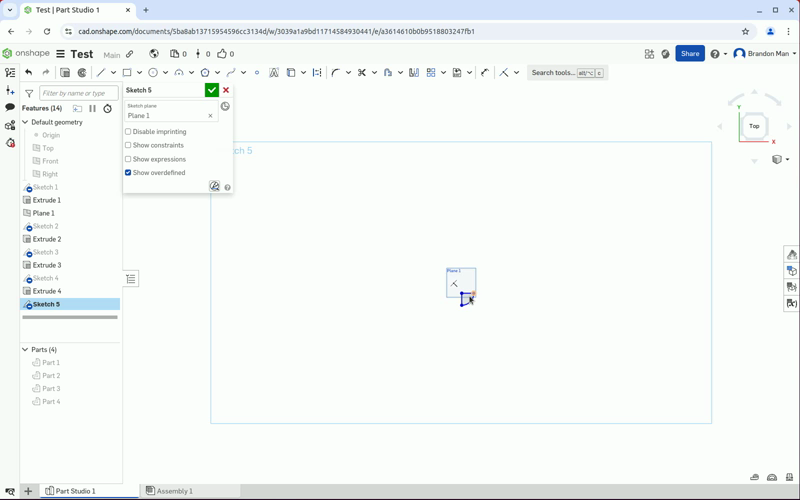
scroll(6)
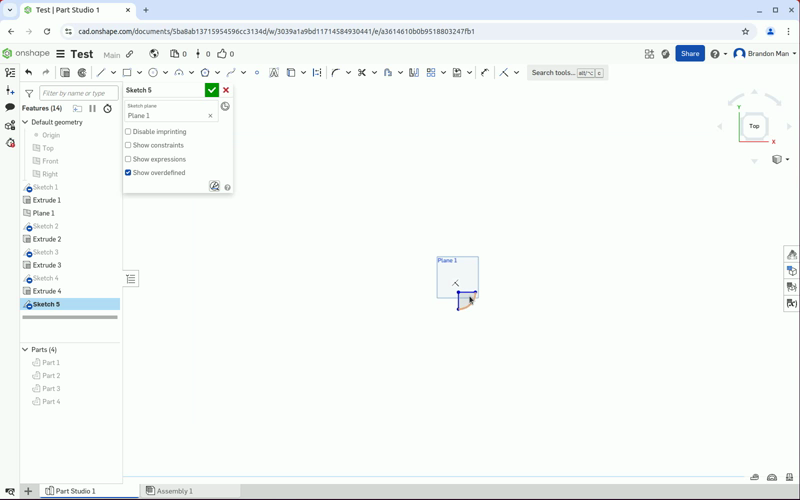
scroll(6)
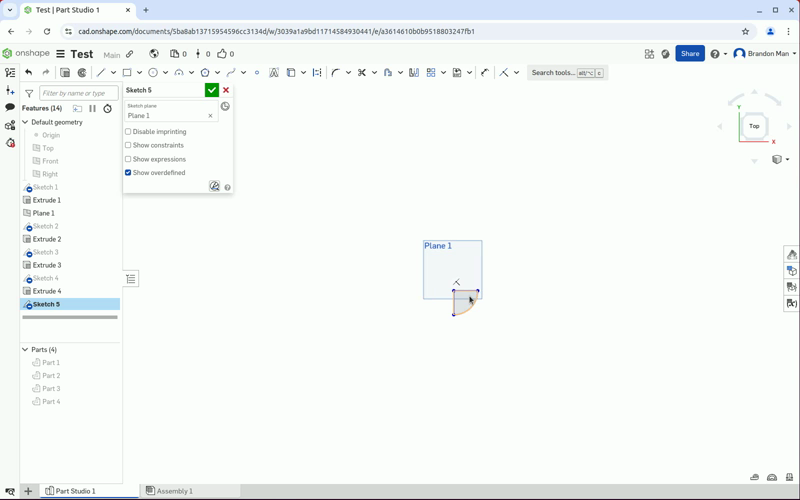
scroll(6)
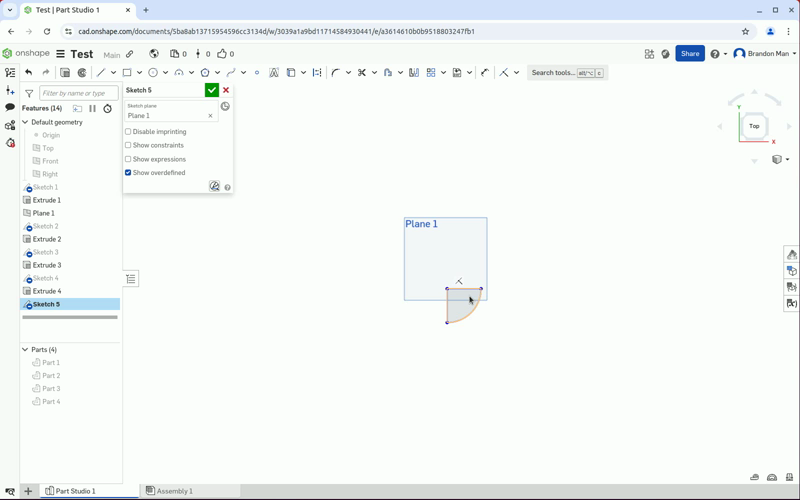
scroll(6)
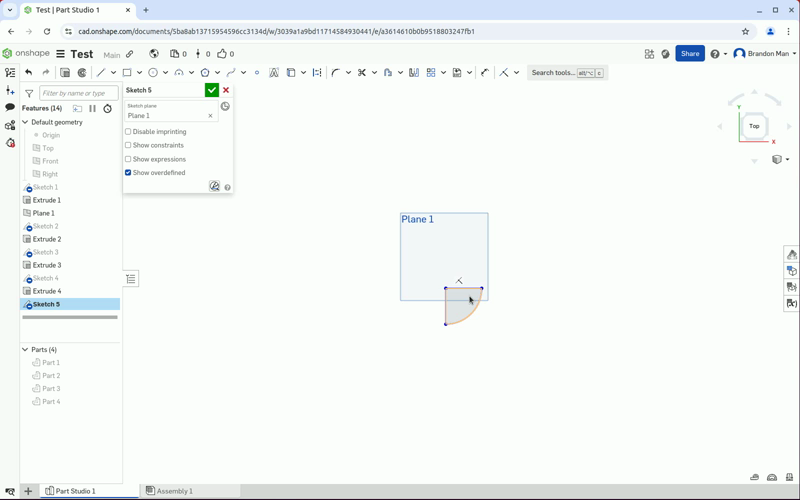
scroll(6)
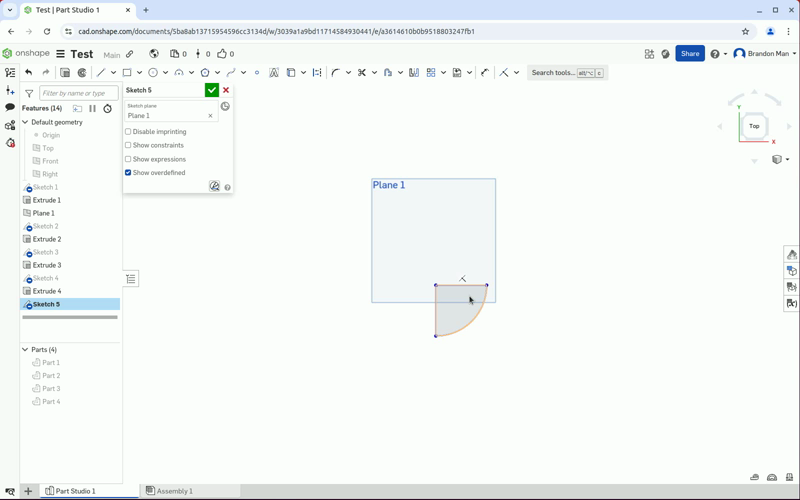
scroll(6)
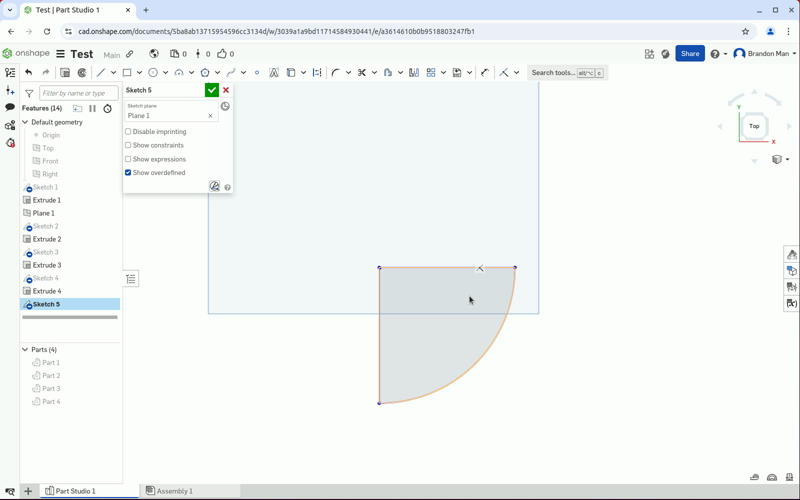
click(469, 295)
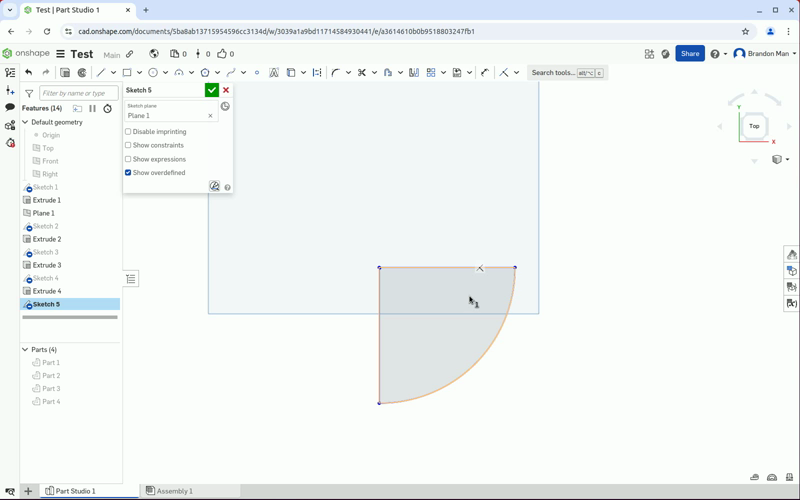
scroll(-6)
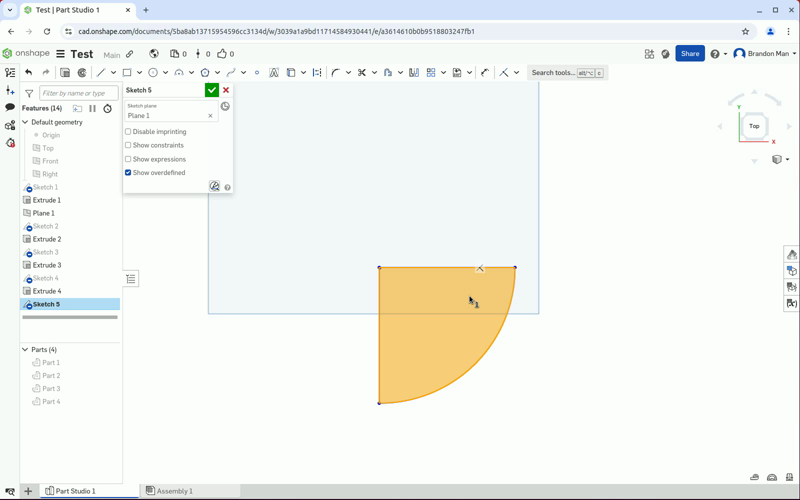
scroll(-6)
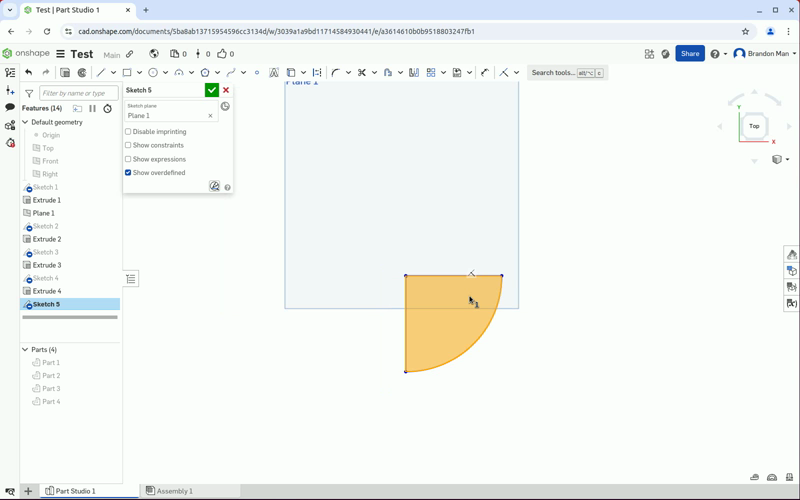
scroll(-6)
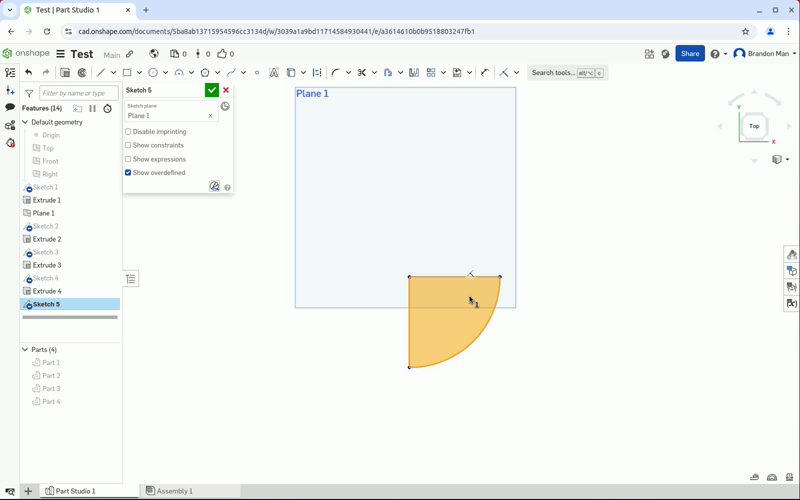
scroll(-6)
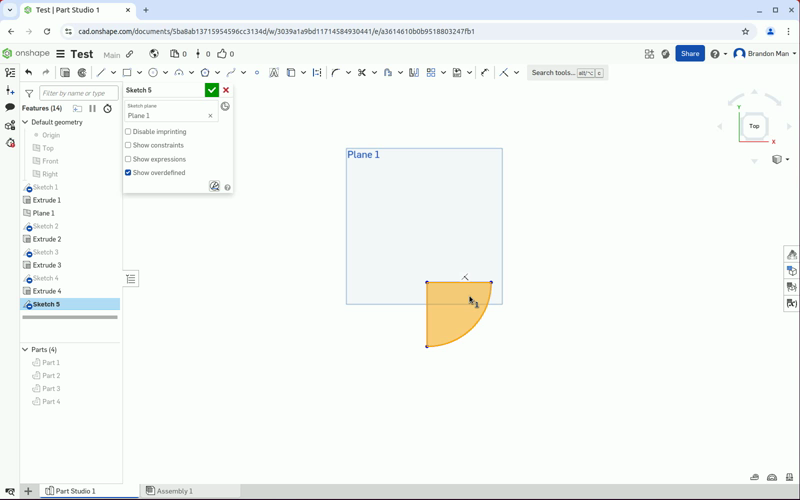
scroll(-6)
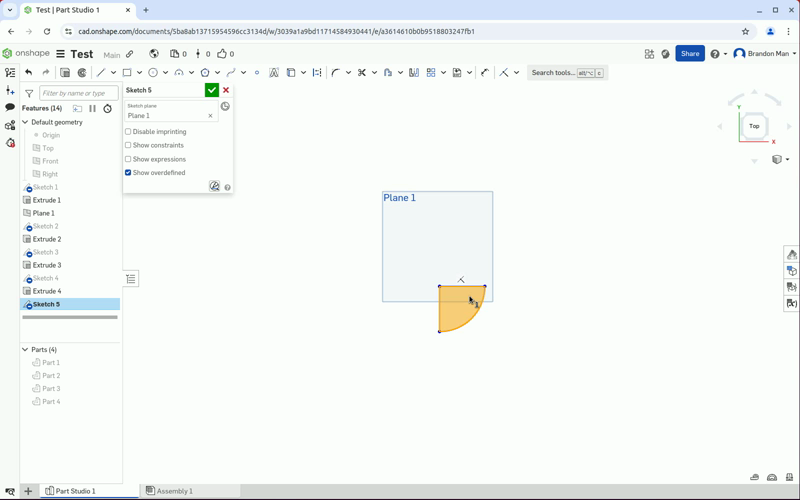
scroll(-6)
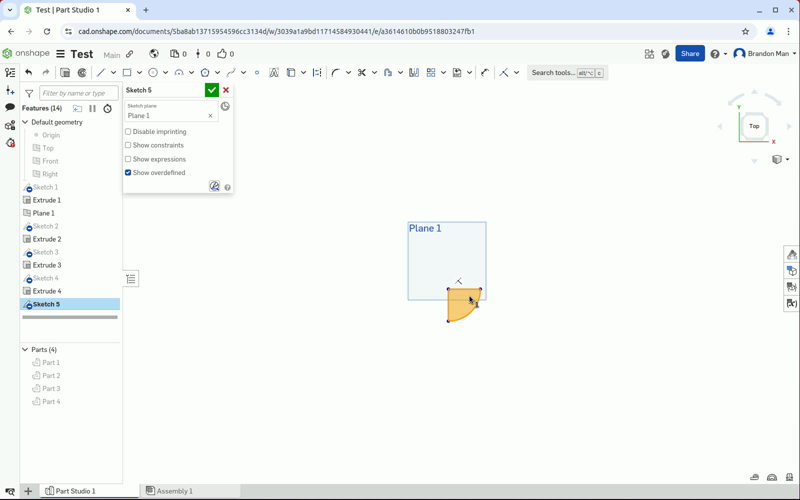
scroll(-6)
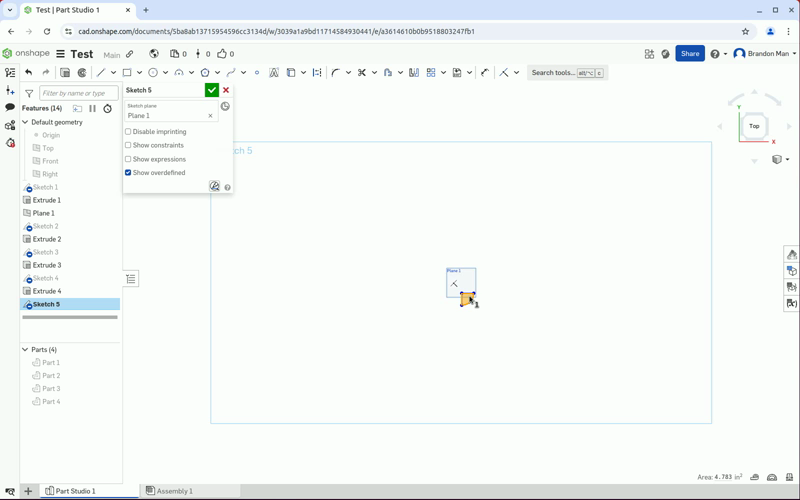
mouse_move(73, 352)
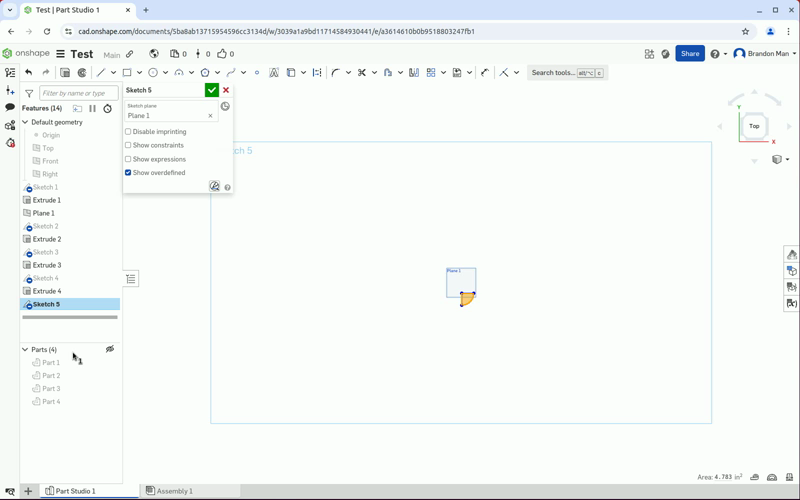
key(shift+y)
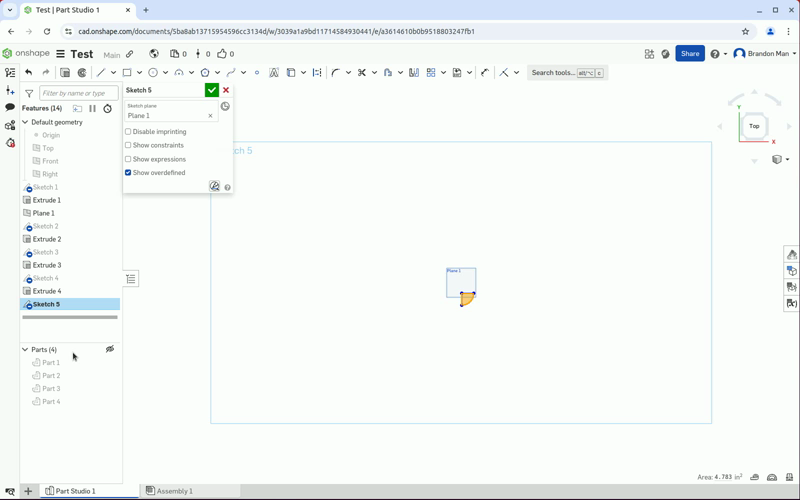
key(shift+e)
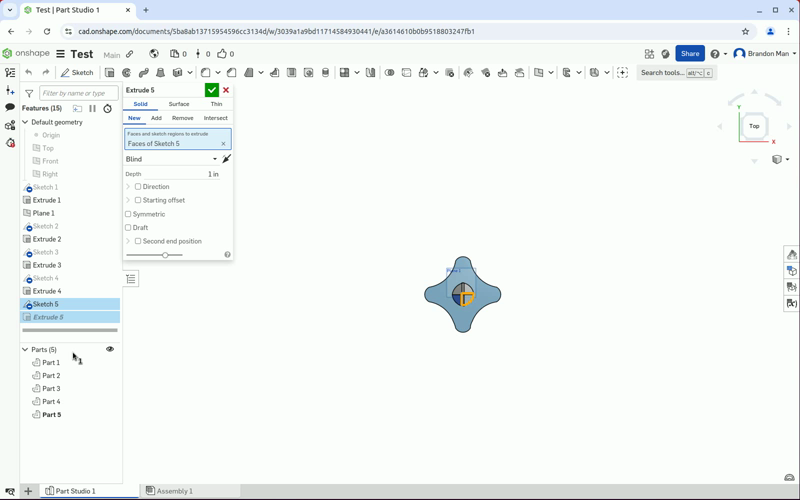
mouse_move(143, 106)
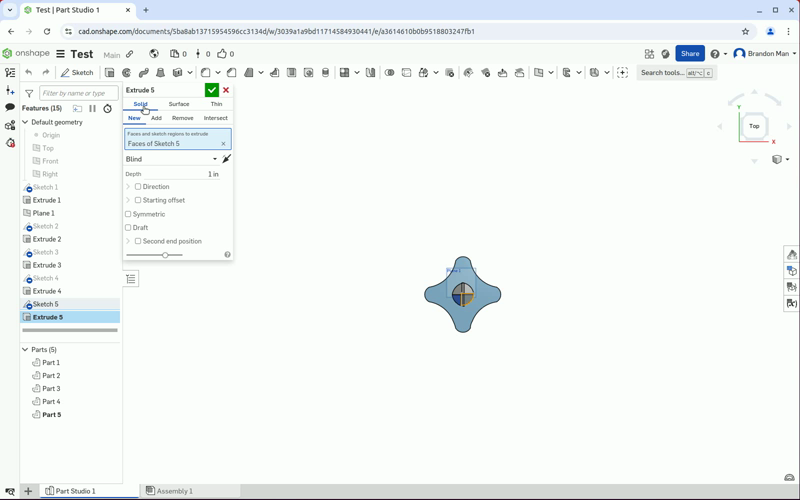
click(143, 106)
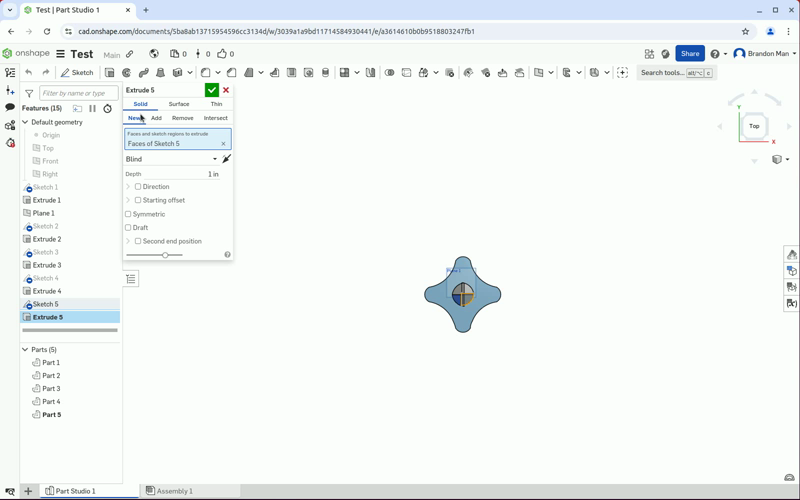
mouse_move(137, 120)
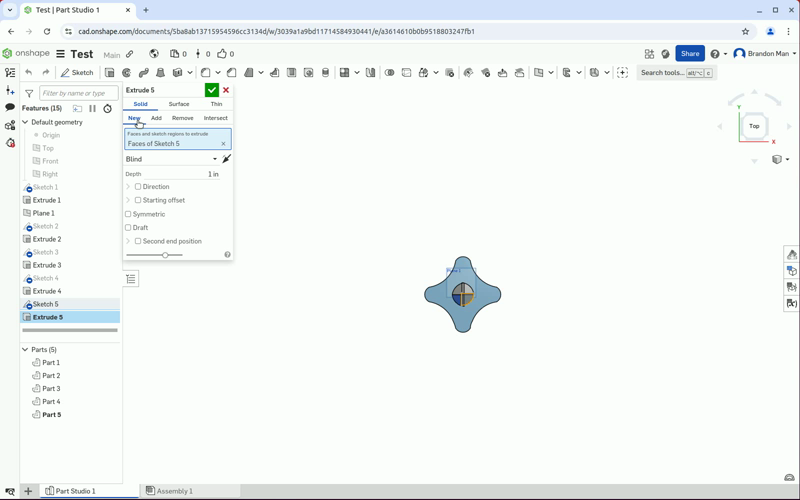
click(137, 120)
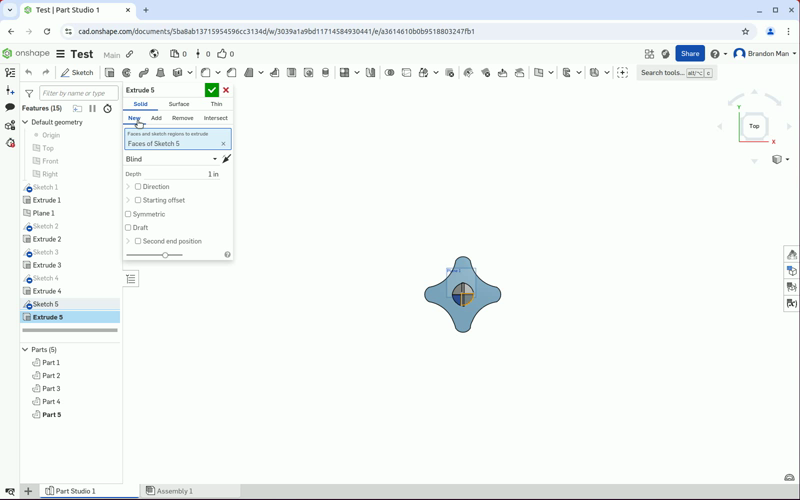
key(tab, 4)
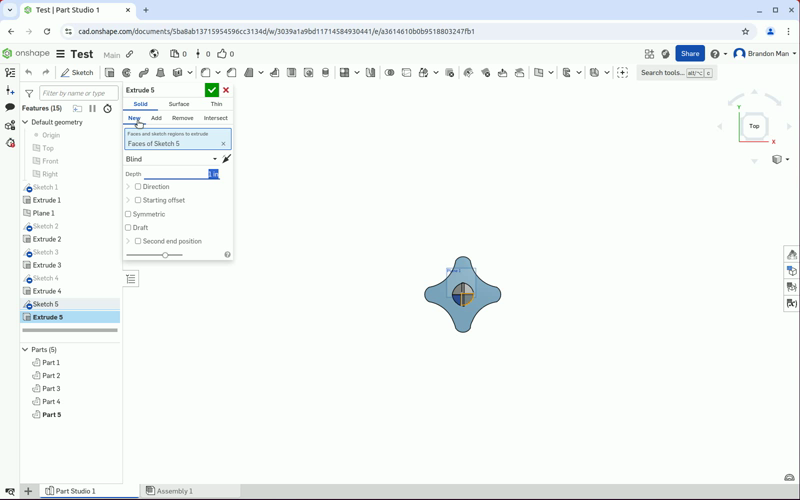
text(12.517)
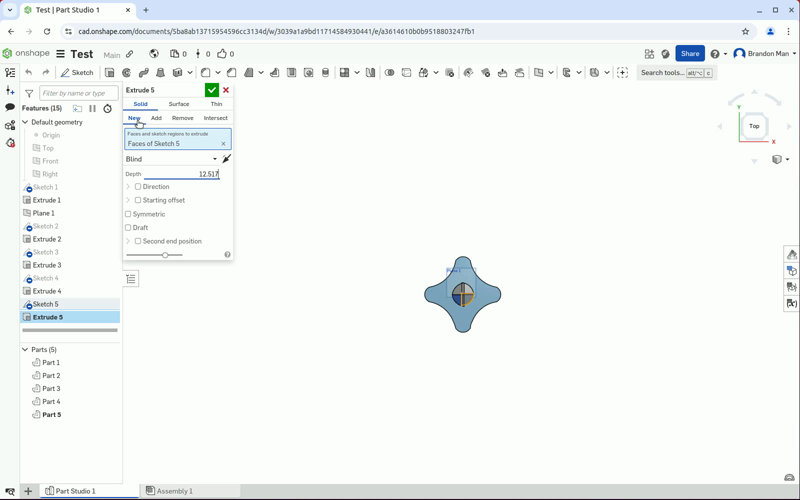
key(enter)
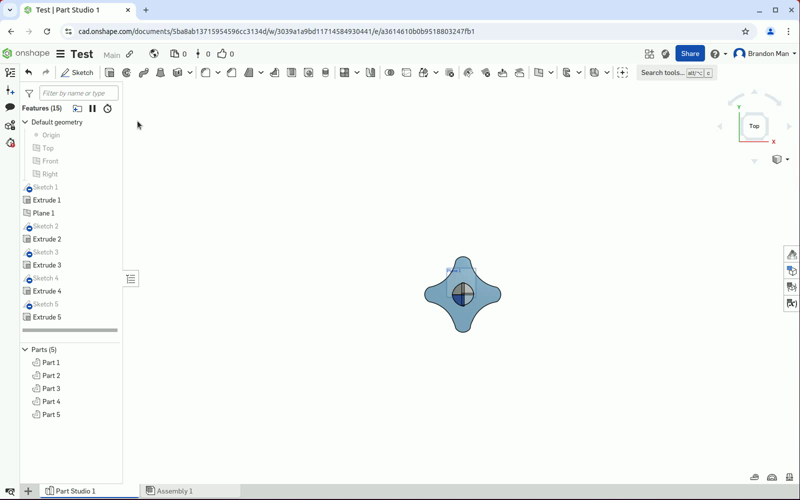
key(shift+h)
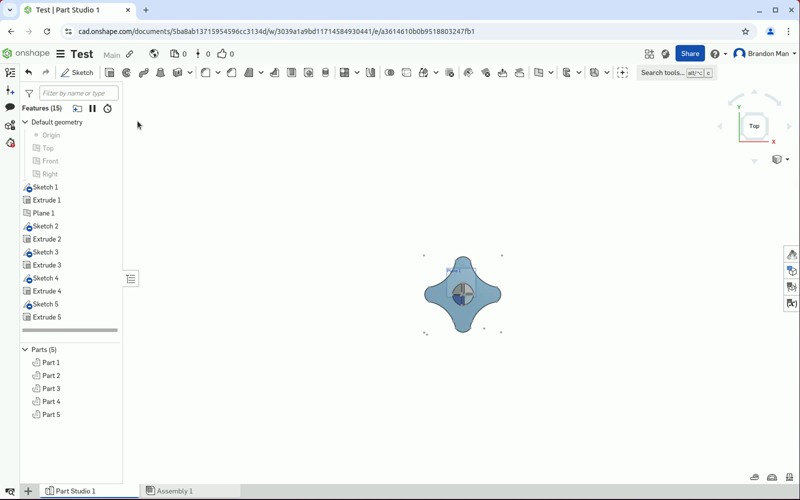
key(shift+h)
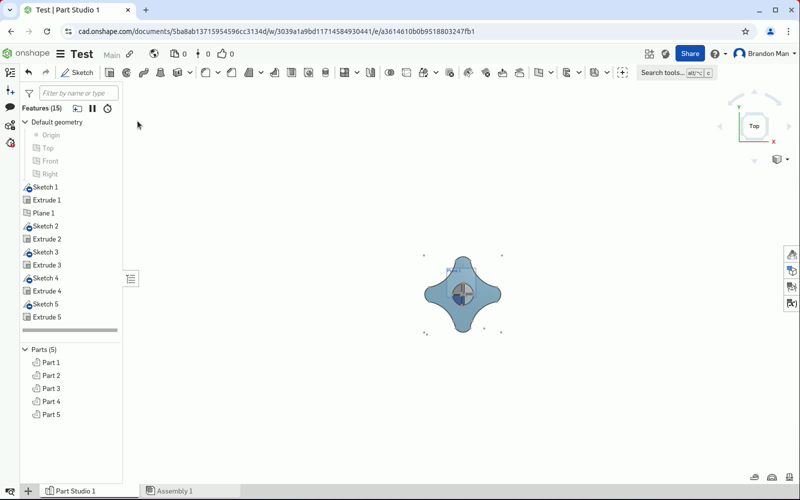
key(shift+7)
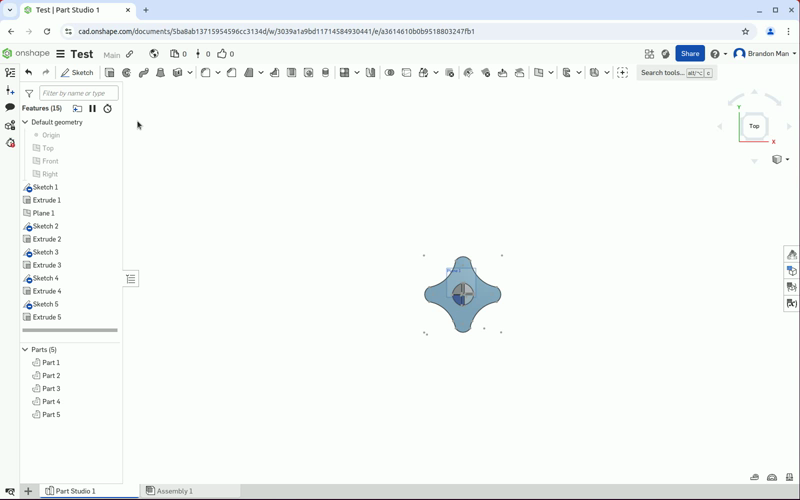
key(up, 3)
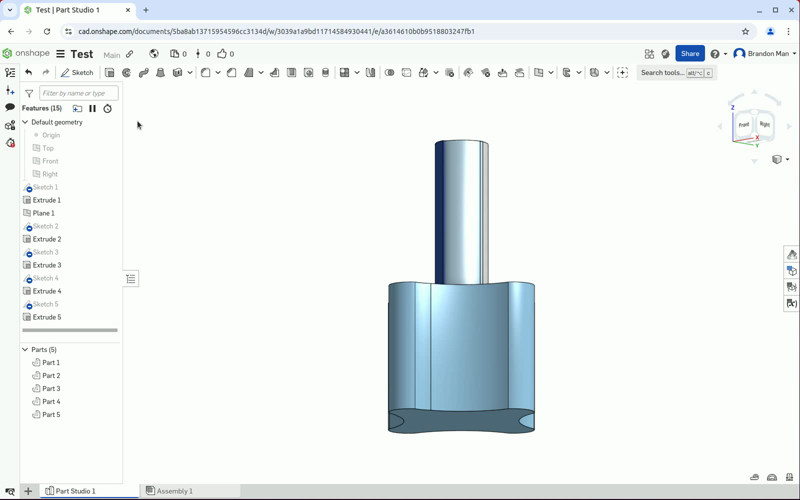
key(left, 3)
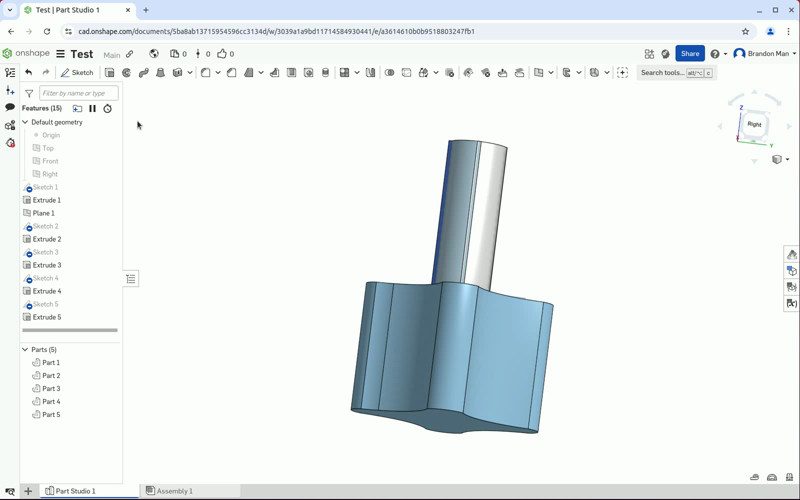
key(right, 3)
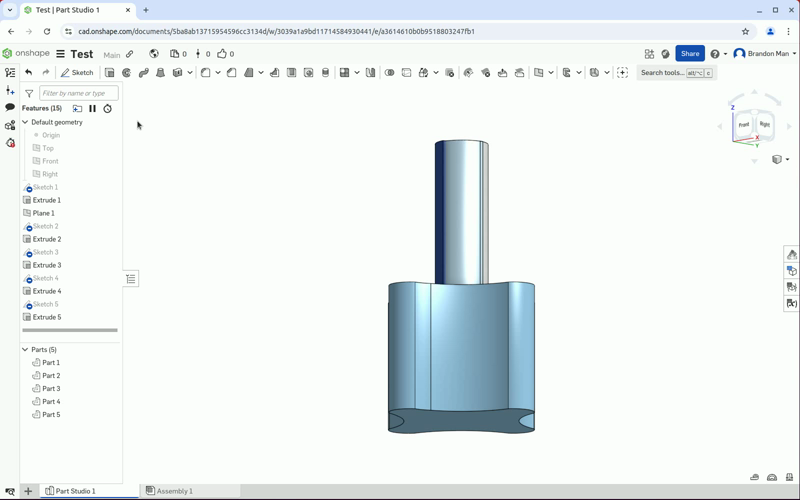
key(down, 3)
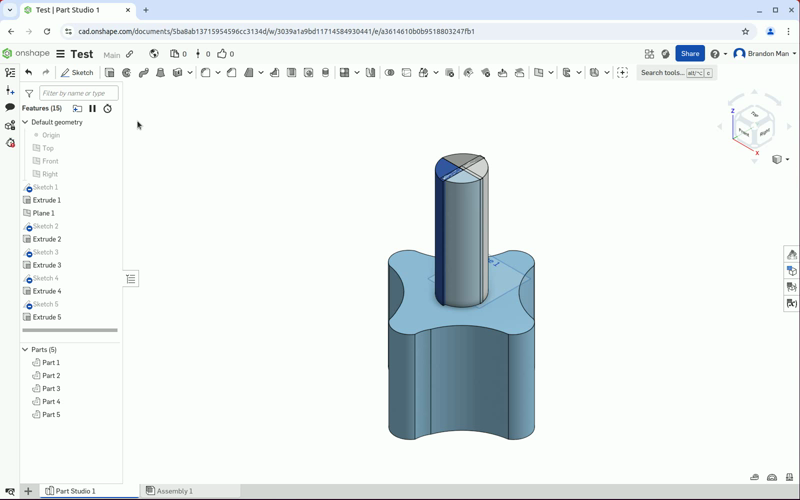
mouse_move(73, 189)
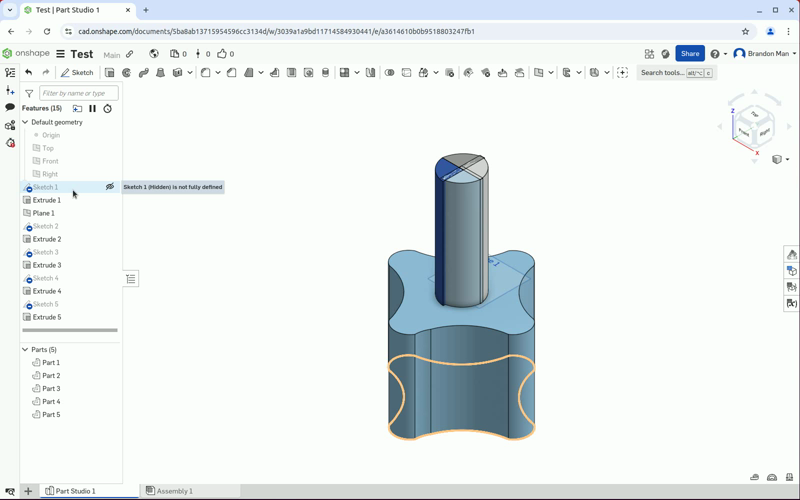
click(73, 189)